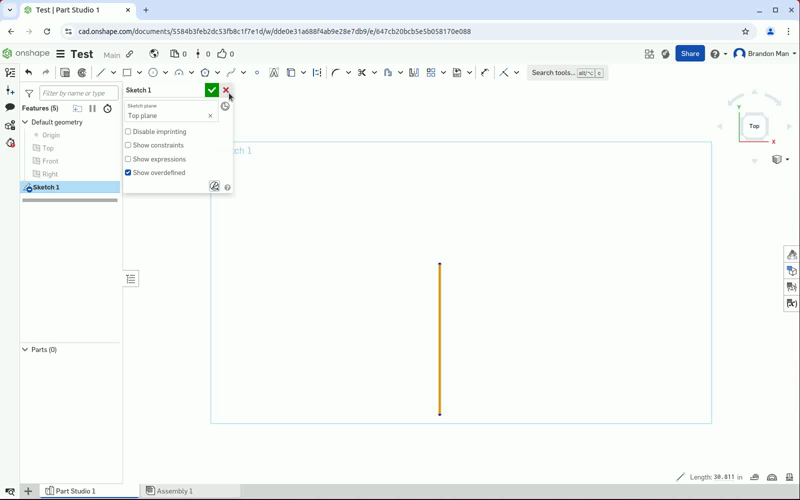
key(shift+h)
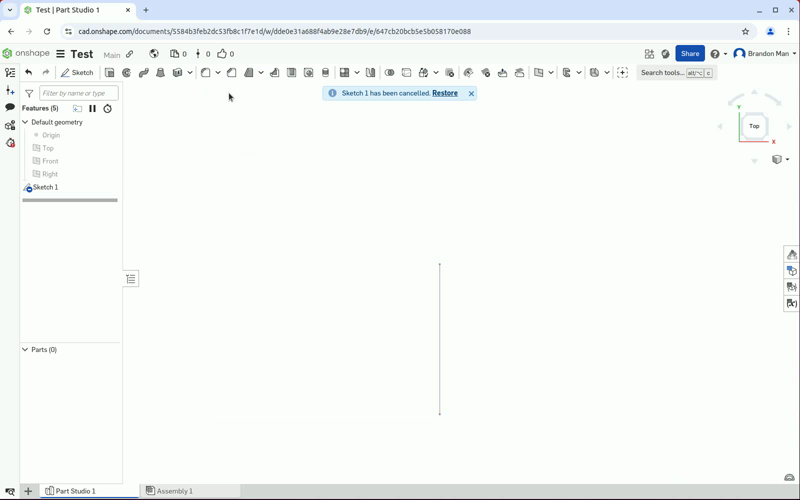
key(shift+s)
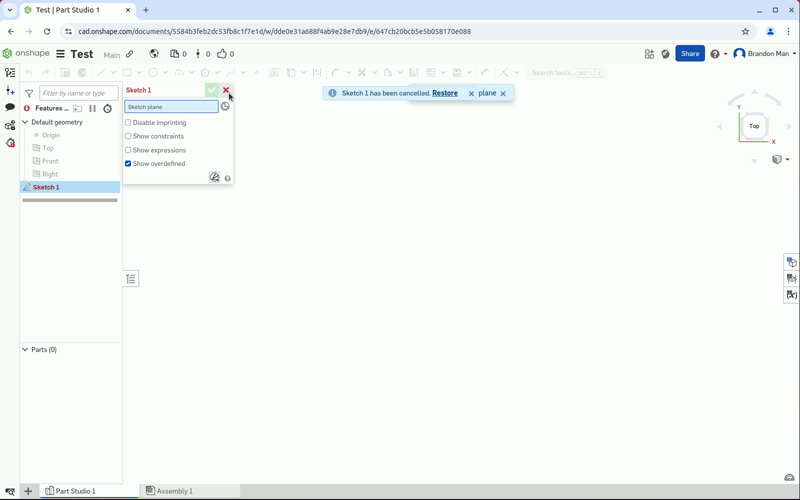
mouse_move(73, 150)
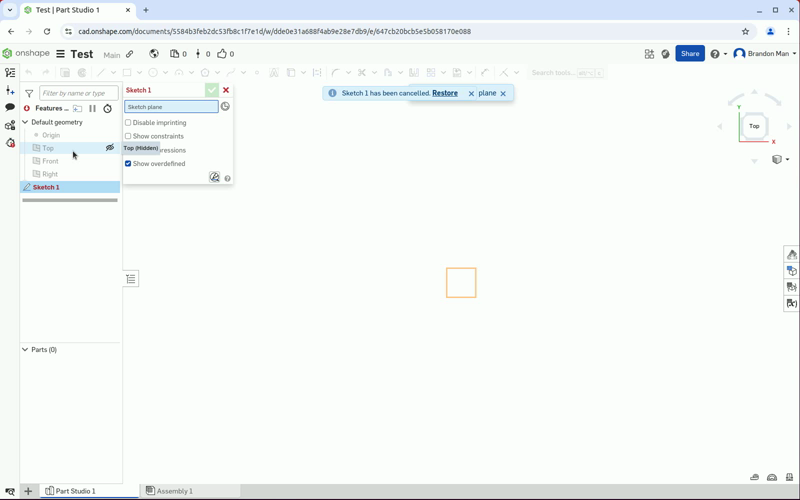
click(73, 150)
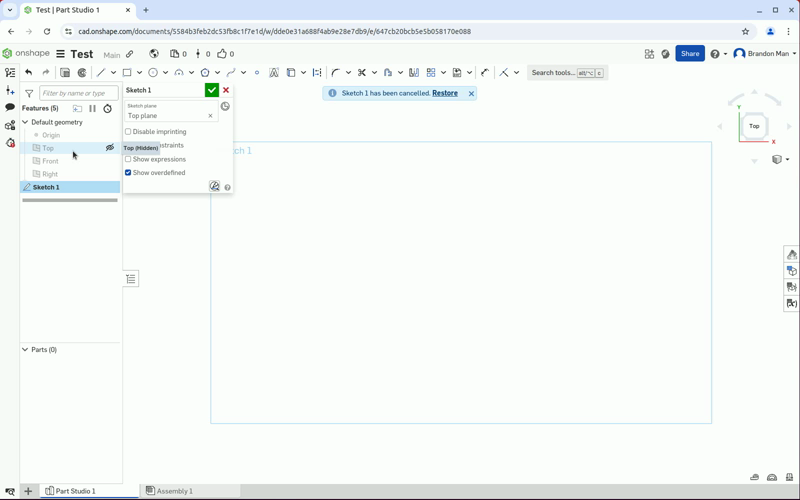
mouse_move(73, 352)
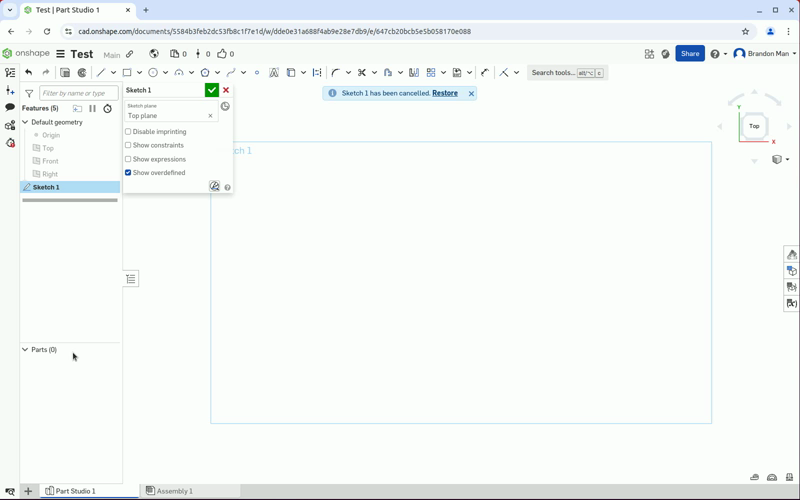
key(y)
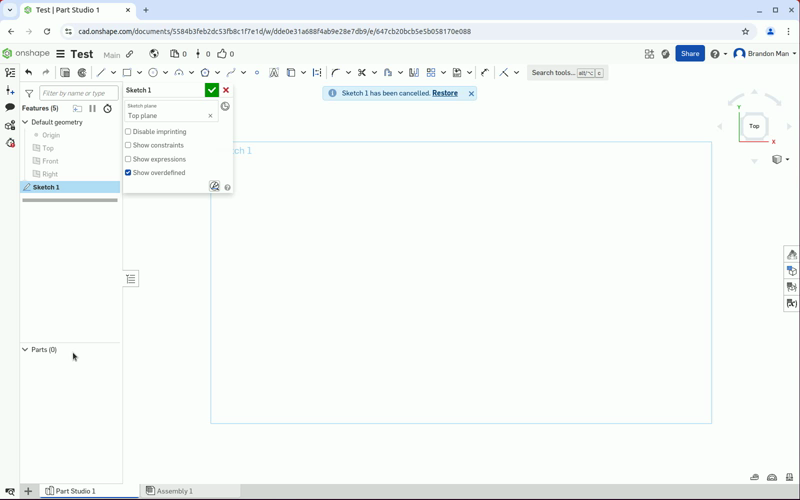
key(l)
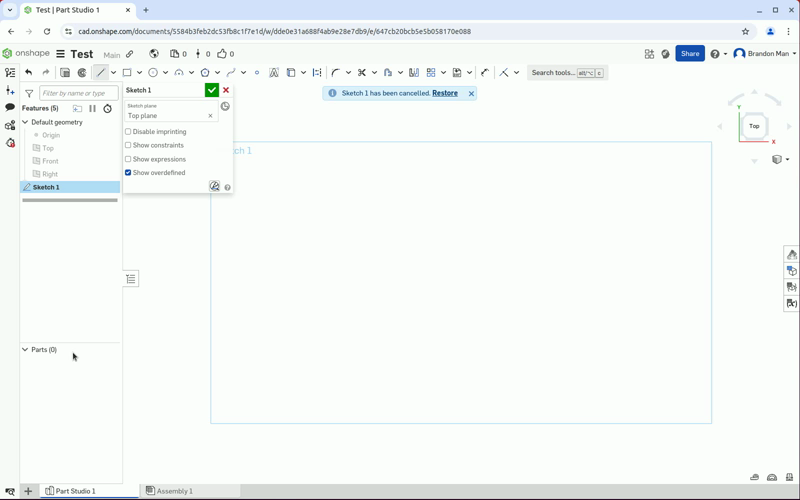
key_down(shift)
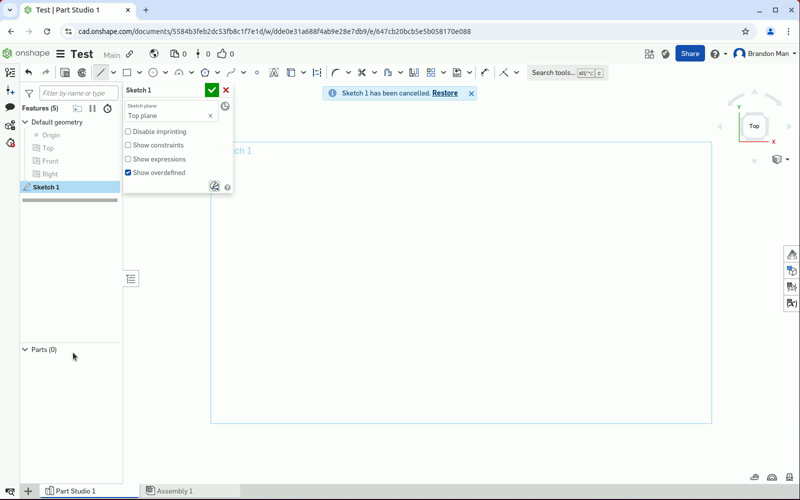
mouse_move(460, 282)
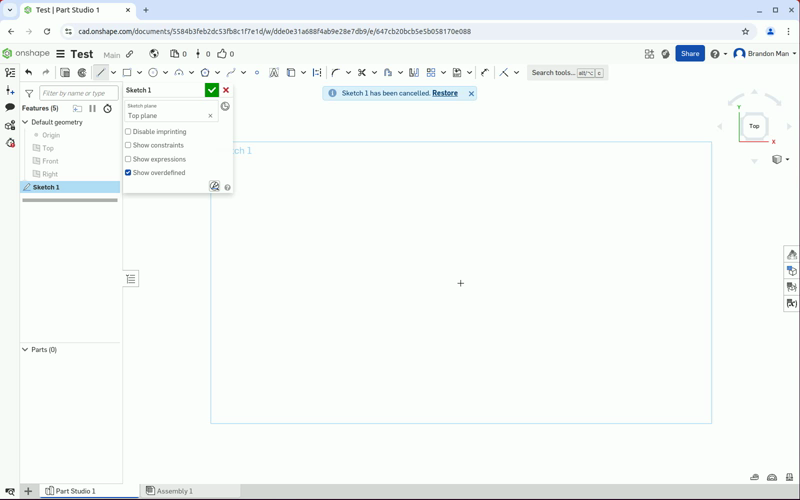
click(460, 282)
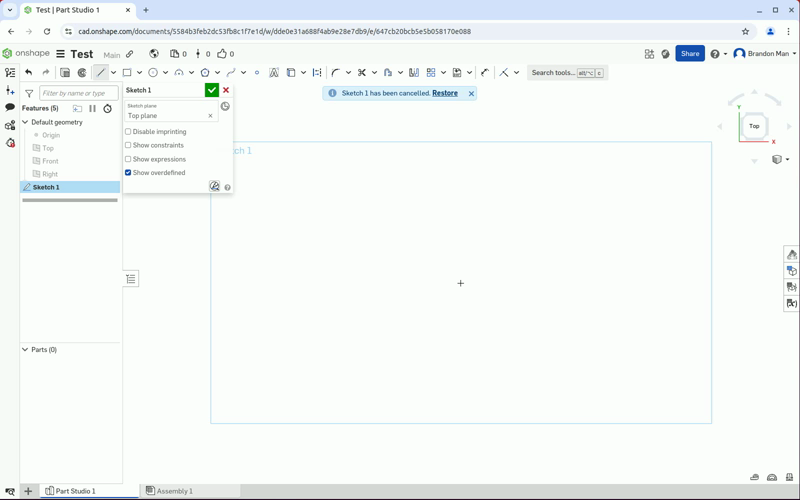
key_up(shift)
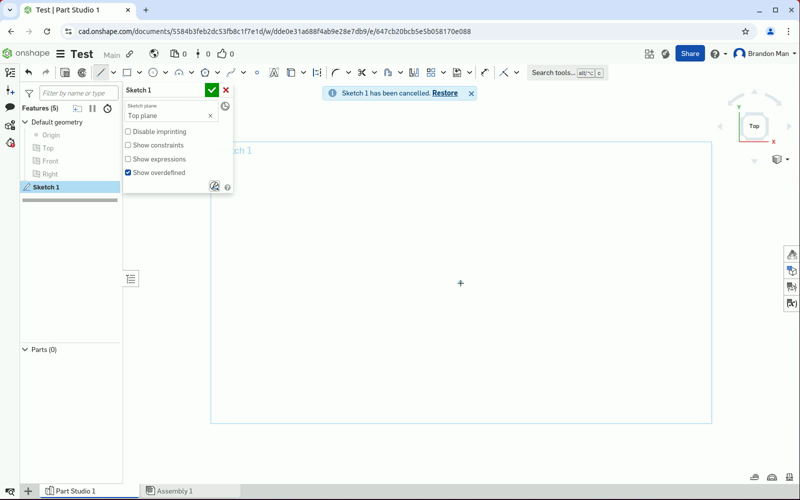
key_down(shift)
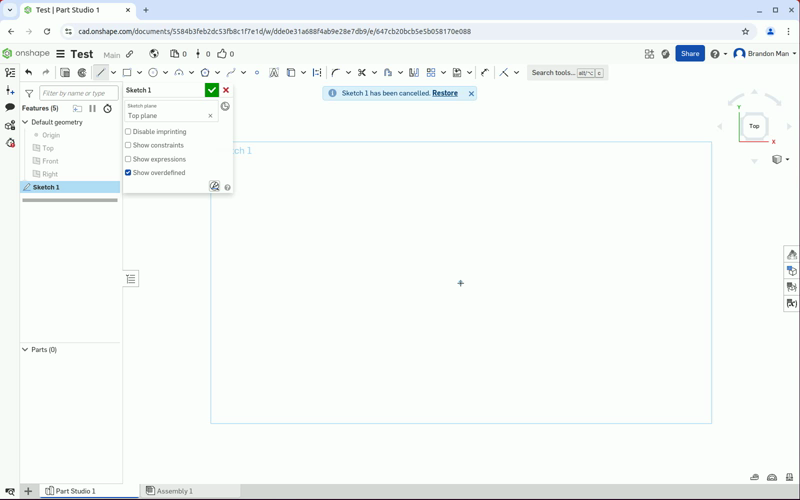
mouse_move(573, 282)
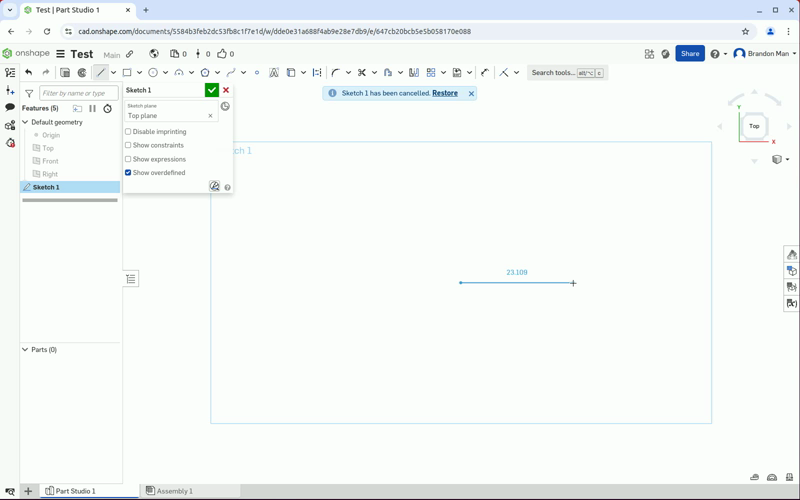
click(573, 282)
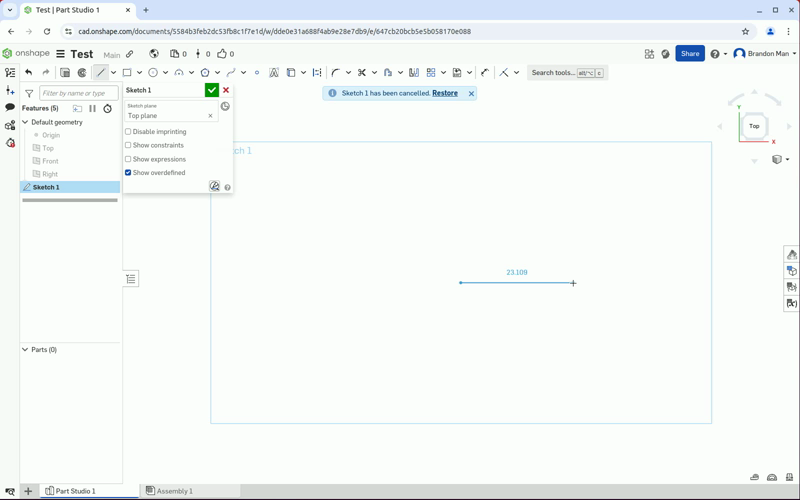
key_up(shift)
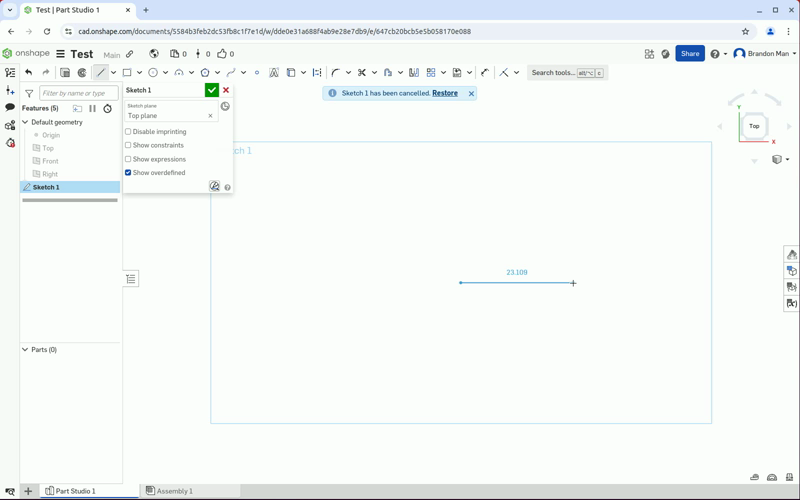
key_down(shift)
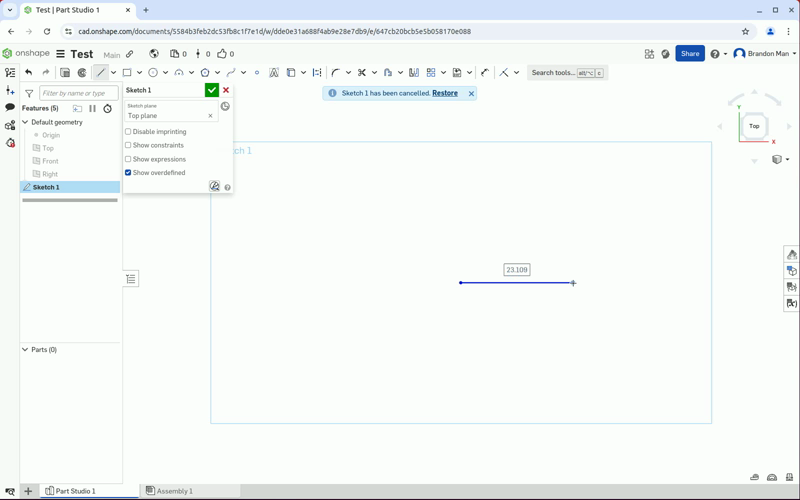
mouse_move(573, 170)
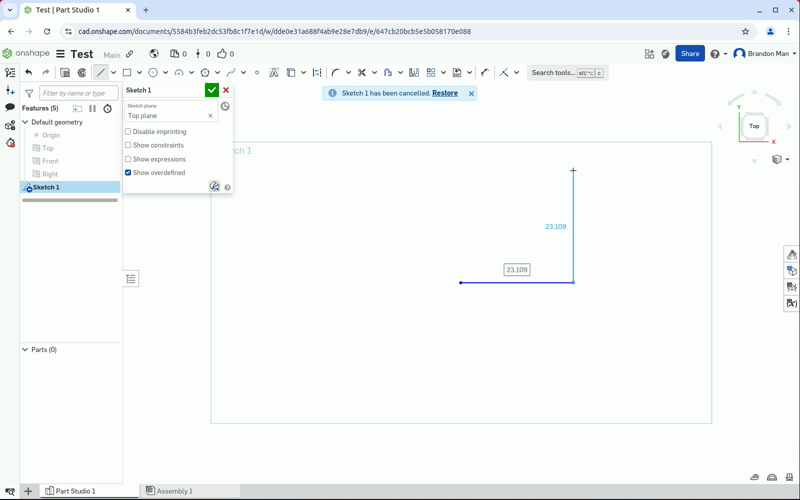
click(573, 170)
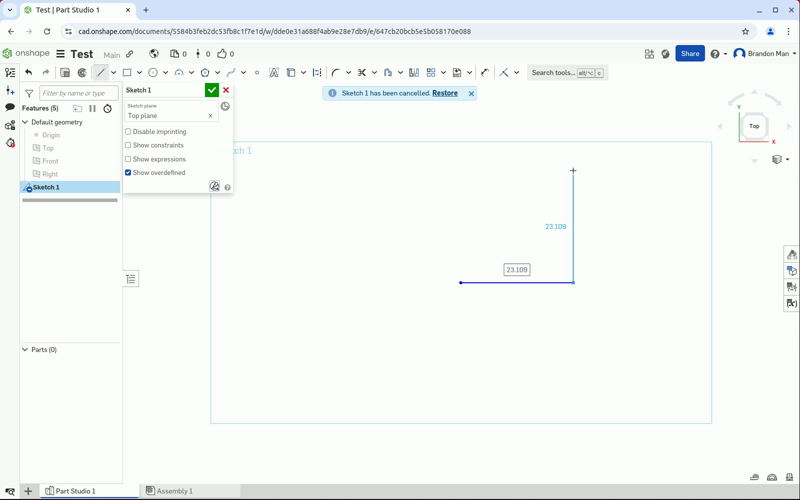
key_up(shift)
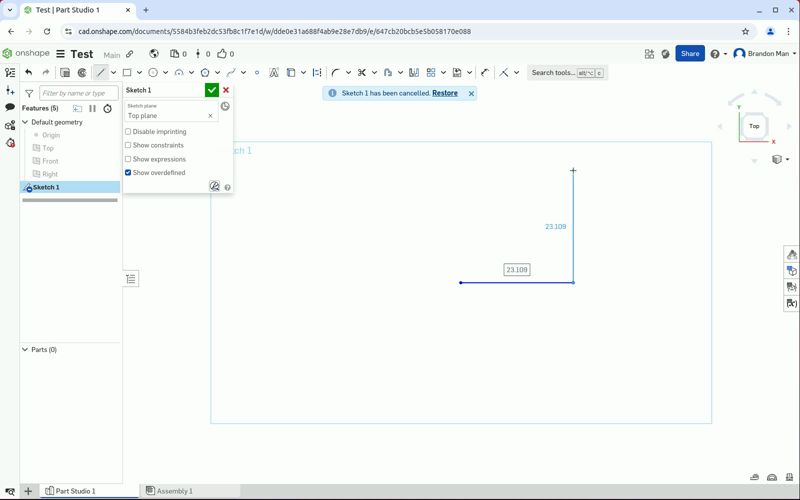
key_down(shift)
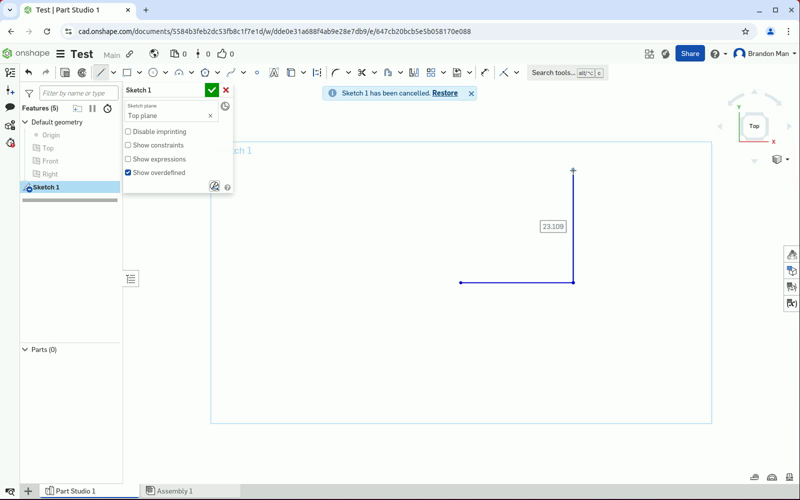
mouse_move(460, 170)
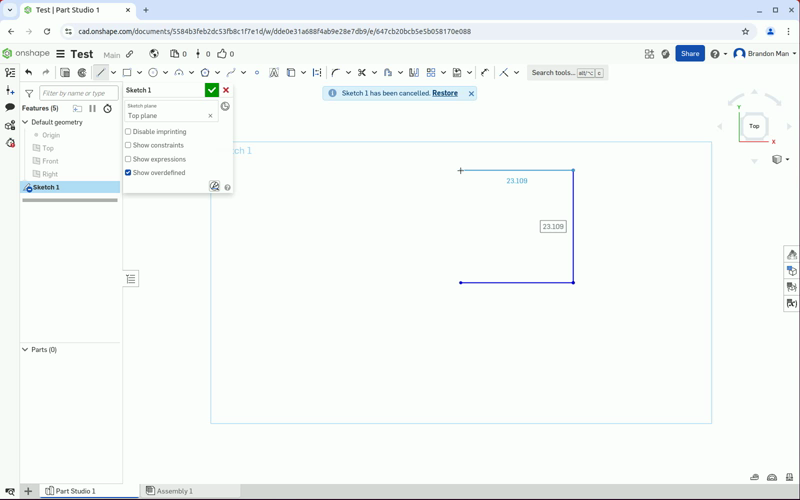
click(460, 170)
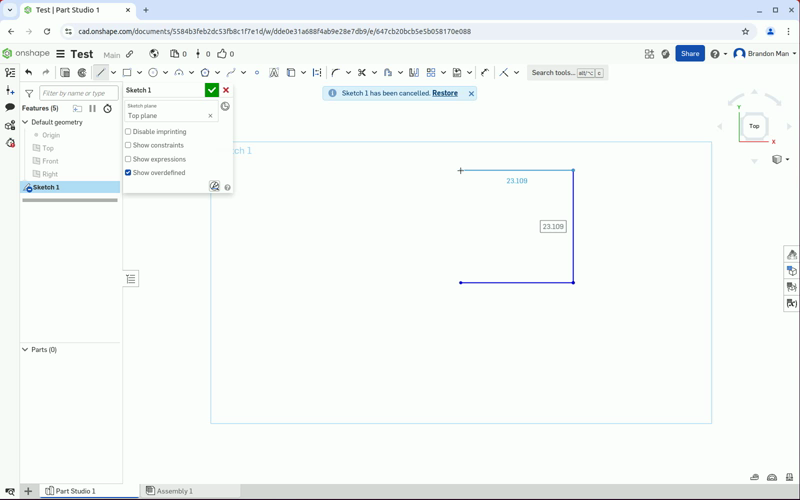
key_up(shift)
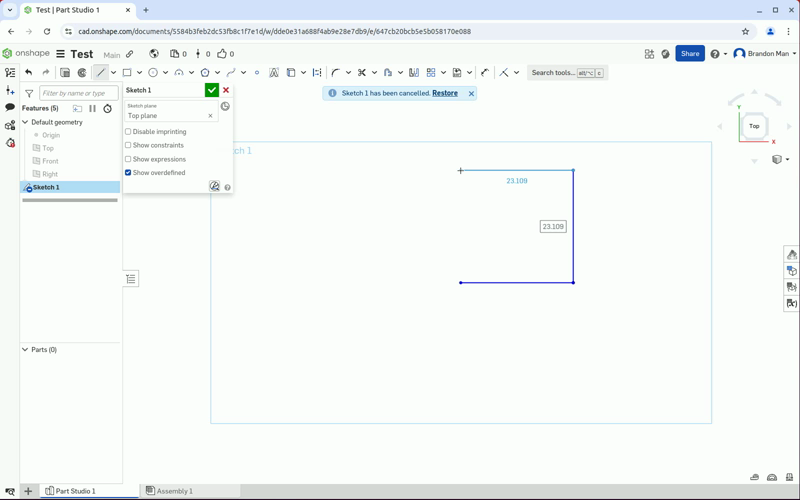
key_down(shift)
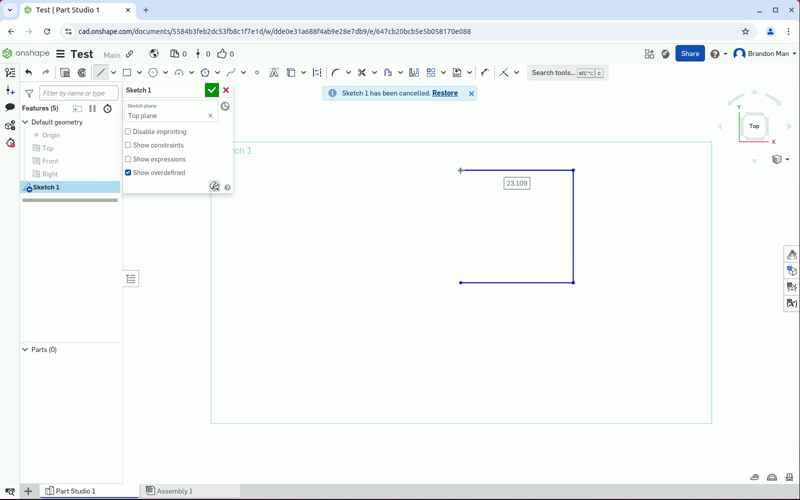
mouse_move(460, 282)
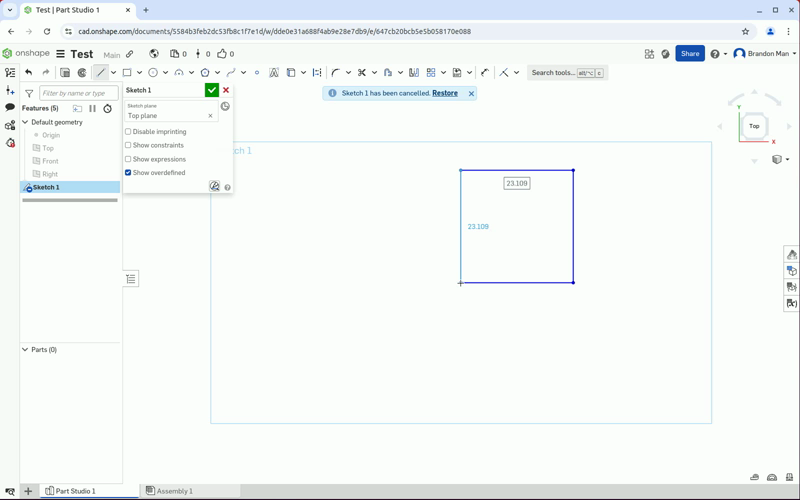
key_up(shift)
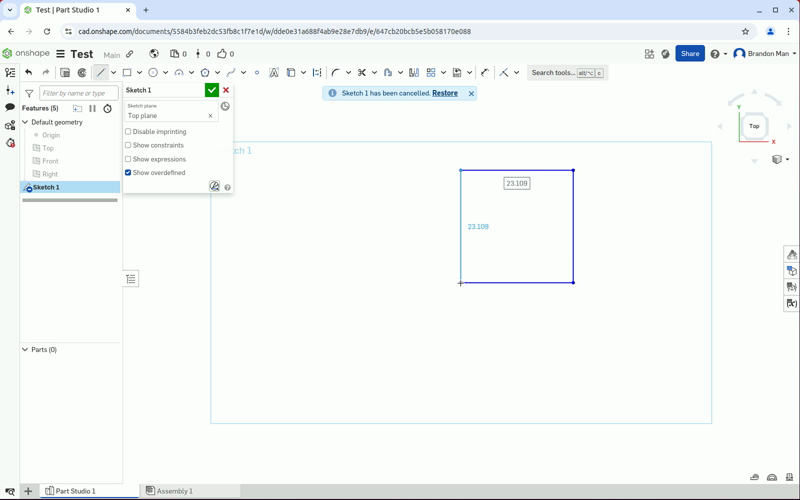
click(460, 282)
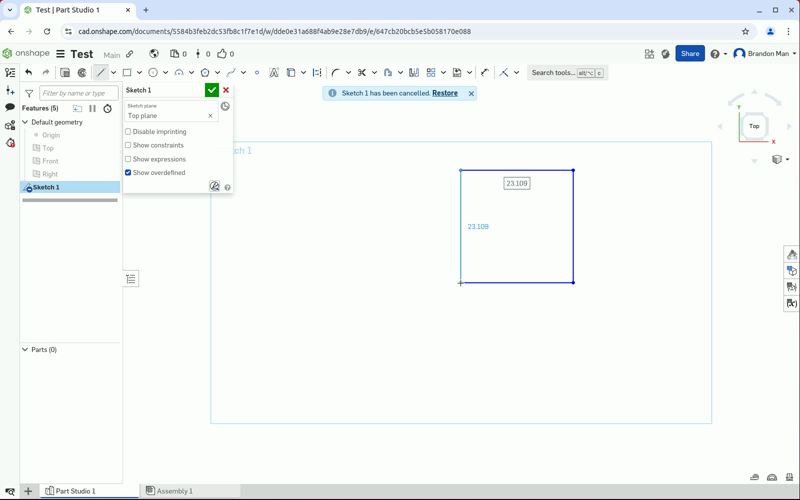
key(esc)
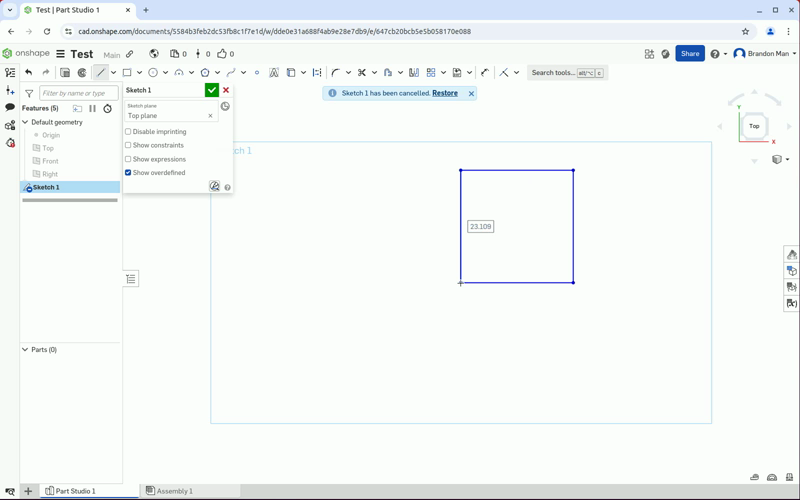
mouse_move(475, 179)
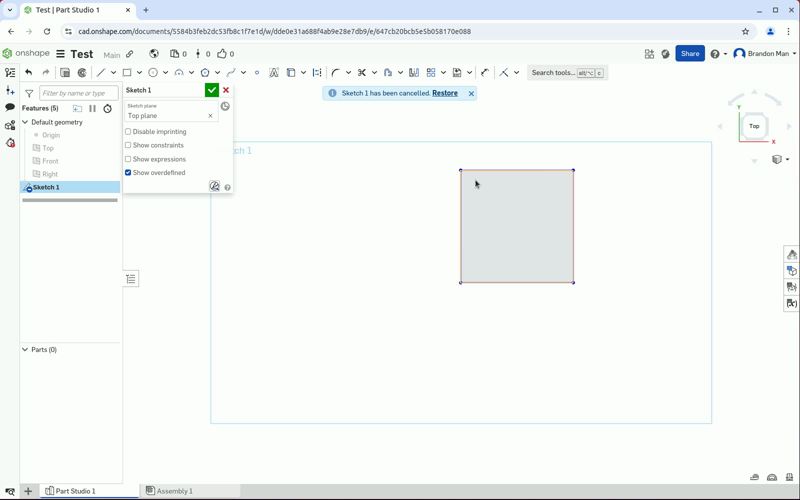
click(475, 179)
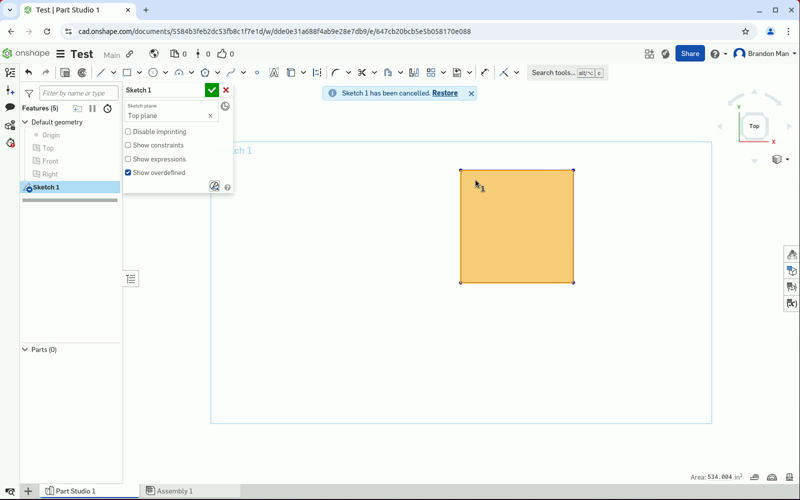
mouse_move(73, 352)
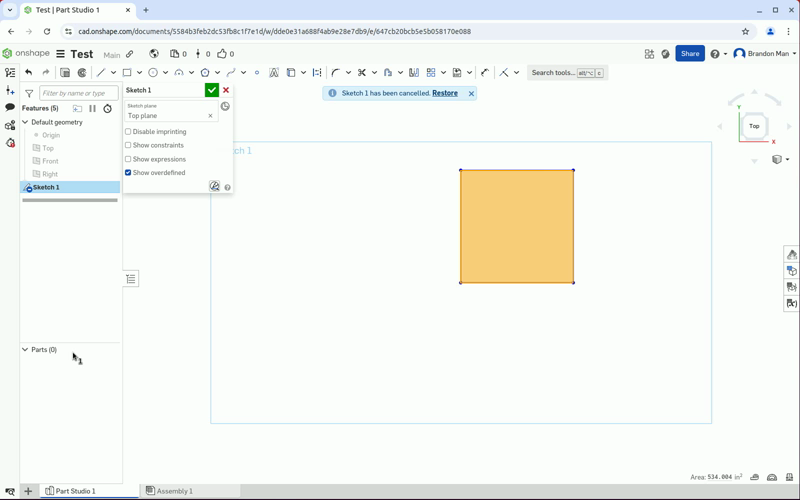
key(shift+y)
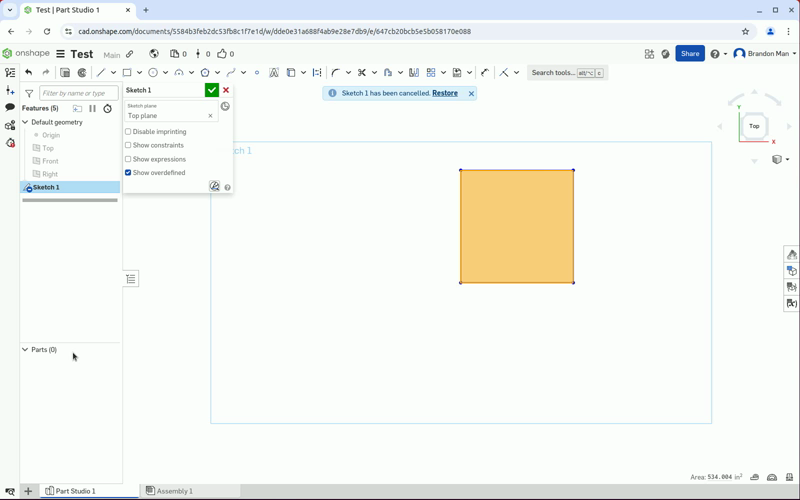
key(shift+e)
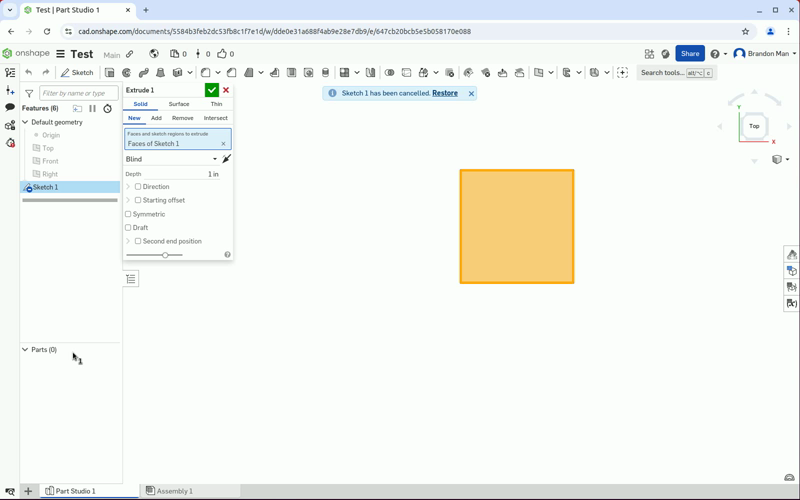
mouse_move(143, 106)
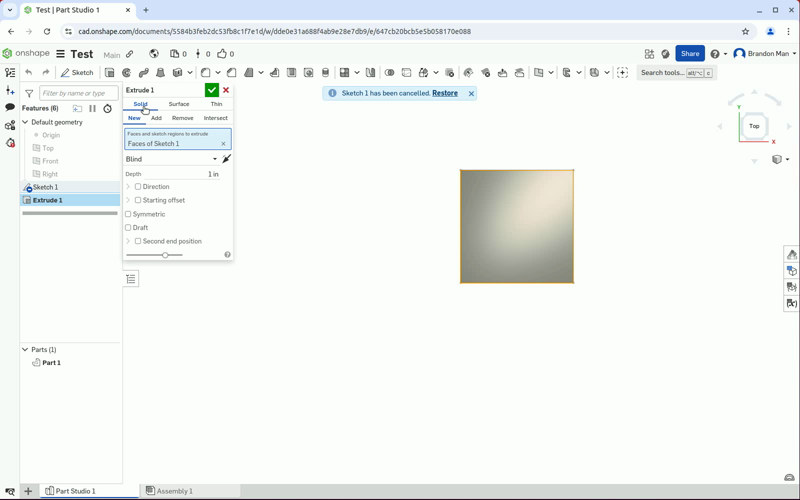
click(143, 106)
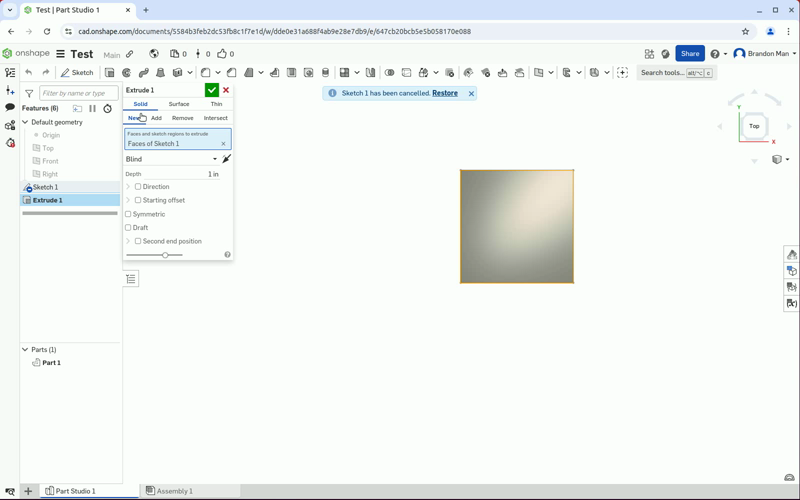
mouse_move(137, 120)
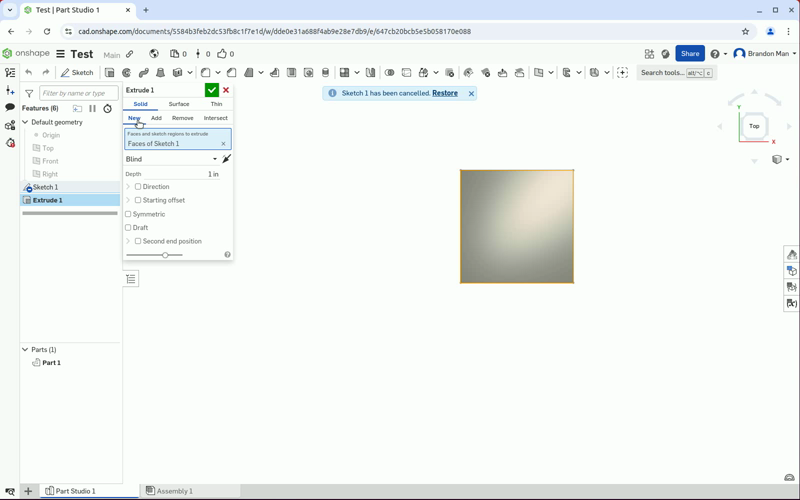
click(137, 120)
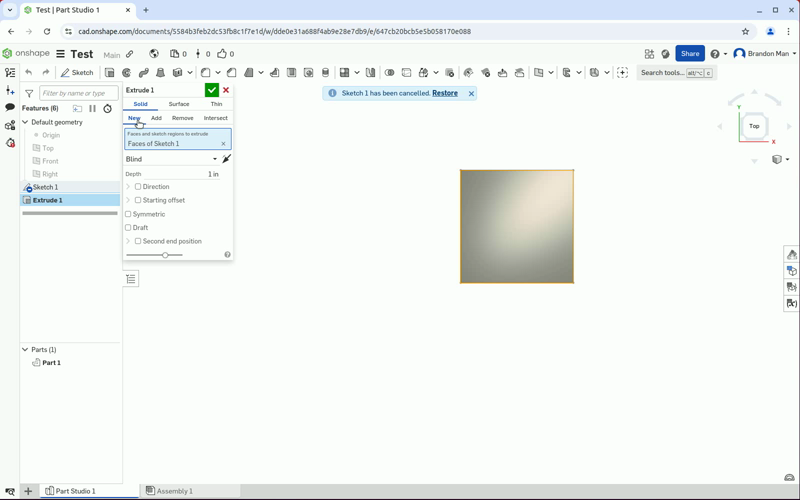
key(tab, 4)
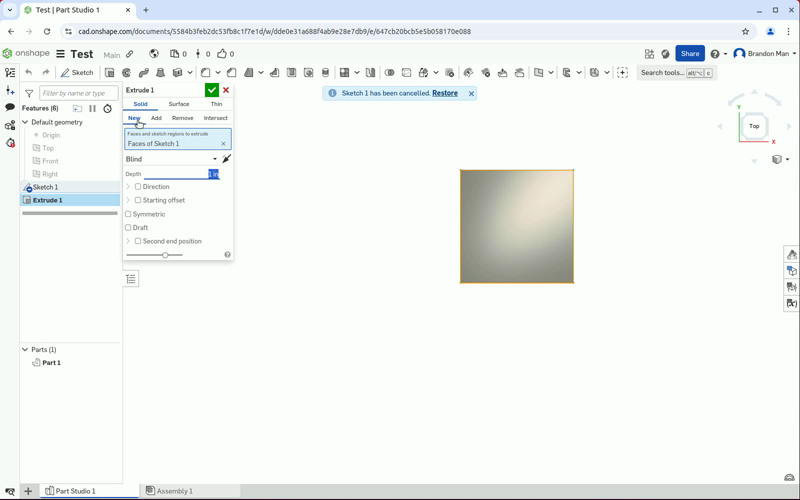
text(1.204)
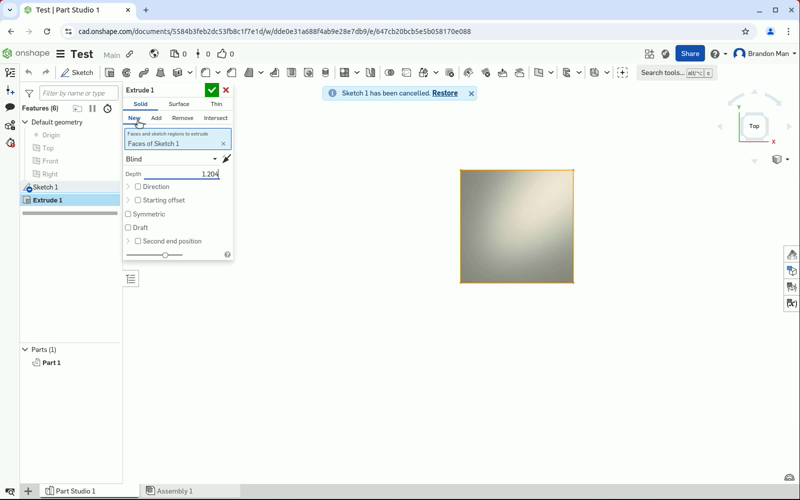
key(enter)
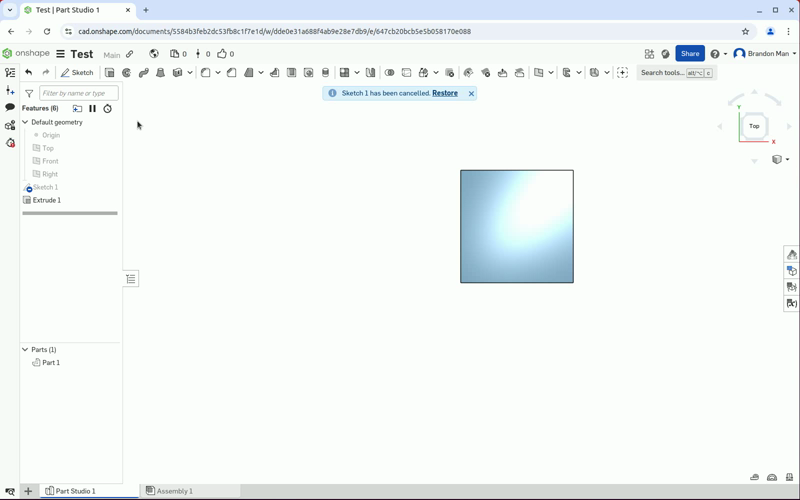
key(shift+h)
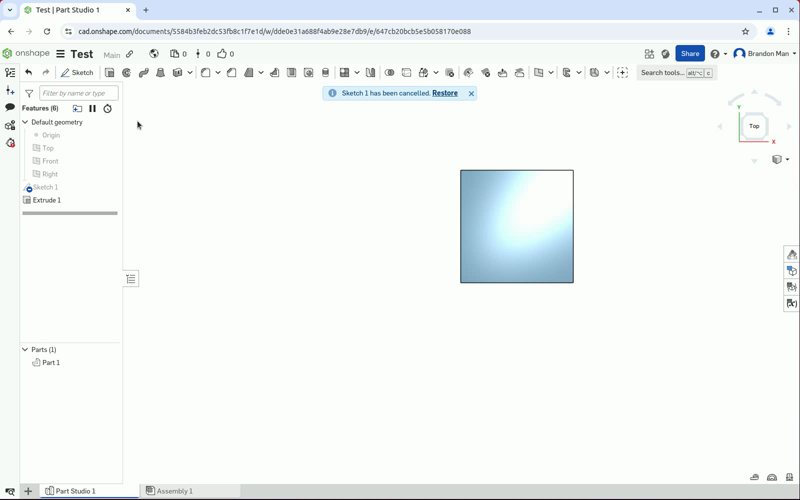
key(shift+h)
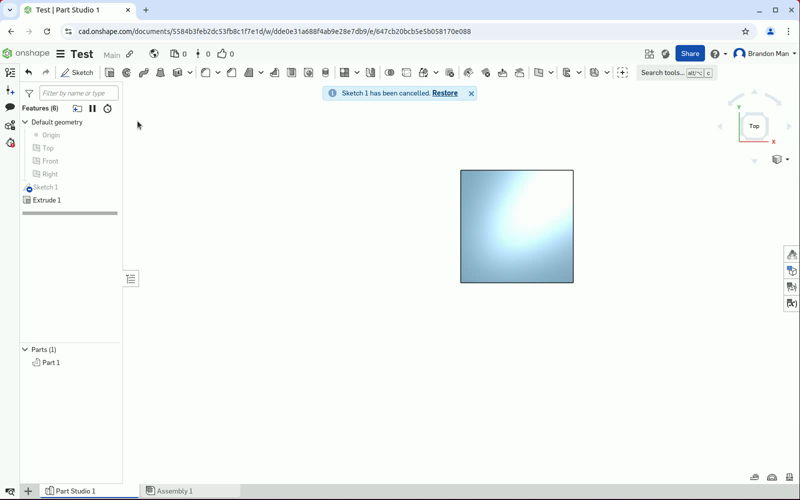
mouse_move(73, 189)
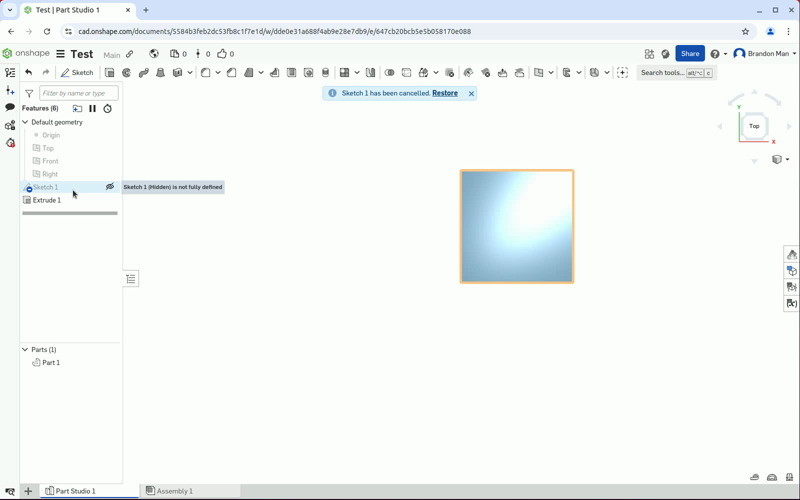
click(73, 189)
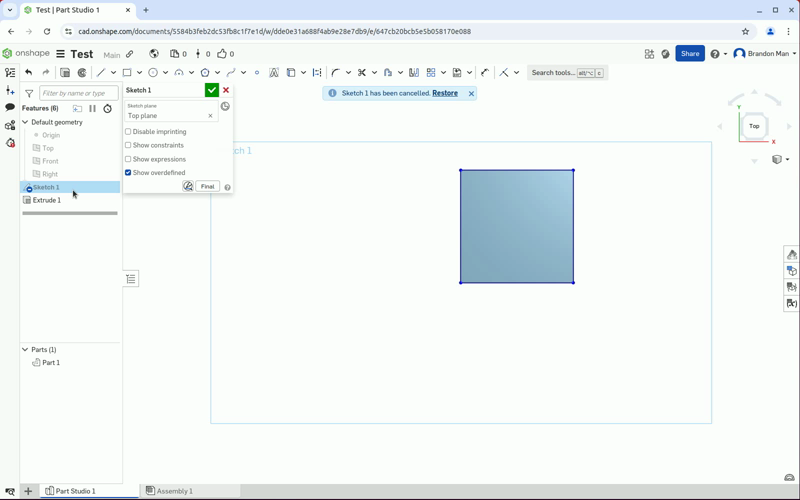
mouse_move(229, 92)
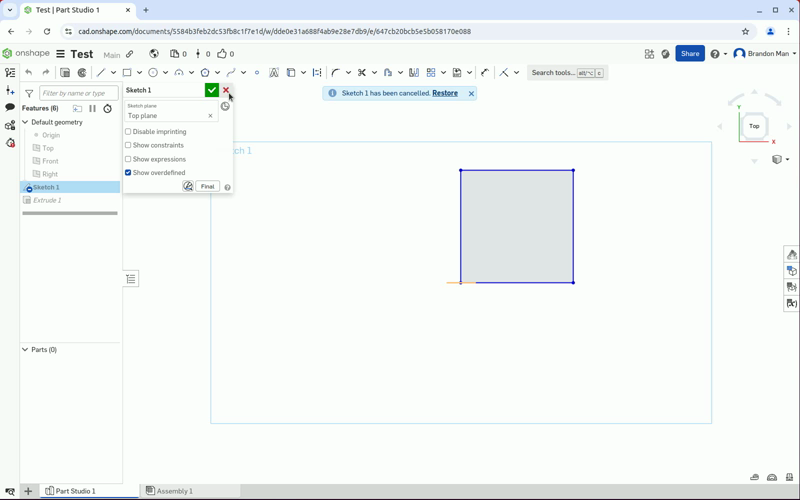
click(229, 92)
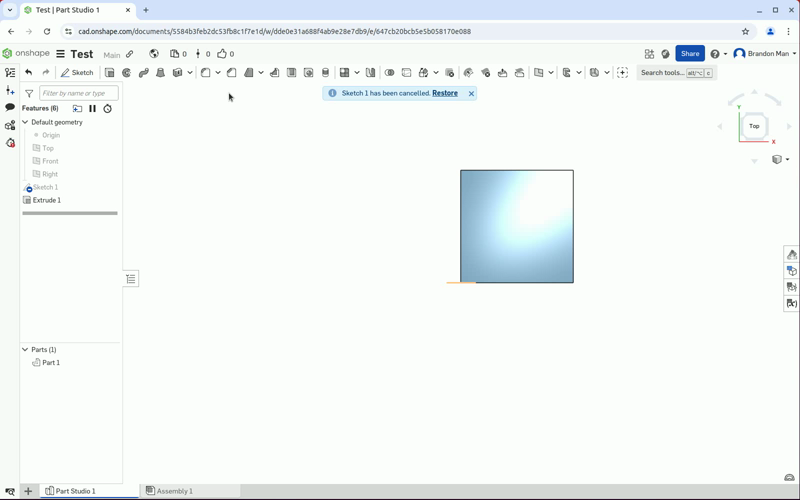
mouse_move(541, 75)
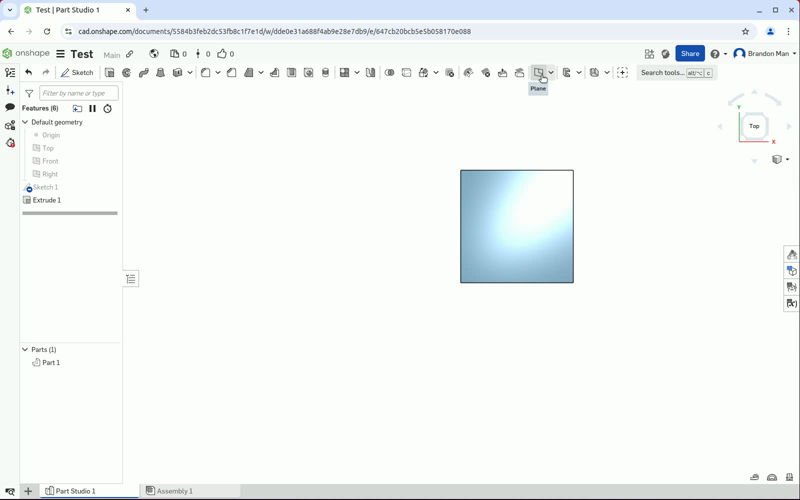
click(541, 75)
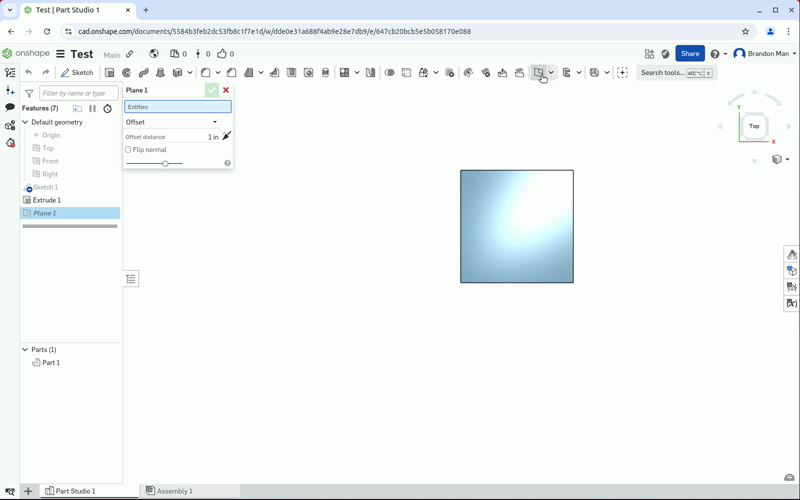
mouse_move(73, 150)
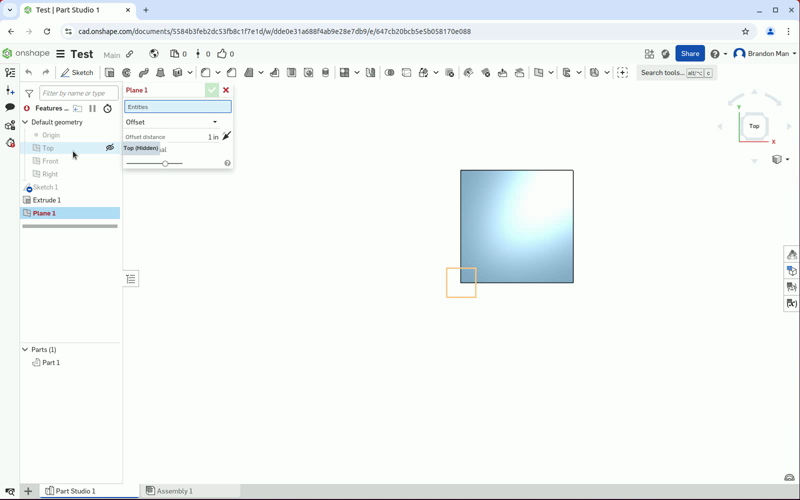
click(73, 150)
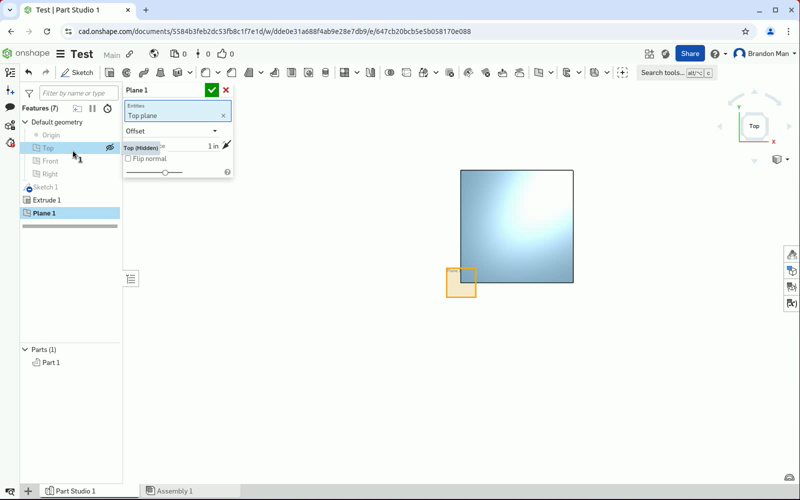
key(tab, 2)
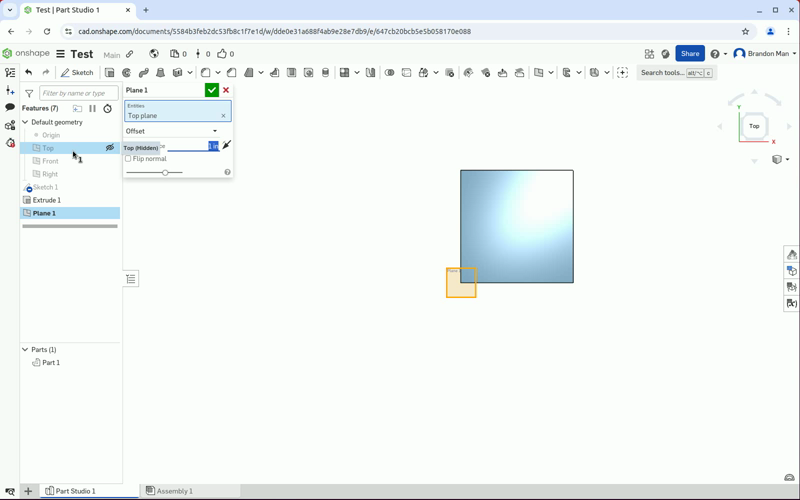
text(1.202)
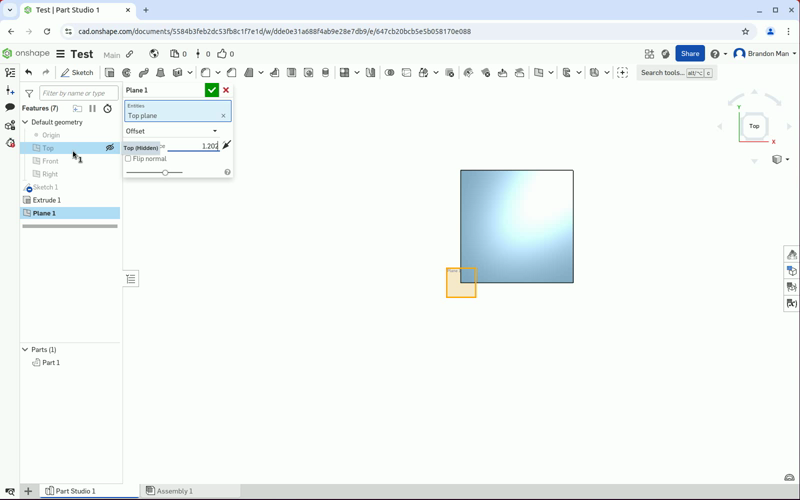
key(enter, 2)
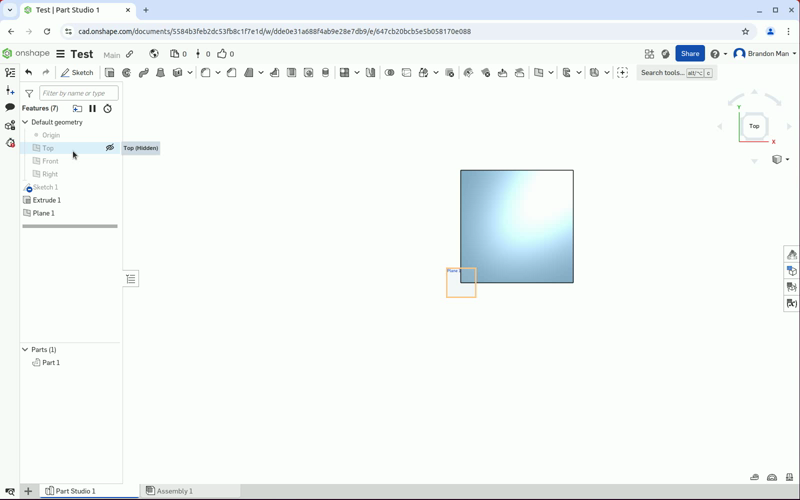
key(shift+s)
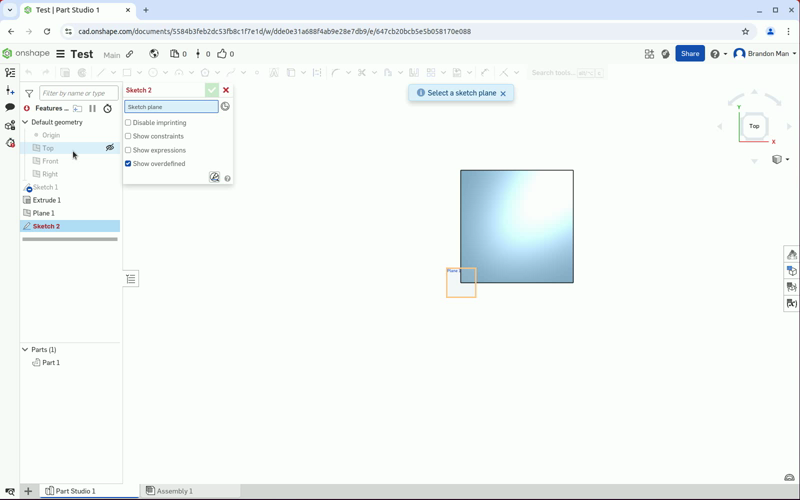
mouse_move(73, 215)
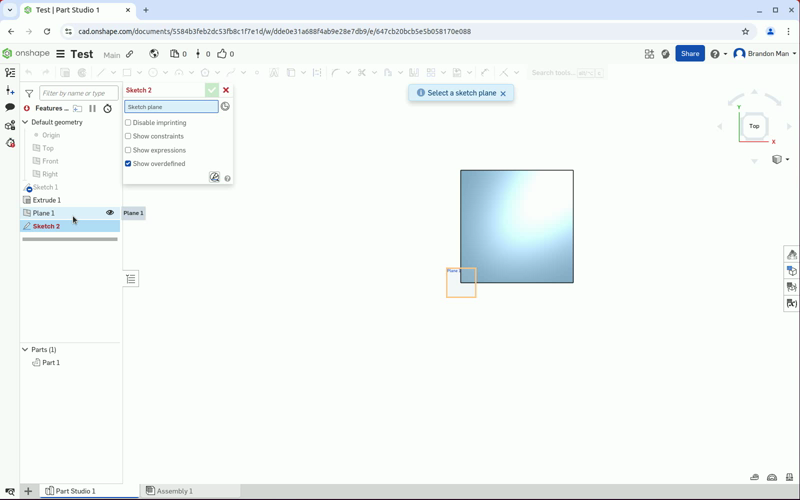
click(73, 215)
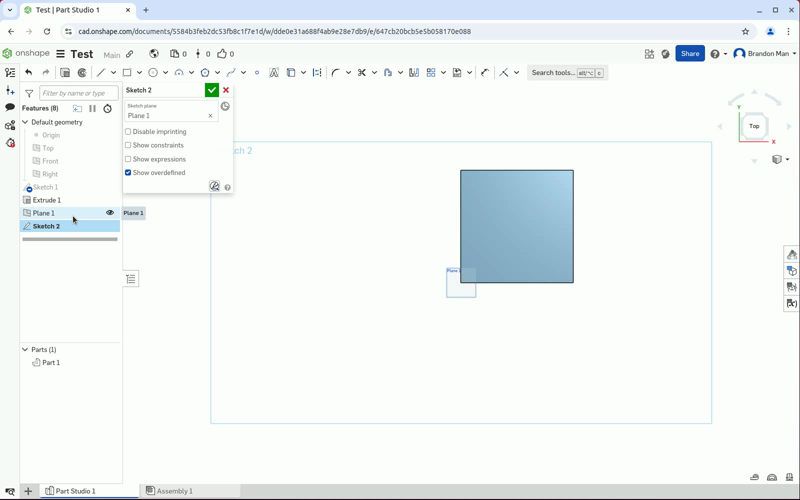
mouse_move(73, 352)
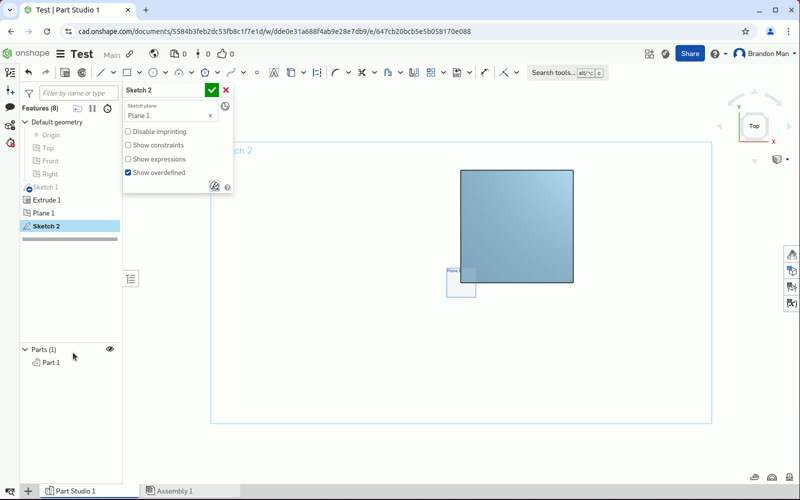
key(y)
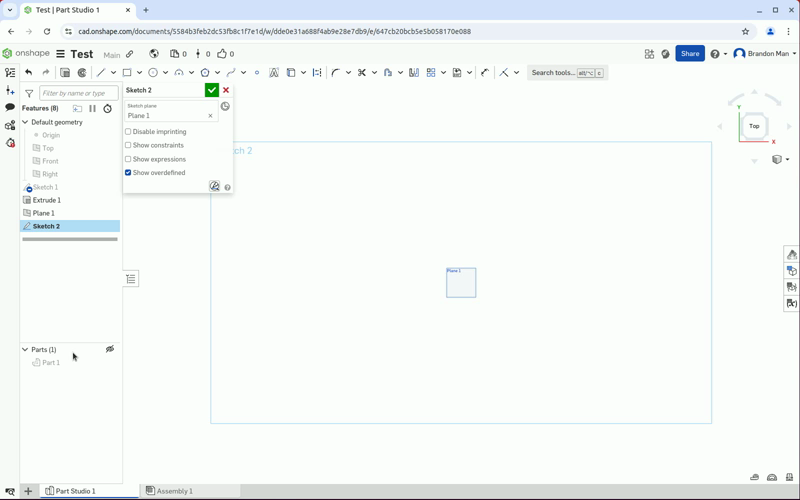
key(l)
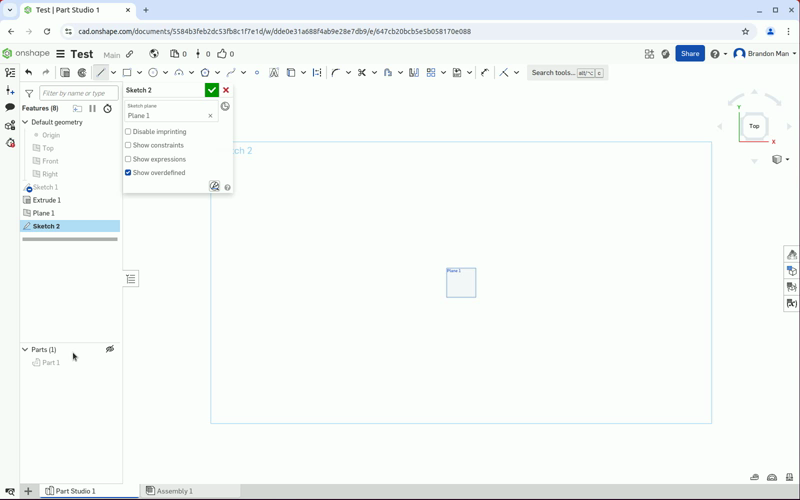
key_down(shift)
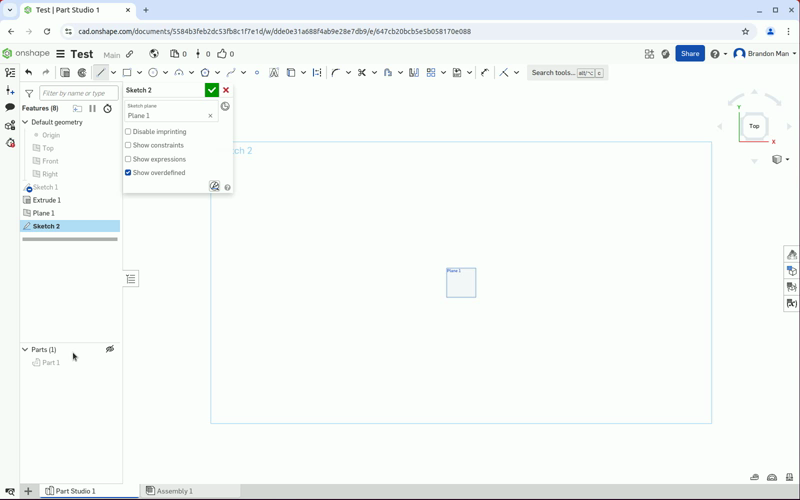
mouse_move(460, 282)
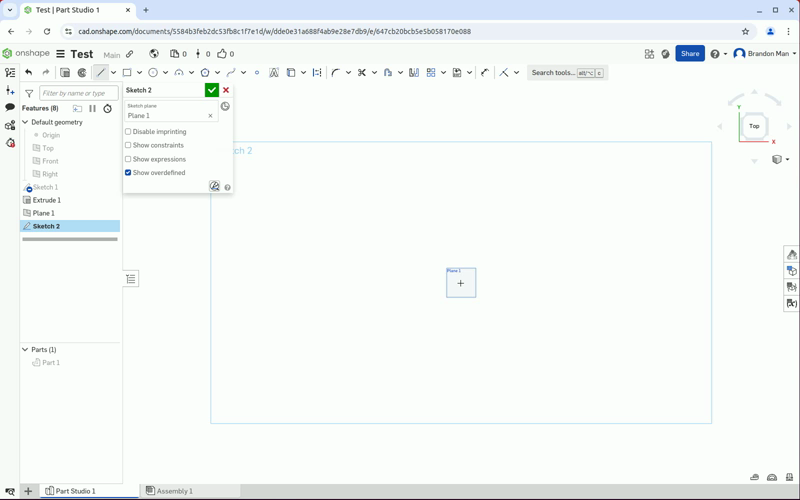
click(460, 282)
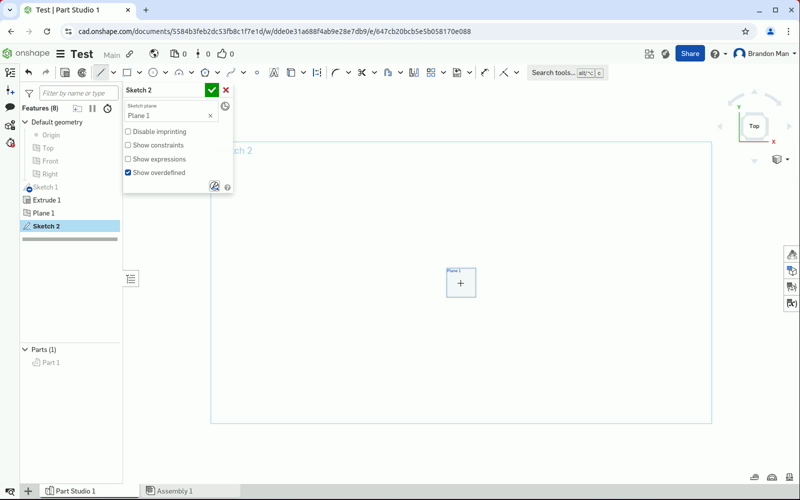
key_up(shift)
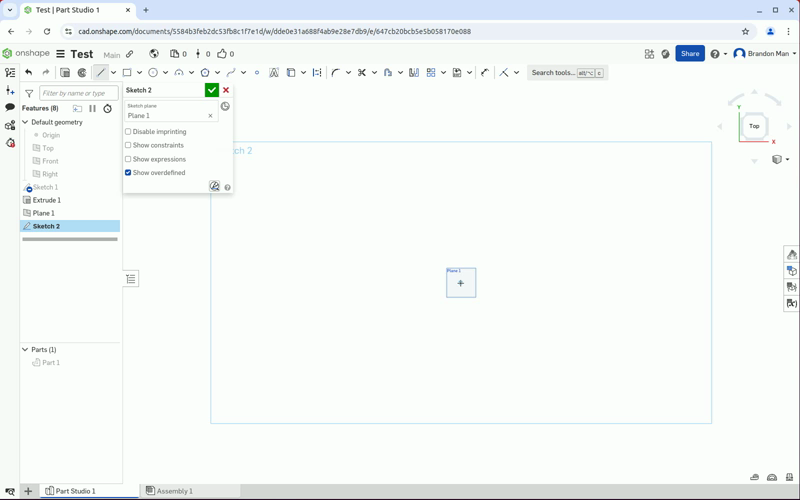
key_down(shift)
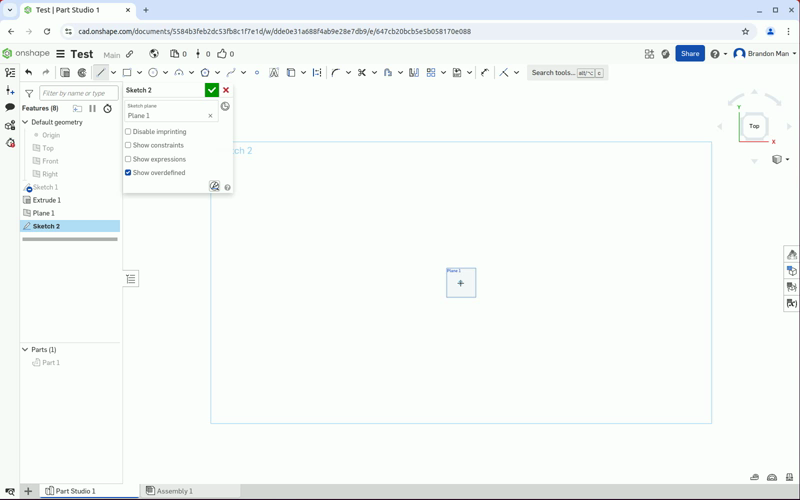
mouse_move(573, 282)
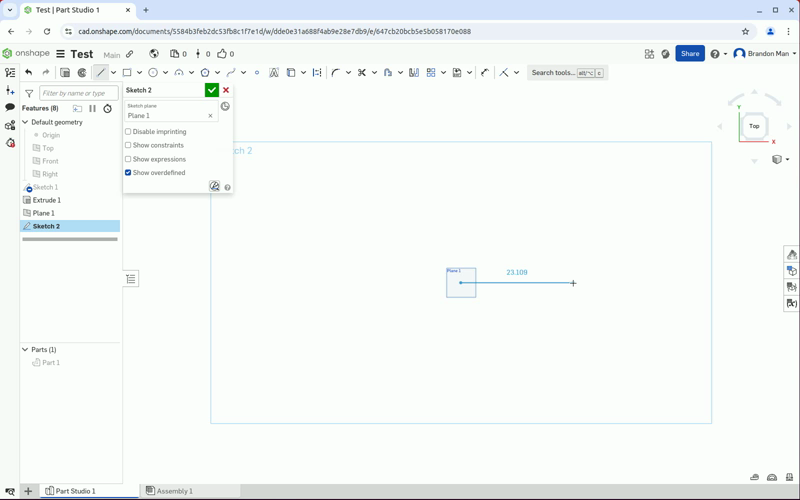
click(573, 282)
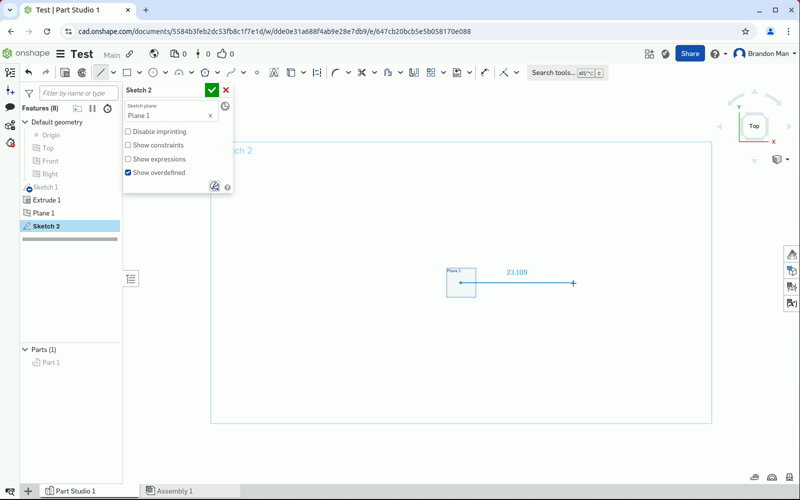
key_up(shift)
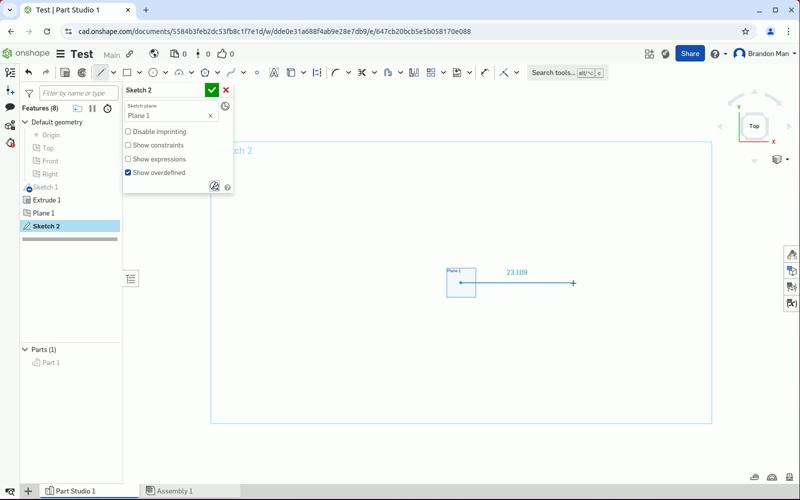
key_down(shift)
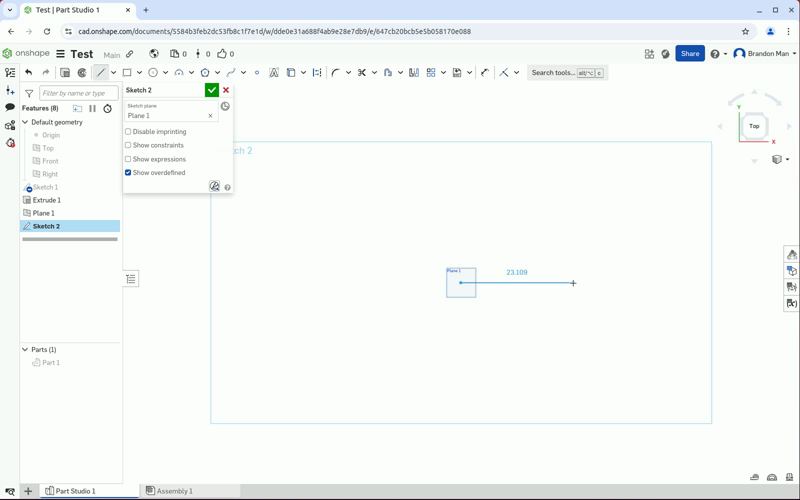
mouse_move(573, 170)
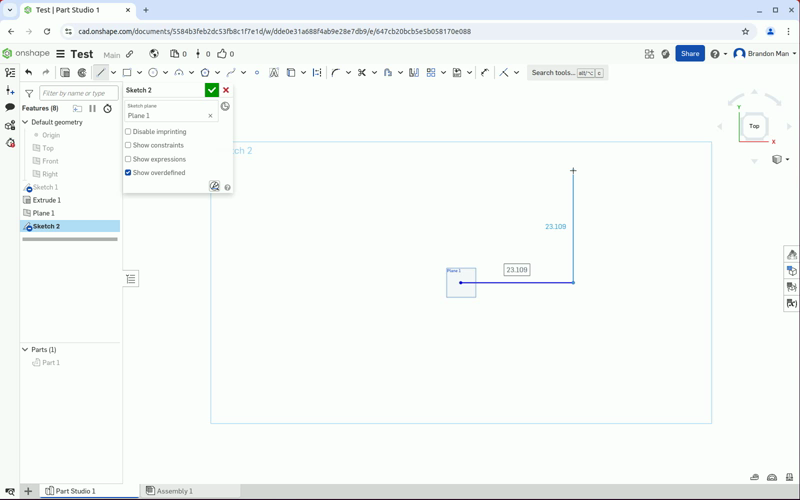
click(573, 170)
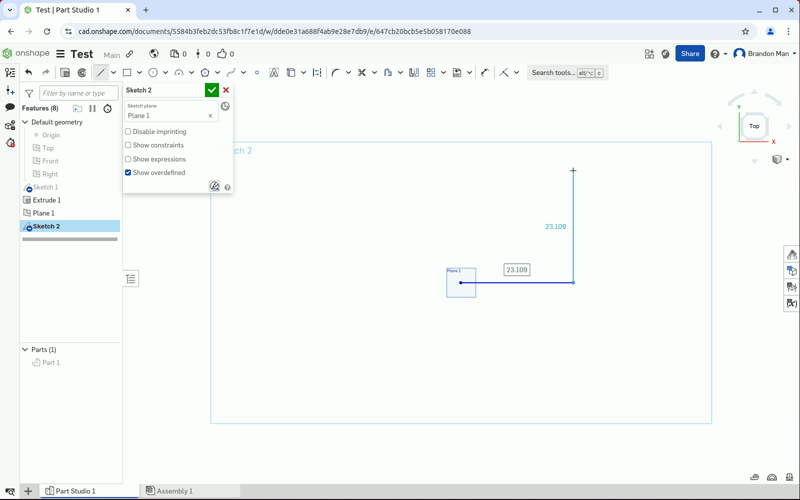
key_up(shift)
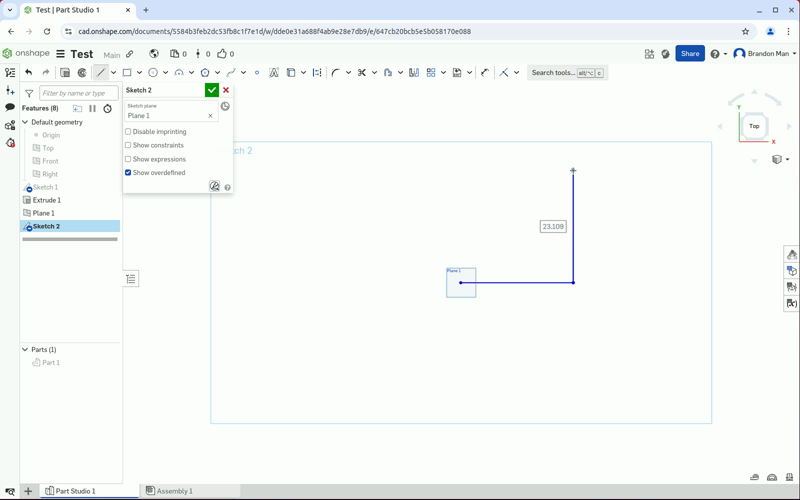
key_down(shift)
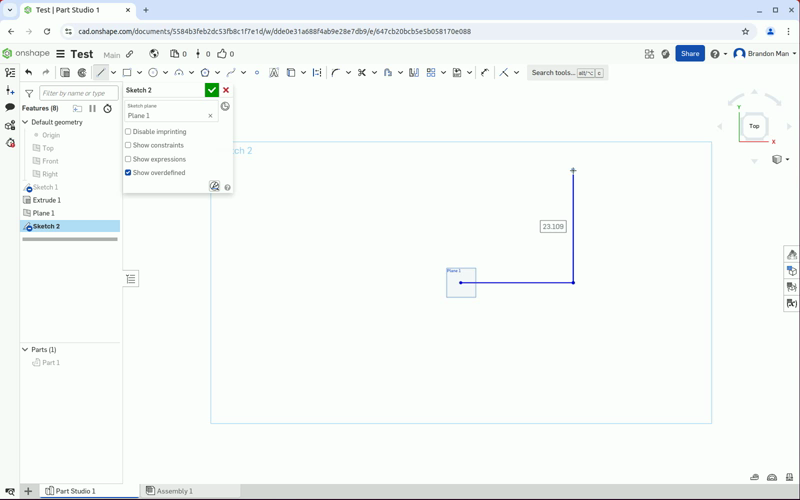
mouse_move(460, 170)
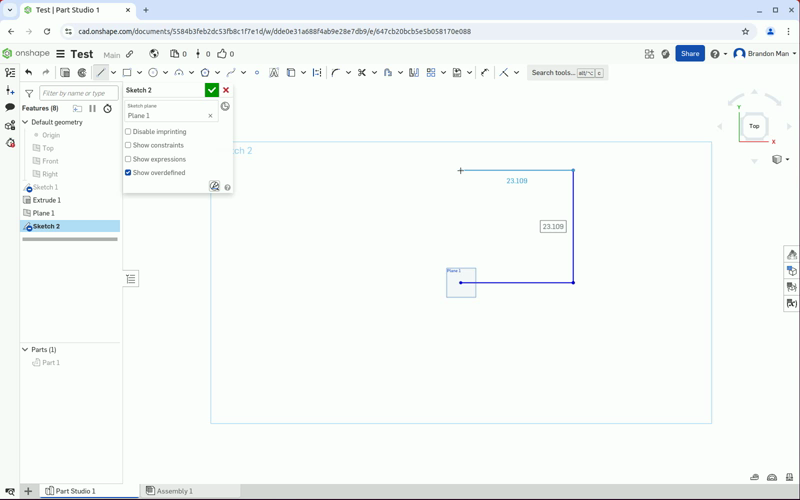
click(460, 170)
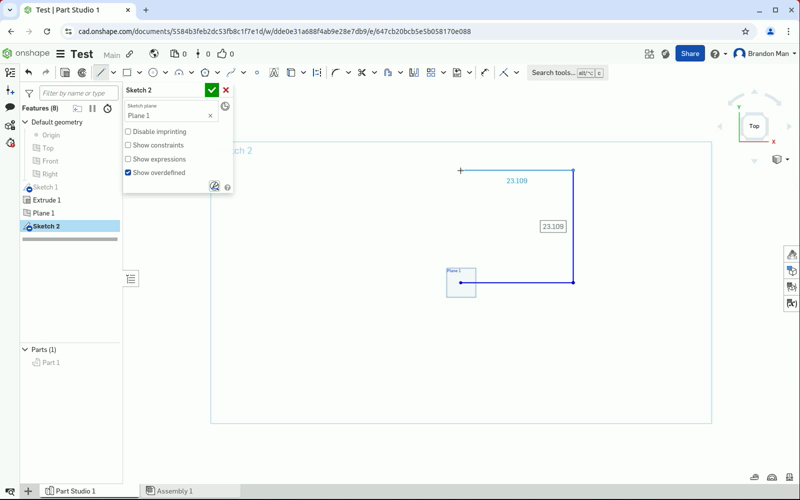
key_up(shift)
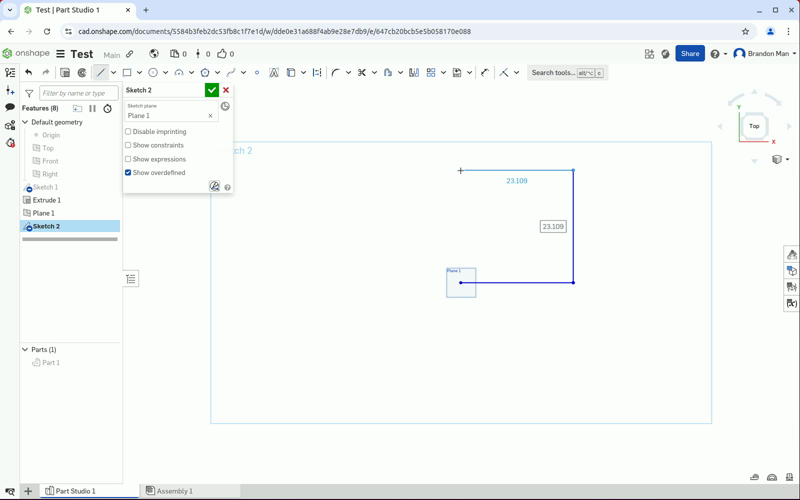
key_down(shift)
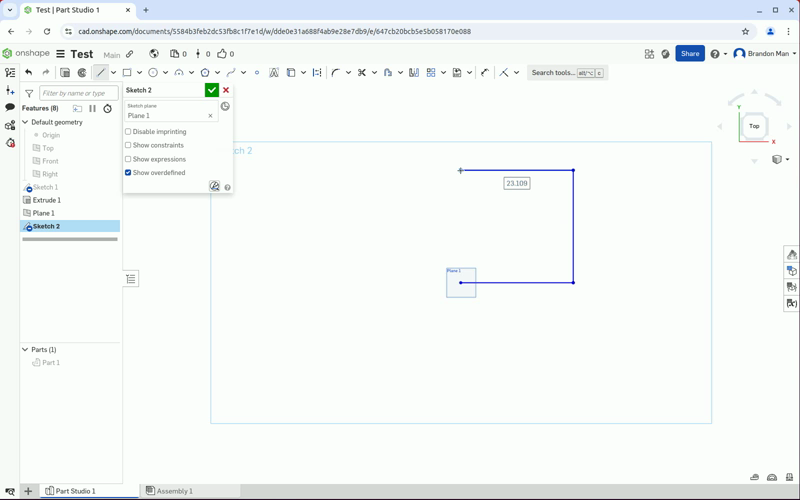
mouse_move(460, 282)
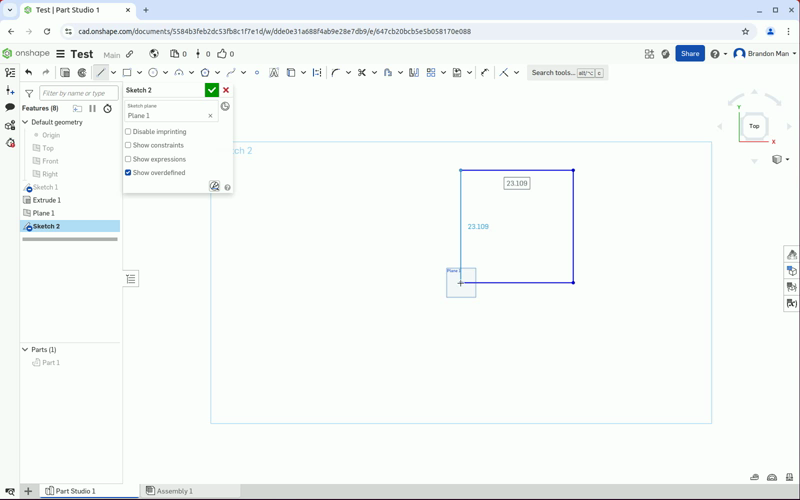
key_up(shift)
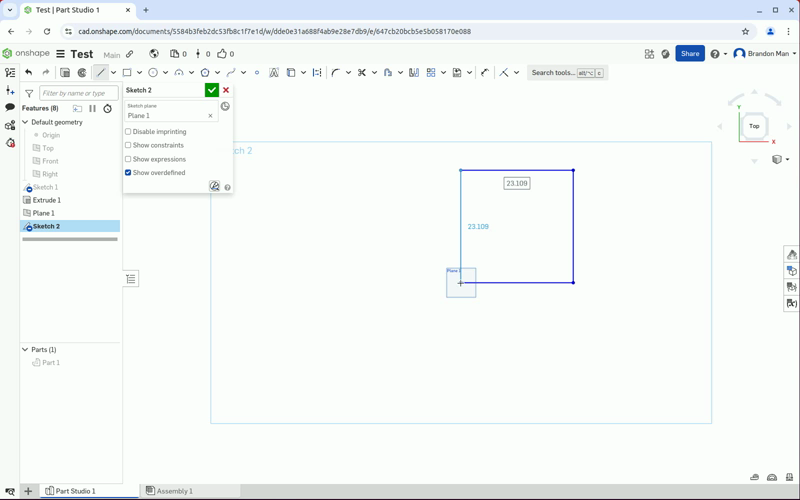
click(460, 282)
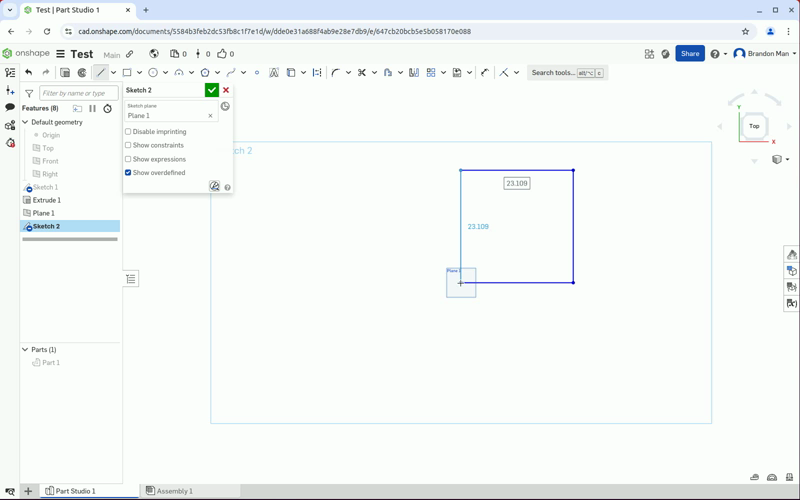
key(esc)
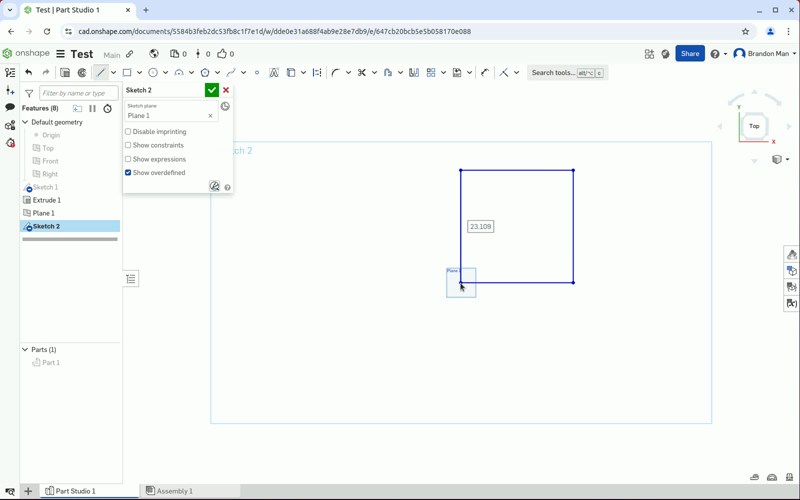
key(l)
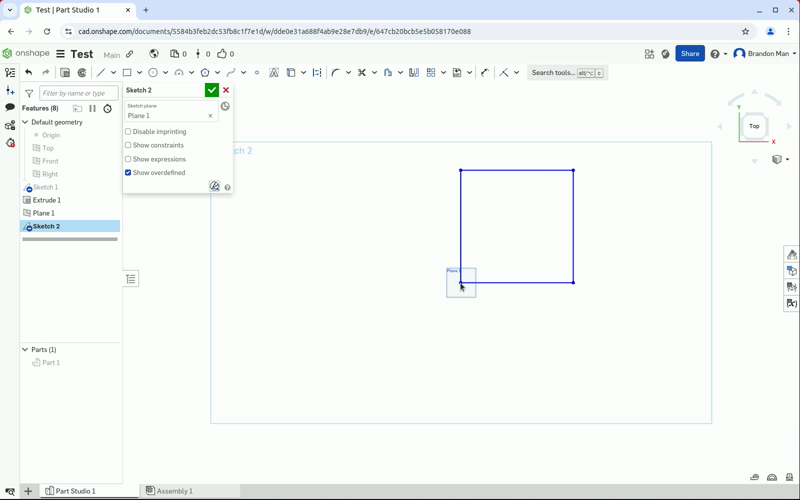
key_down(shift)
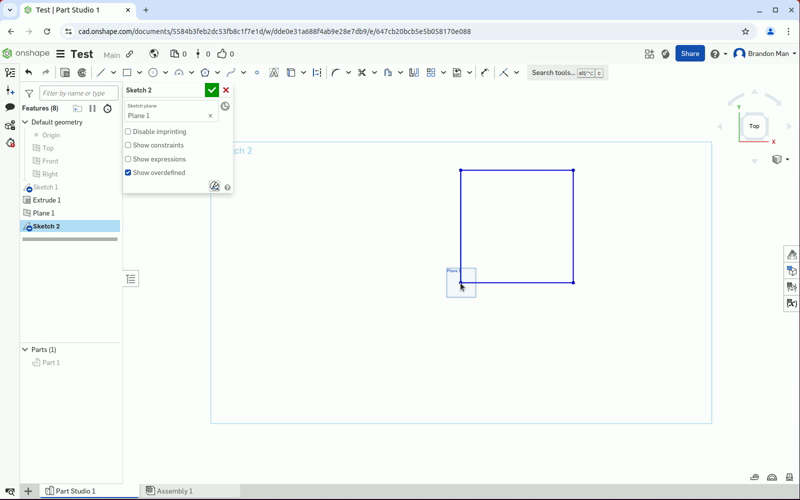
mouse_move(463, 280)
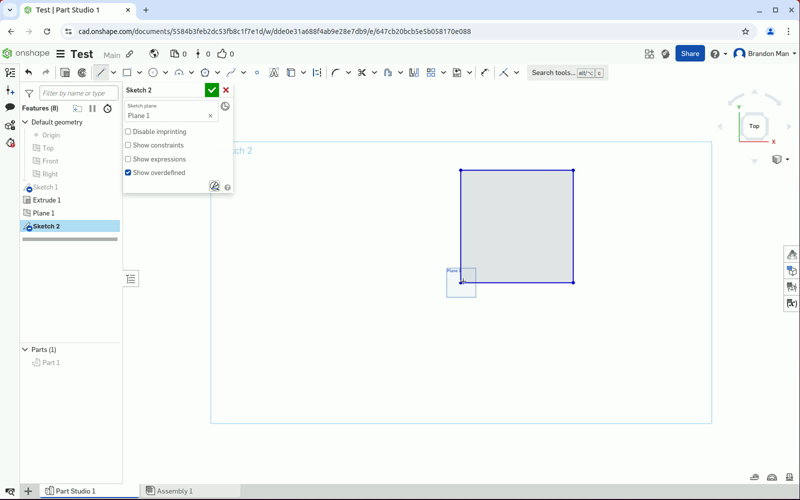
scroll(6)
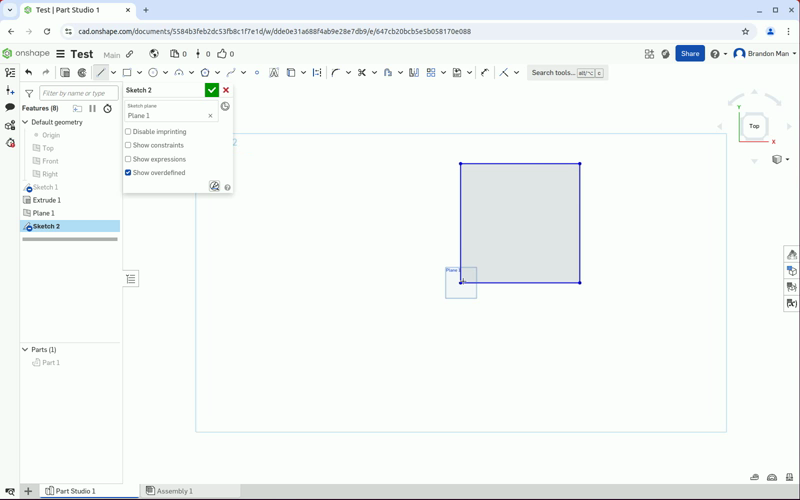
scroll(6)
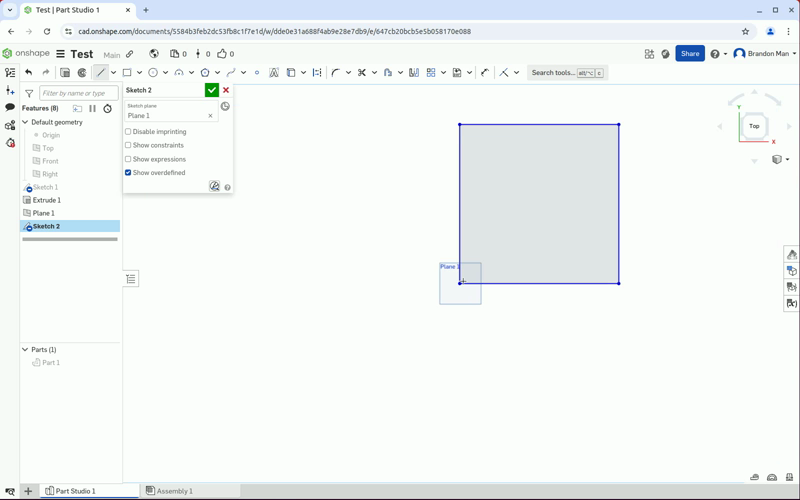
scroll(6)
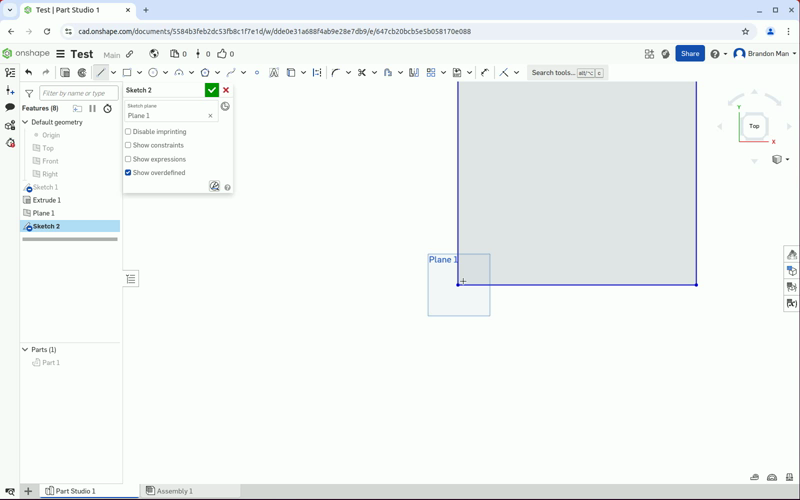
scroll(6)
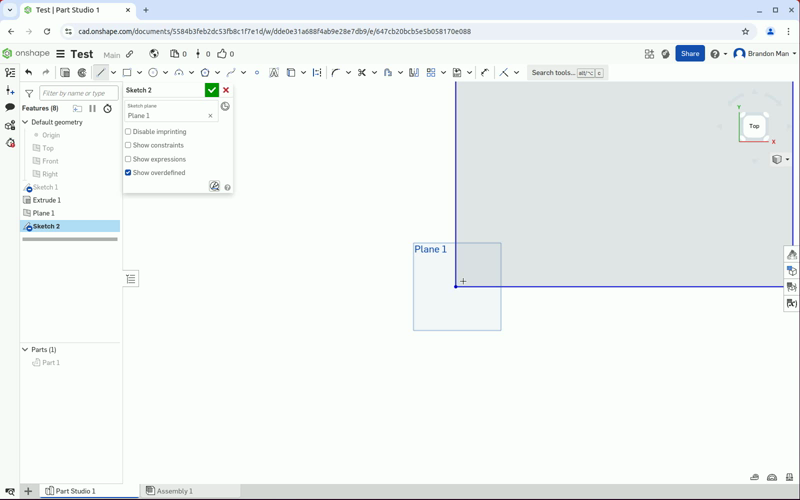
scroll(6)
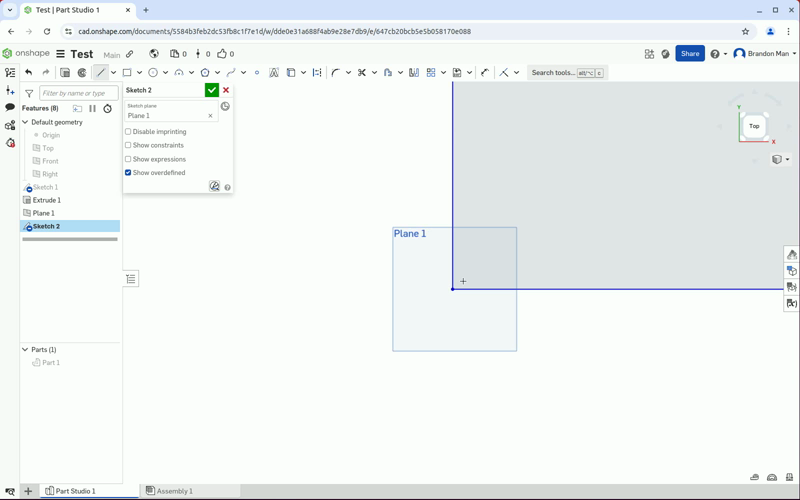
scroll(6)
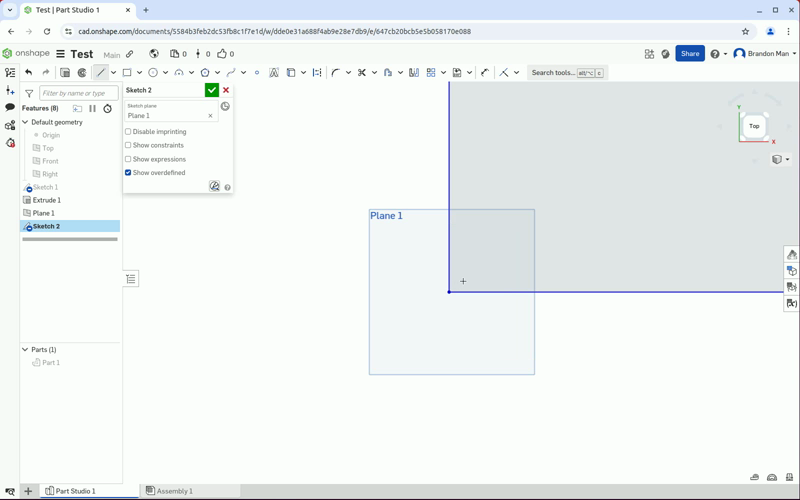
scroll(6)
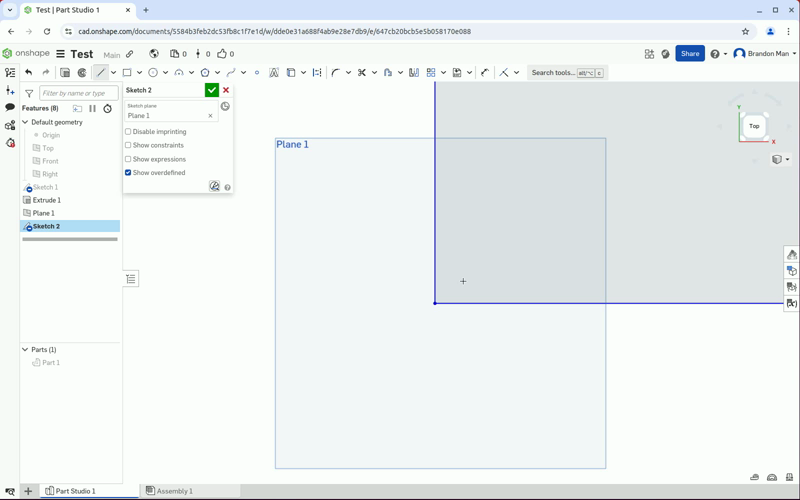
click(463, 280)
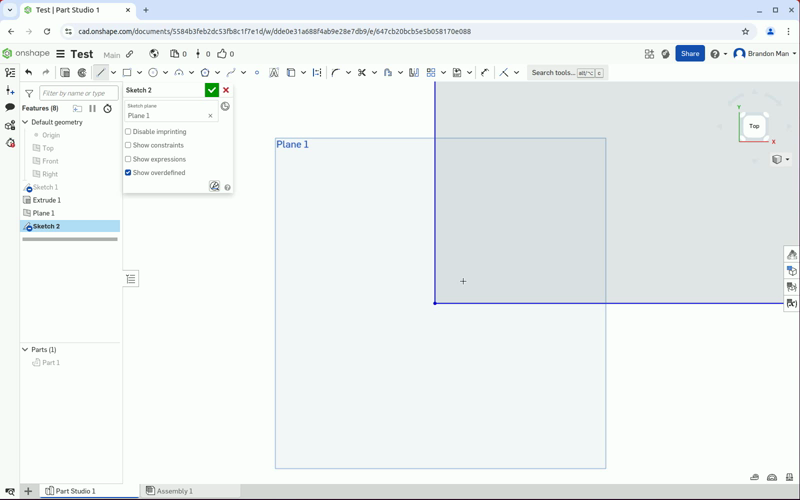
scroll(-6)
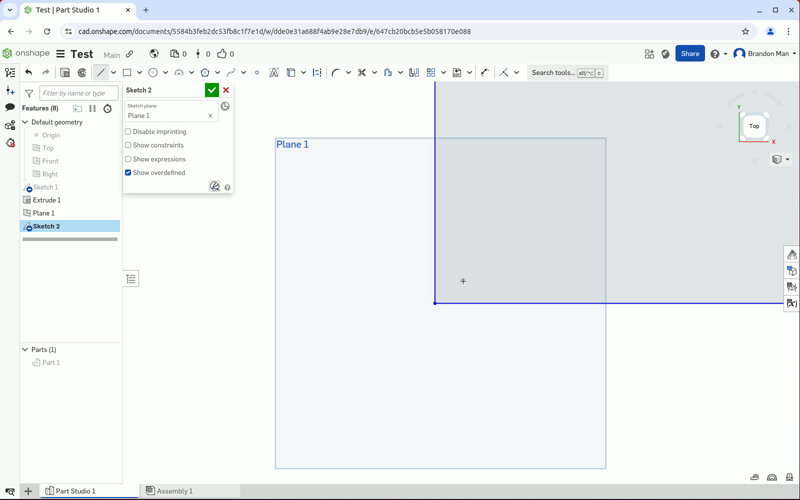
scroll(-6)
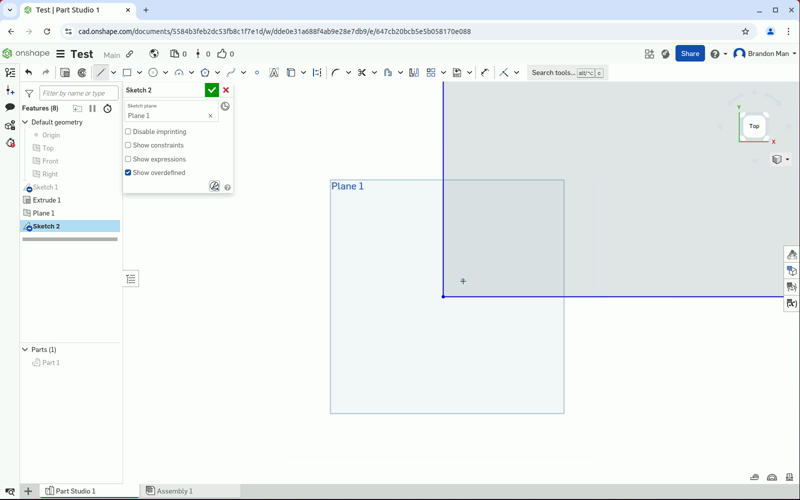
scroll(-6)
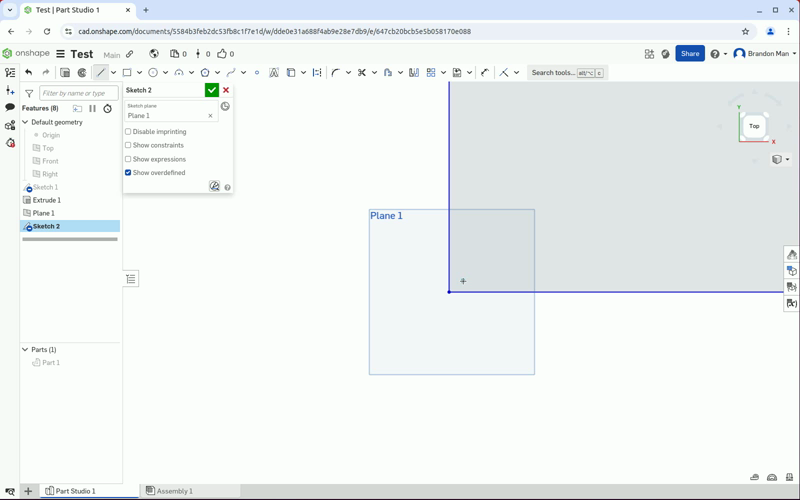
scroll(-6)
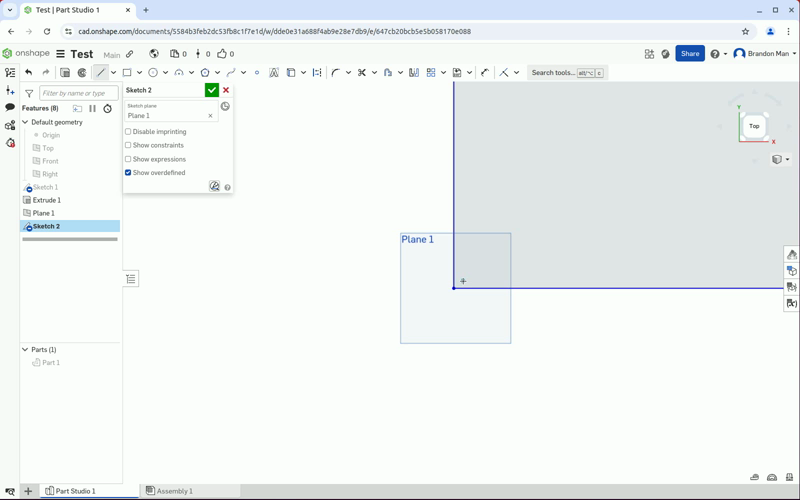
scroll(-6)
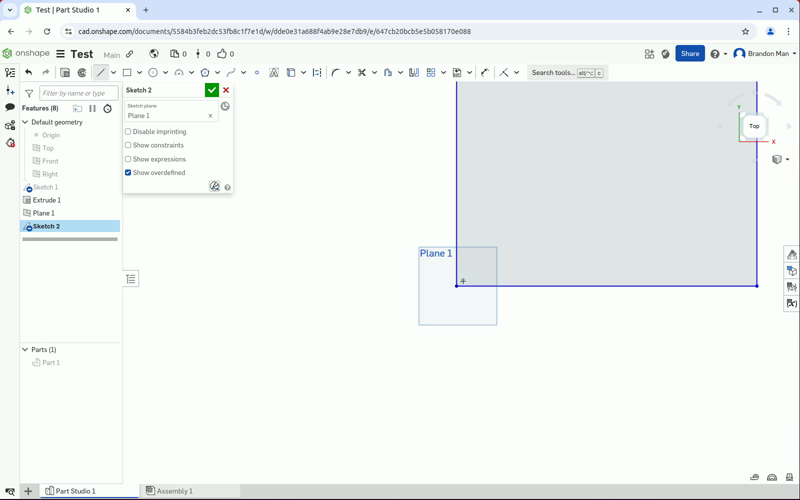
scroll(-6)
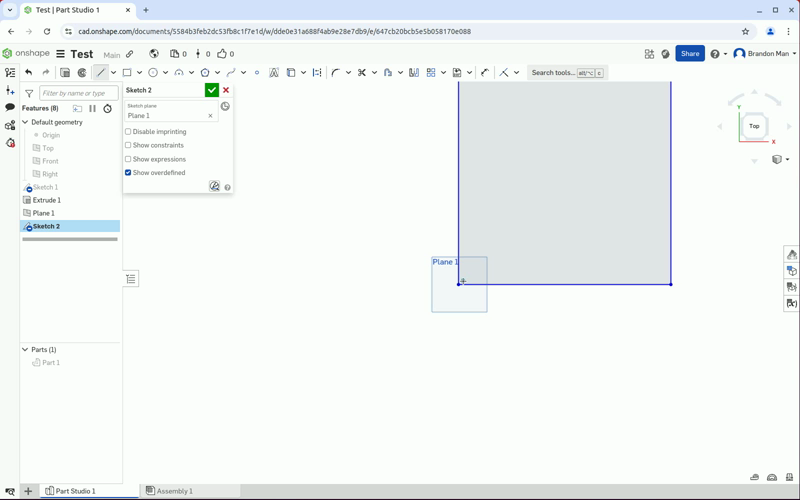
scroll(-6)
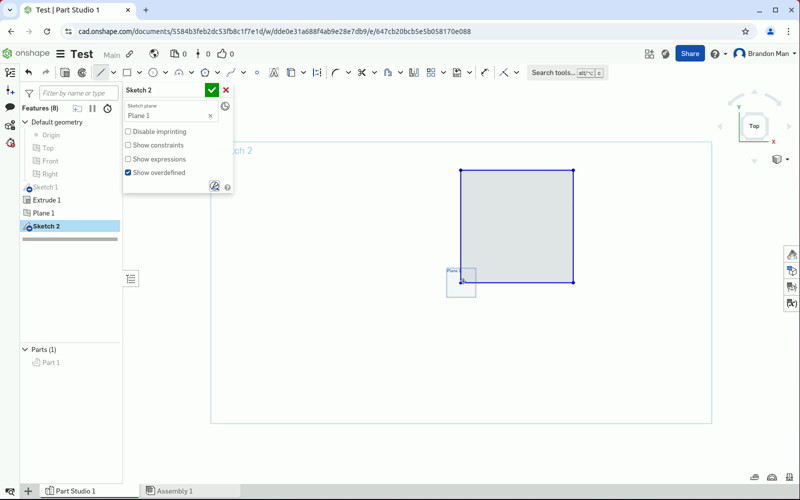
key_up(shift)
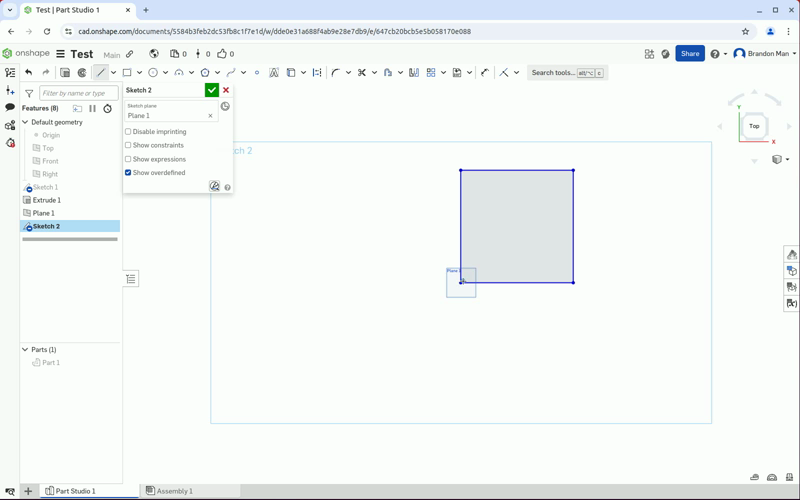
key_down(shift)
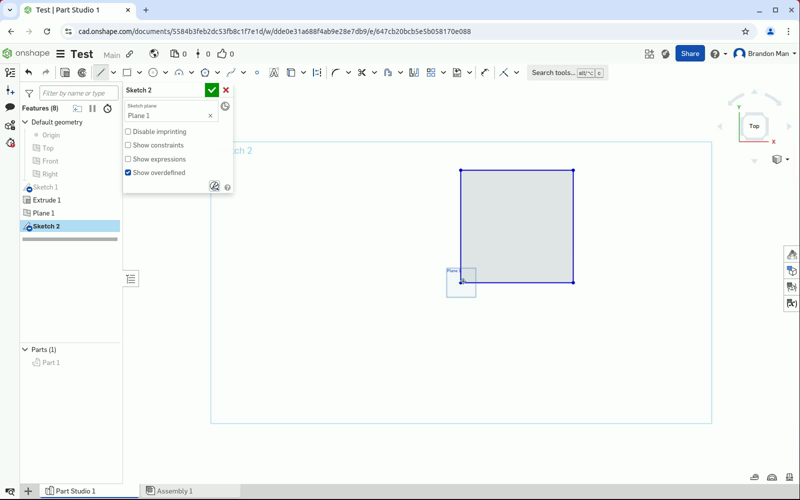
mouse_move(570, 280)
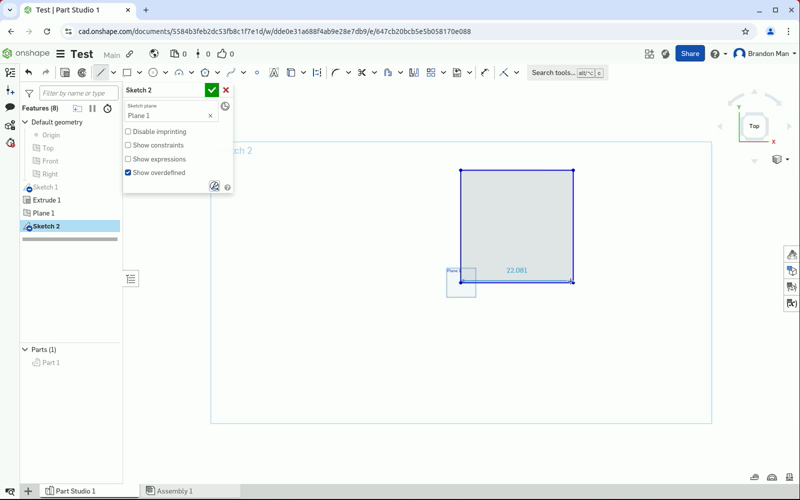
scroll(6)
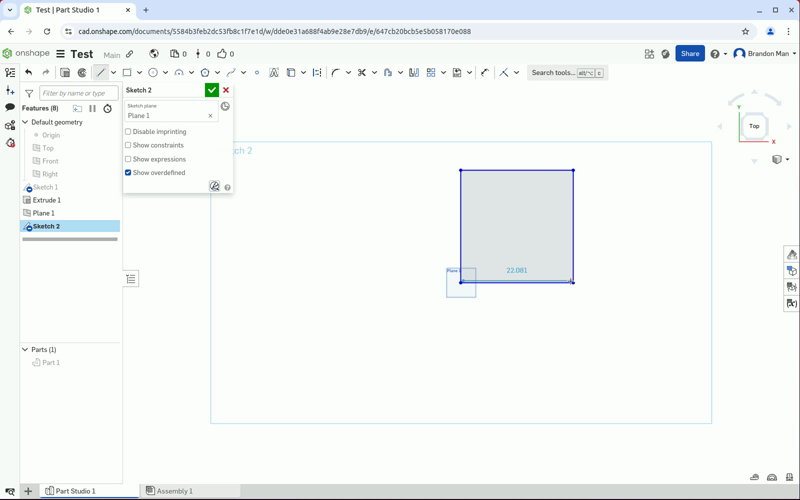
scroll(6)
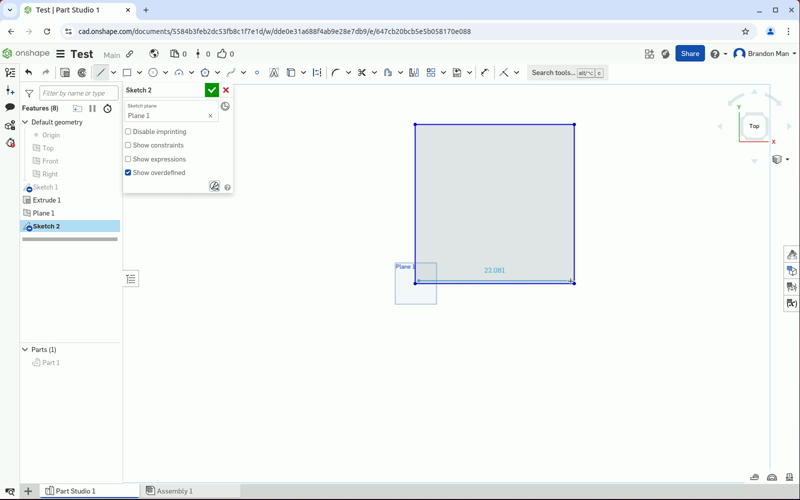
scroll(6)
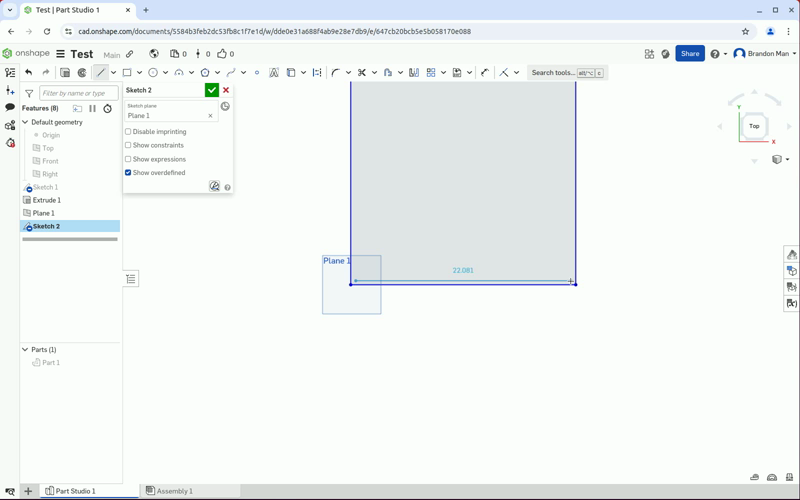
scroll(6)
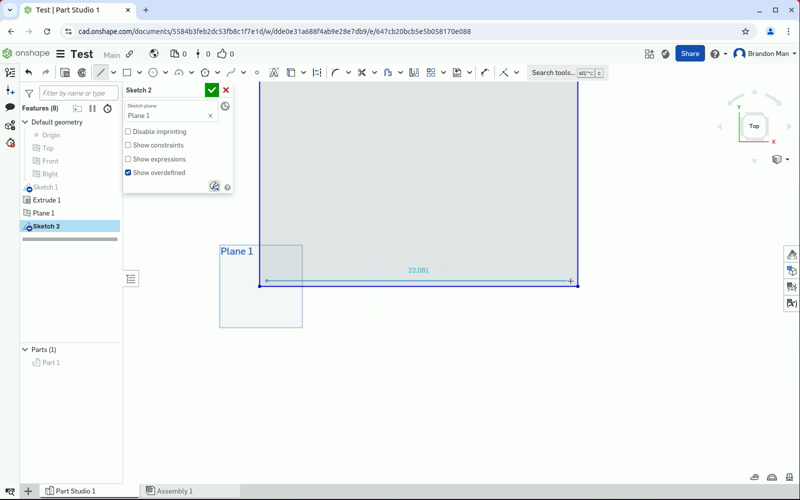
scroll(6)
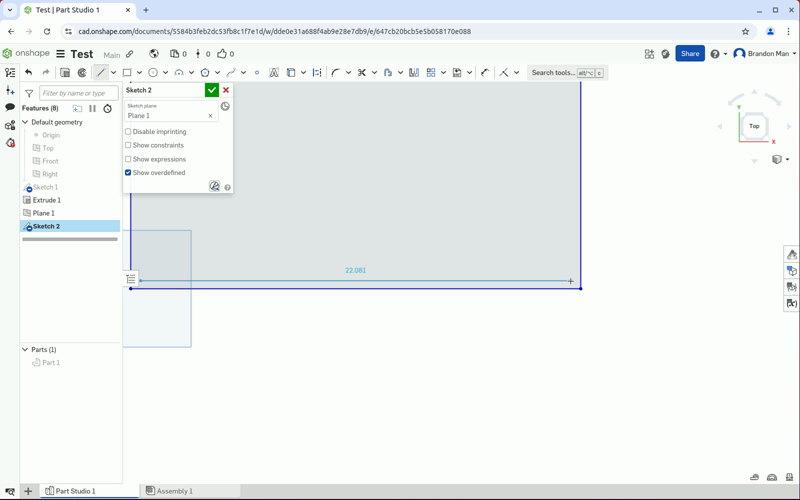
scroll(6)
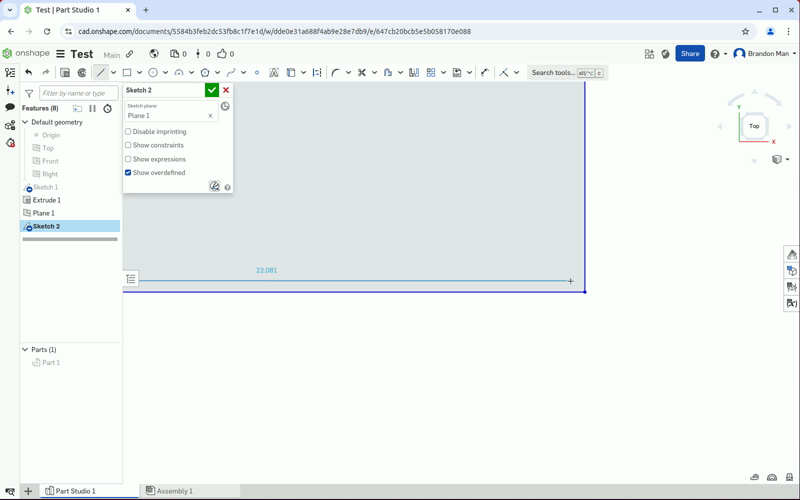
scroll(6)
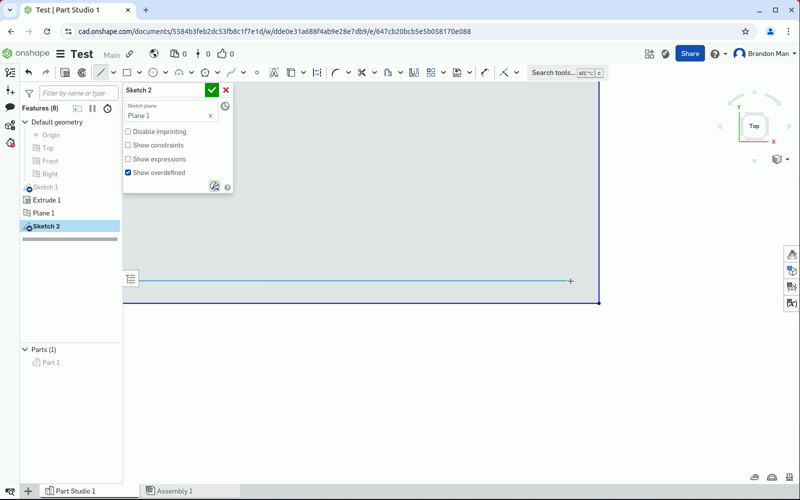
click(570, 280)
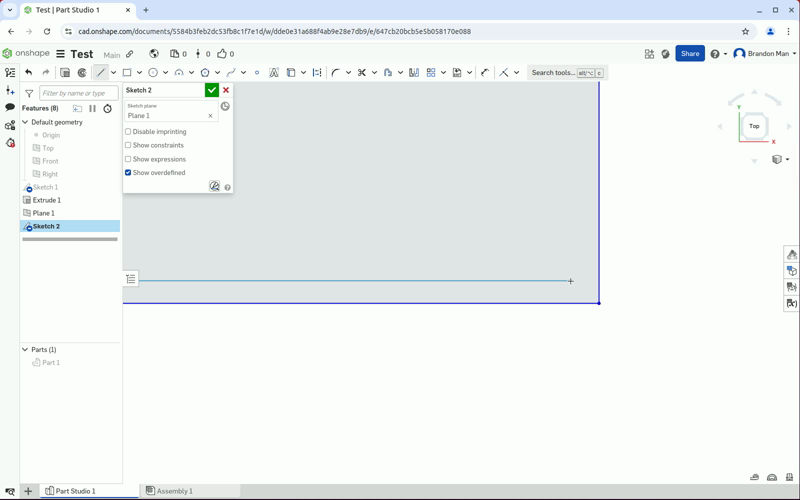
scroll(-6)
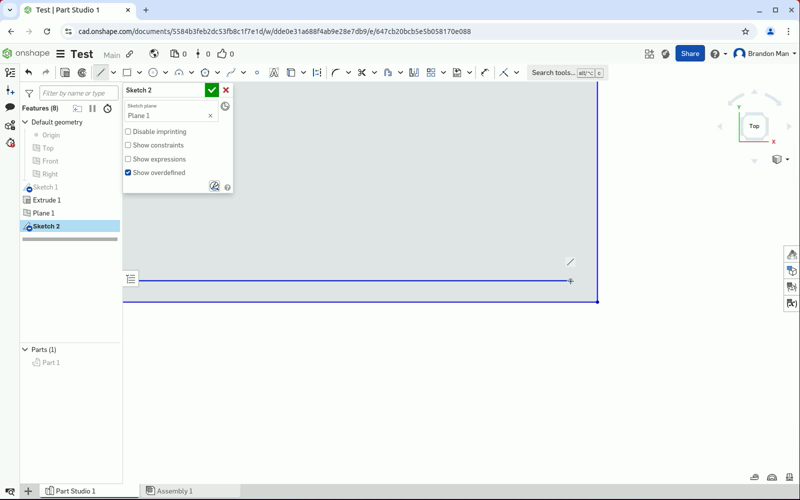
scroll(-6)
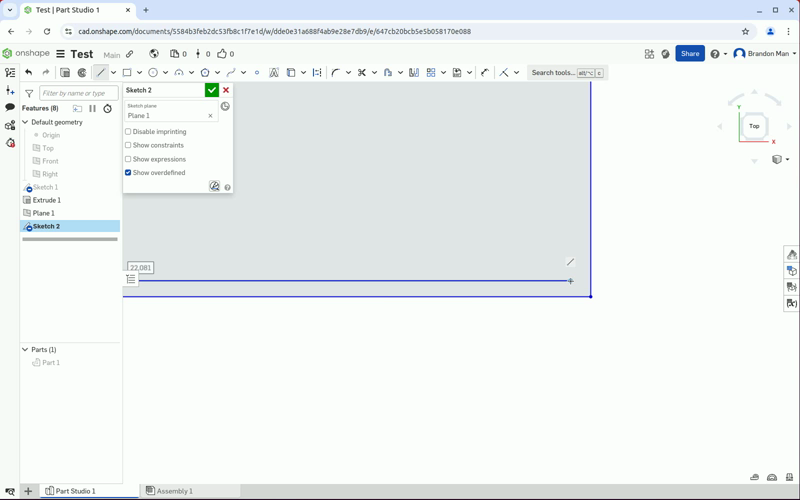
scroll(-6)
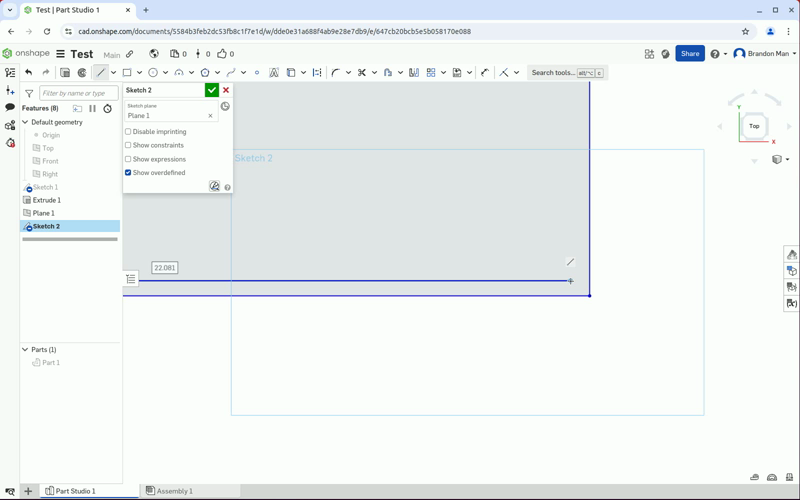
scroll(-6)
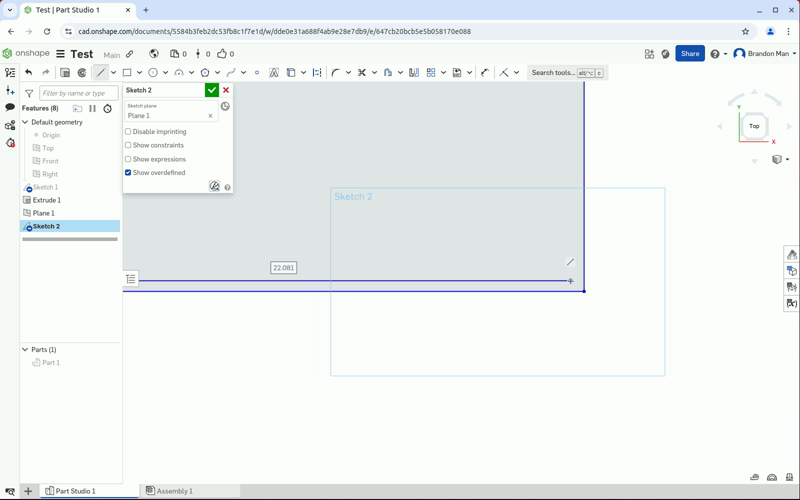
scroll(-6)
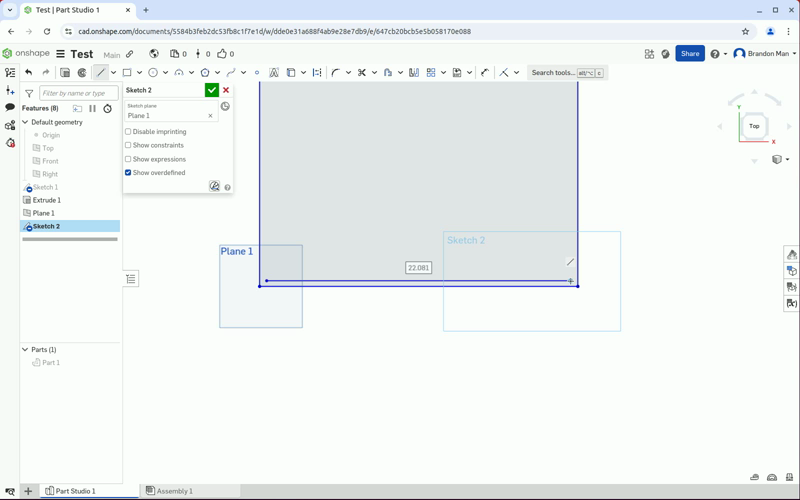
scroll(-6)
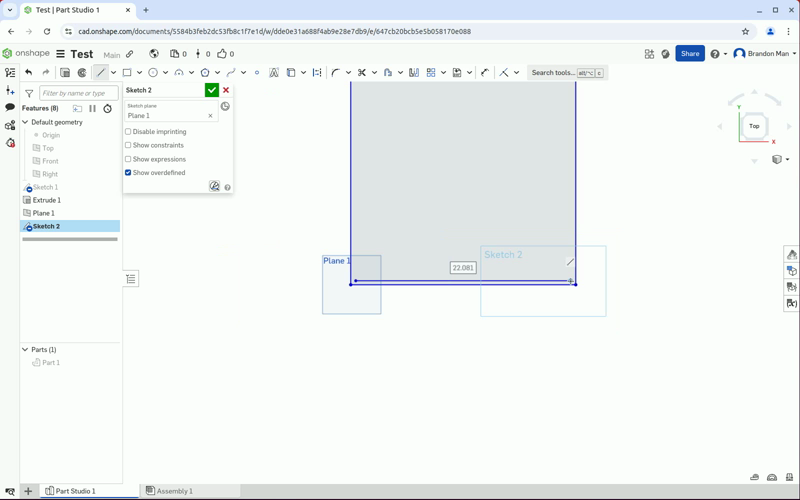
scroll(-6)
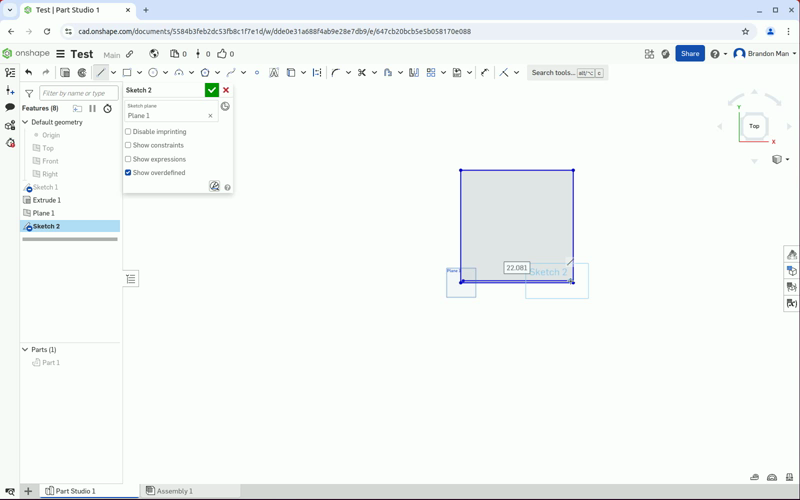
key_up(shift)
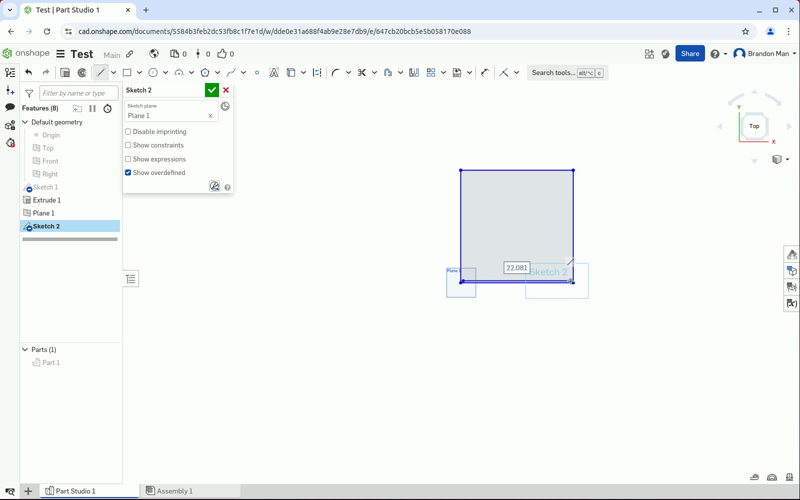
key_down(shift)
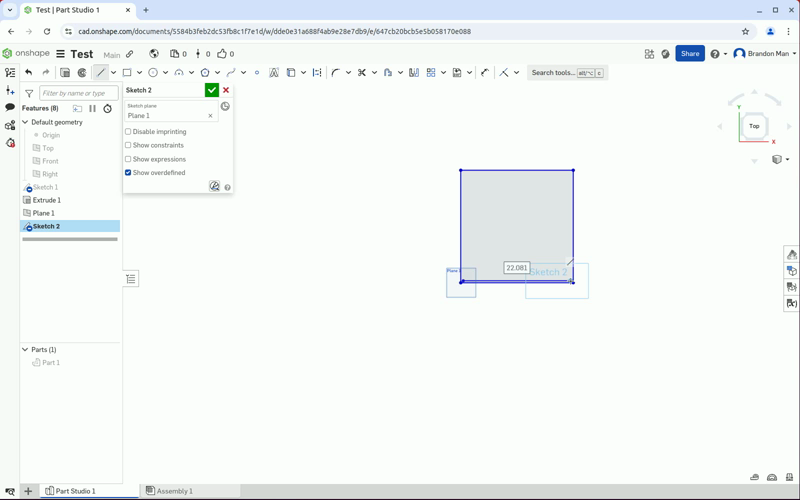
mouse_move(570, 172)
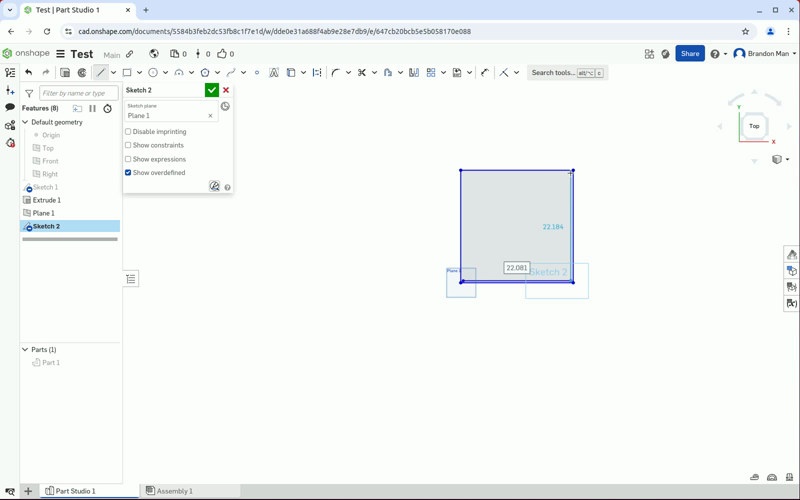
scroll(6)
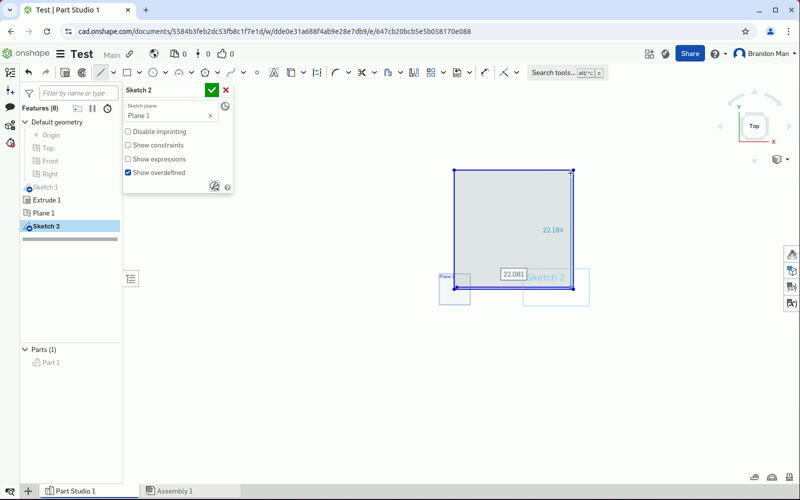
scroll(6)
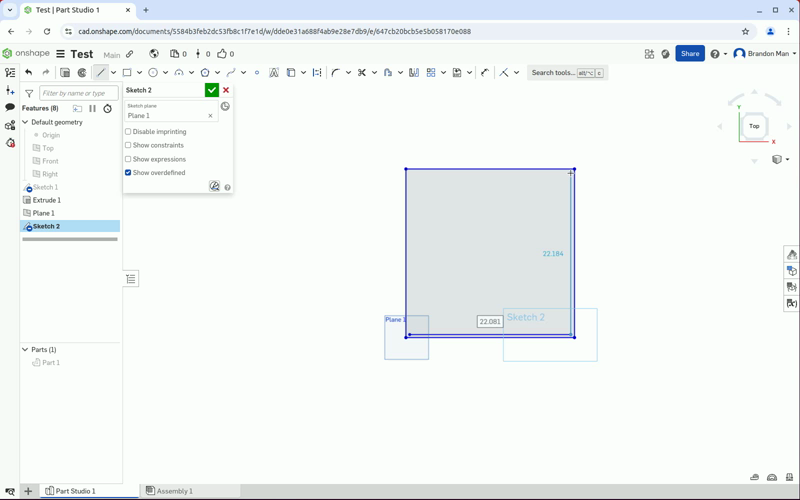
scroll(6)
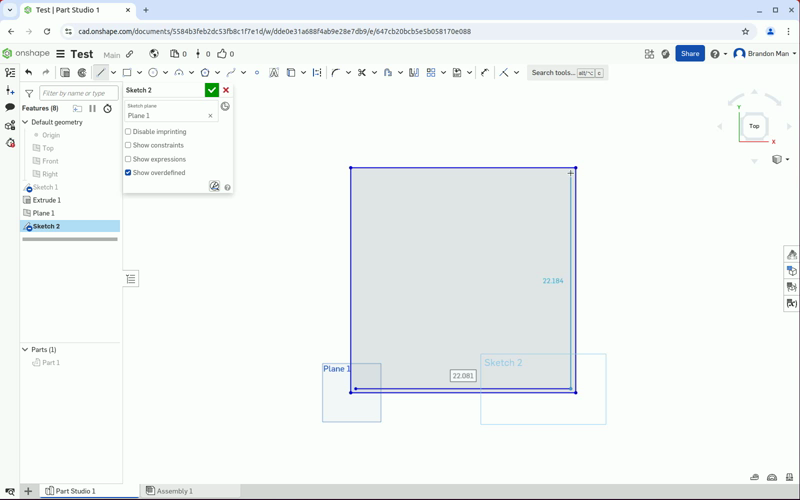
scroll(6)
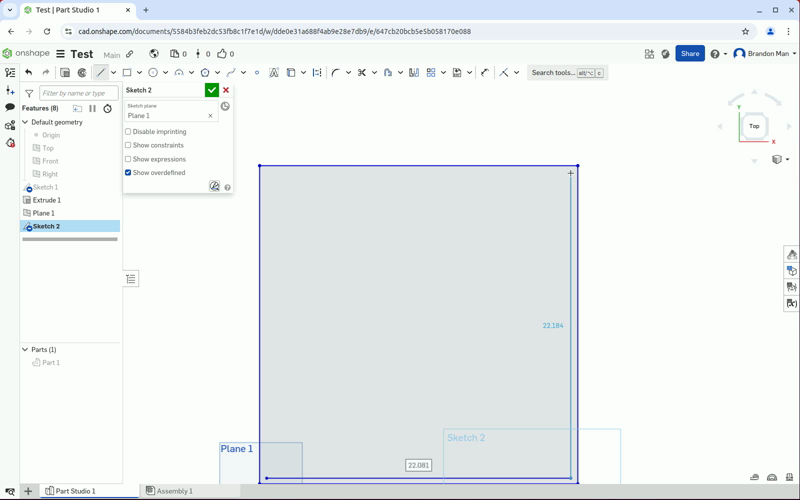
scroll(6)
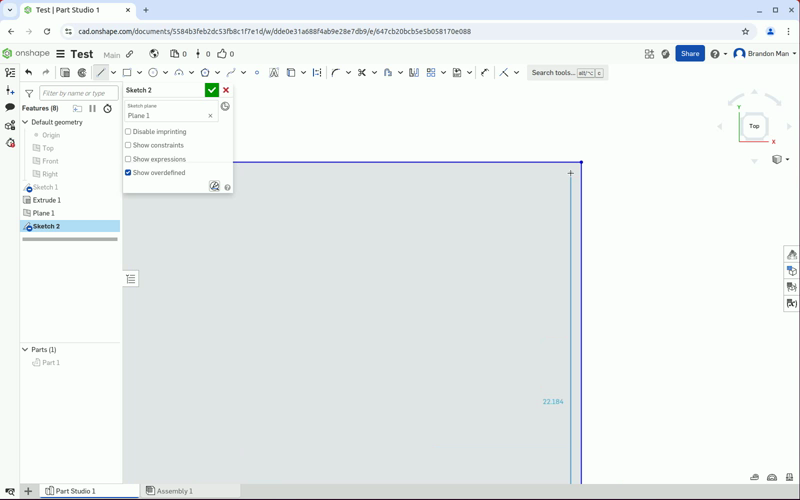
scroll(6)
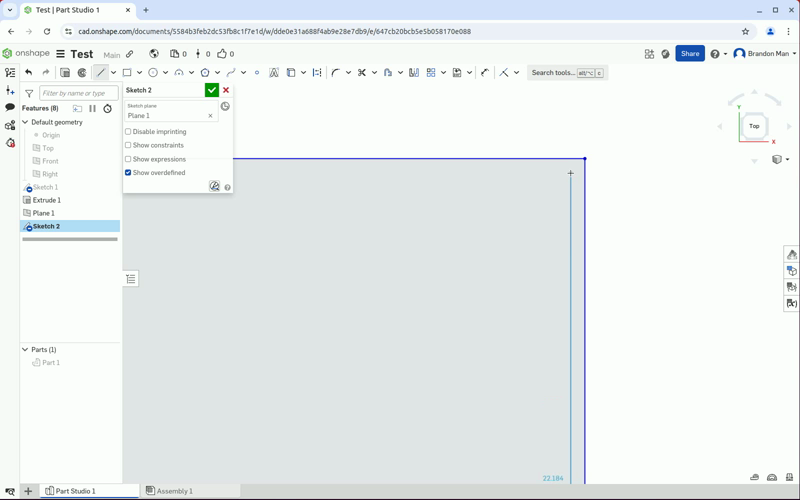
scroll(6)
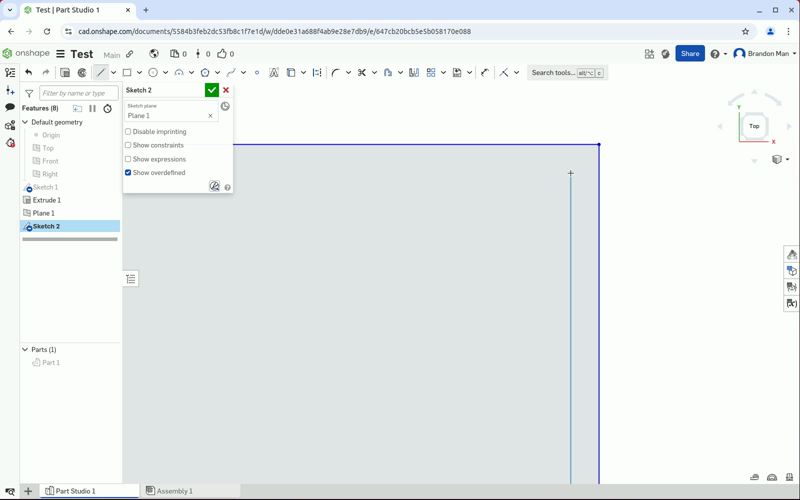
click(570, 172)
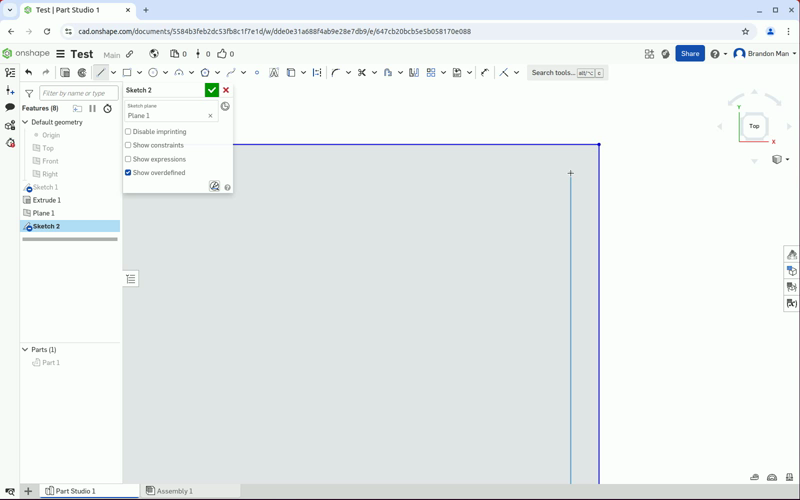
scroll(-6)
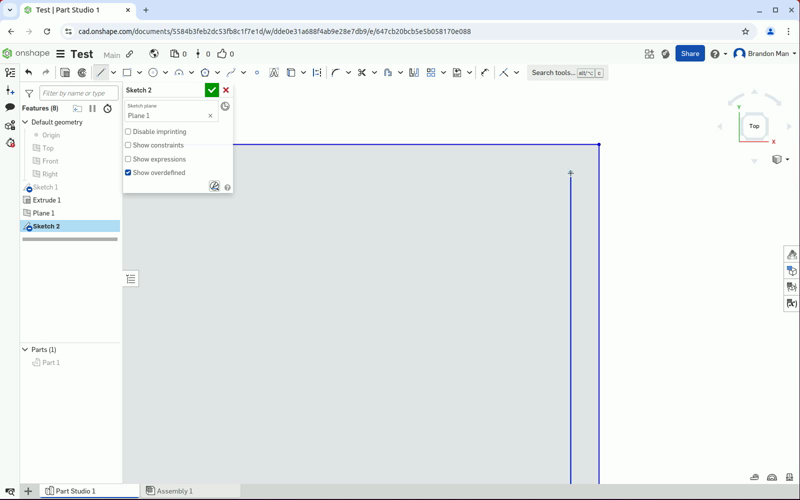
scroll(-6)
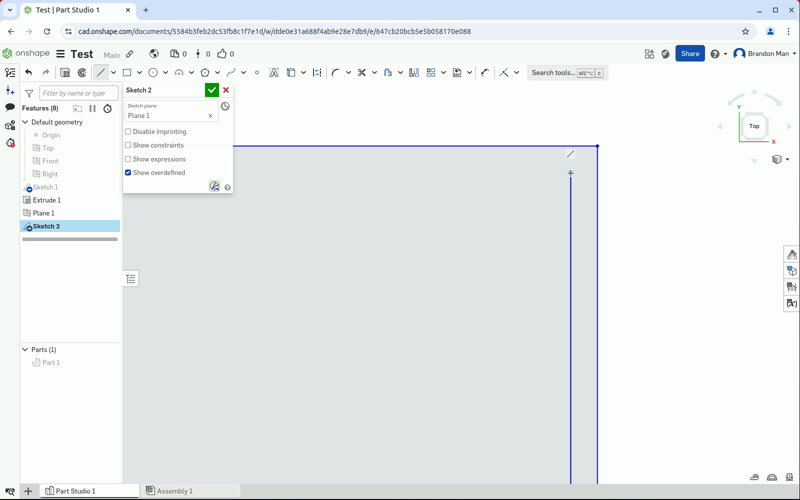
scroll(-6)
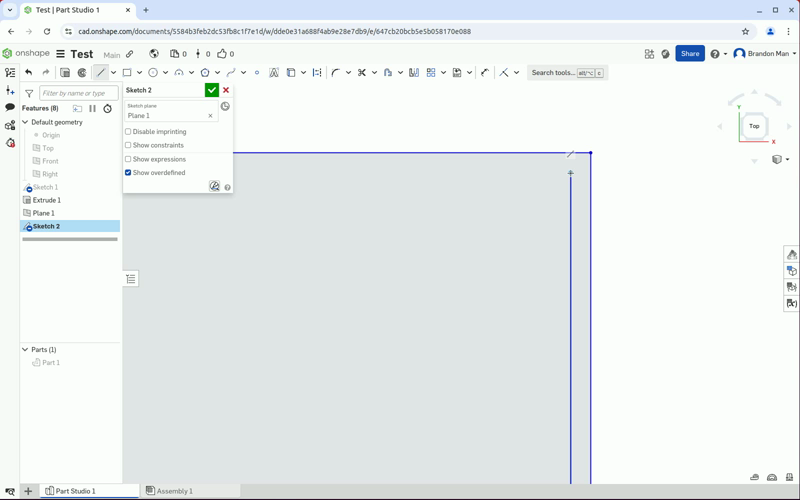
scroll(-6)
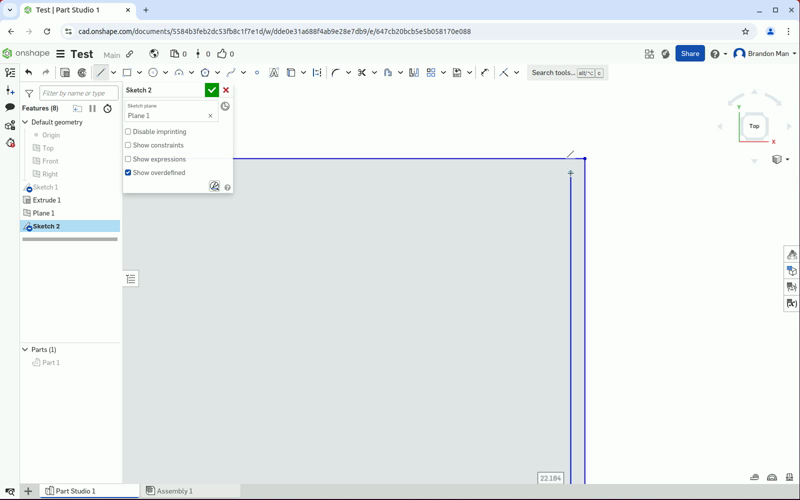
scroll(-6)
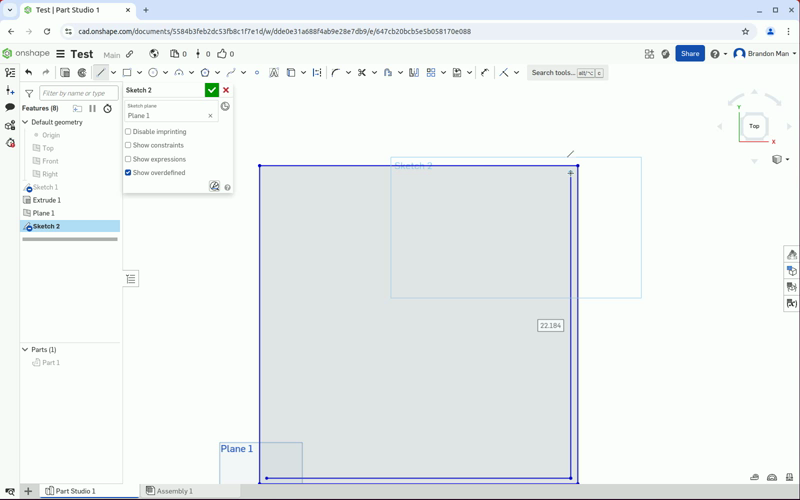
scroll(-6)
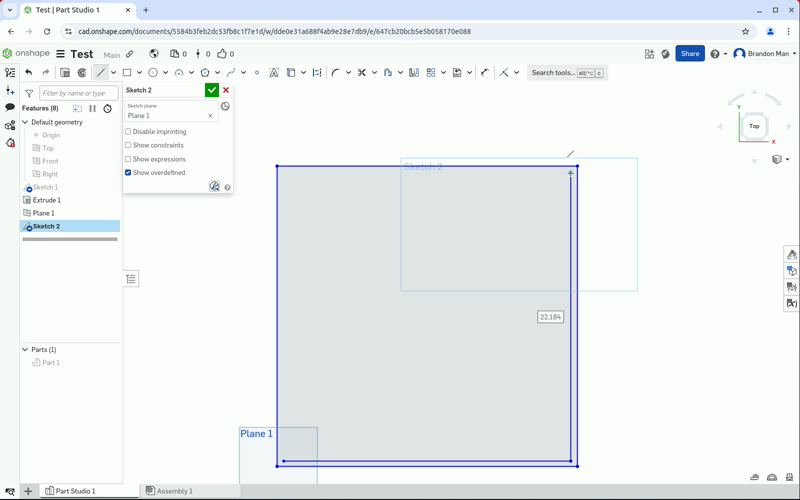
scroll(-6)
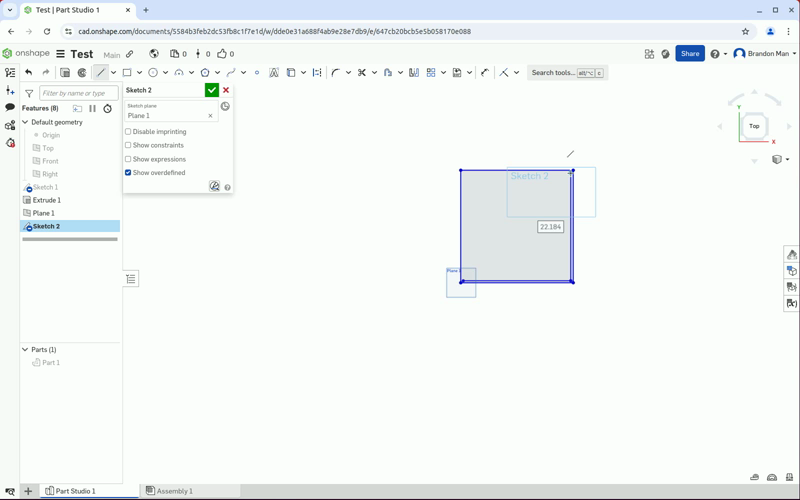
key_up(shift)
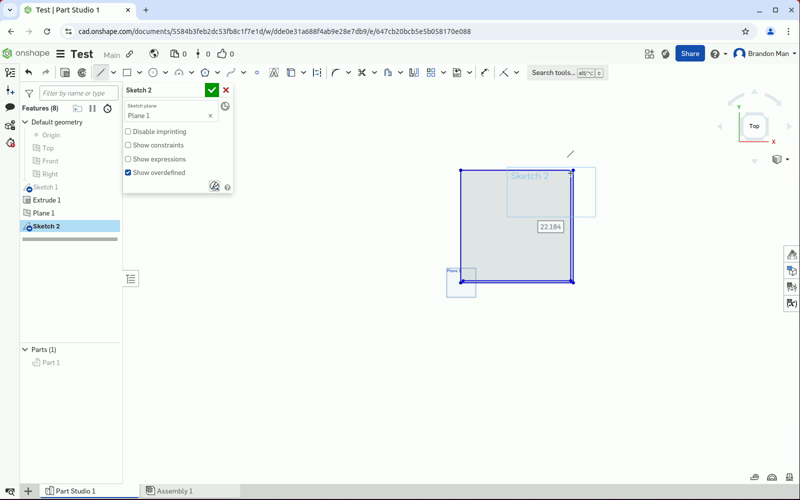
key_down(shift)
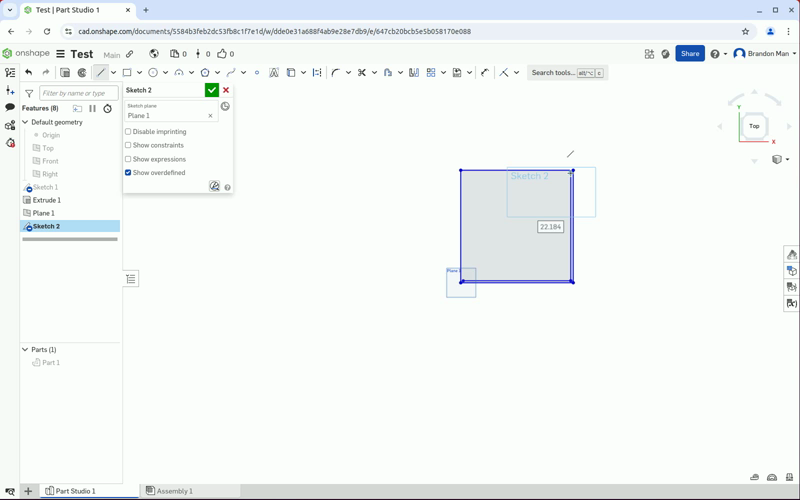
mouse_move(463, 172)
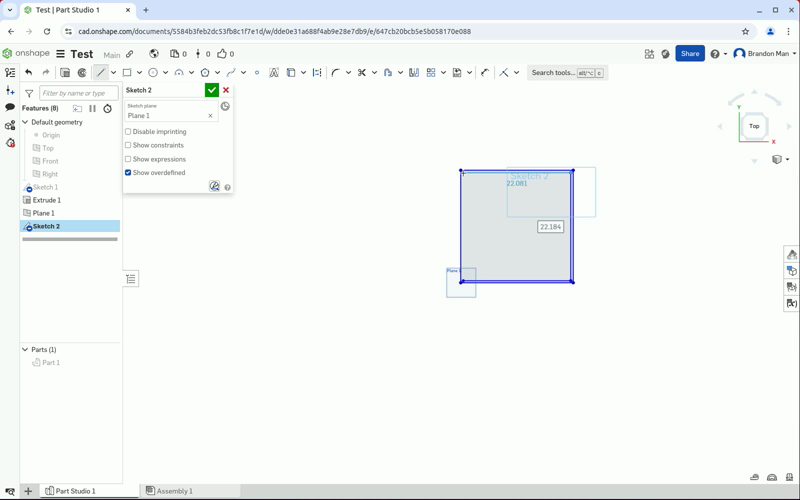
scroll(6)
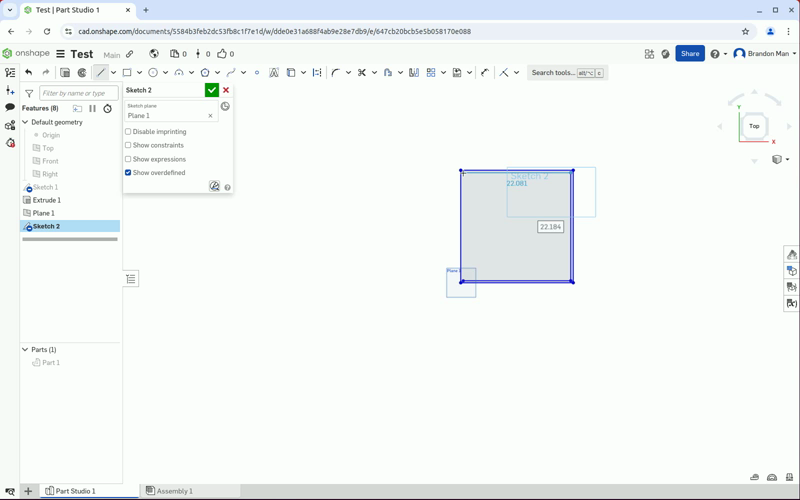
scroll(6)
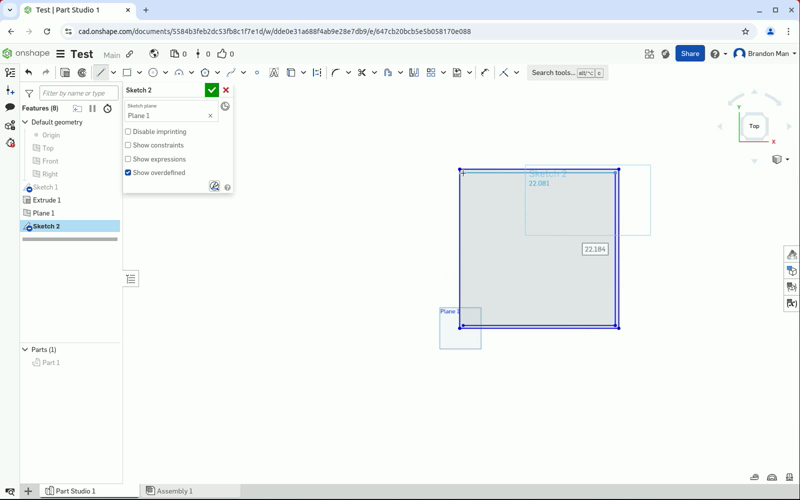
scroll(6)
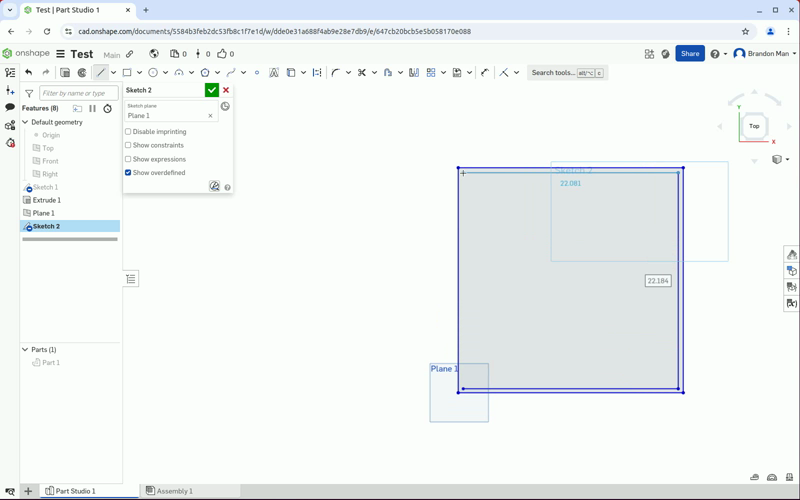
scroll(6)
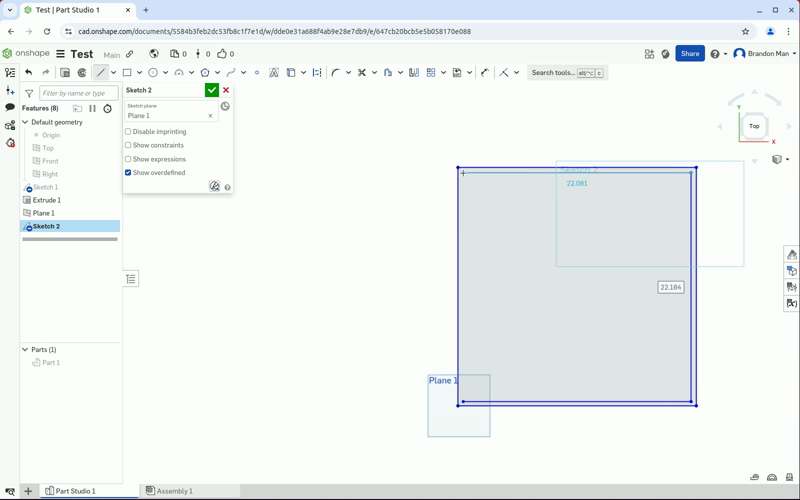
scroll(6)
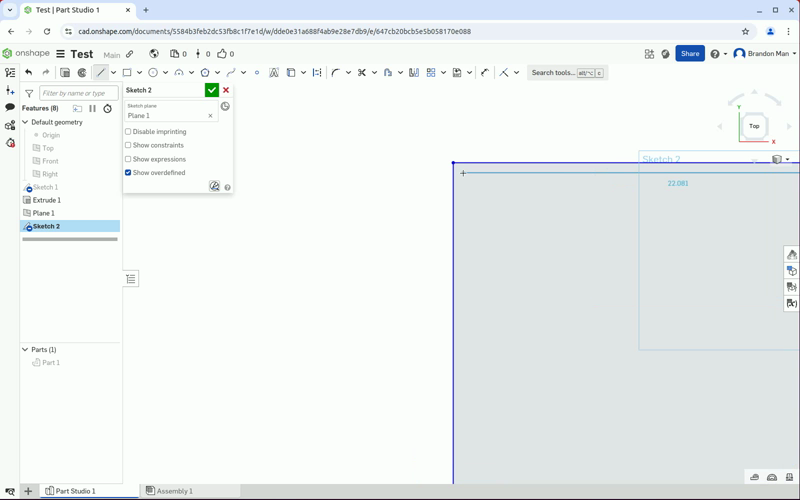
scroll(6)
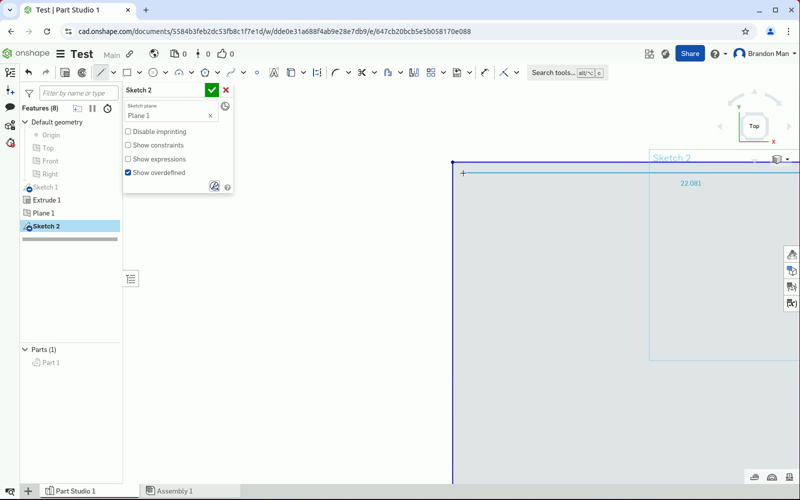
scroll(6)
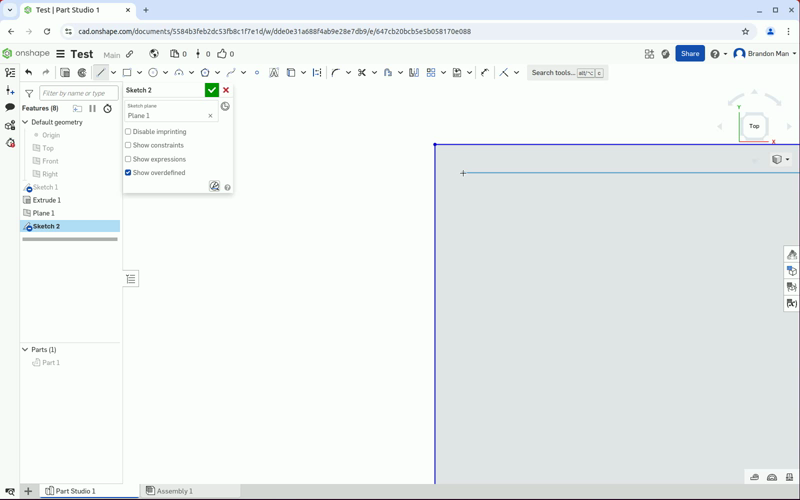
click(463, 172)
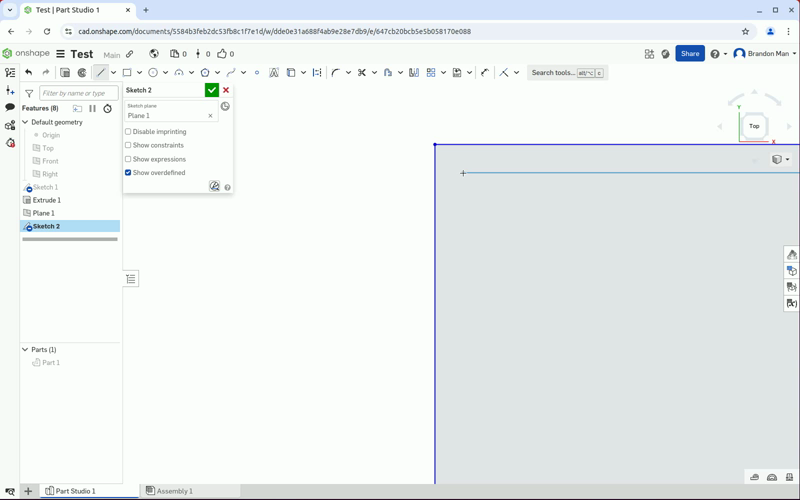
scroll(-6)
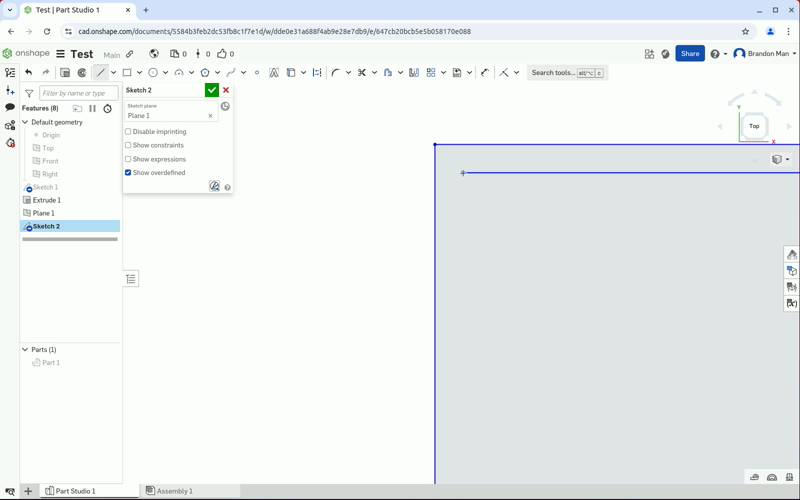
scroll(-6)
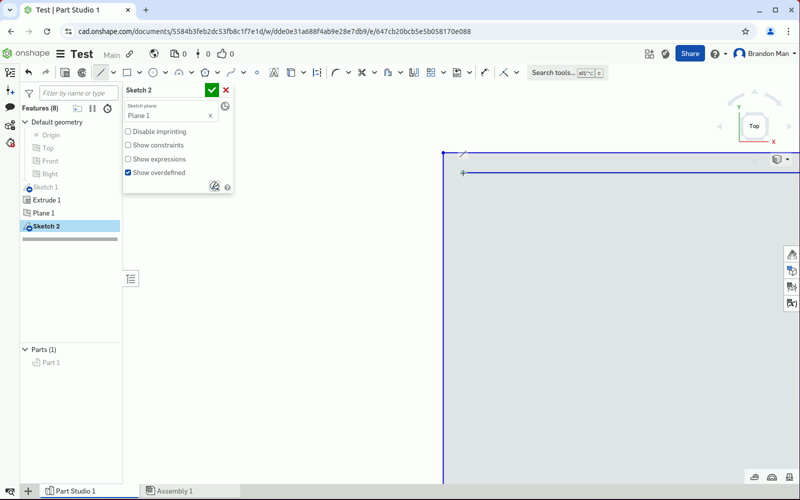
scroll(-6)
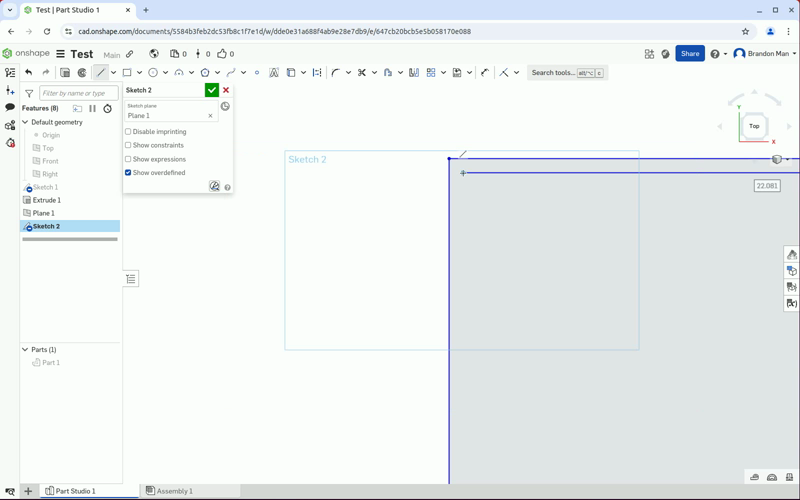
scroll(-6)
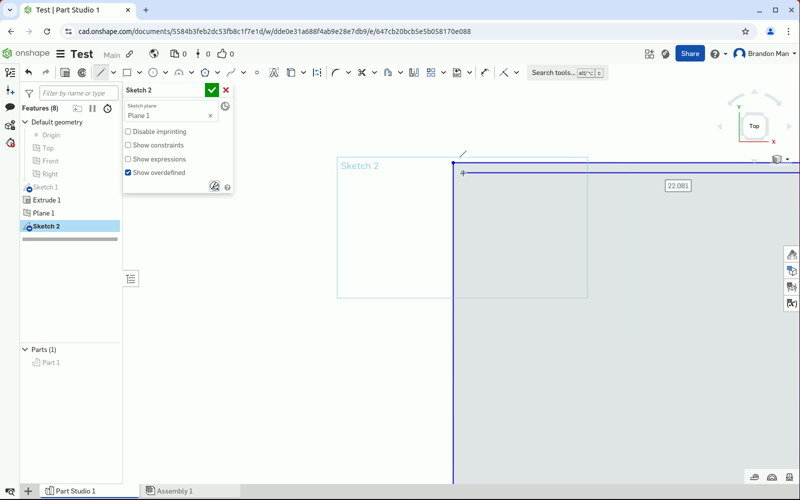
scroll(-6)
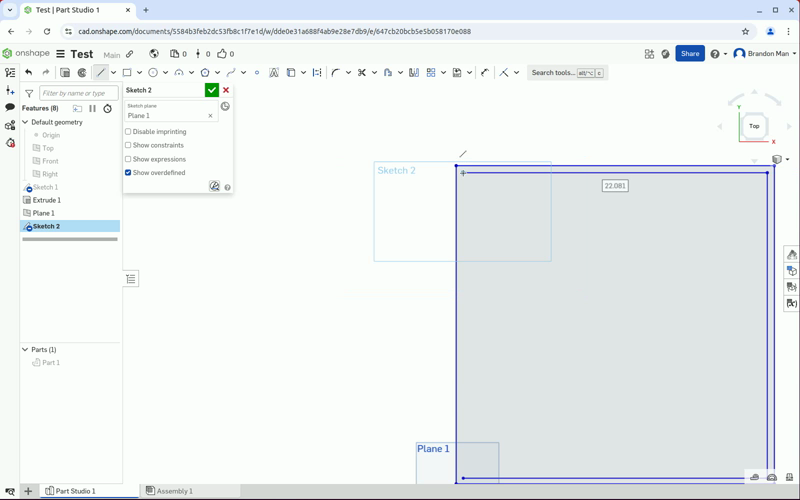
scroll(-6)
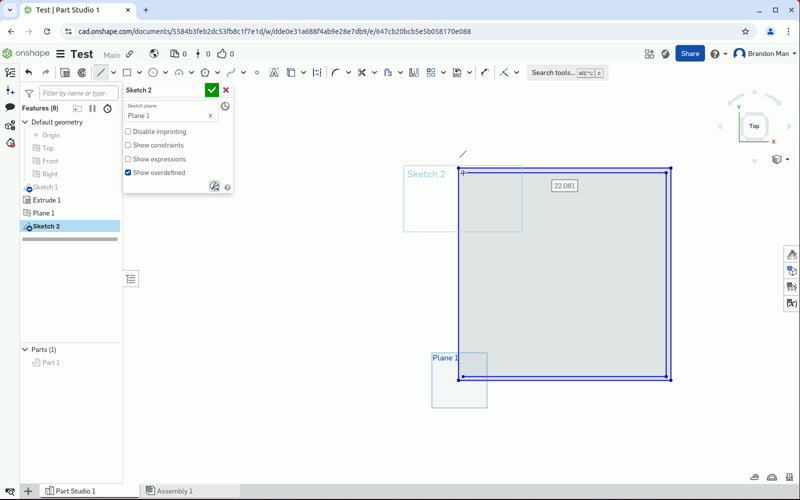
scroll(-6)
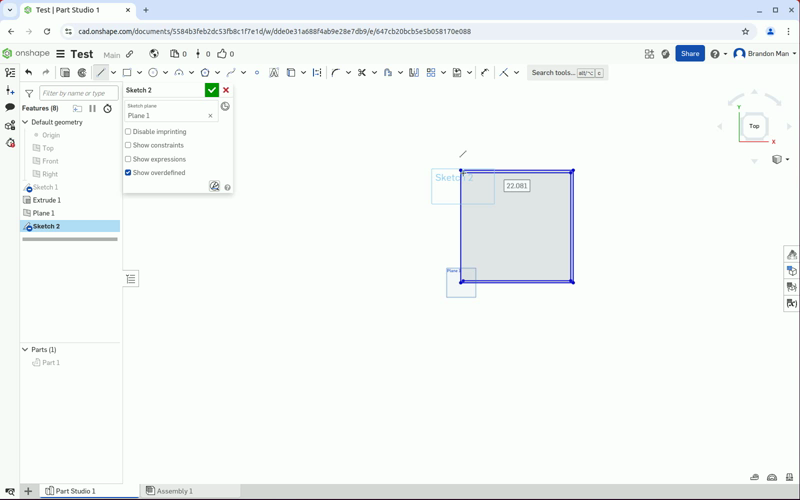
key_up(shift)
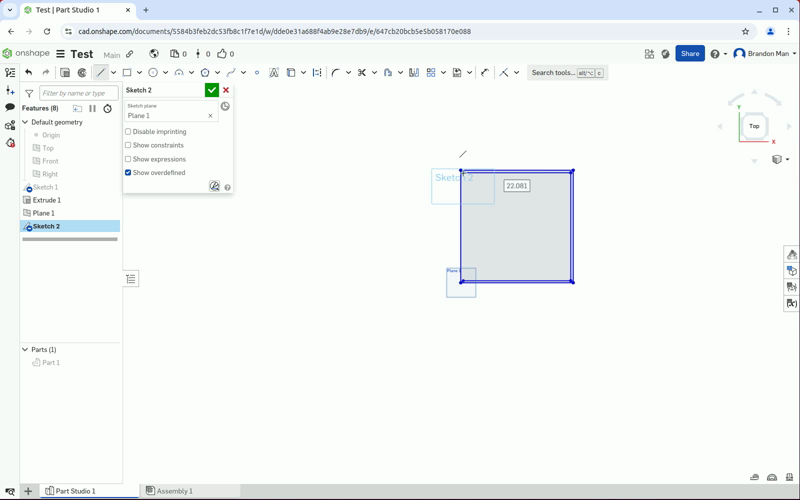
key_down(shift)
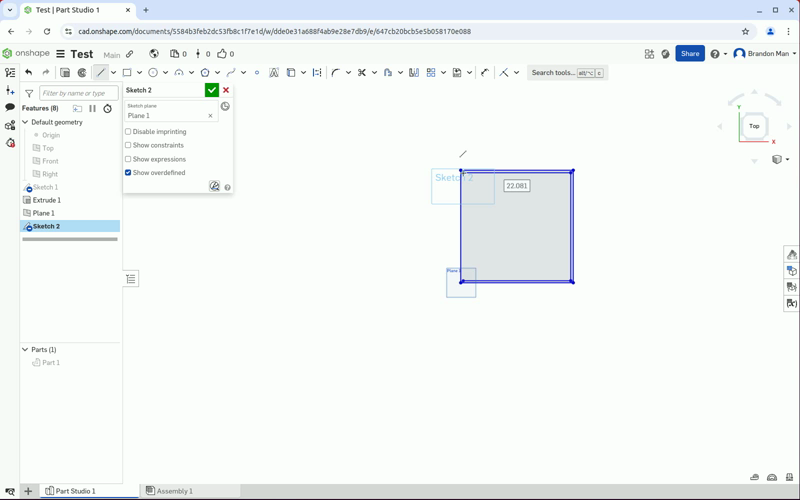
mouse_move(463, 280)
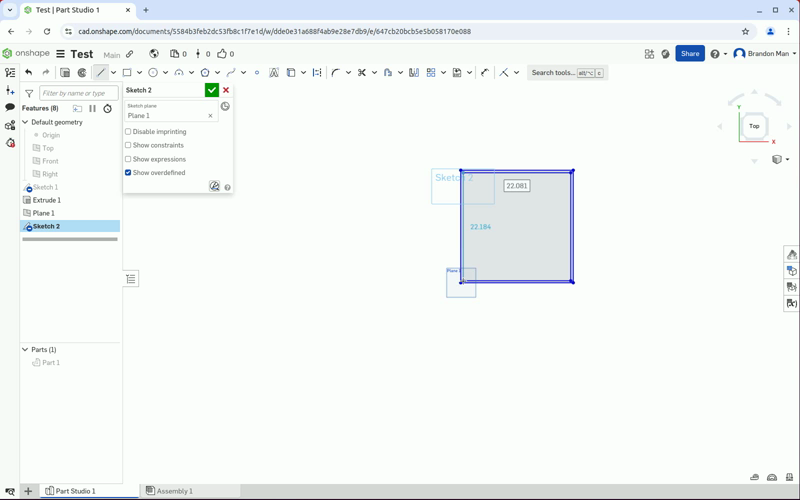
scroll(6)
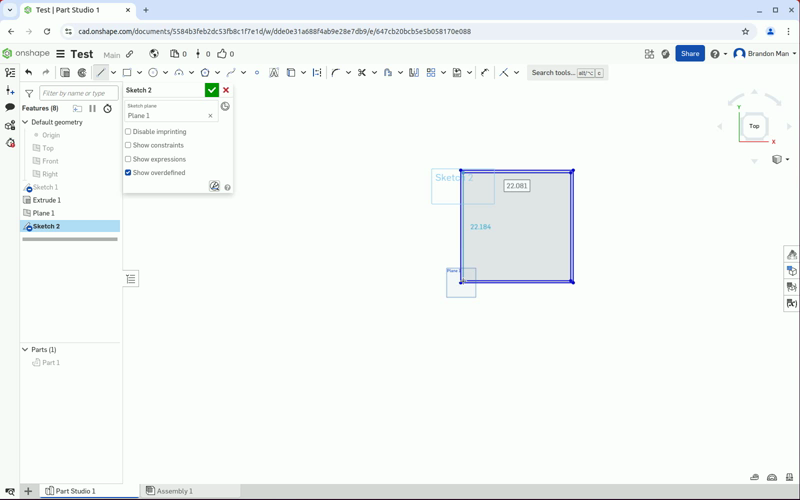
scroll(6)
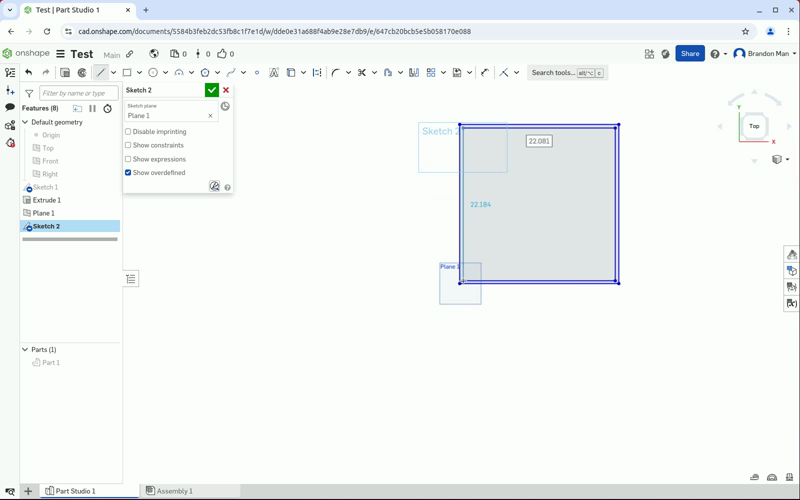
scroll(6)
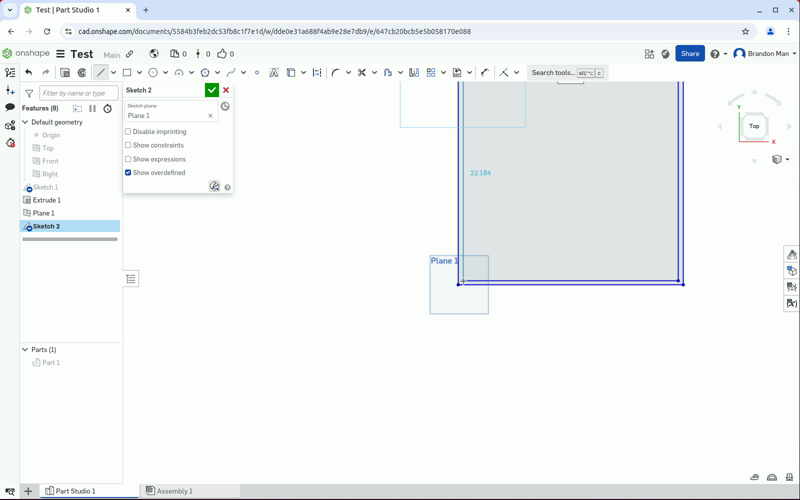
scroll(6)
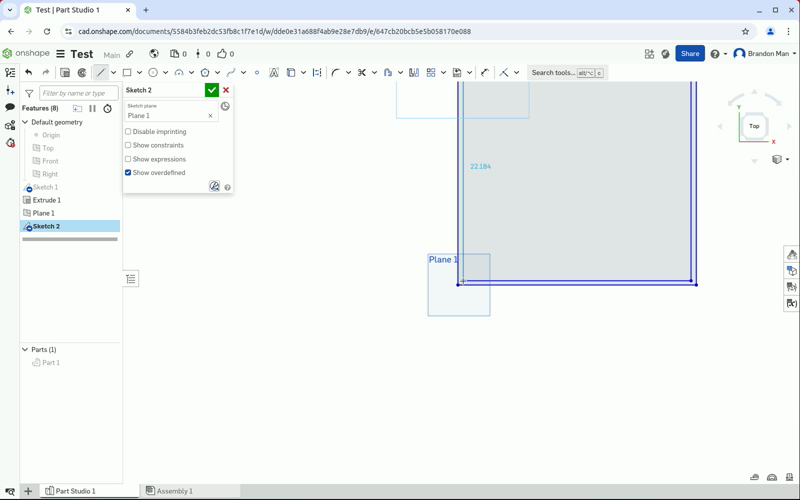
scroll(6)
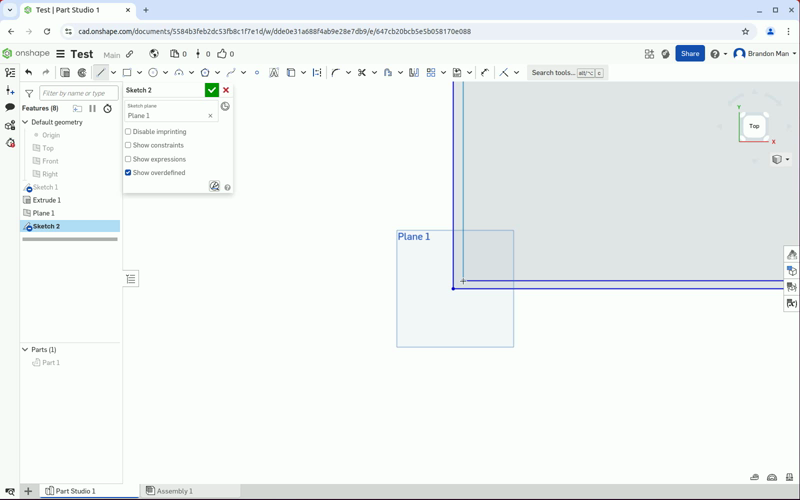
scroll(6)
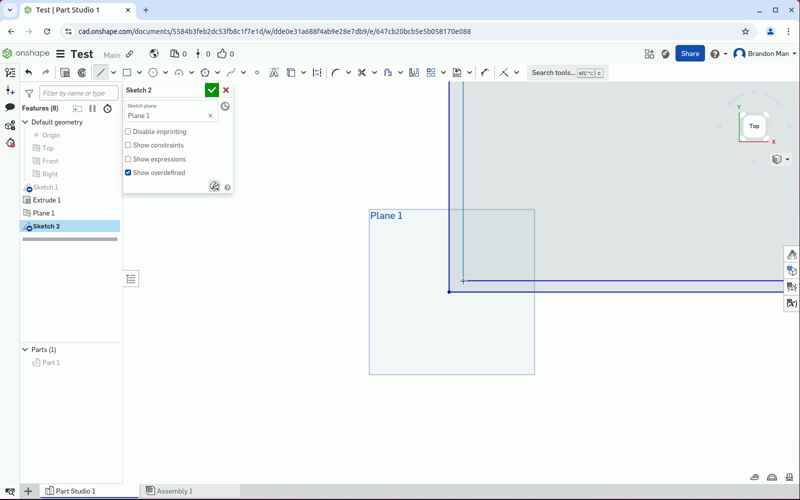
scroll(6)
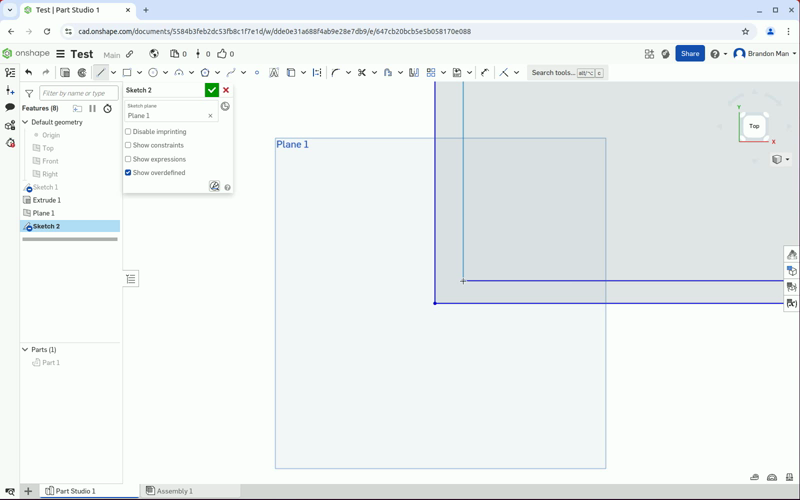
key_up(shift)
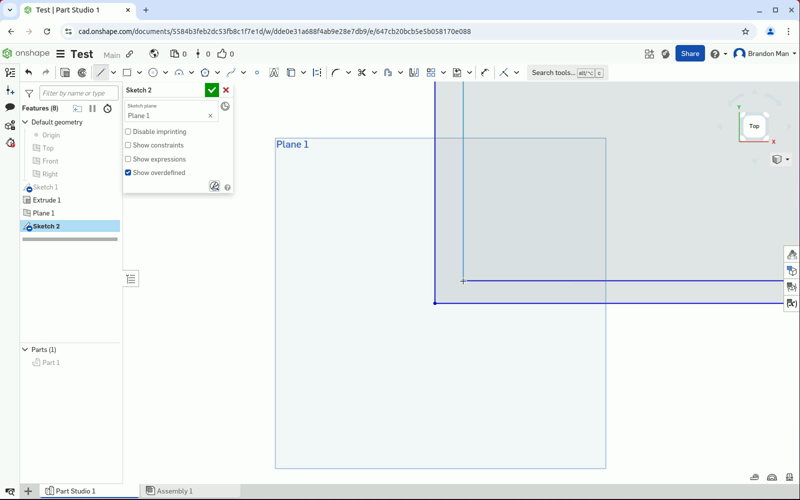
click(463, 280)
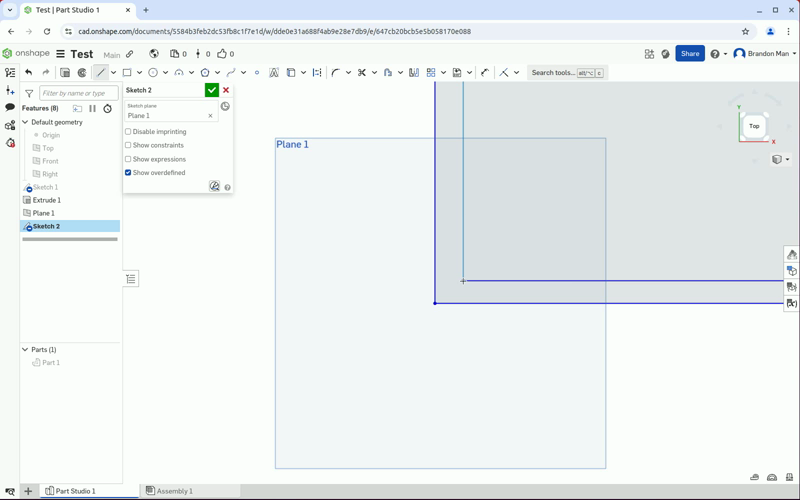
scroll(-6)
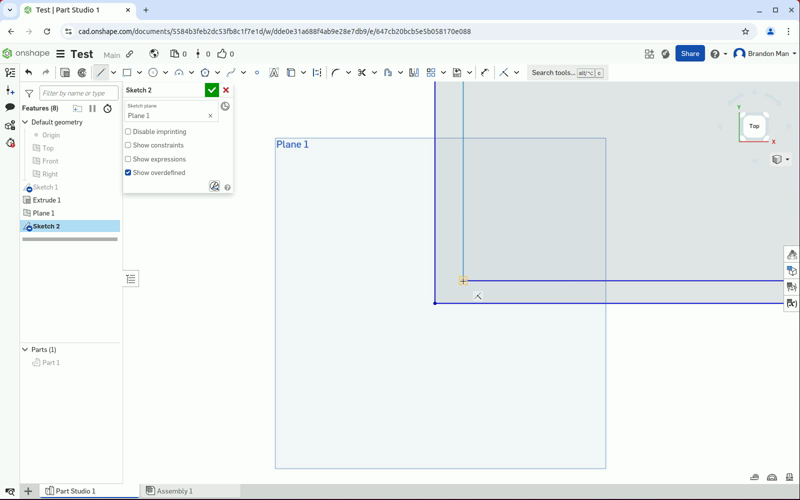
scroll(-6)
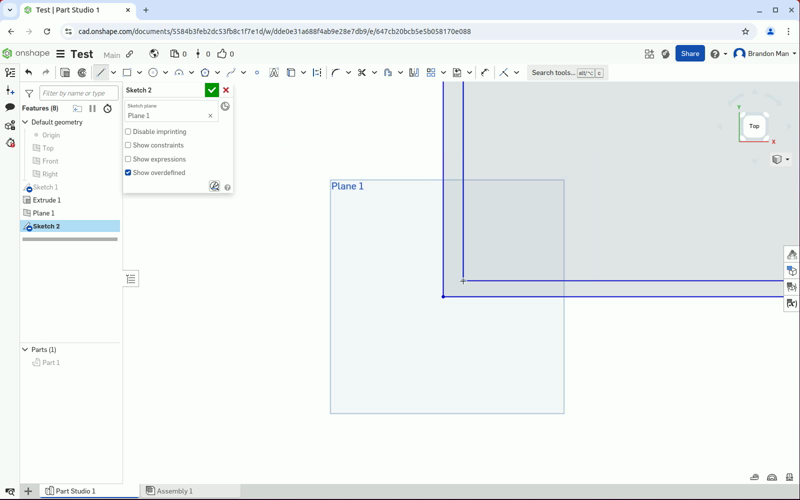
scroll(-6)
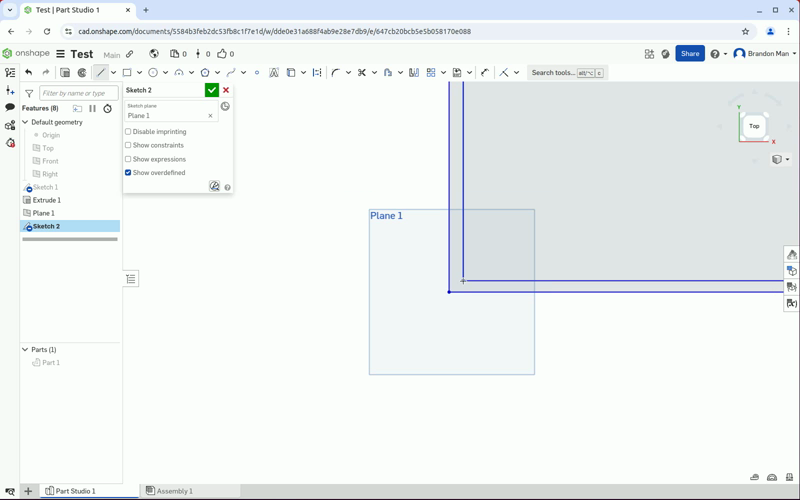
scroll(-6)
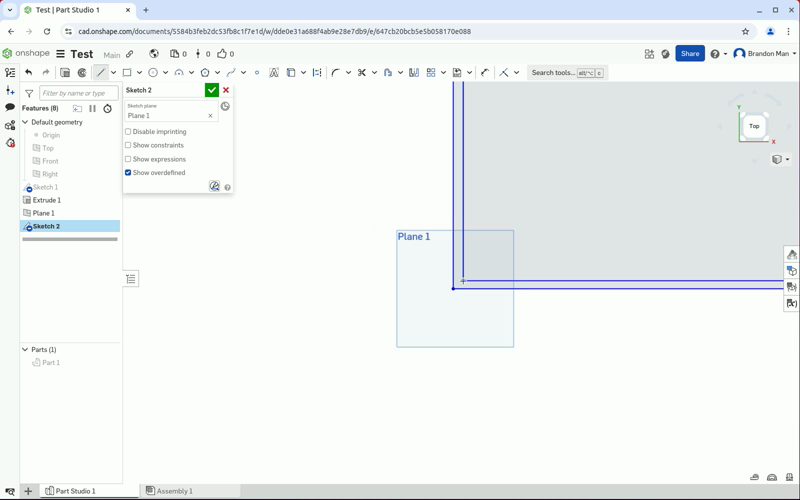
scroll(-6)
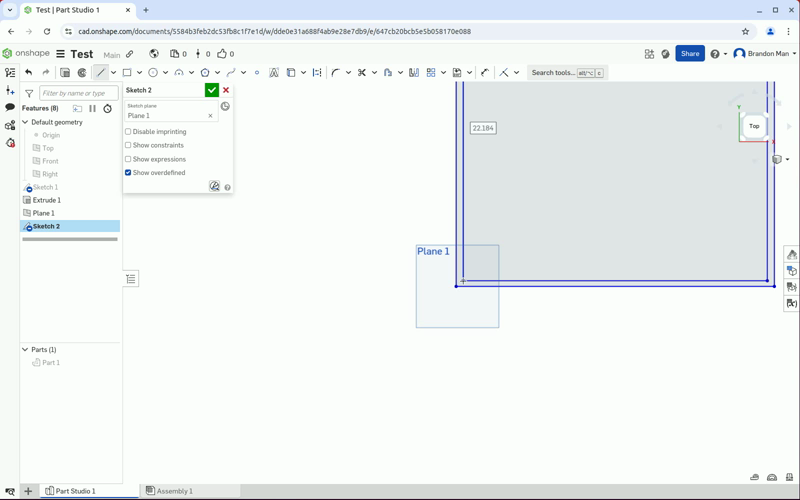
scroll(-6)
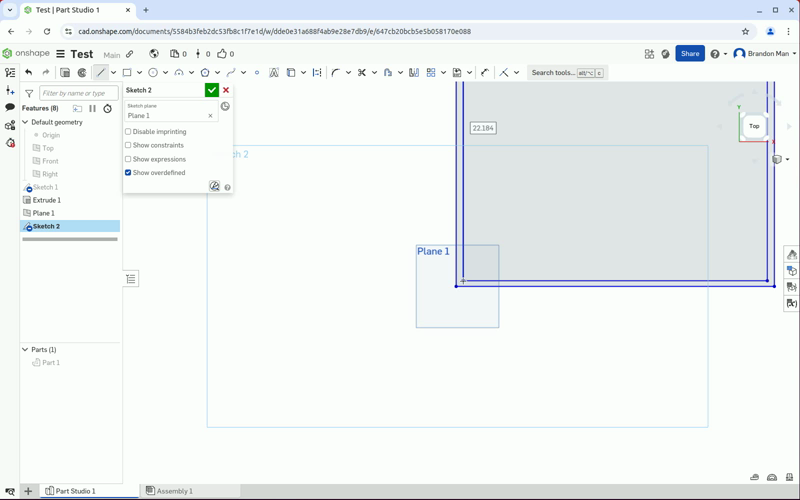
scroll(-6)
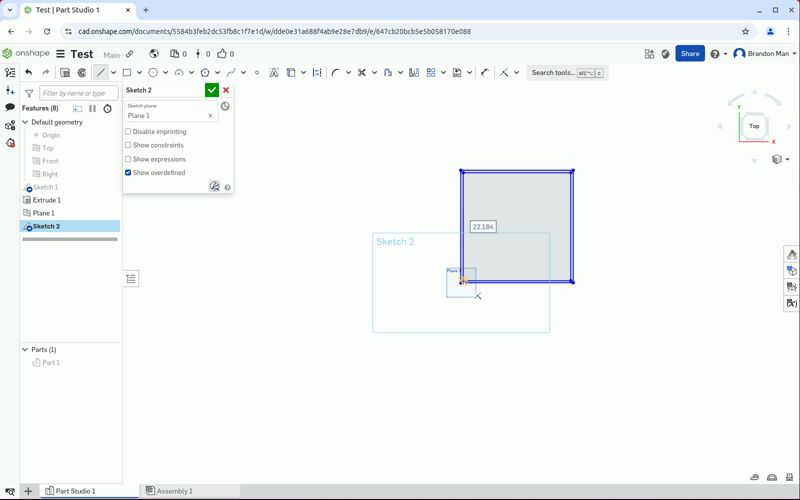
key(esc)
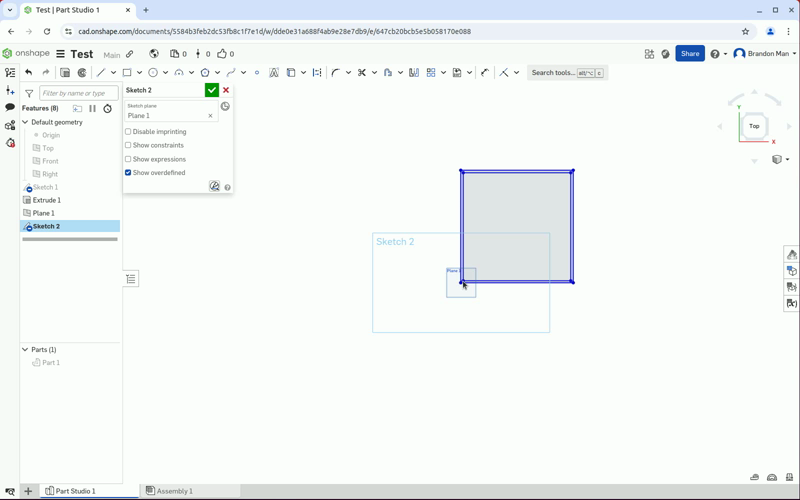
mouse_move(461, 271)
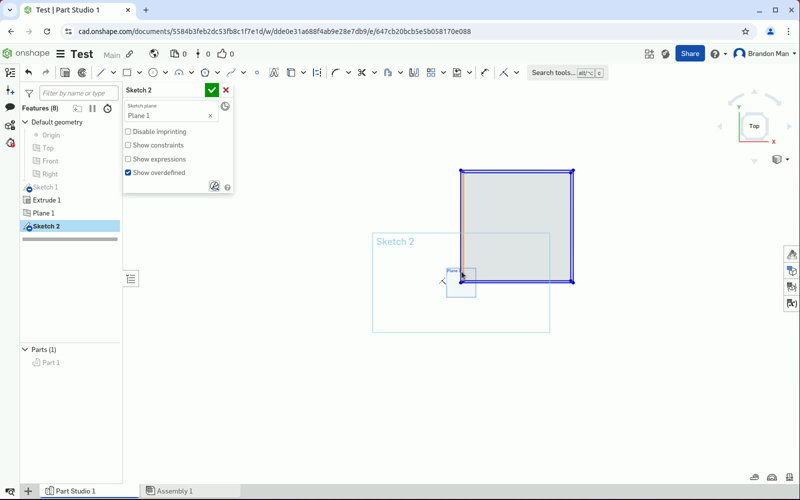
scroll(6)
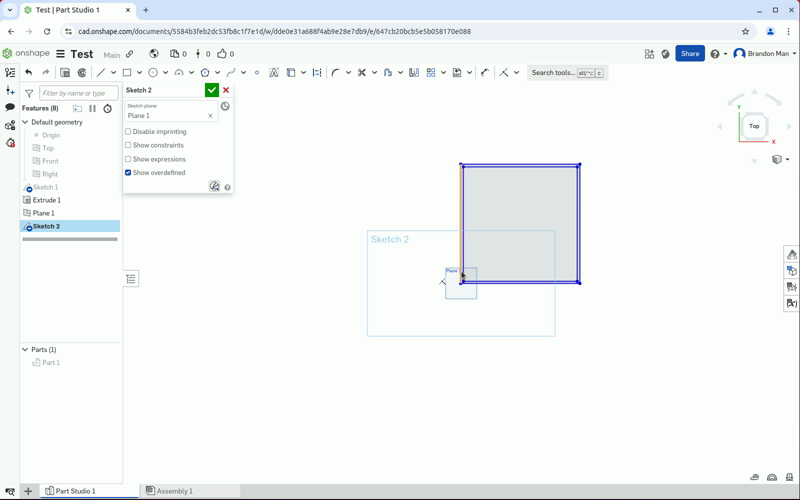
scroll(6)
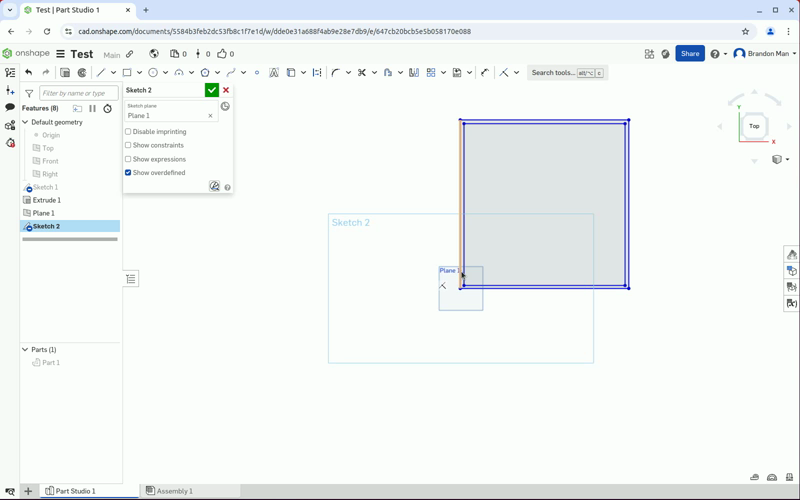
scroll(6)
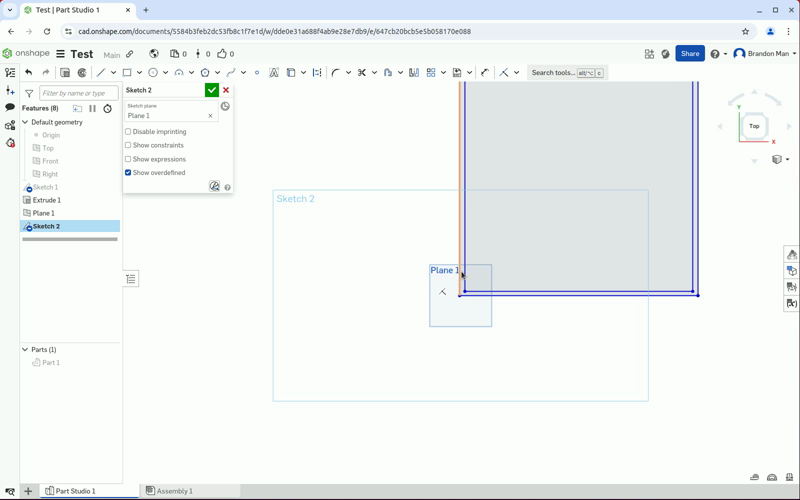
scroll(6)
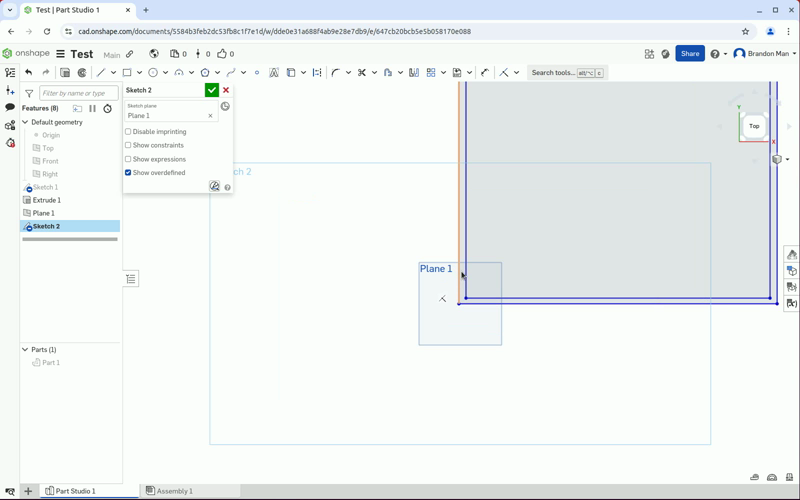
scroll(6)
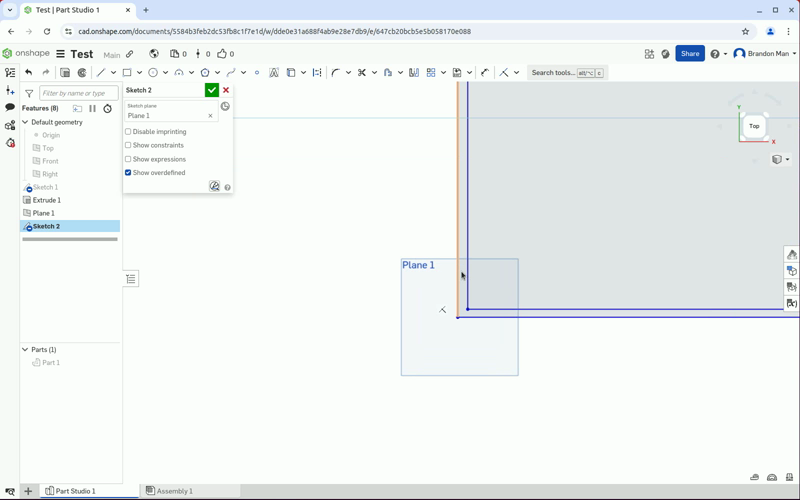
scroll(6)
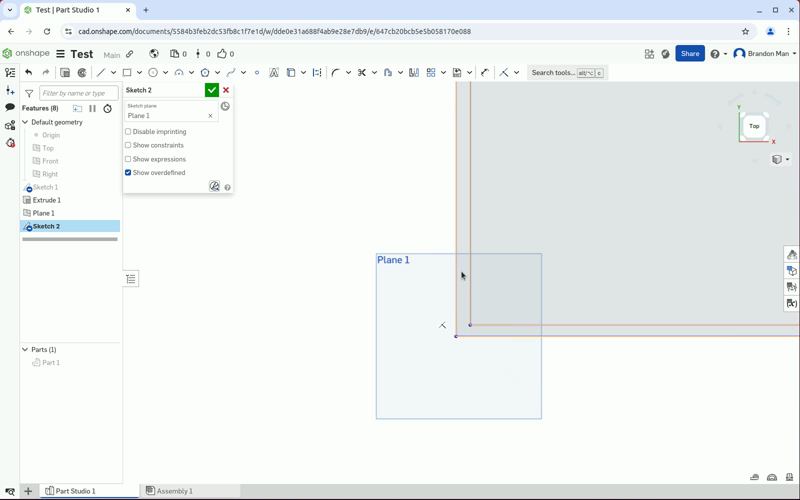
scroll(6)
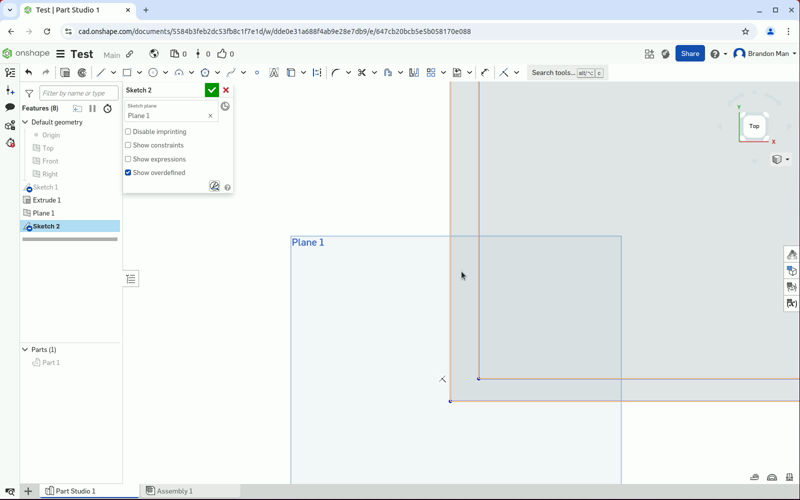
click(461, 271)
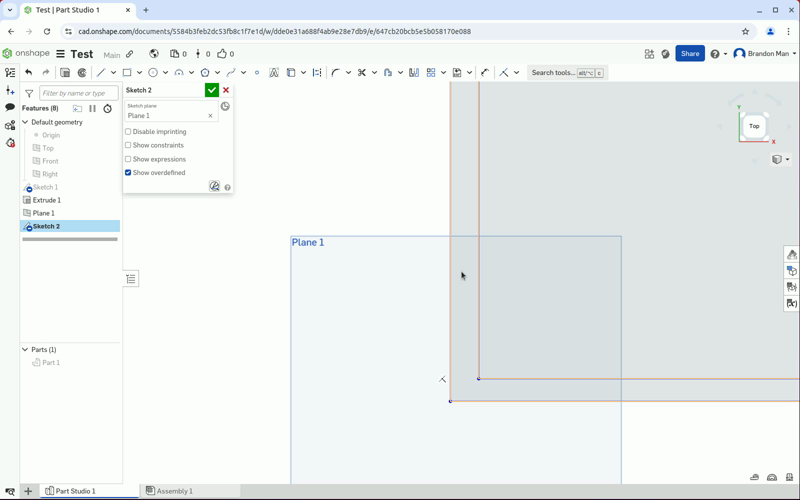
scroll(-6)
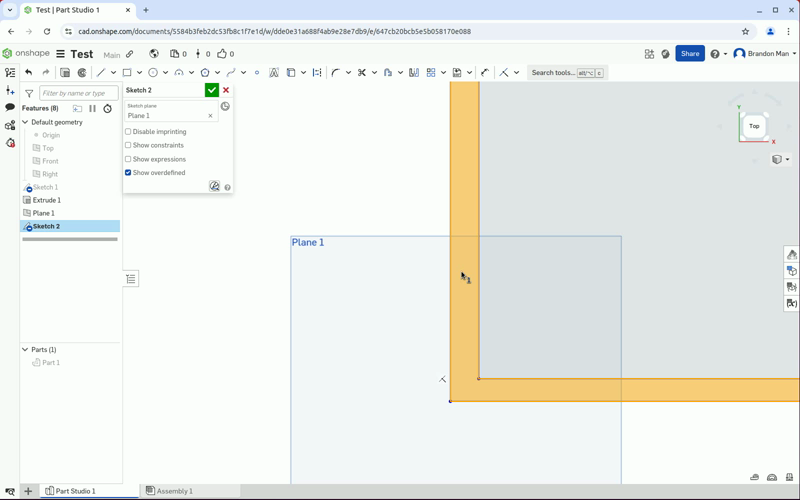
scroll(-6)
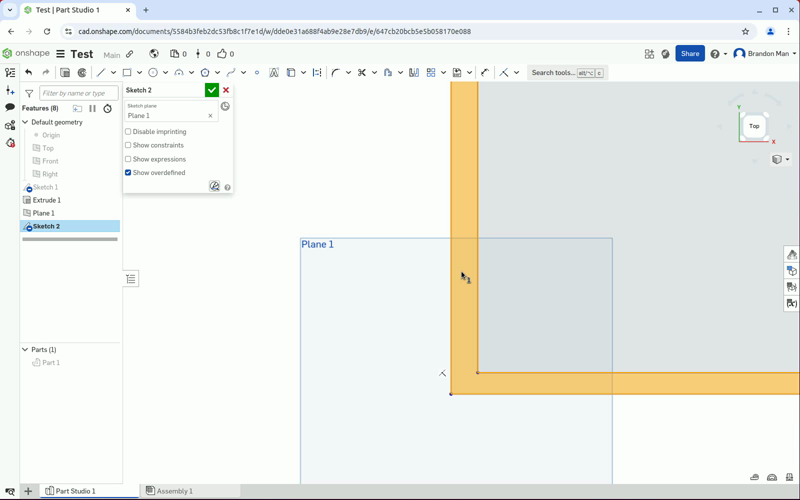
scroll(-6)
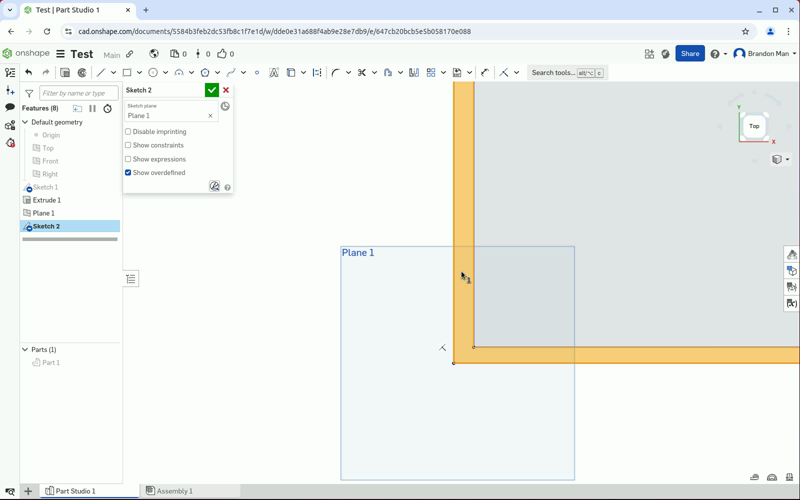
scroll(-6)
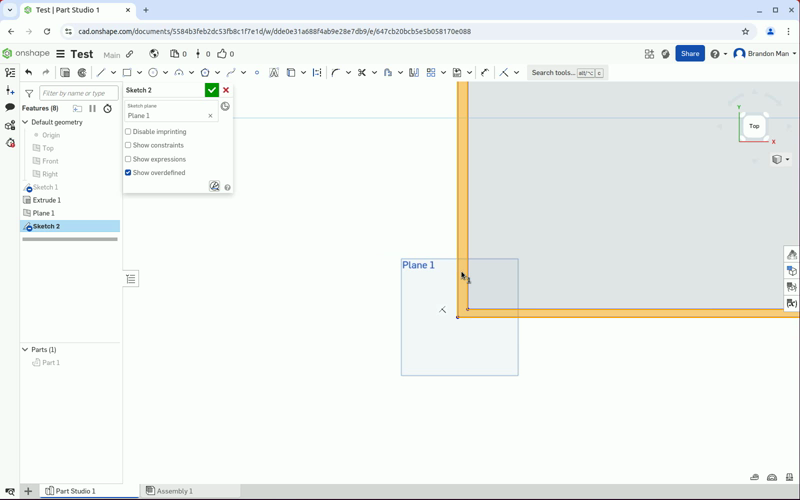
scroll(-6)
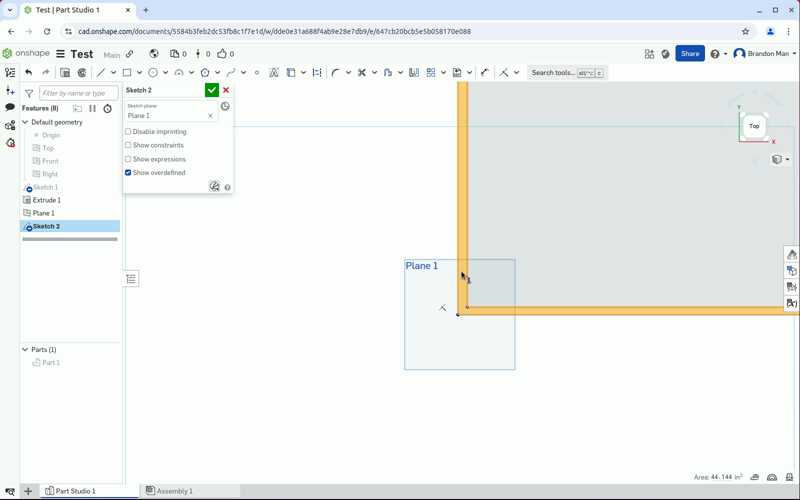
scroll(-6)
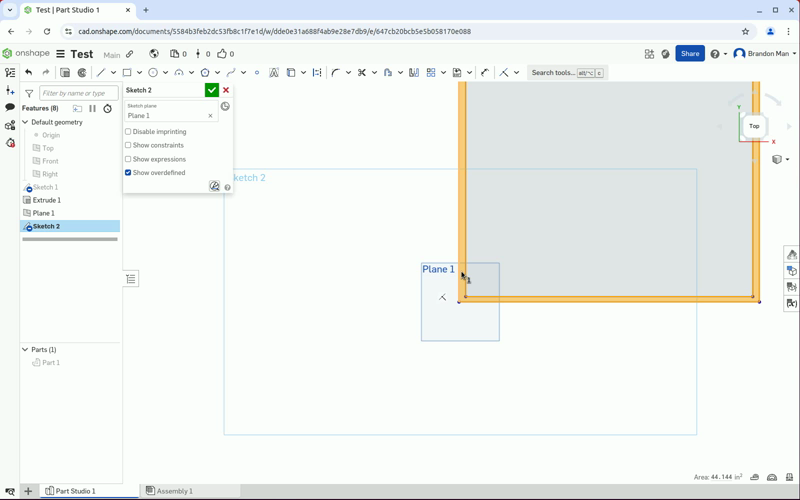
scroll(-6)
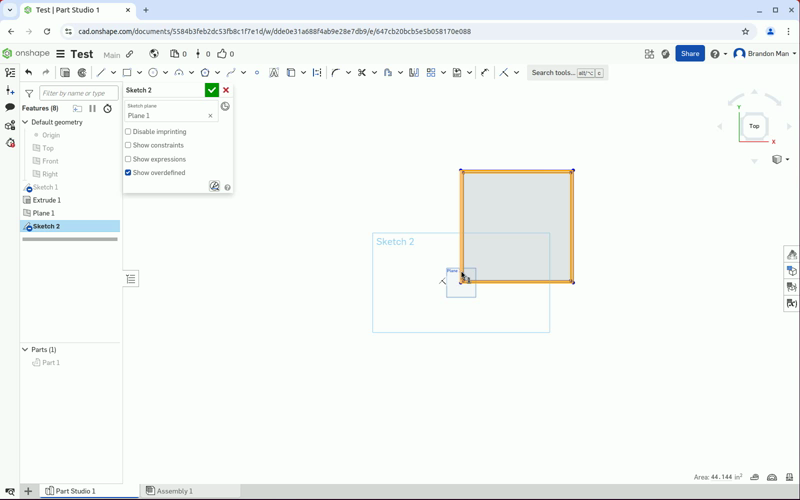
mouse_move(73, 352)
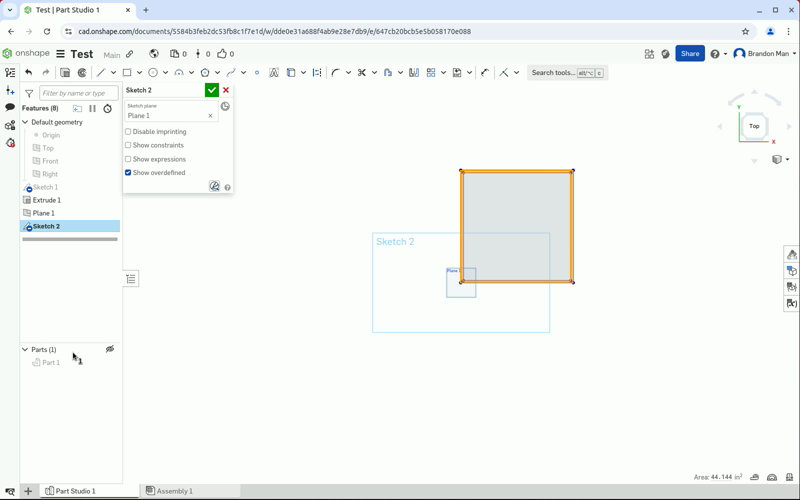
key(shift+y)
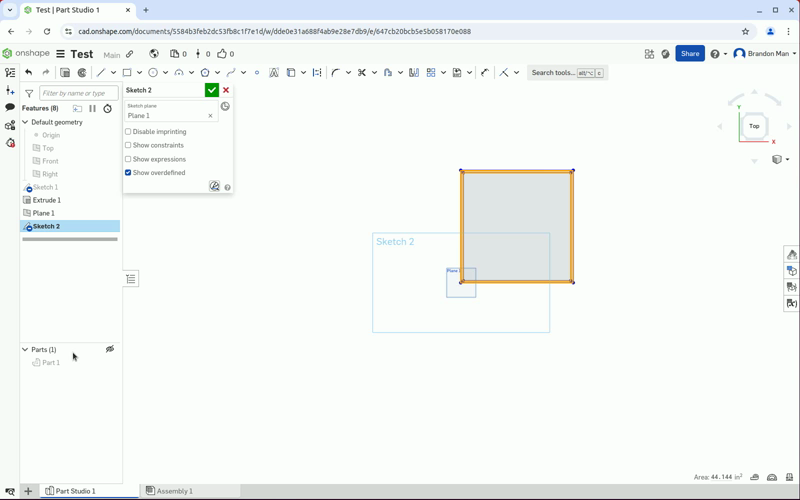
key(shift+e)
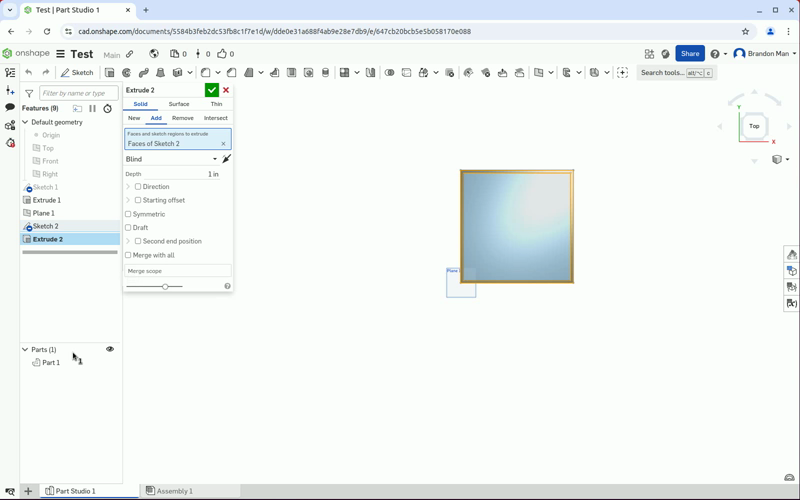
mouse_move(143, 106)
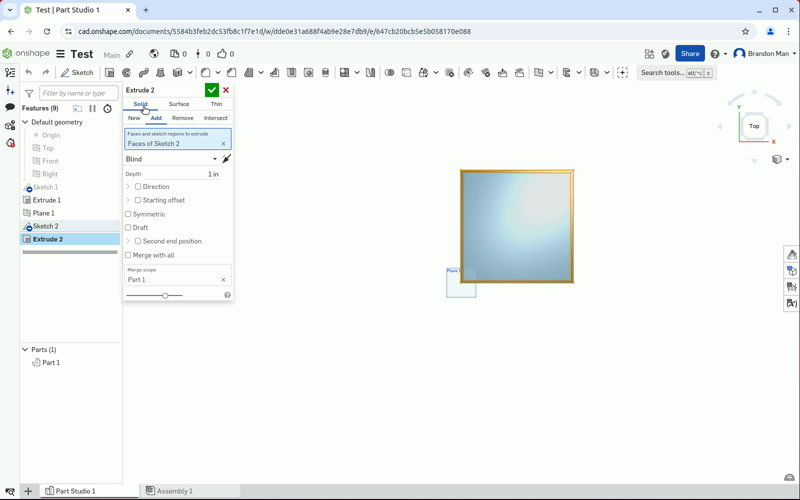
click(143, 106)
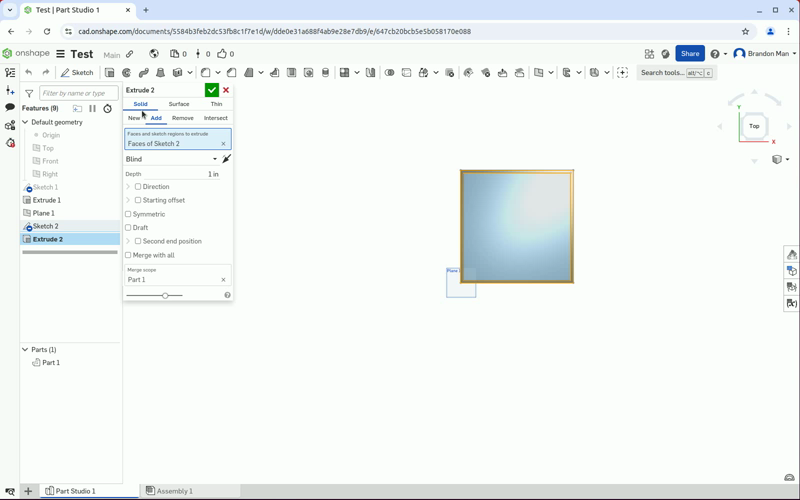
mouse_move(137, 120)
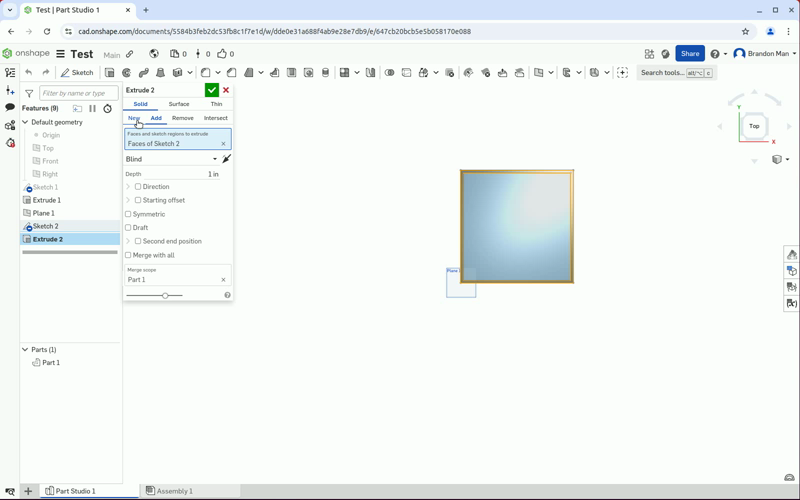
click(137, 120)
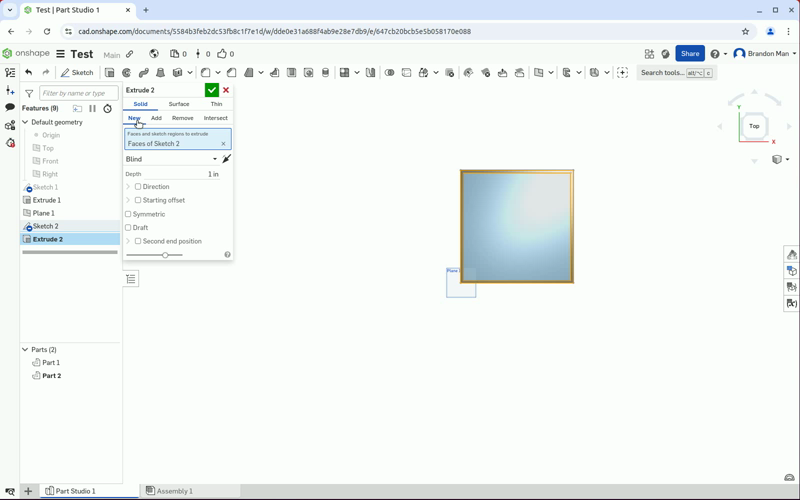
key(tab, 4)
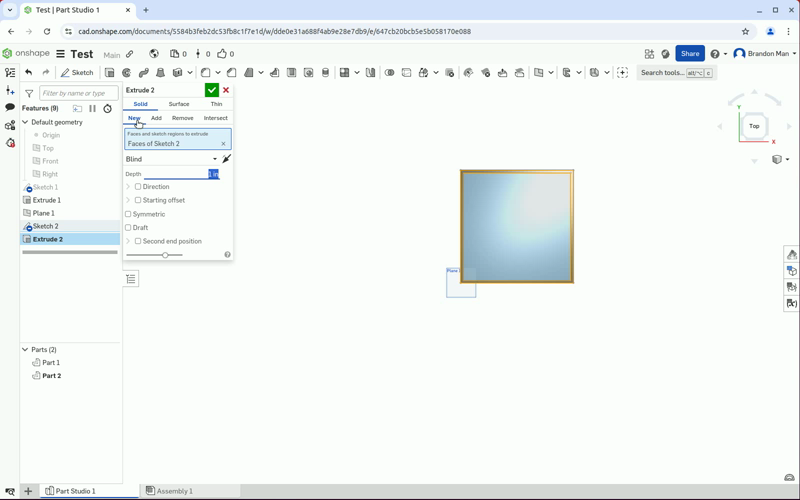
text(13.961)
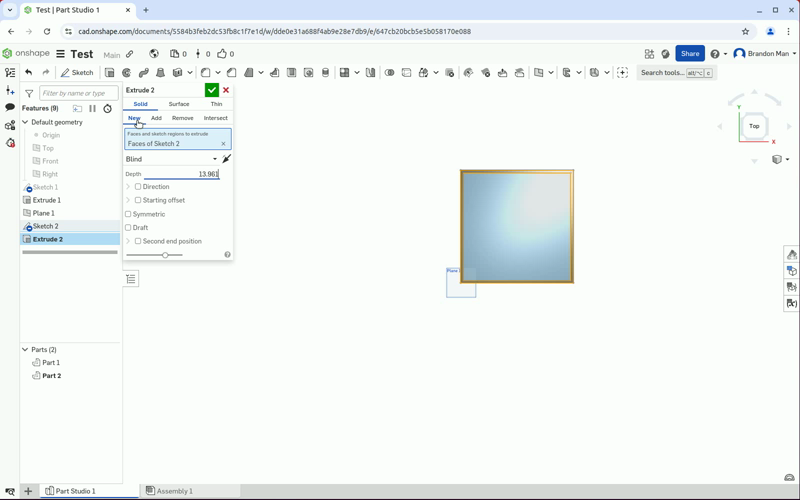
key(enter)
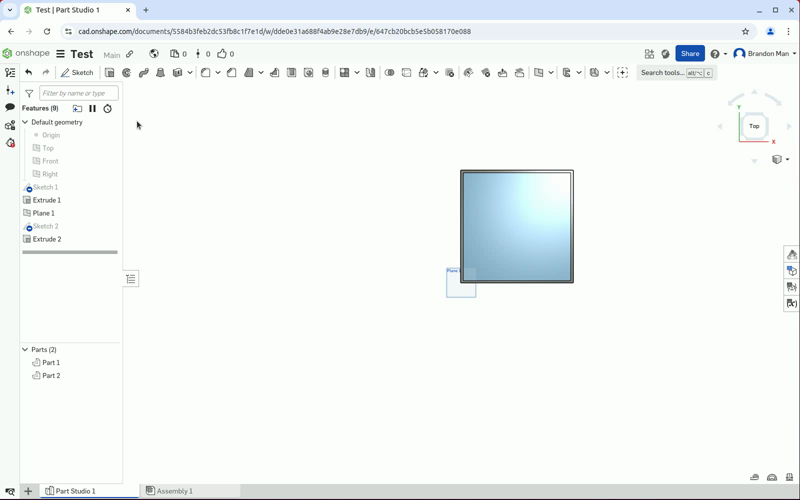
key(shift+h)
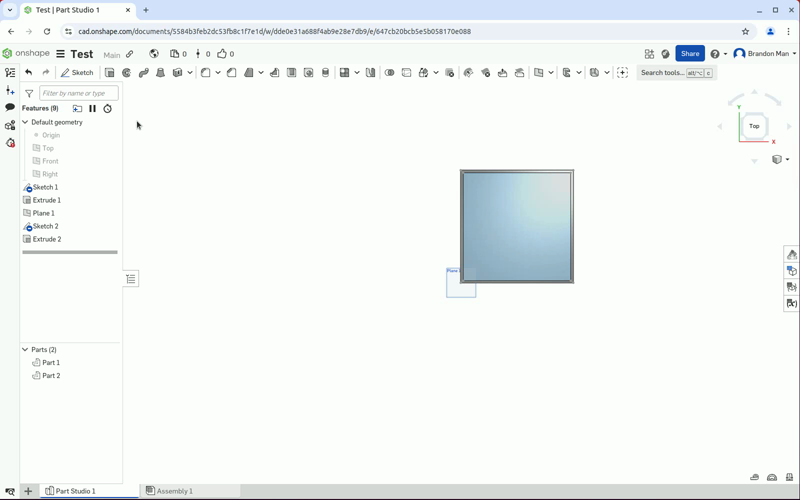
key(shift+h)
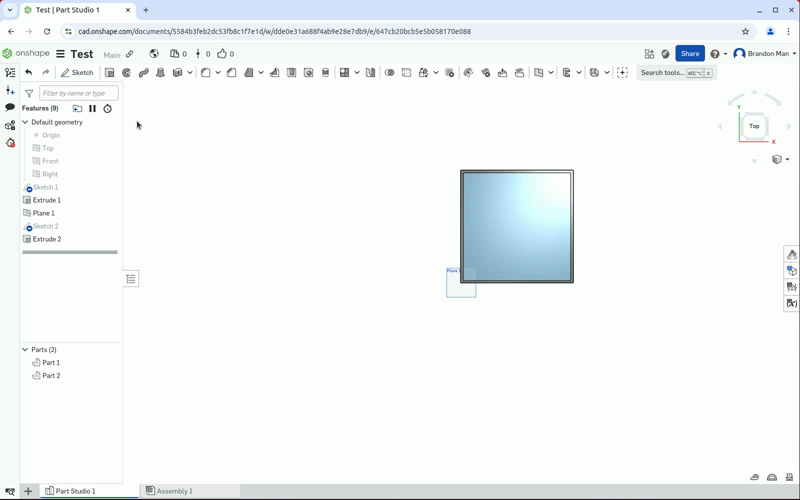
mouse_move(73, 189)
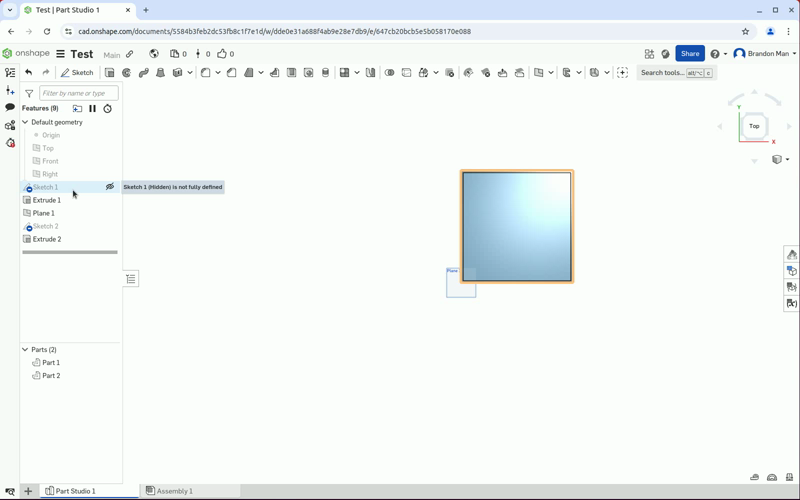
click(73, 189)
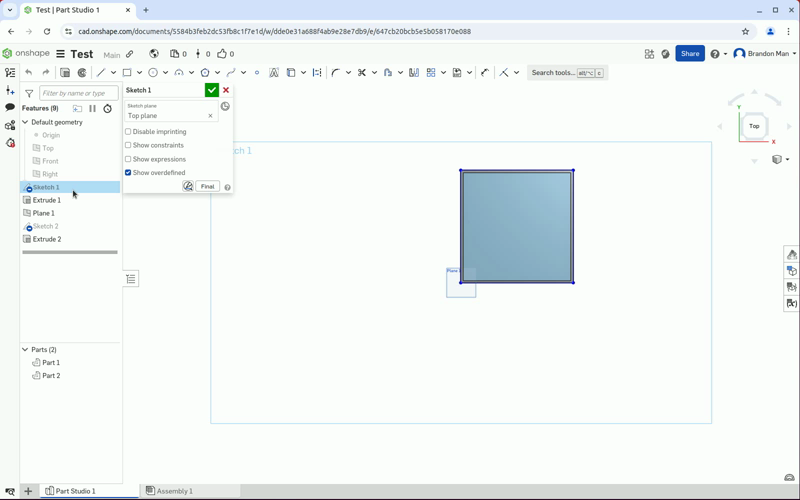
mouse_move(229, 92)
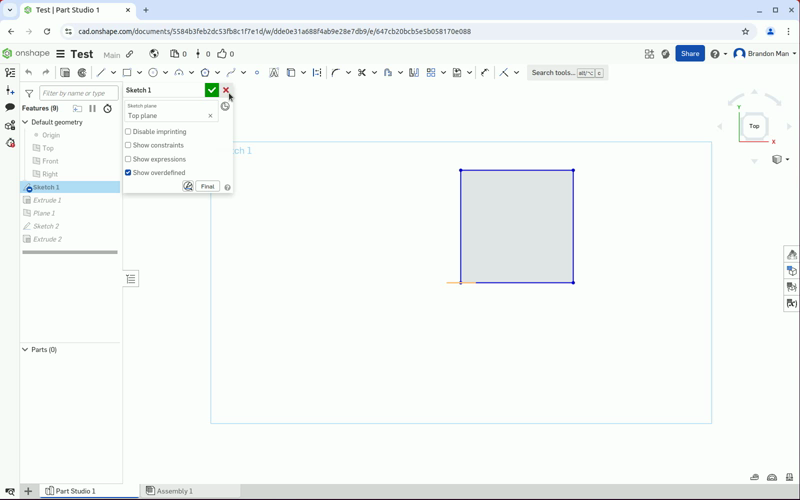
click(229, 92)
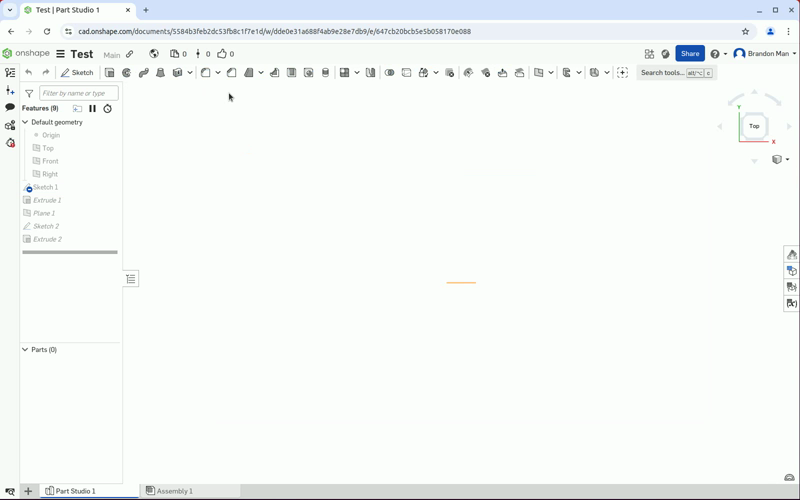
key(shift+s)
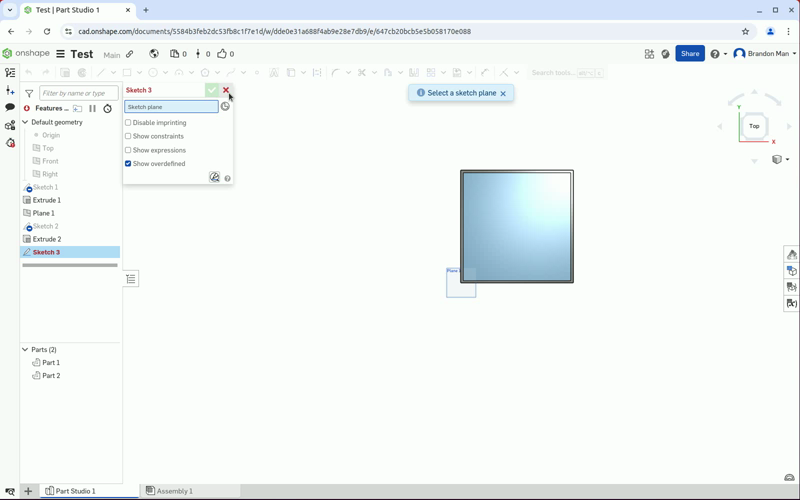
mouse_move(73, 215)
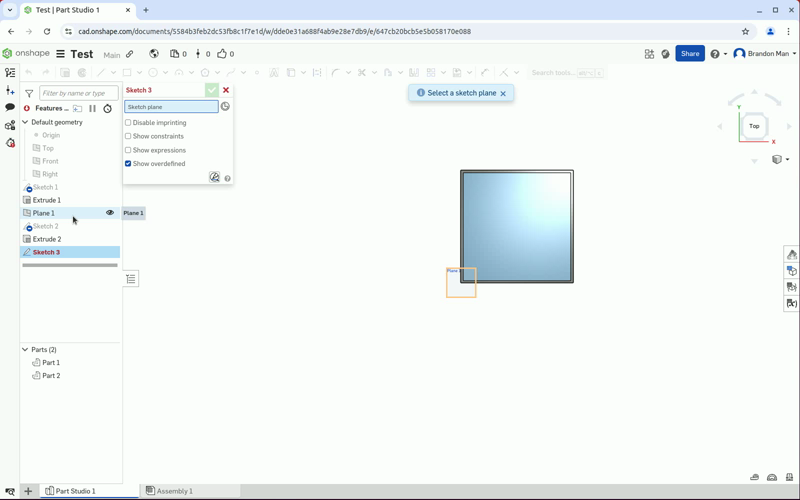
click(73, 215)
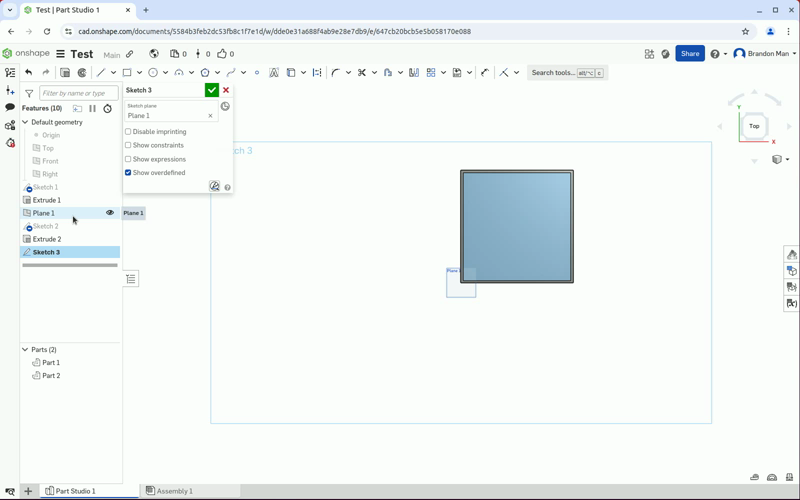
mouse_move(73, 352)
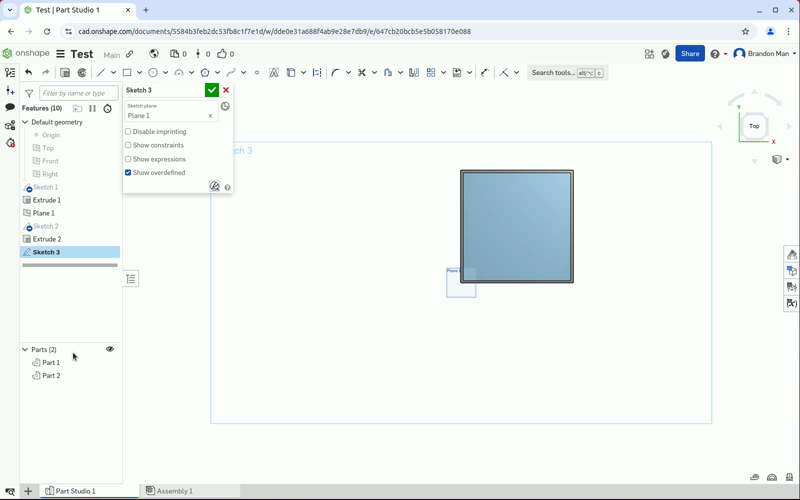
key(y)
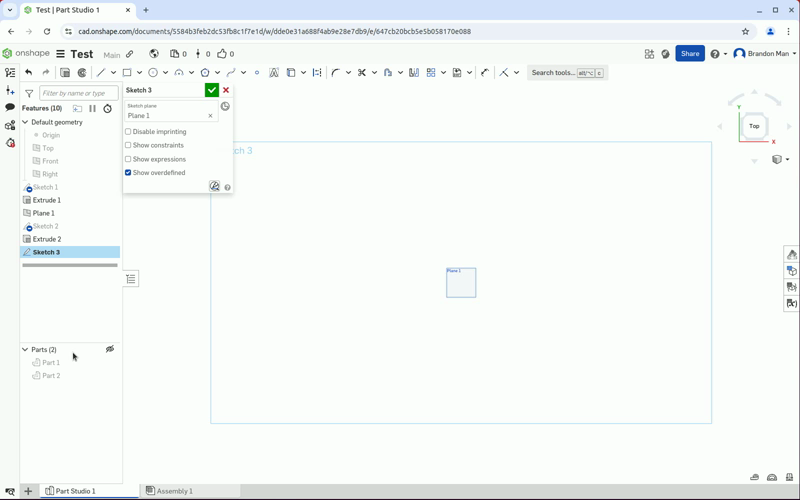
key(l)
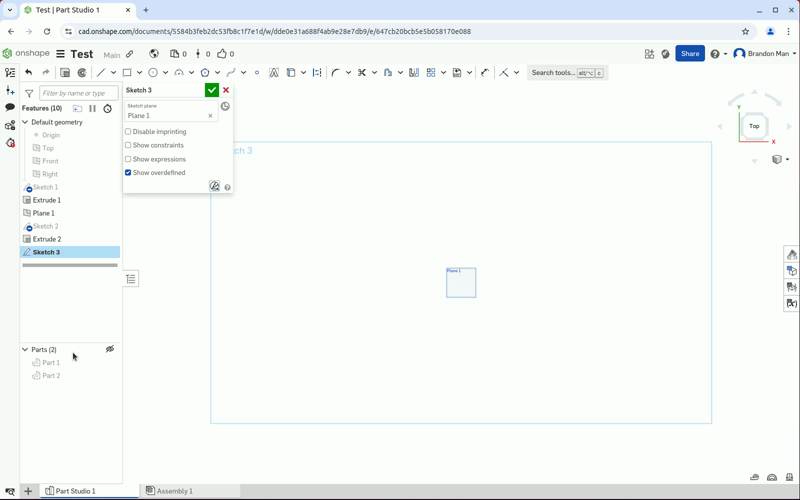
key_down(shift)
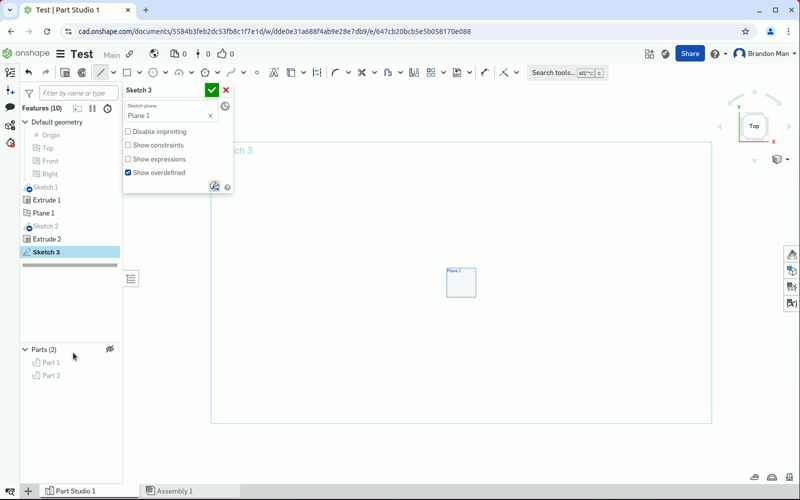
mouse_move(460, 282)
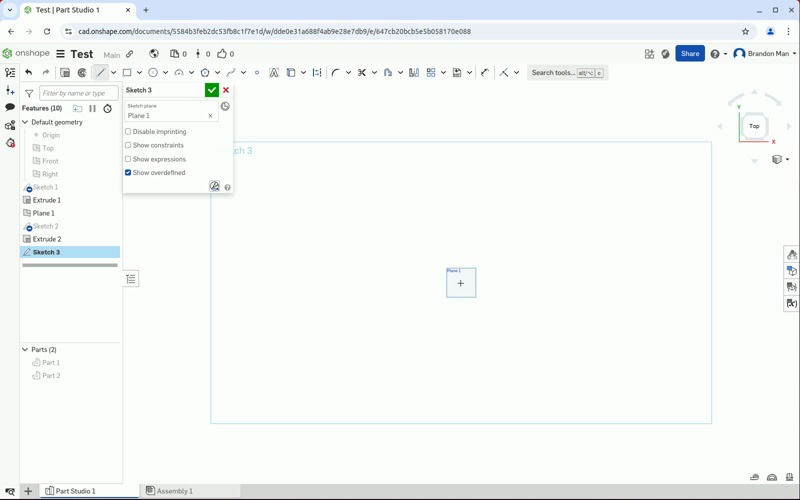
click(460, 282)
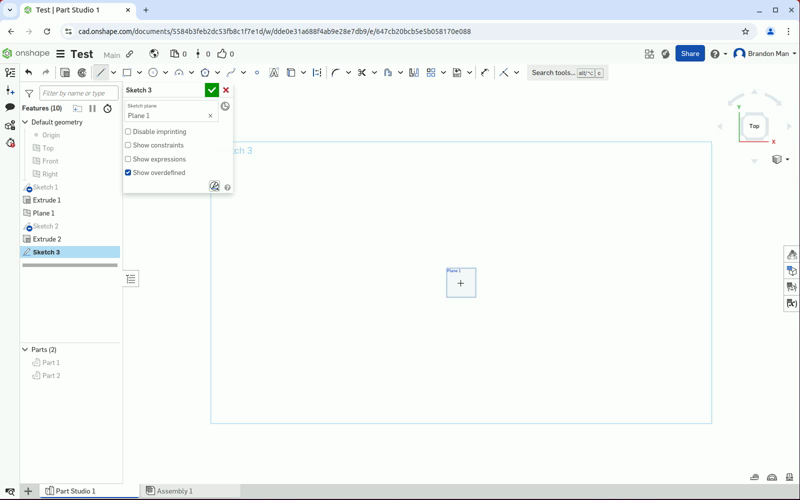
key_up(shift)
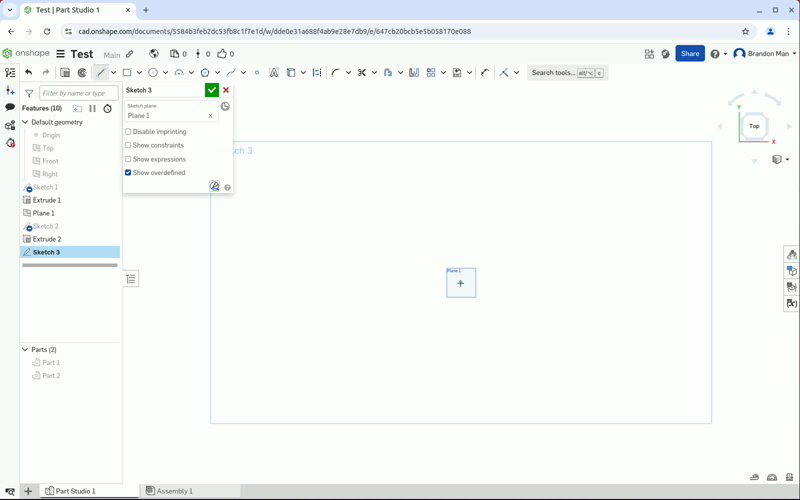
key_down(shift)
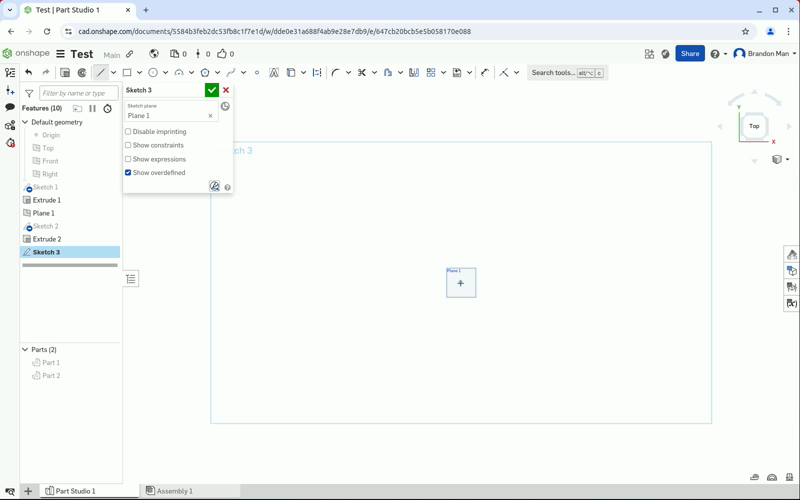
mouse_move(573, 282)
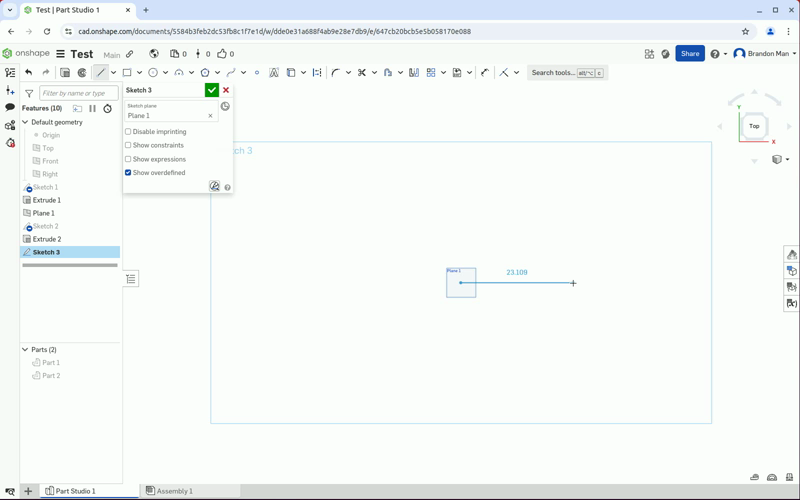
click(573, 282)
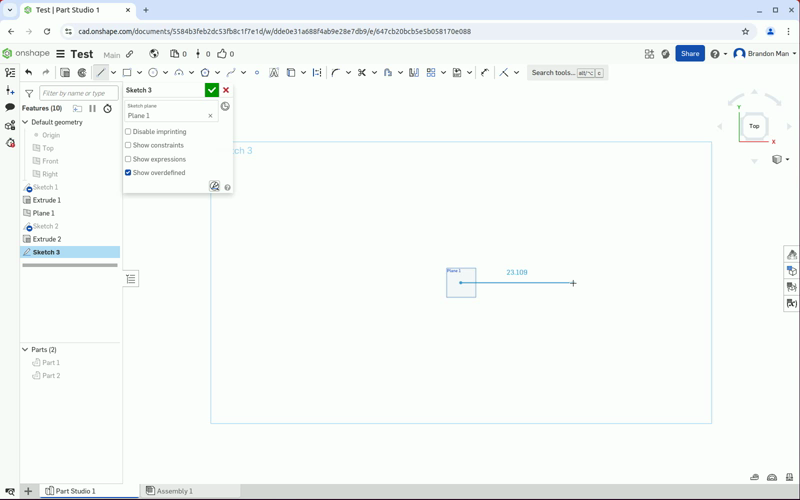
key_up(shift)
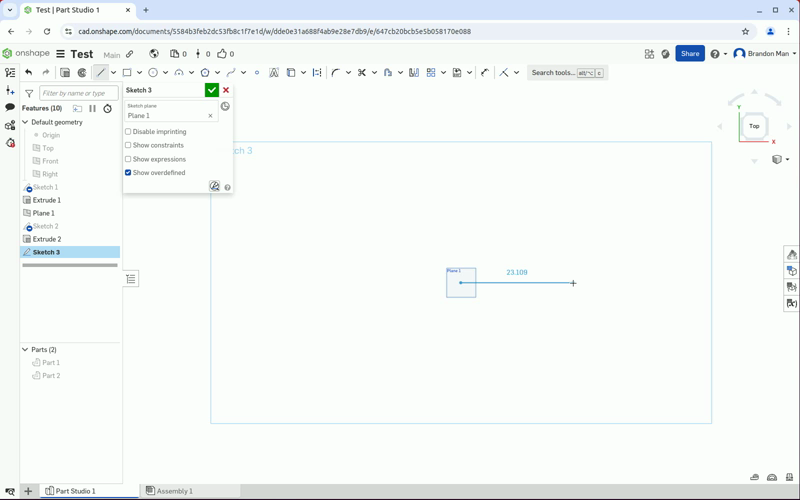
key_down(shift)
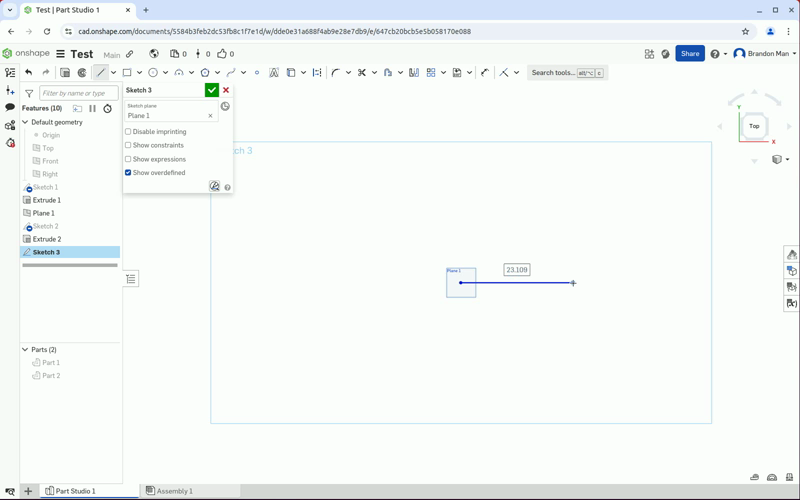
mouse_move(573, 170)
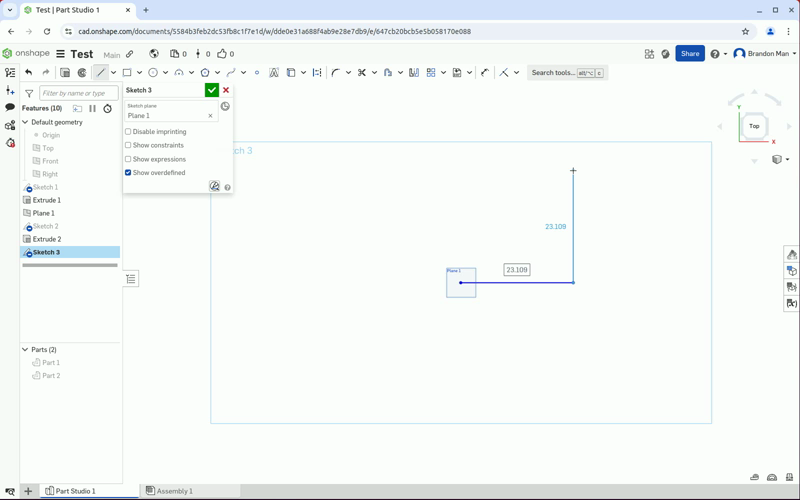
click(573, 170)
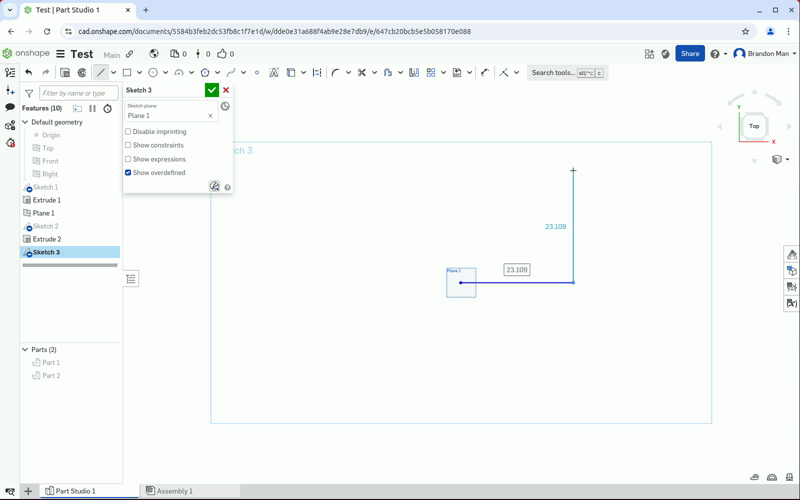
key_up(shift)
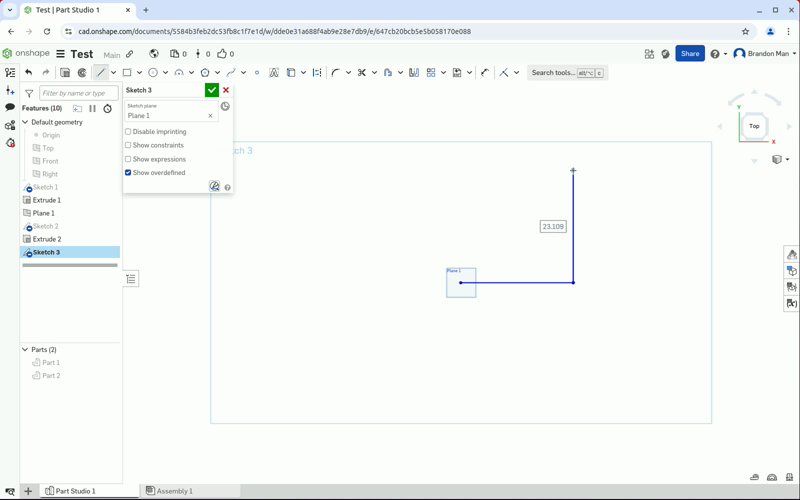
key_down(shift)
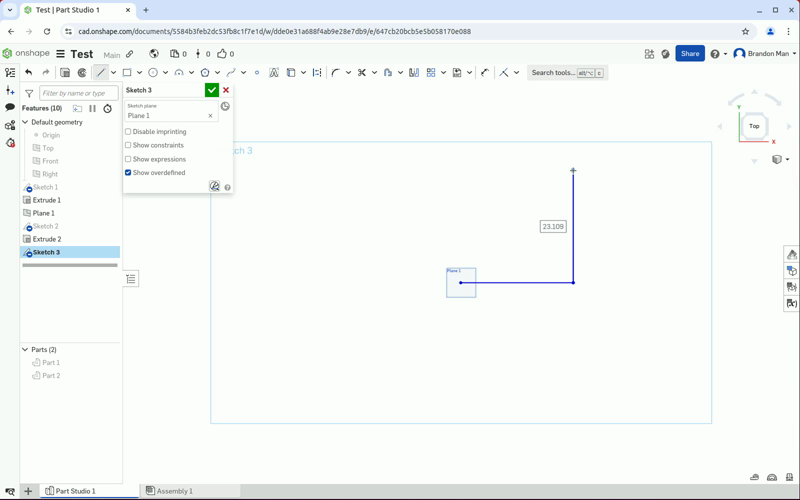
mouse_move(460, 170)
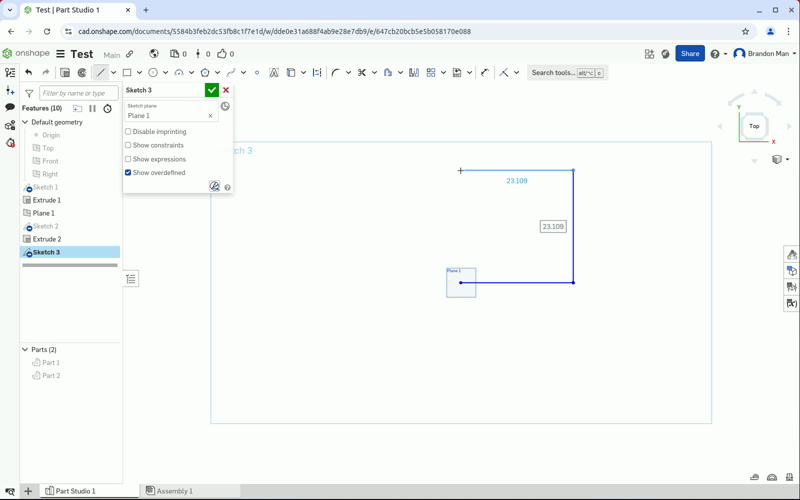
click(460, 170)
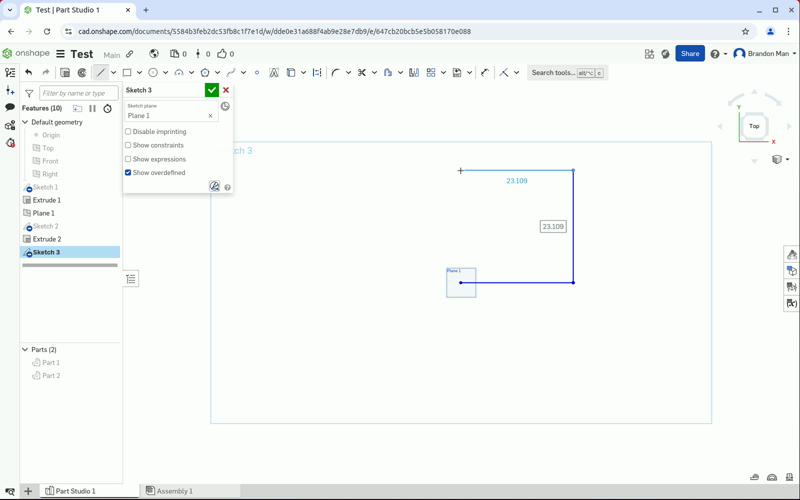
key_up(shift)
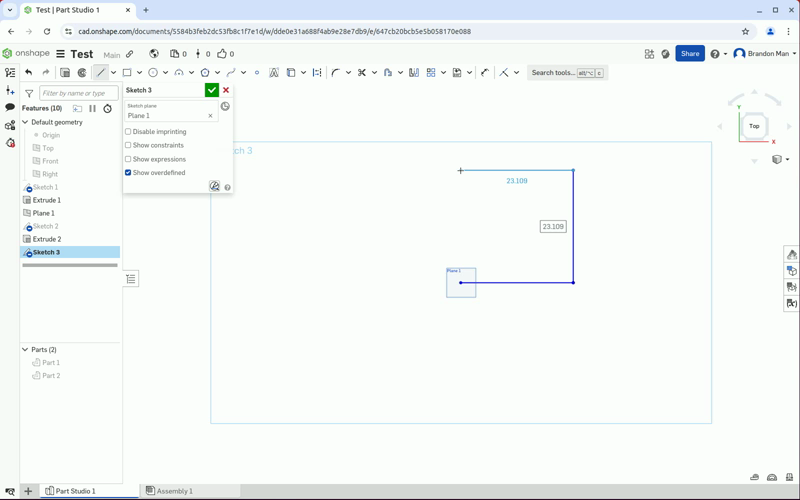
key_down(shift)
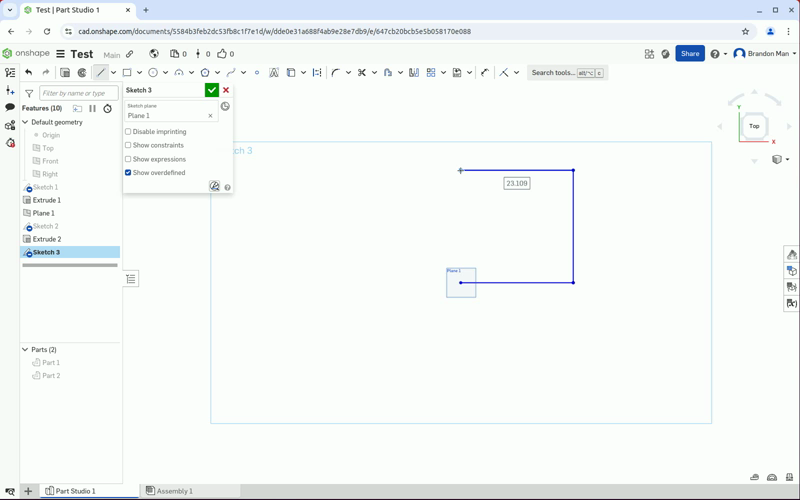
mouse_move(460, 282)
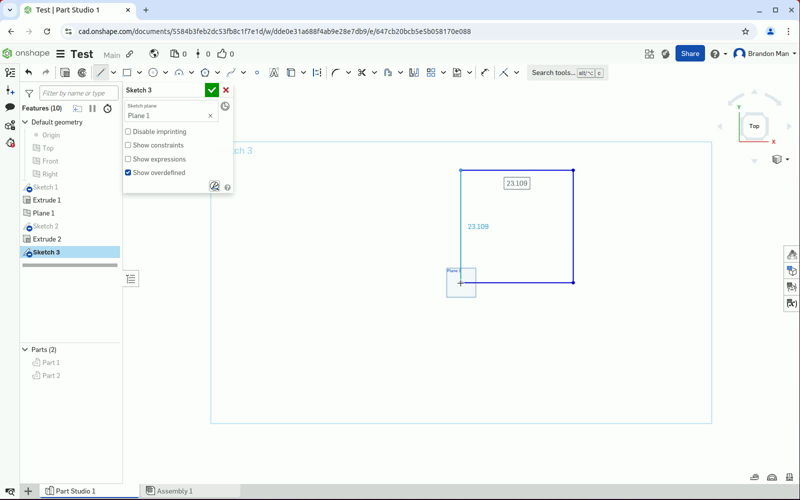
key_up(shift)
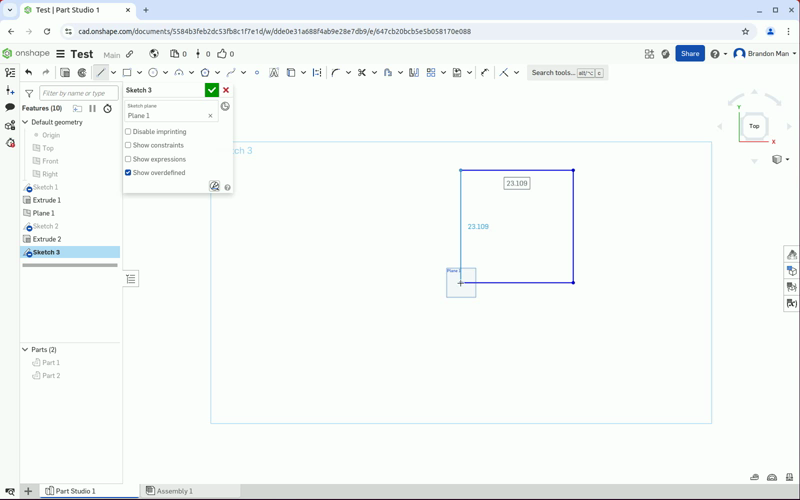
click(460, 282)
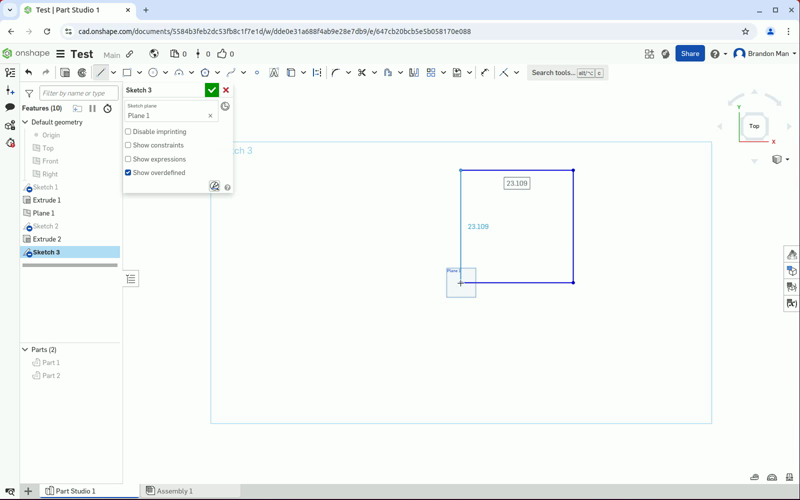
key(esc)
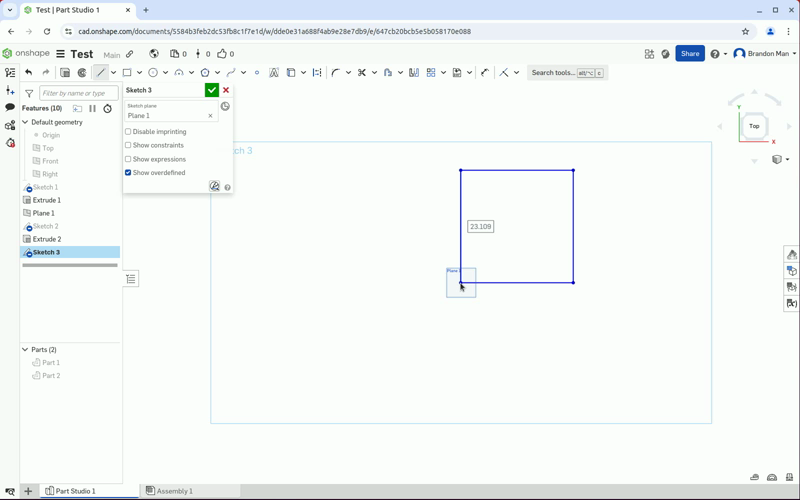
key(l)
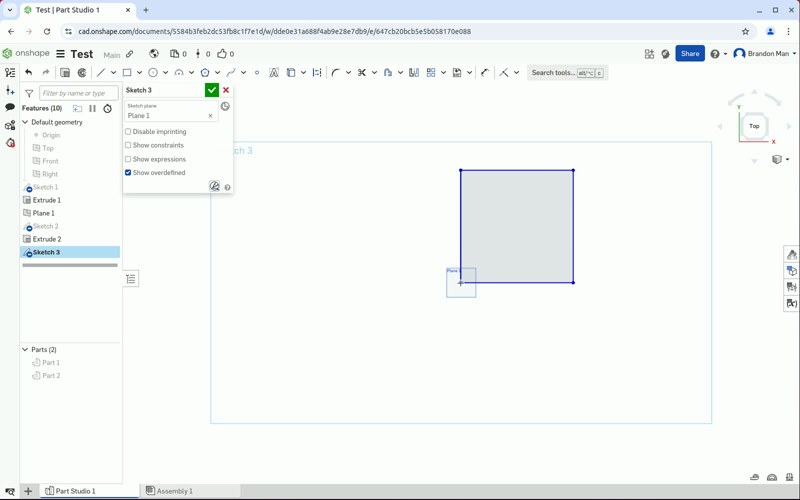
key_down(shift)
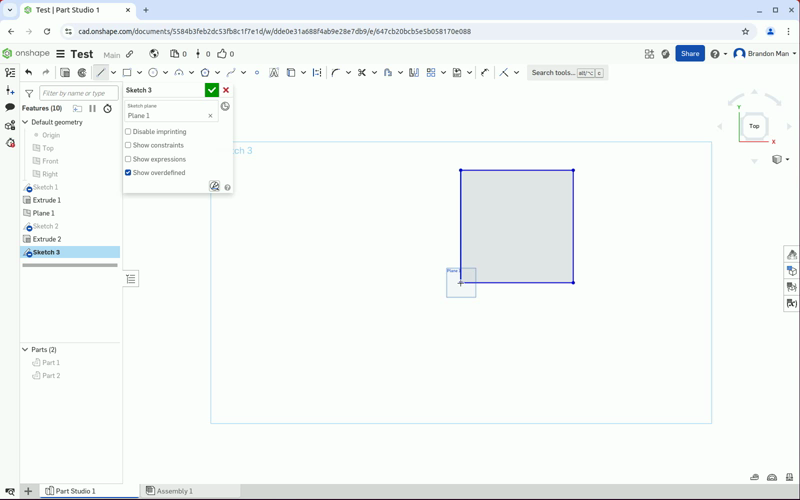
mouse_move(463, 280)
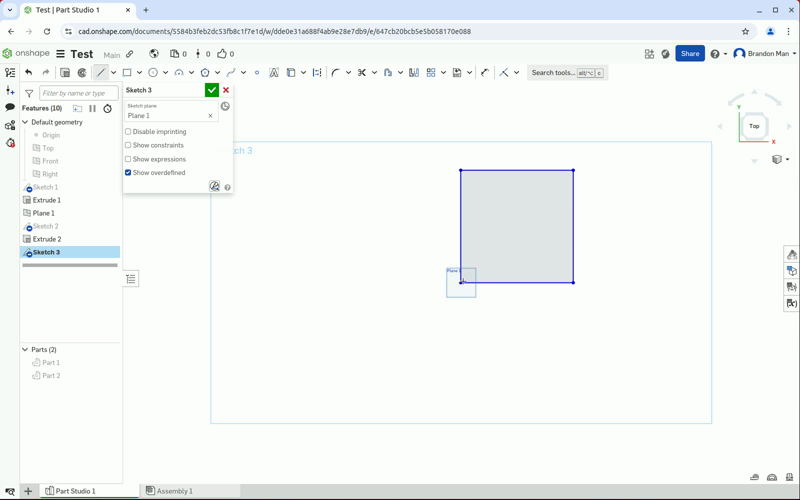
scroll(6)
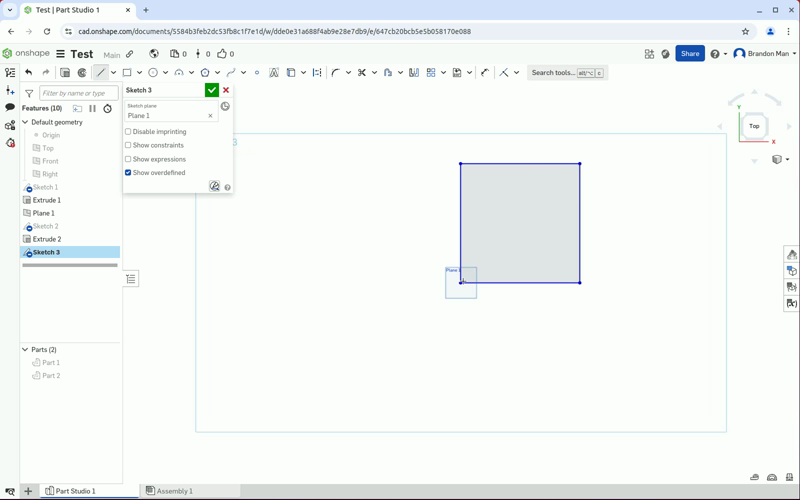
scroll(6)
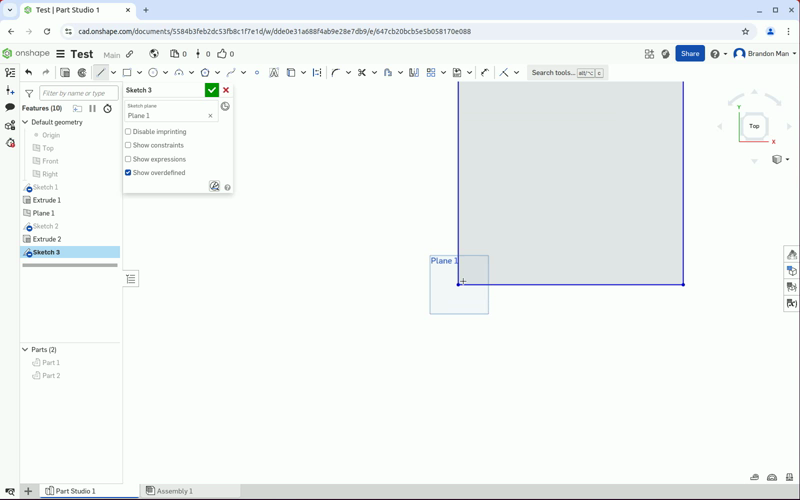
scroll(6)
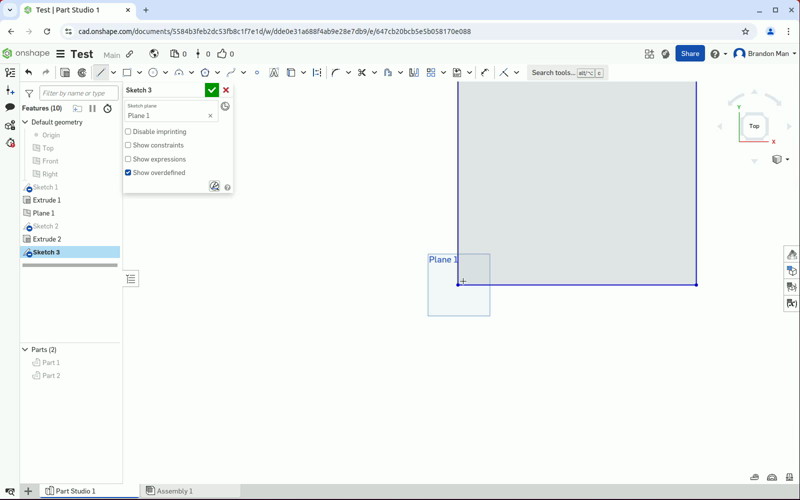
scroll(6)
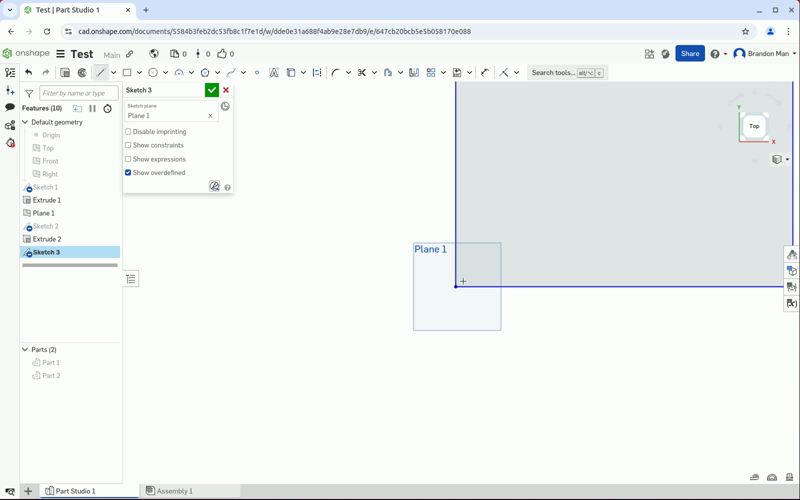
scroll(6)
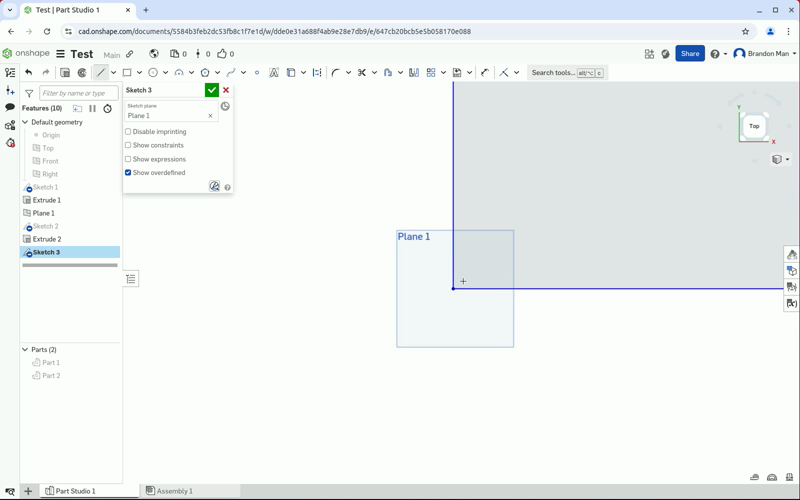
scroll(6)
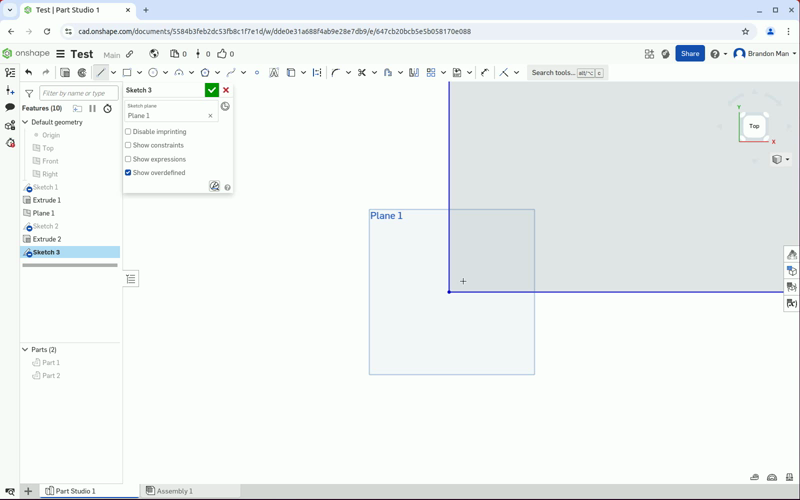
scroll(6)
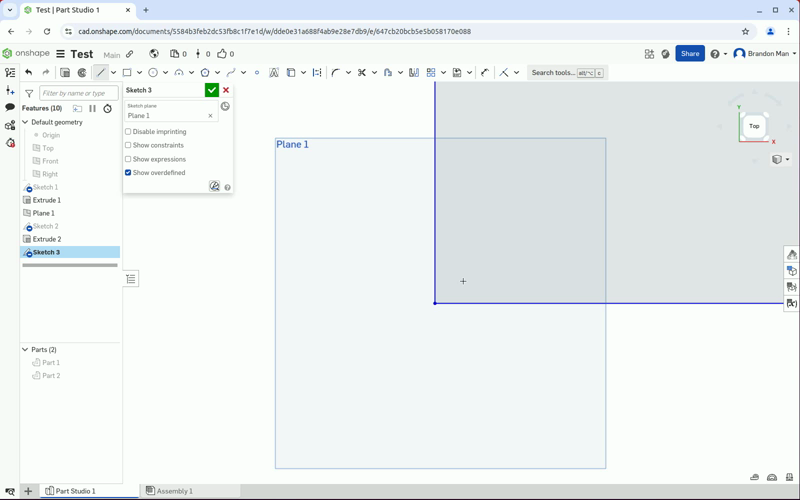
click(463, 280)
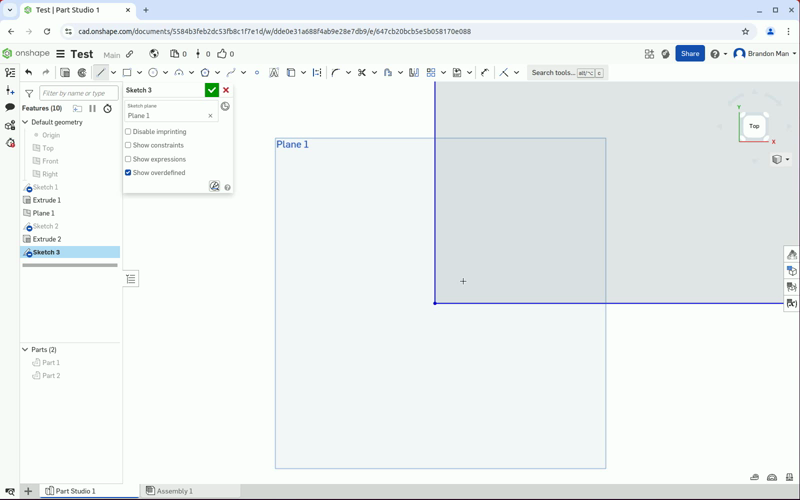
scroll(-6)
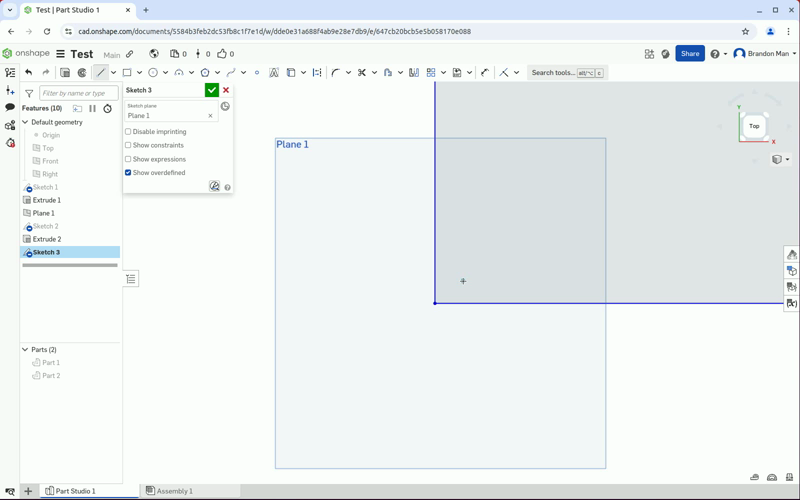
scroll(-6)
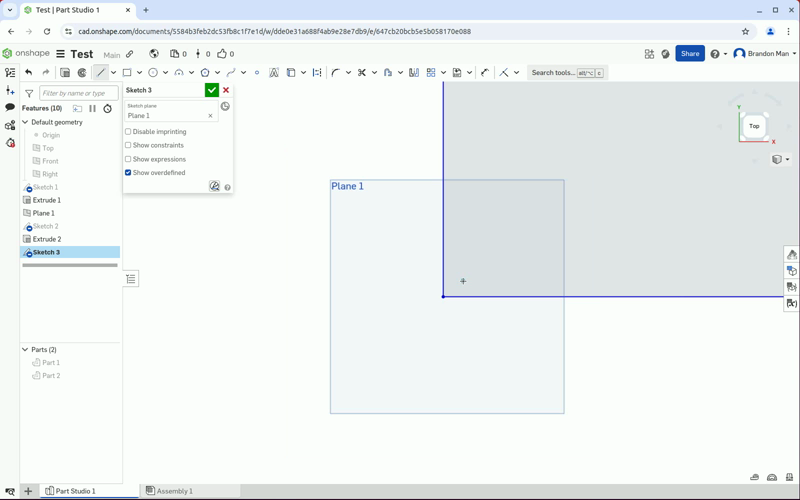
scroll(-6)
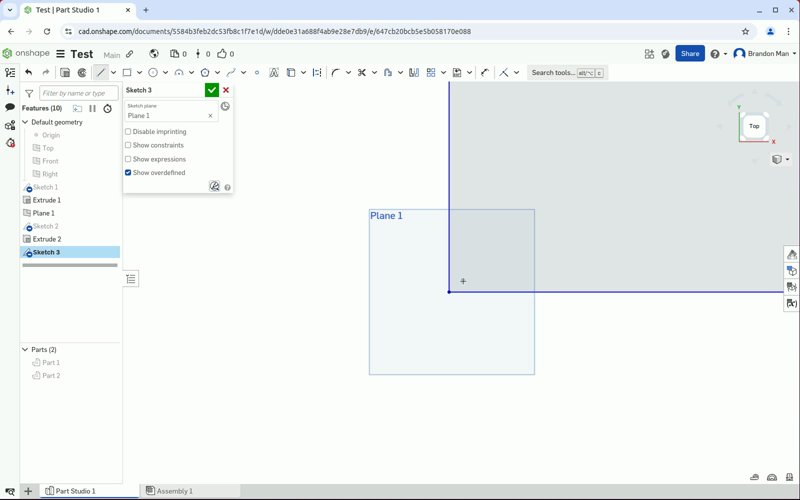
scroll(-6)
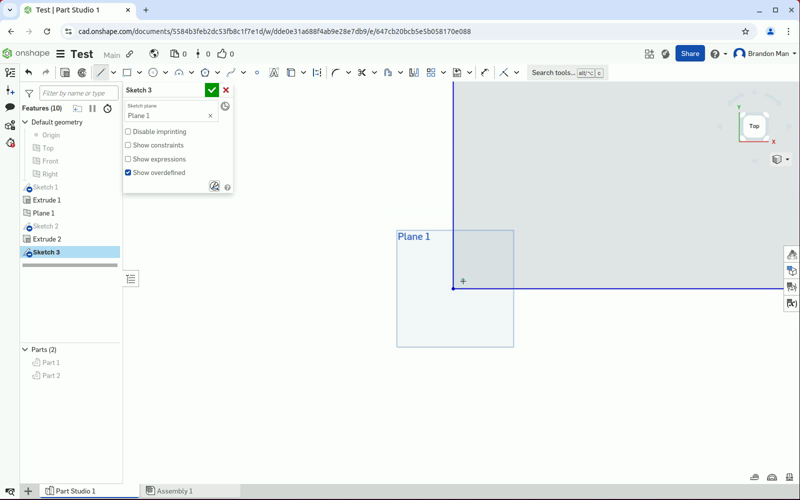
scroll(-6)
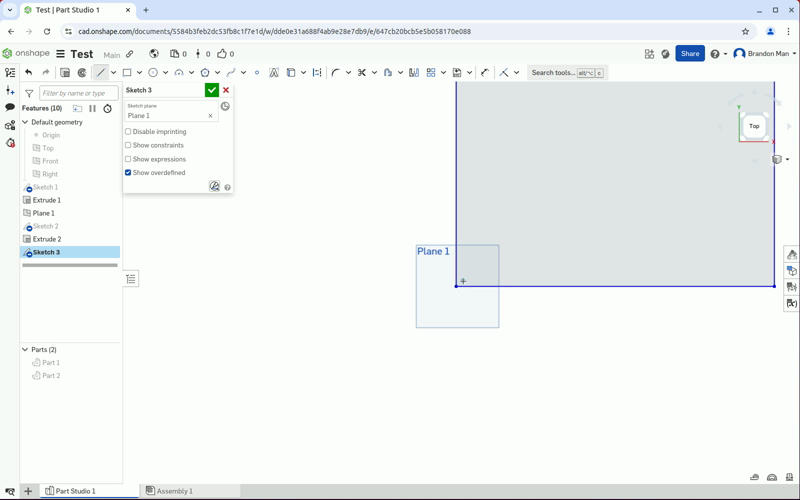
scroll(-6)
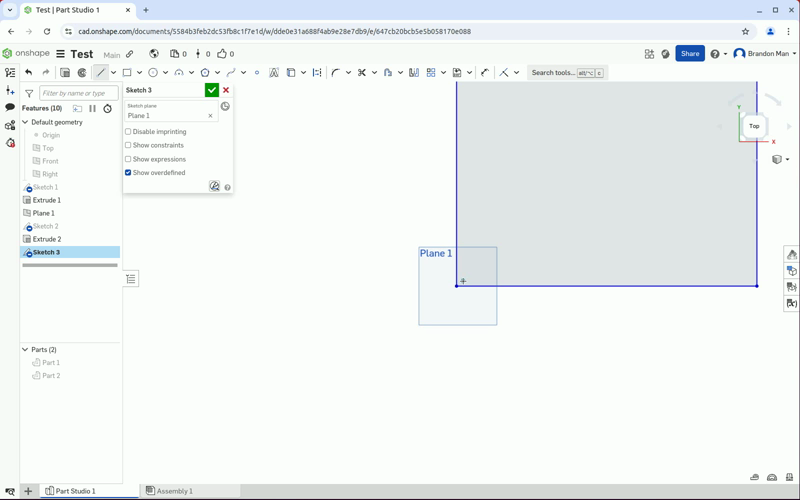
scroll(-6)
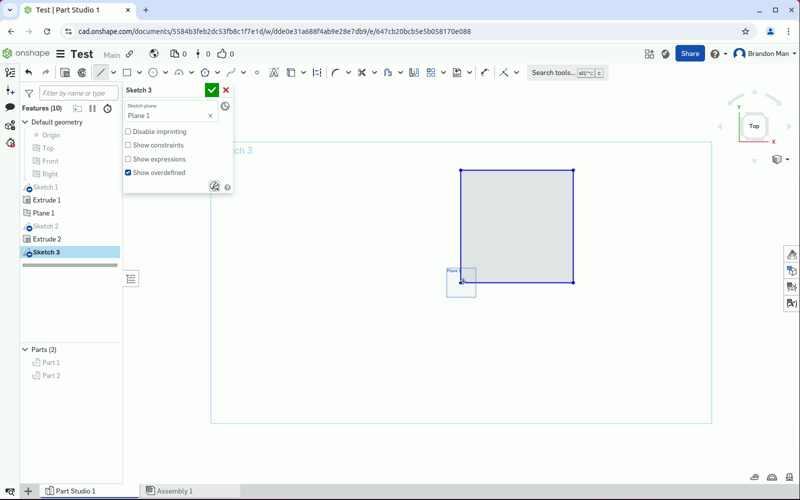
key_up(shift)
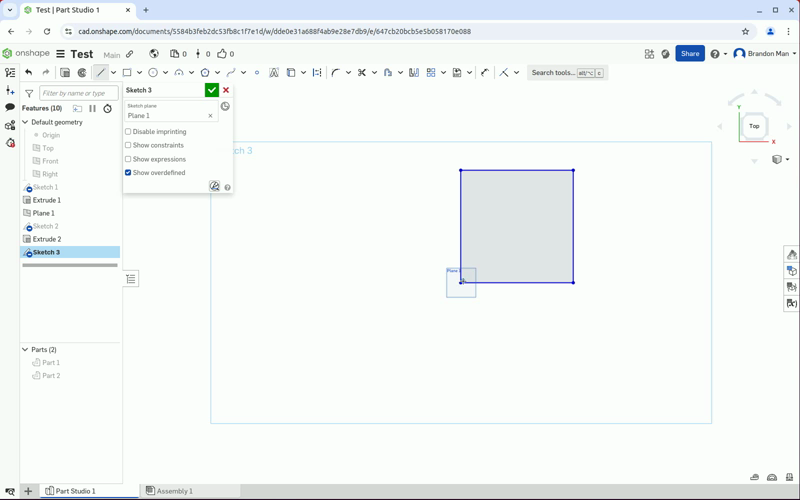
key_down(shift)
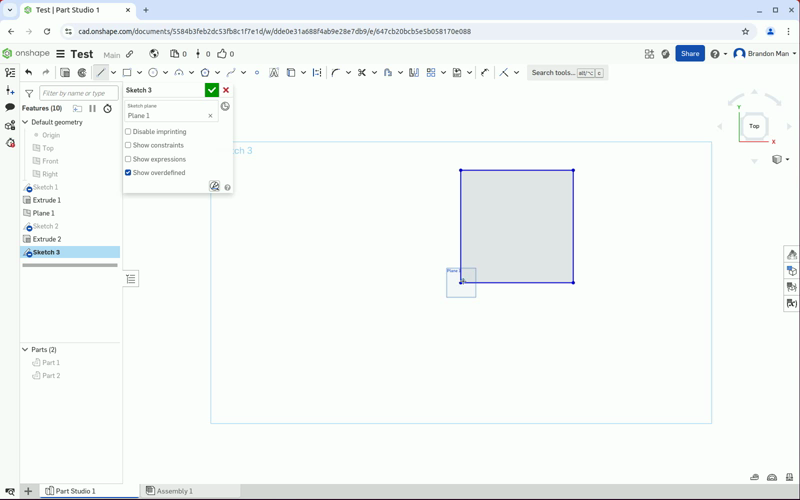
mouse_move(570, 280)
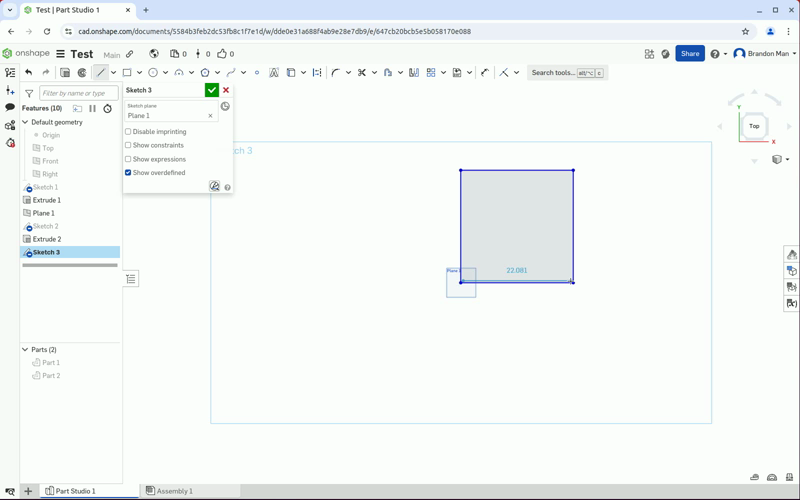
scroll(6)
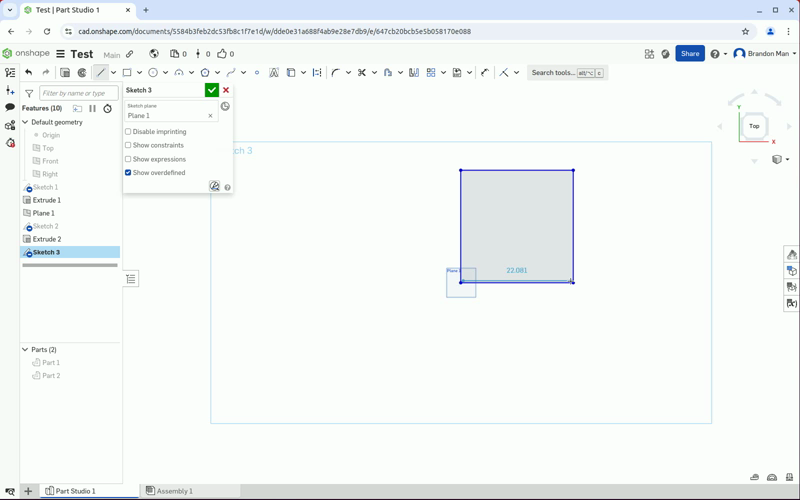
scroll(6)
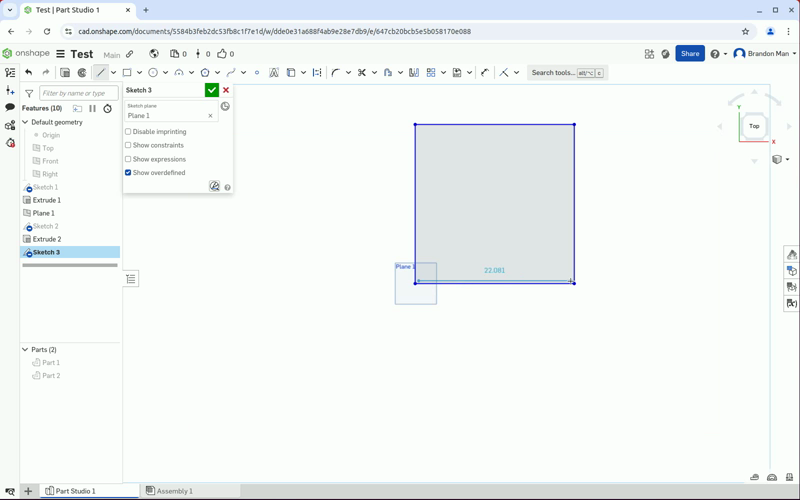
scroll(6)
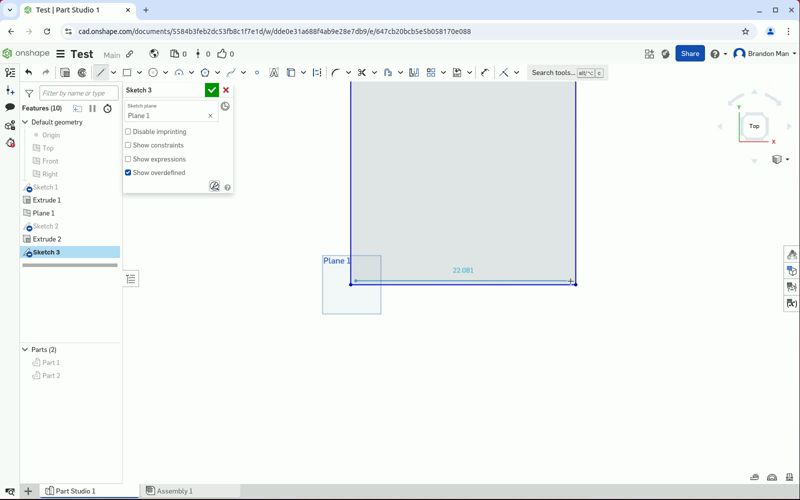
scroll(6)
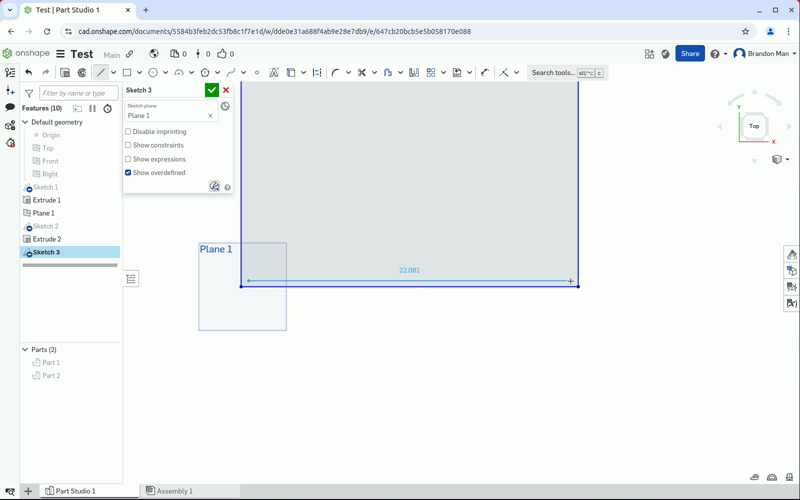
scroll(6)
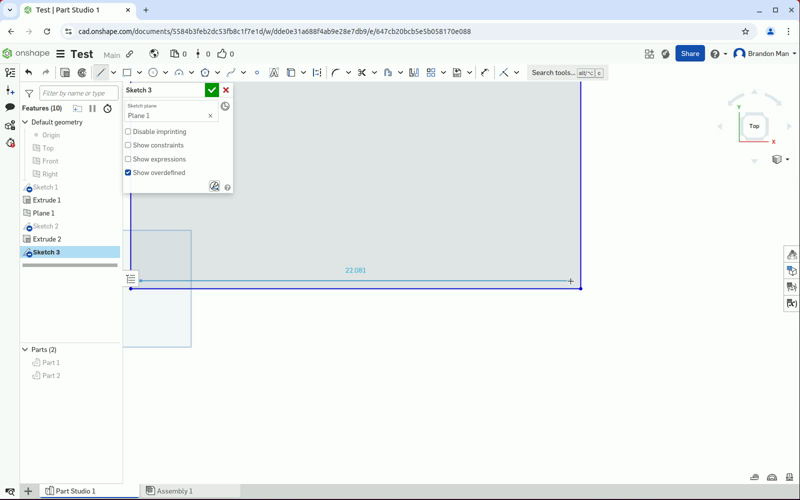
scroll(6)
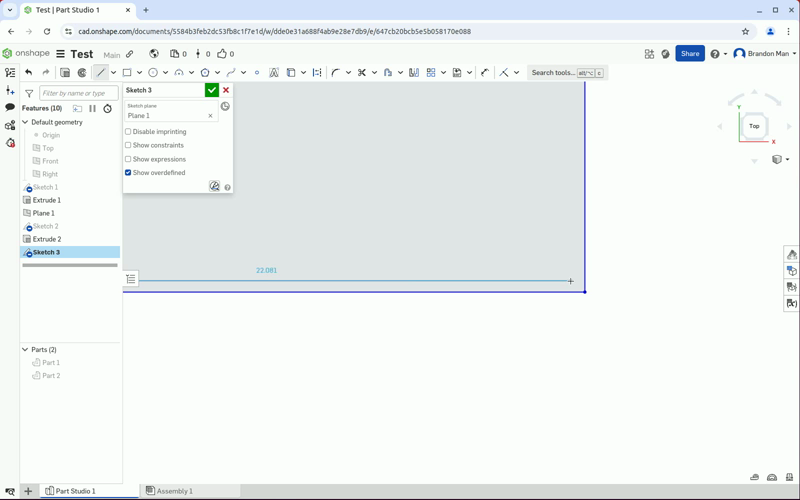
scroll(6)
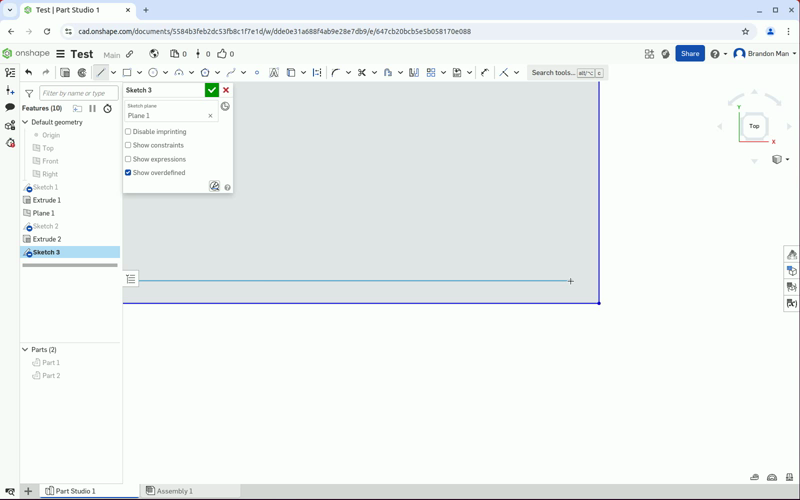
click(570, 280)
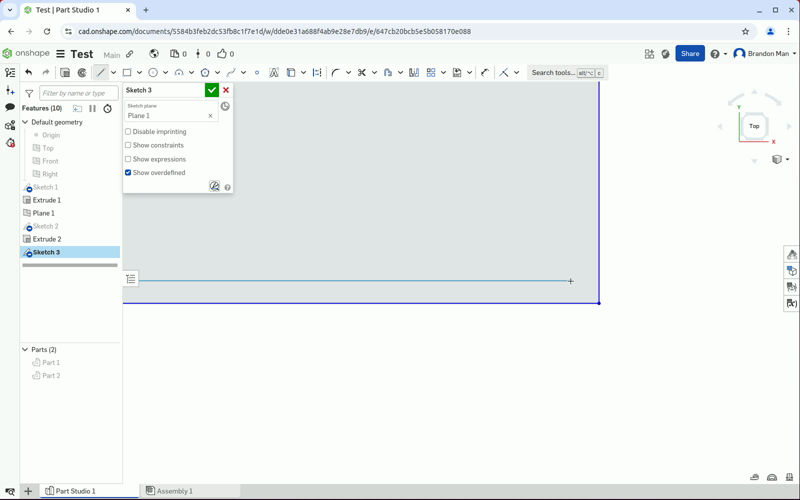
scroll(-6)
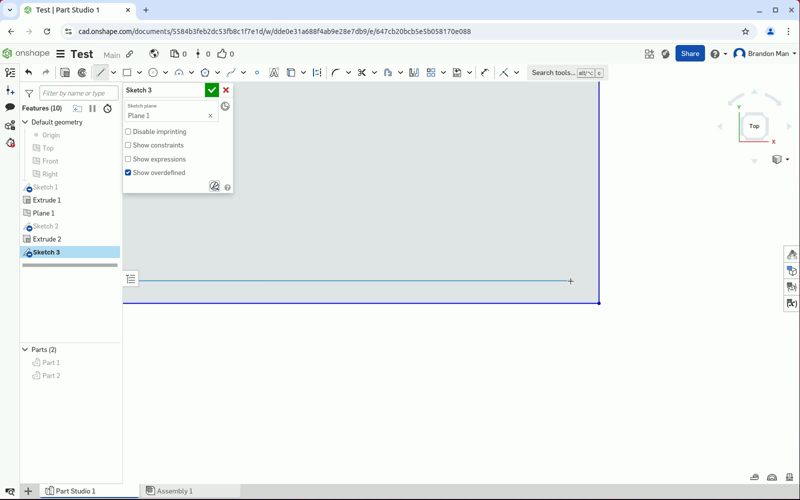
scroll(-6)
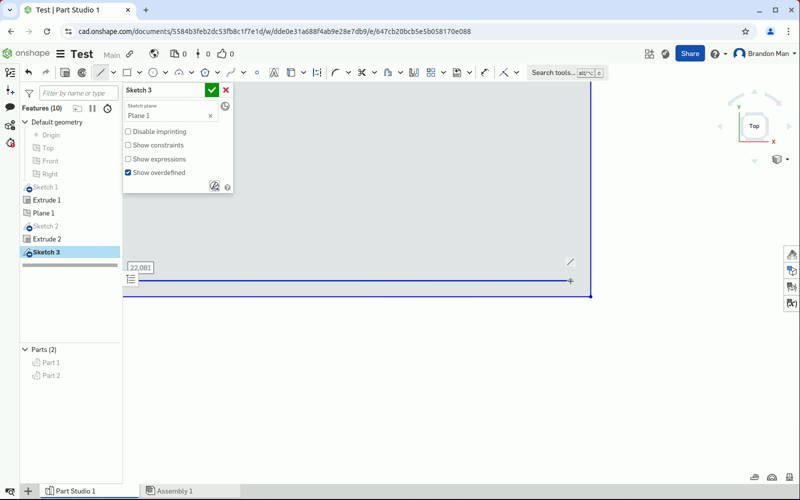
scroll(-6)
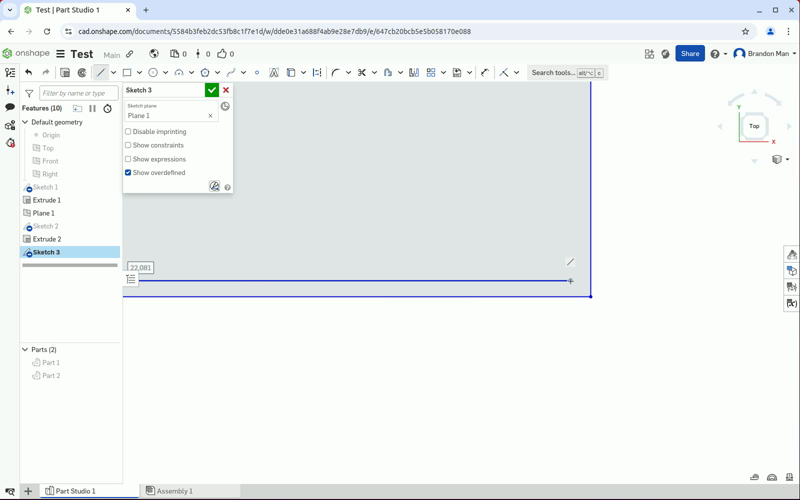
scroll(-6)
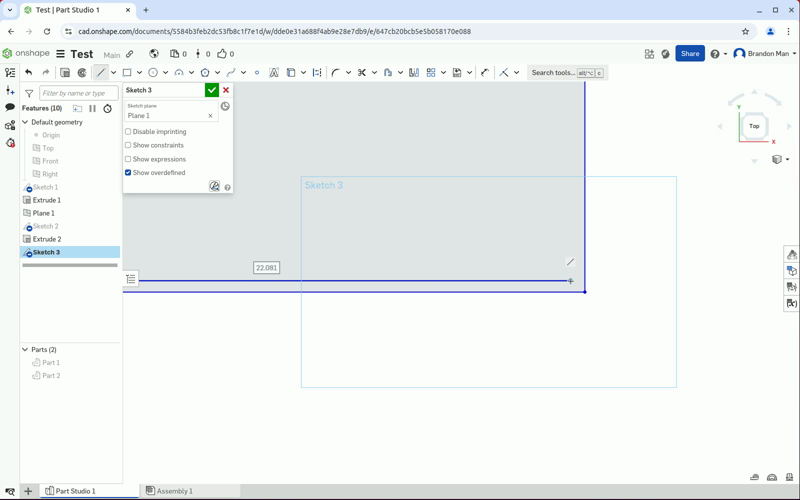
scroll(-6)
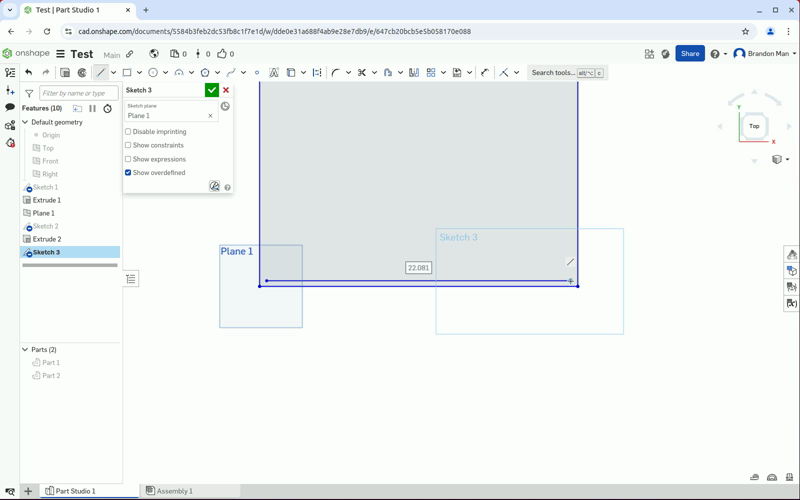
scroll(-6)
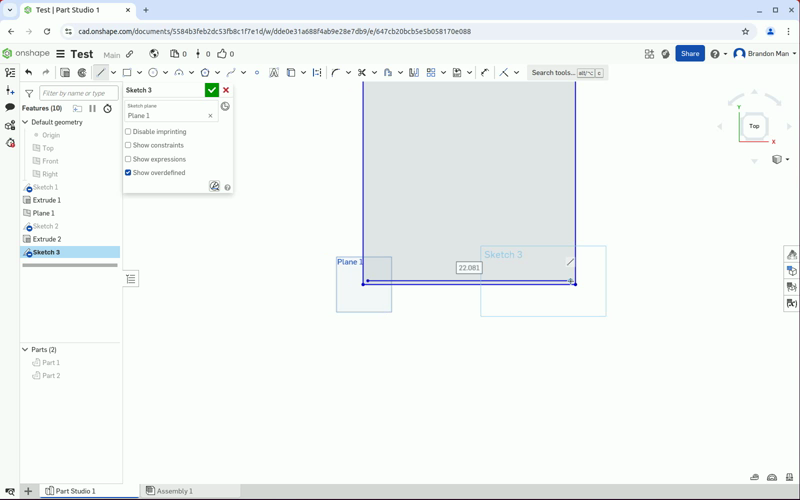
scroll(-6)
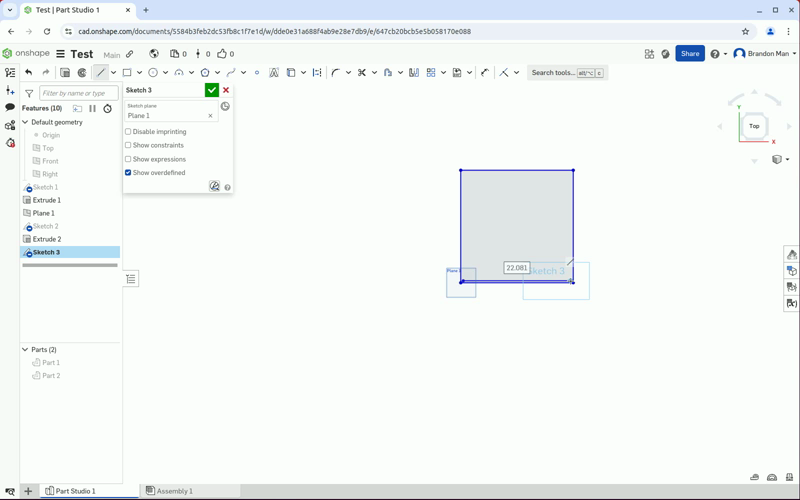
key_up(shift)
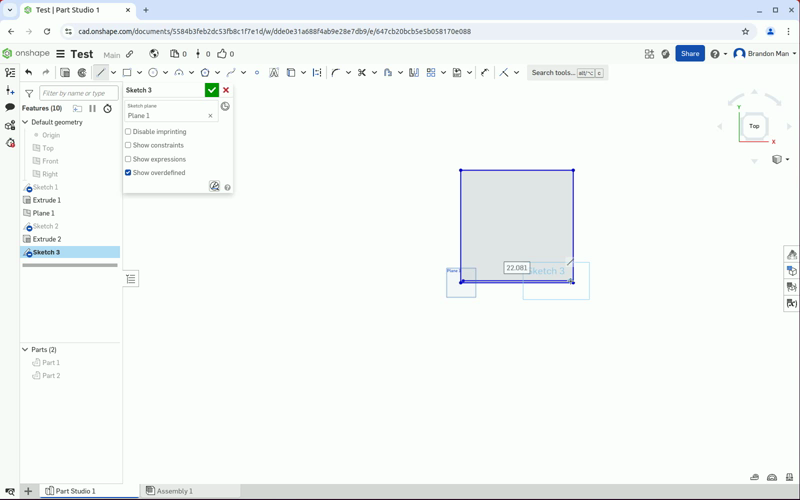
key_down(shift)
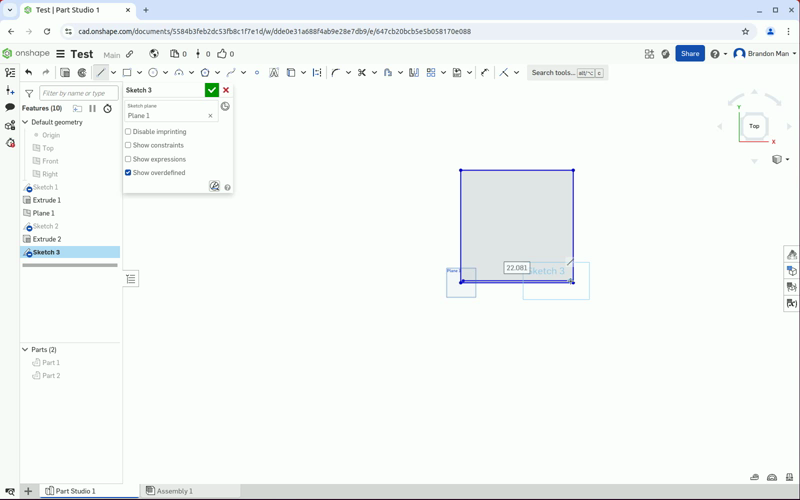
mouse_move(570, 172)
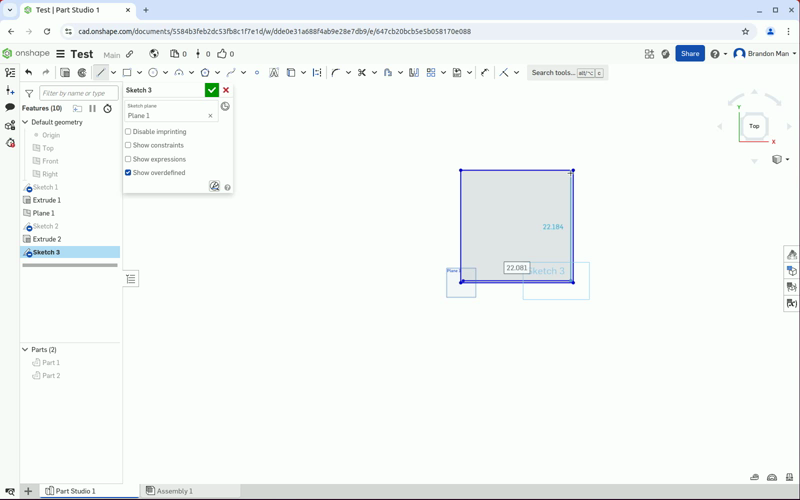
scroll(6)
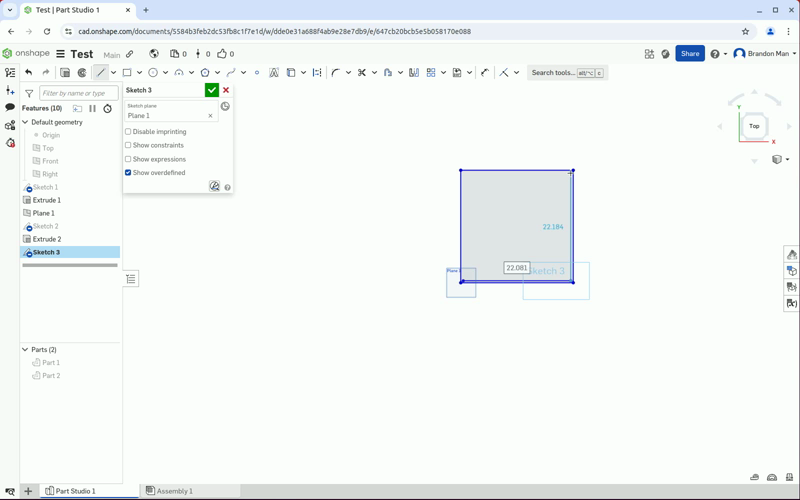
scroll(6)
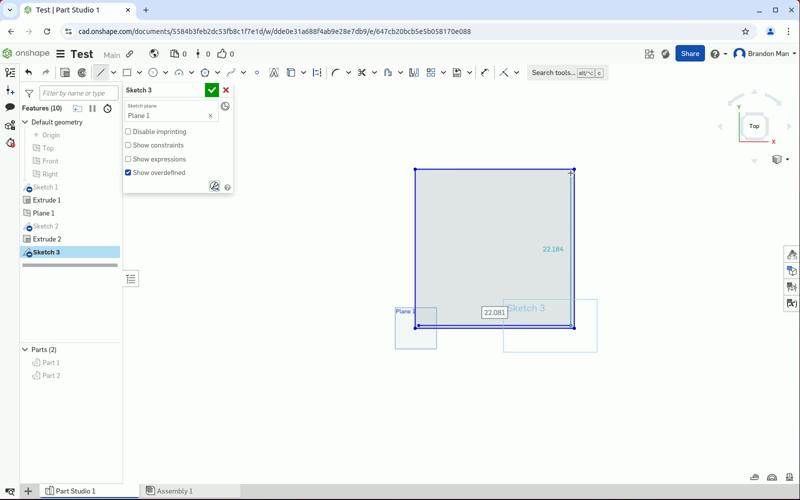
scroll(6)
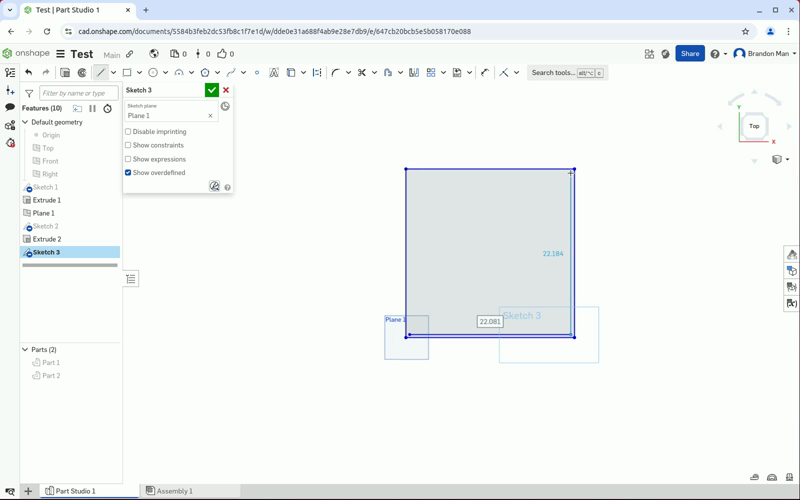
scroll(6)
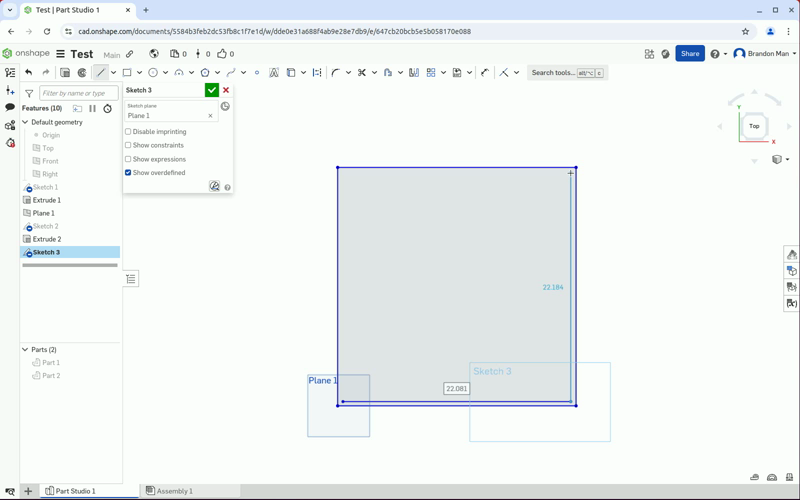
scroll(6)
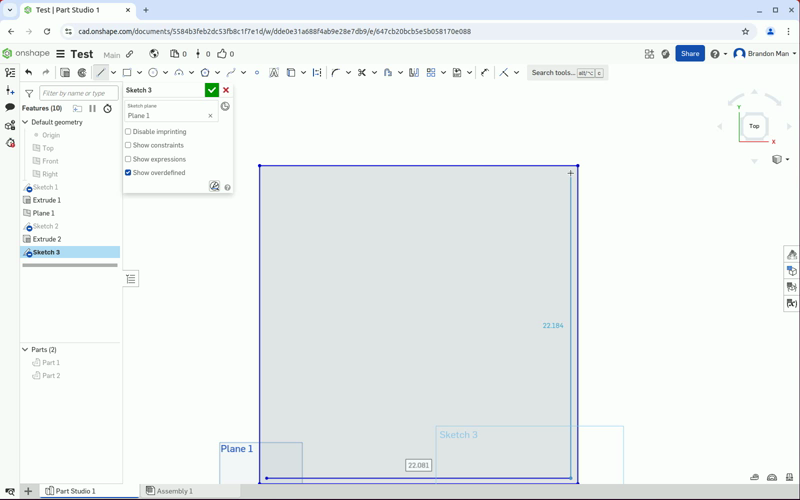
scroll(6)
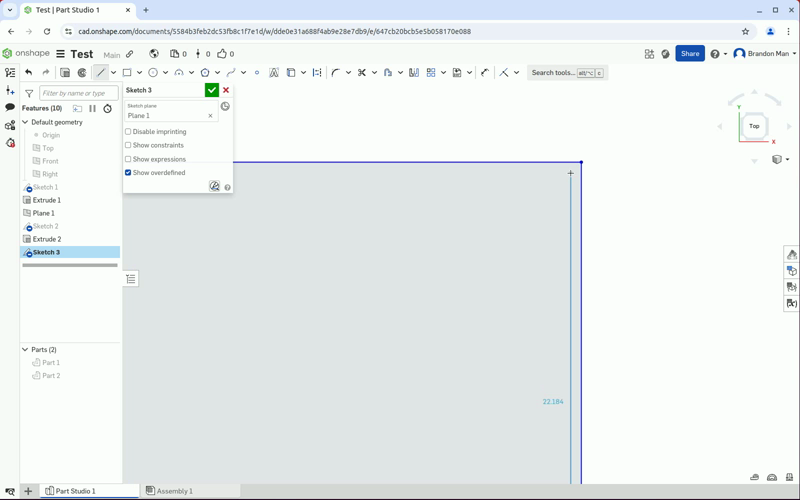
scroll(6)
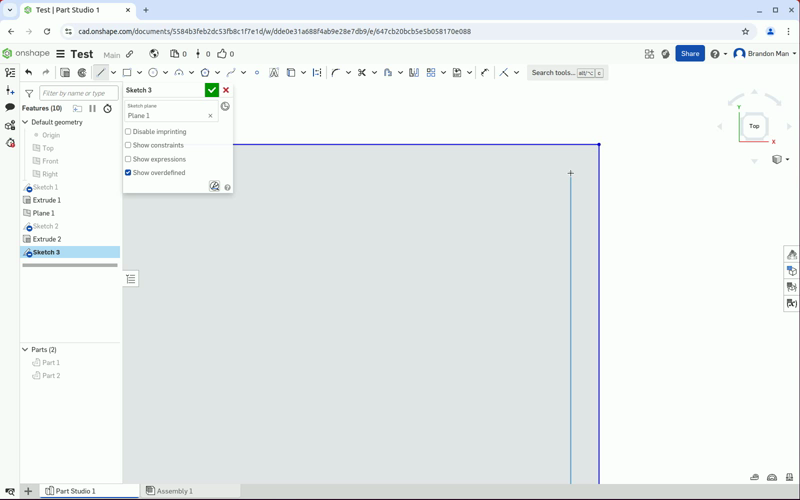
click(570, 172)
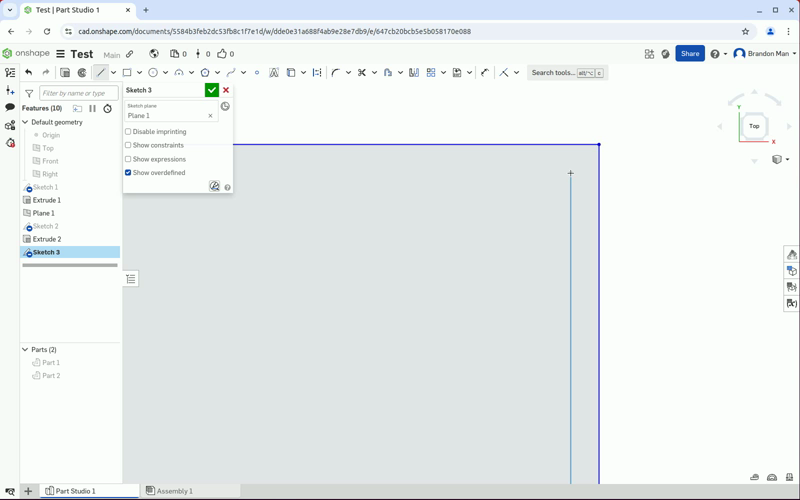
scroll(-6)
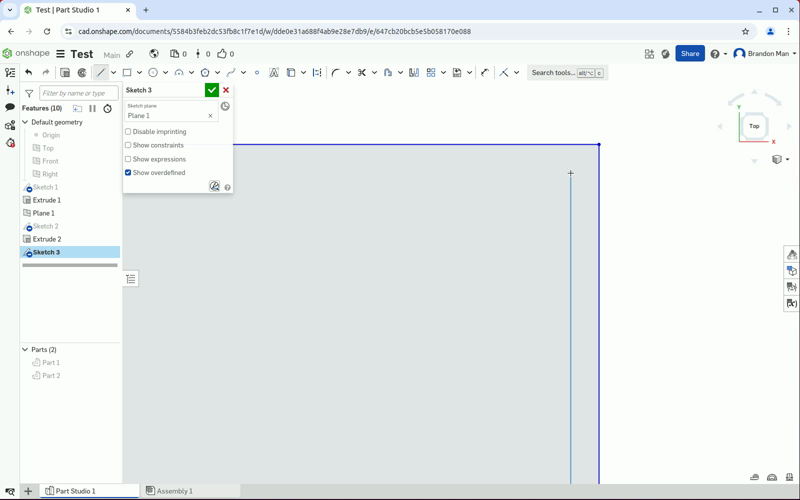
scroll(-6)
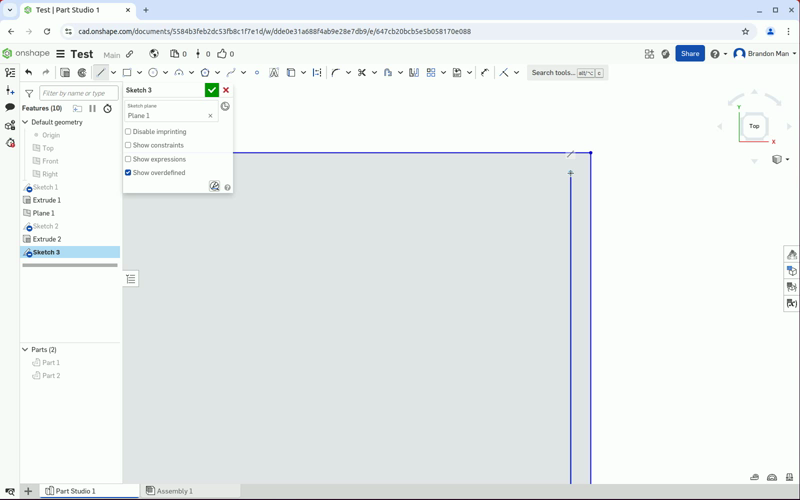
scroll(-6)
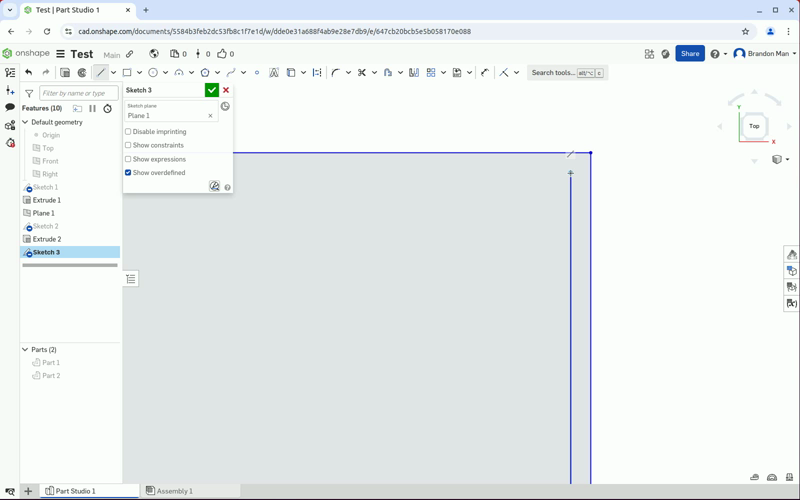
scroll(-6)
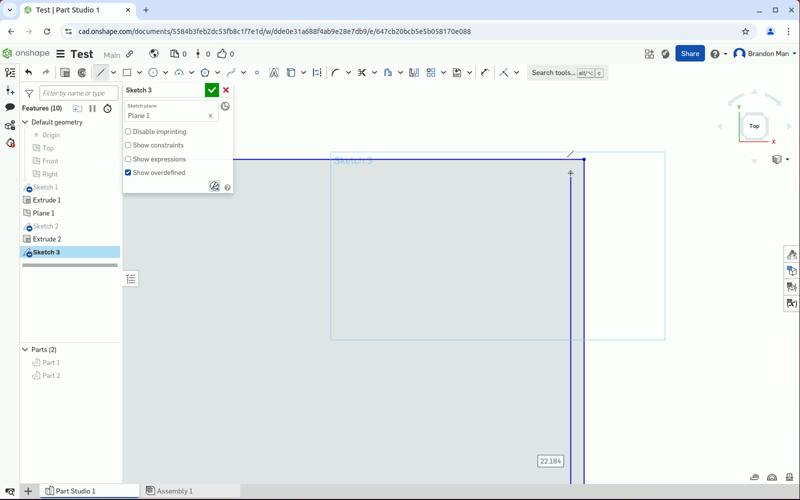
scroll(-6)
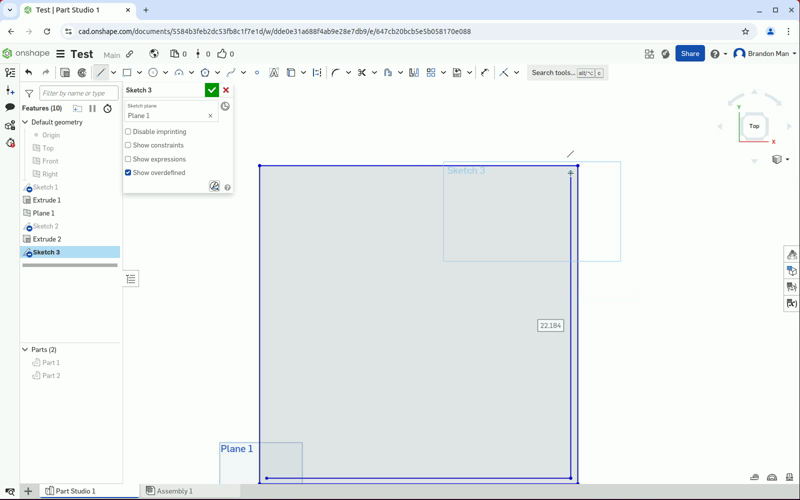
scroll(-6)
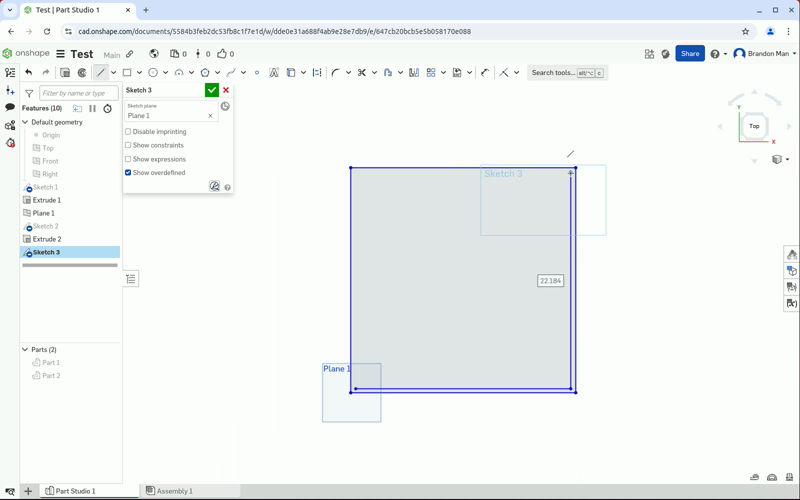
scroll(-6)
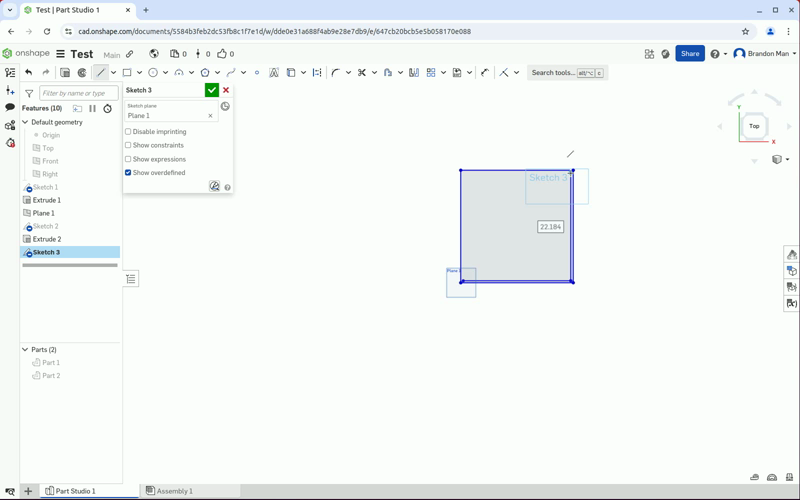
key_up(shift)
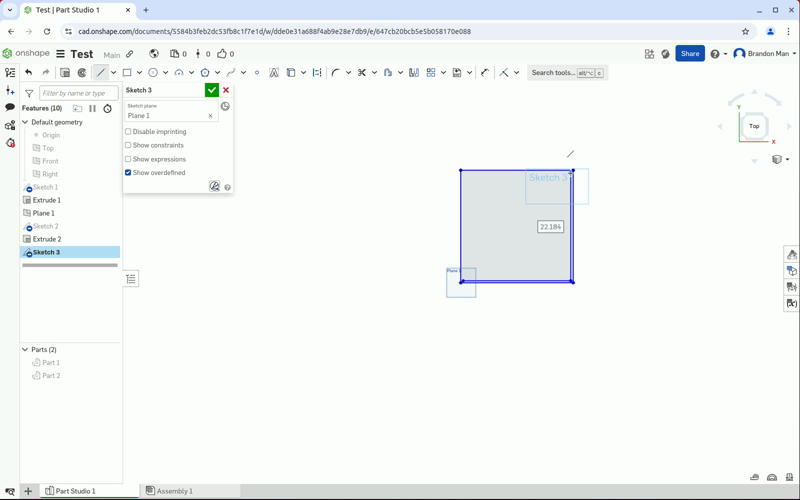
key_down(shift)
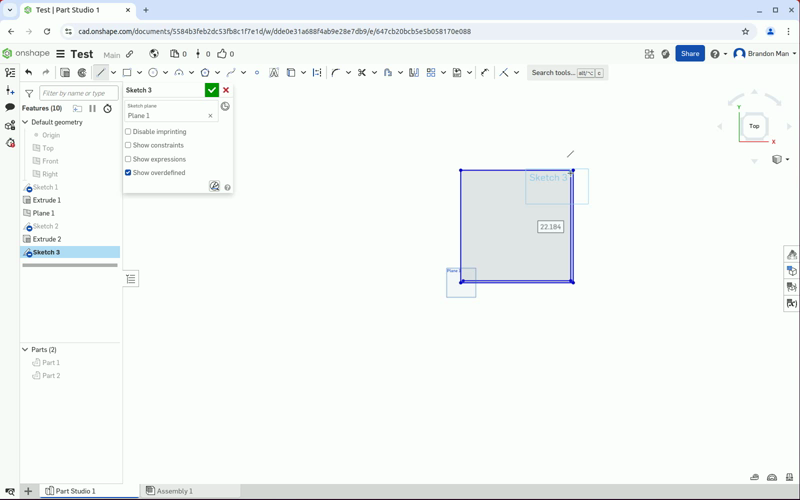
mouse_move(463, 172)
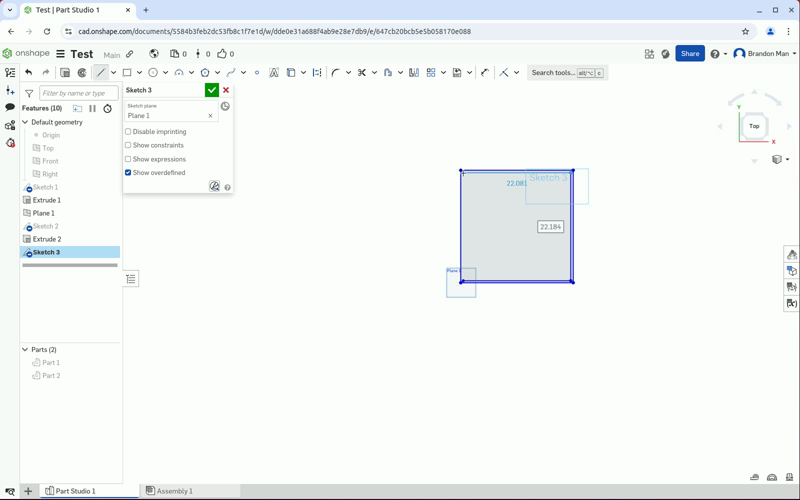
scroll(6)
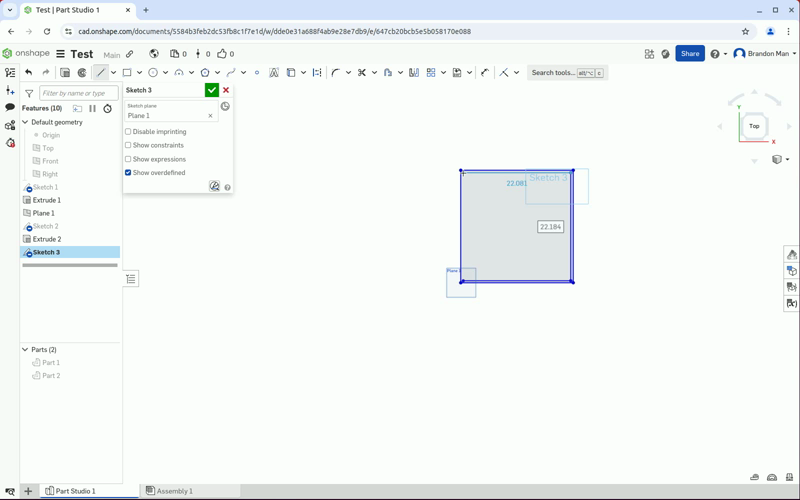
scroll(6)
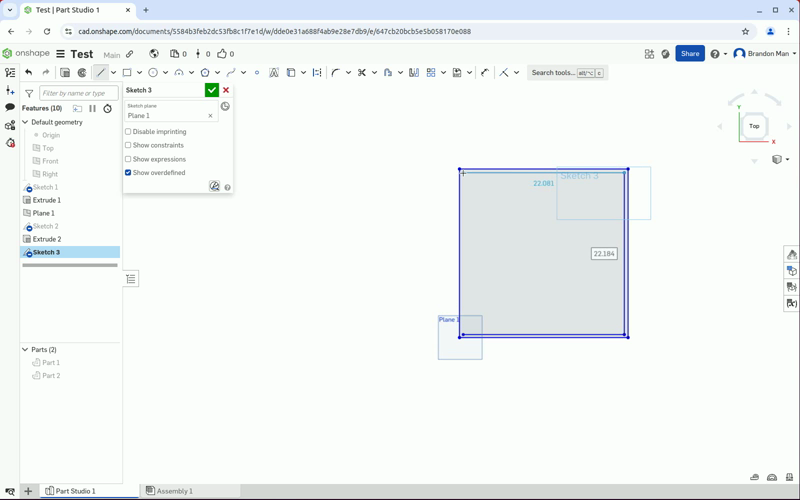
scroll(6)
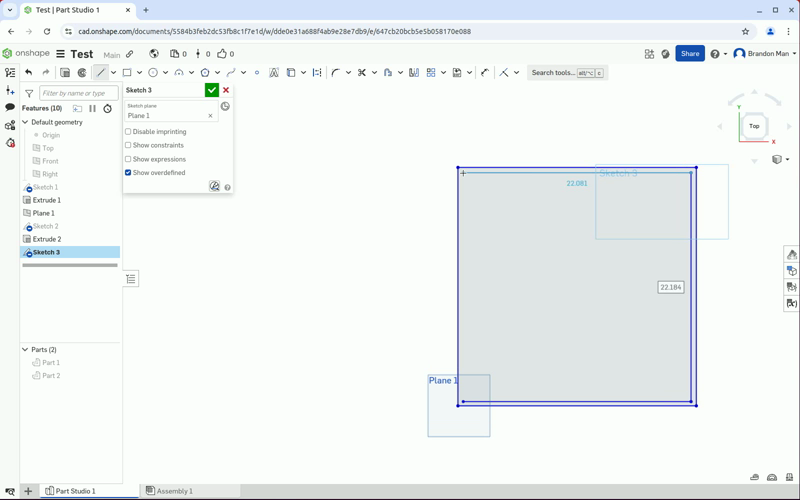
scroll(6)
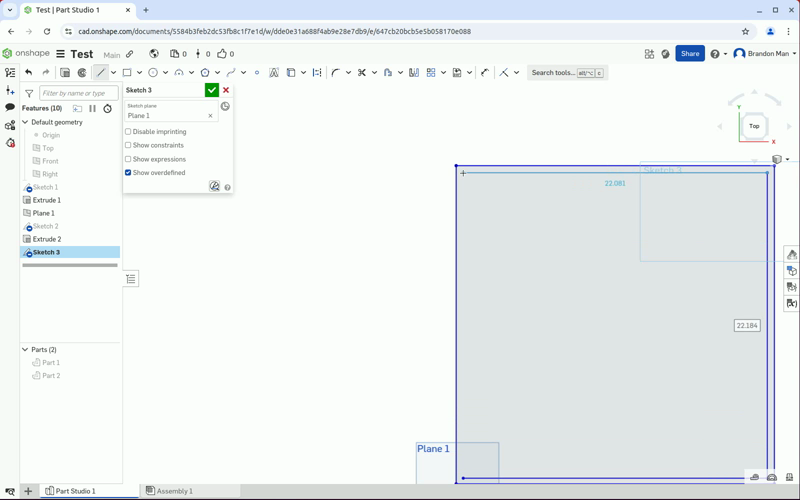
scroll(6)
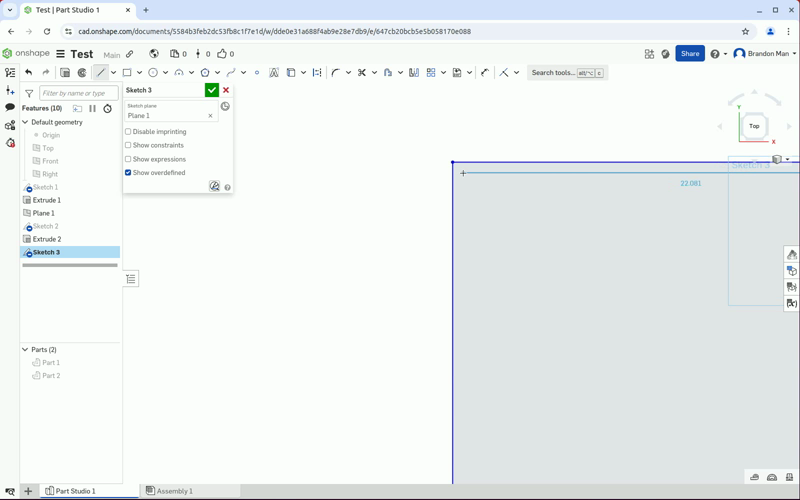
scroll(6)
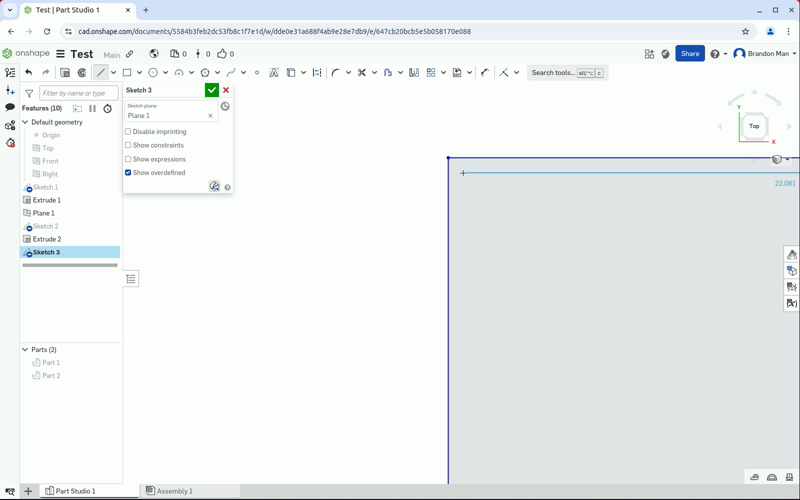
scroll(6)
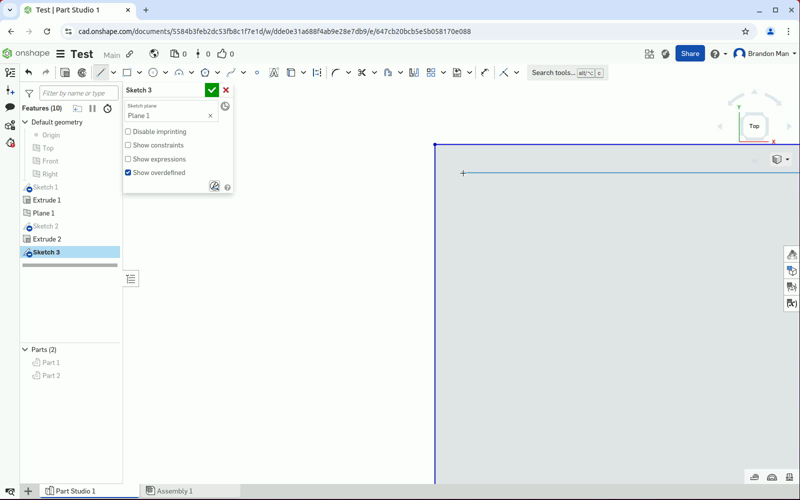
click(463, 172)
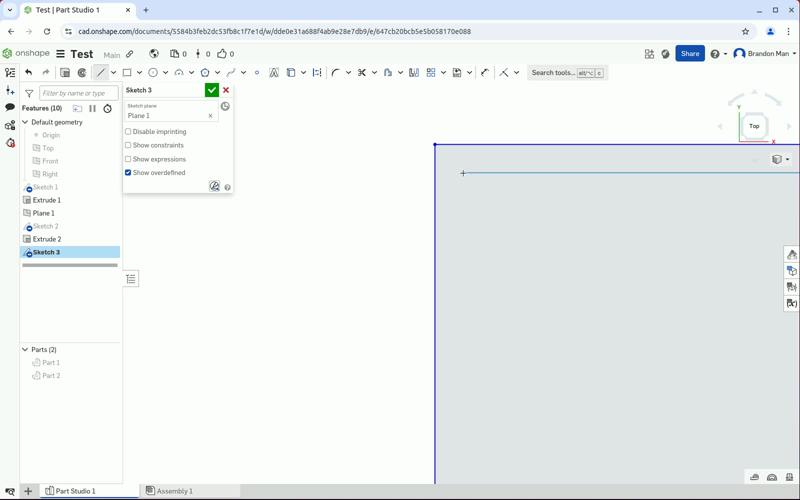
scroll(-6)
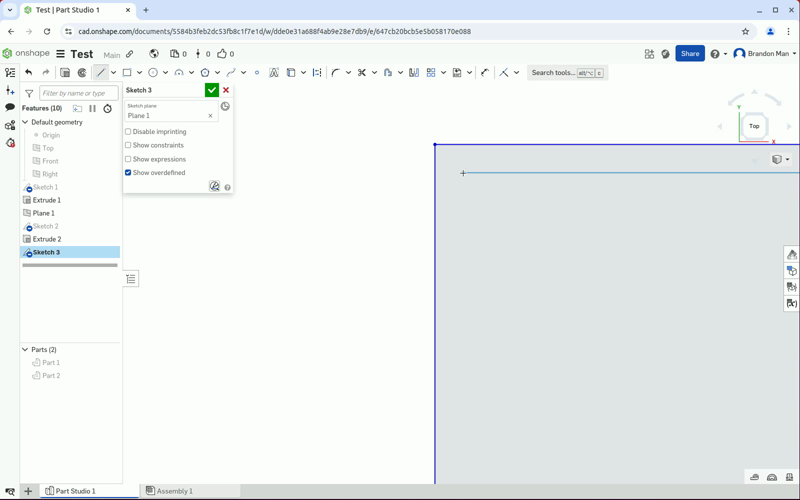
scroll(-6)
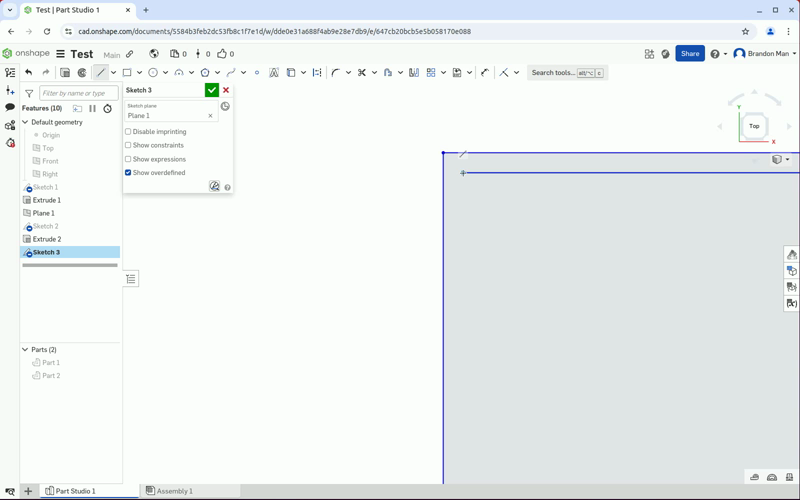
scroll(-6)
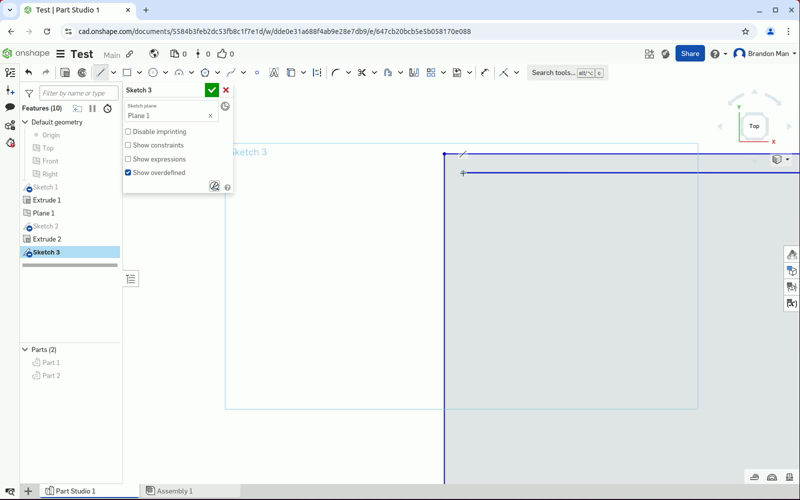
scroll(-6)
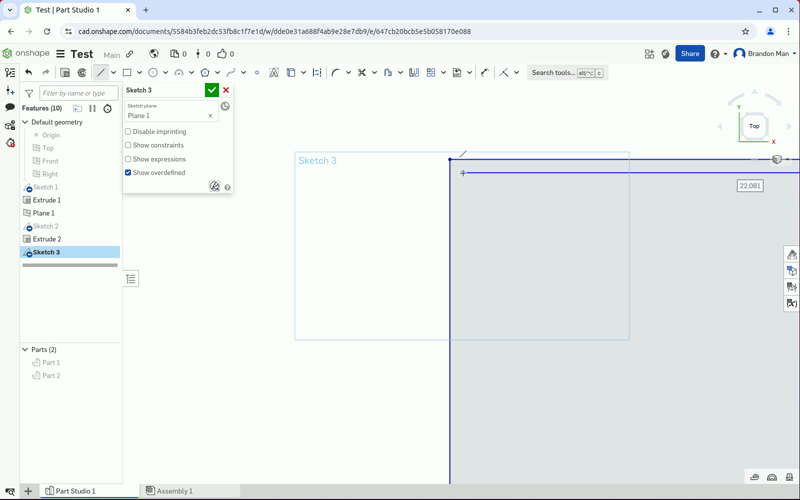
scroll(-6)
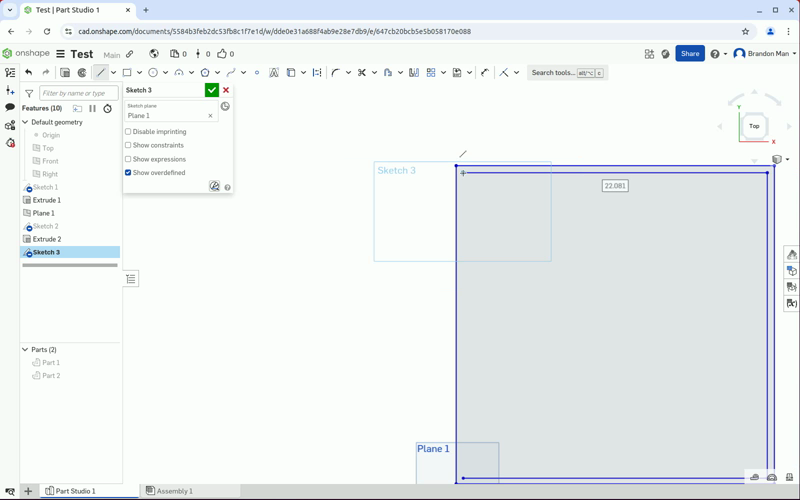
scroll(-6)
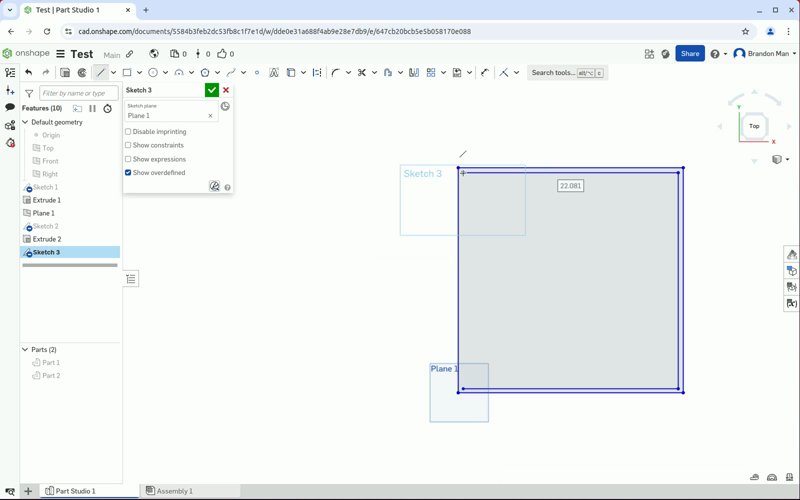
scroll(-6)
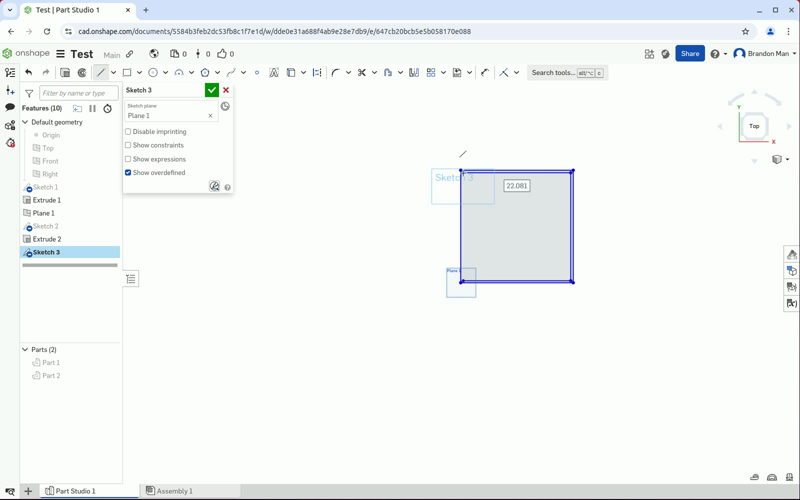
key_up(shift)
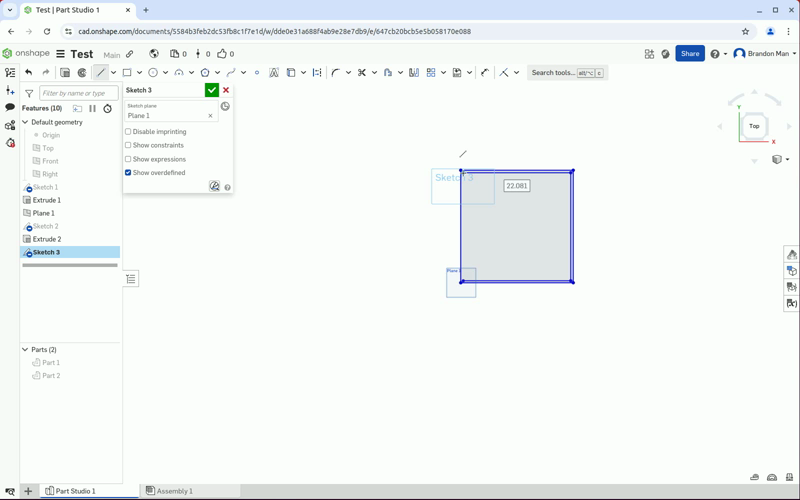
key_down(shift)
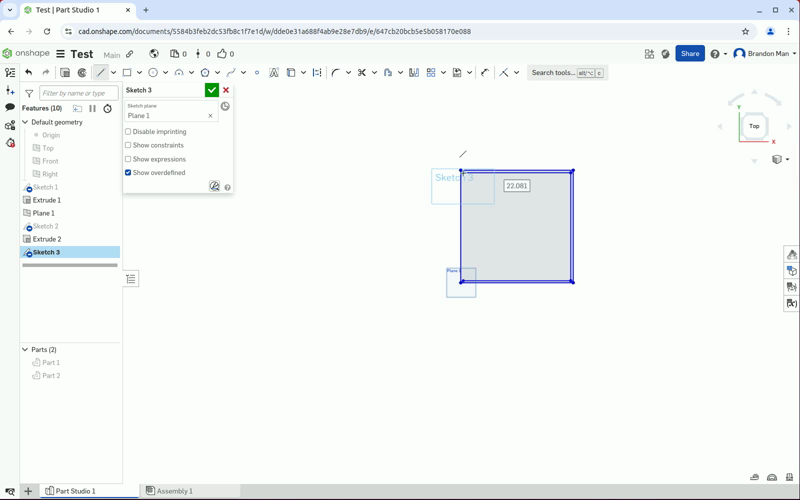
mouse_move(463, 280)
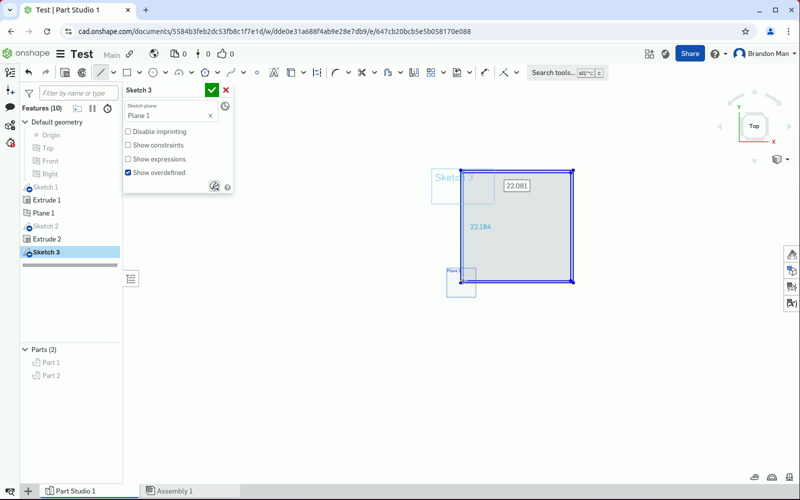
scroll(6)
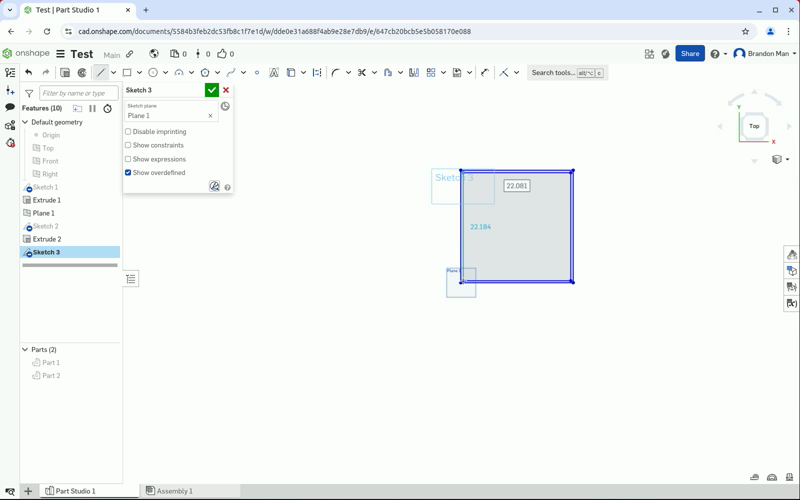
scroll(6)
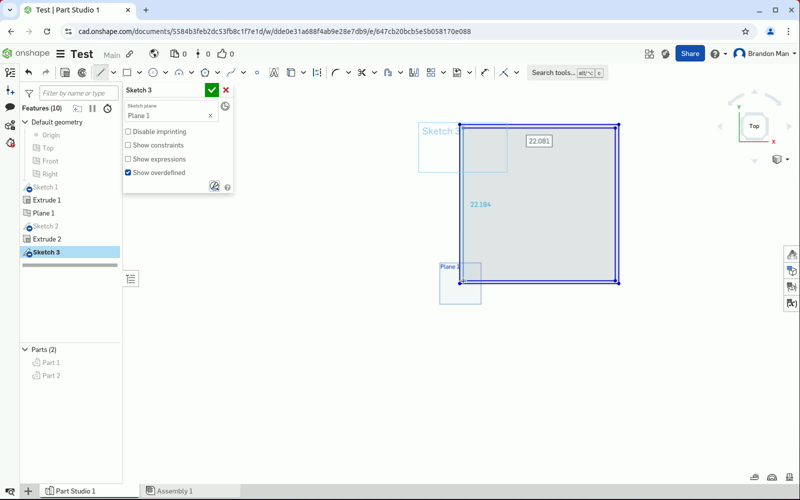
scroll(6)
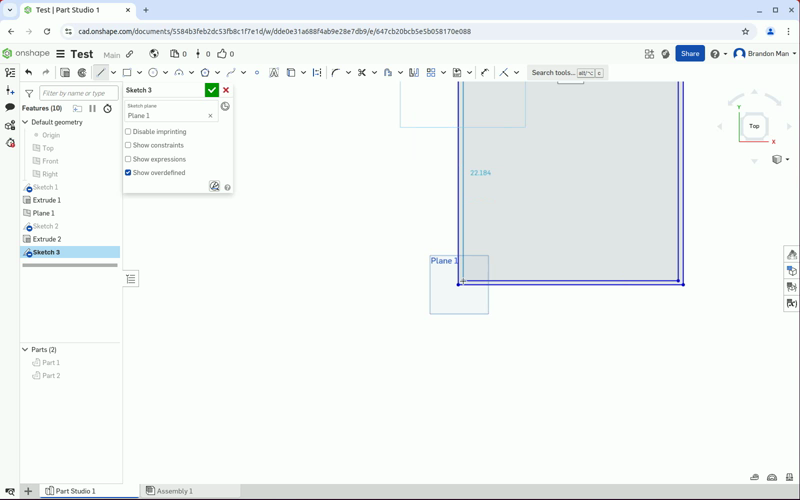
scroll(6)
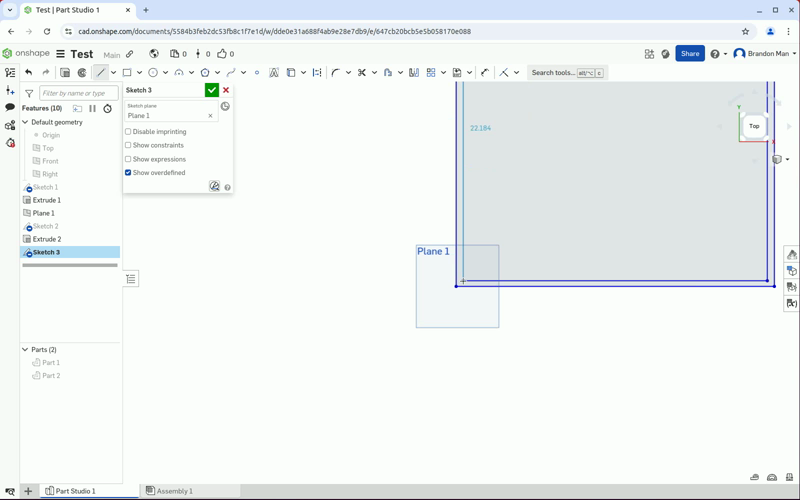
scroll(6)
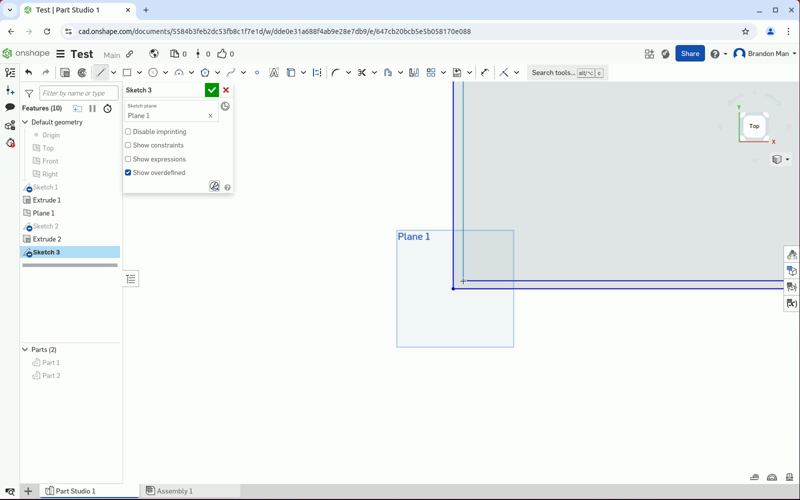
scroll(6)
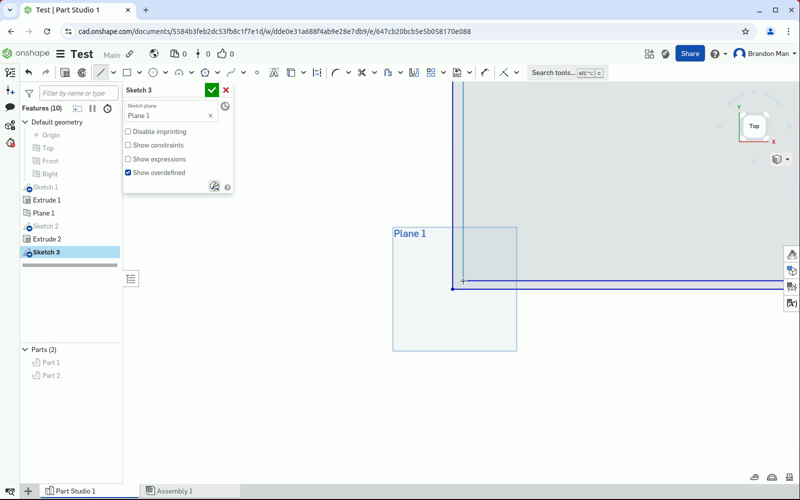
scroll(6)
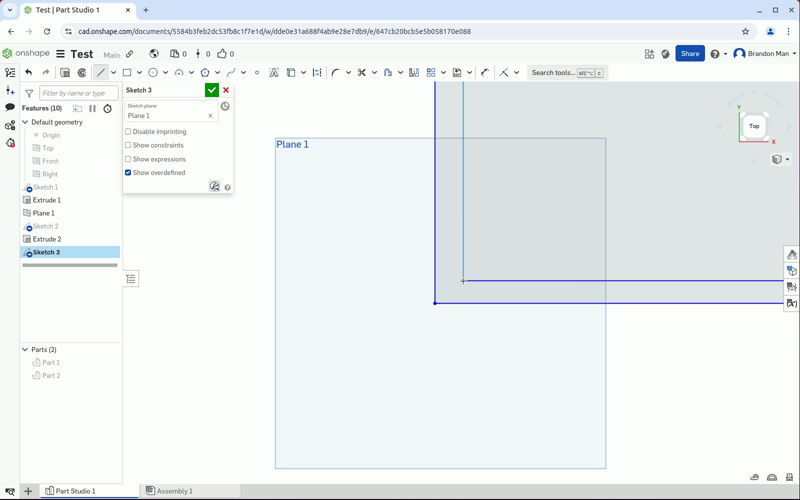
key_up(shift)
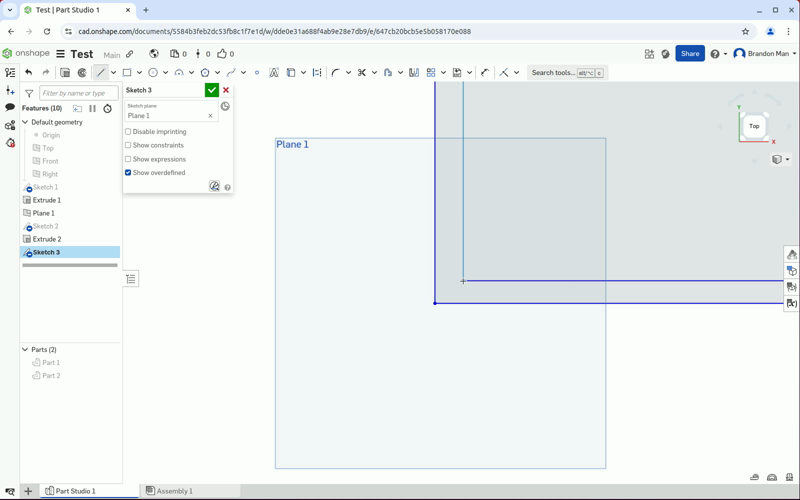
click(463, 280)
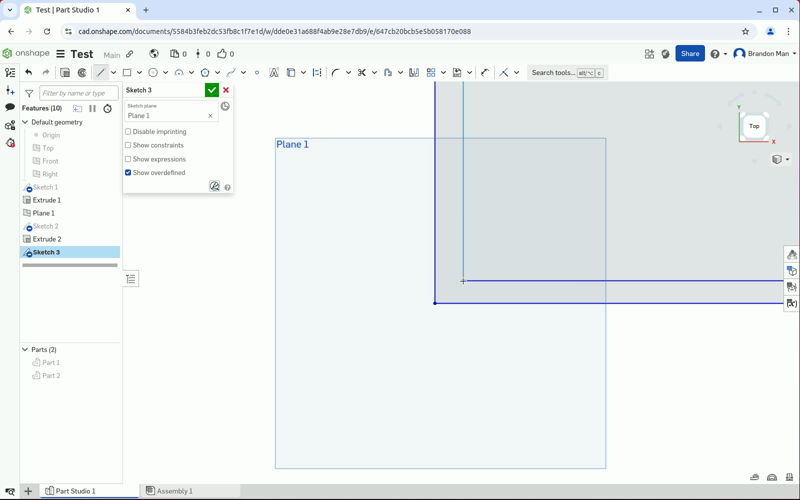
scroll(-6)
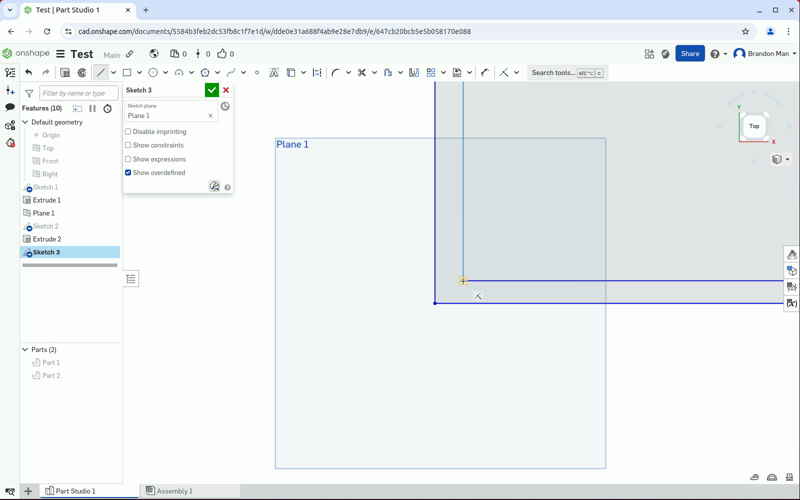
scroll(-6)
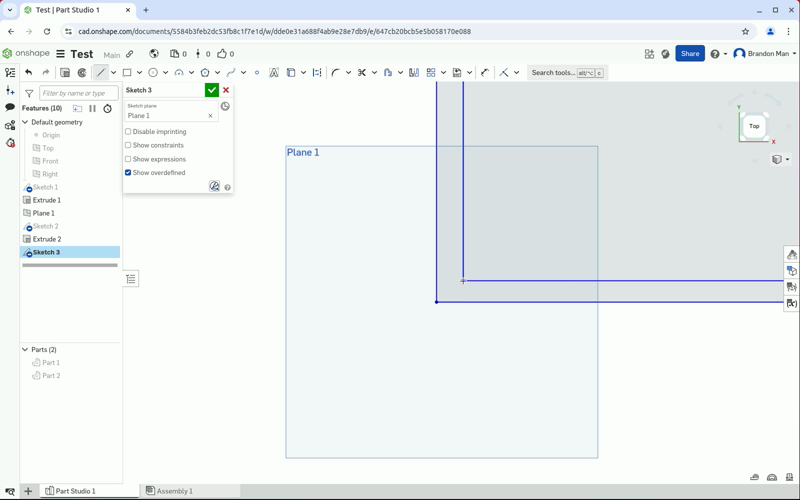
scroll(-6)
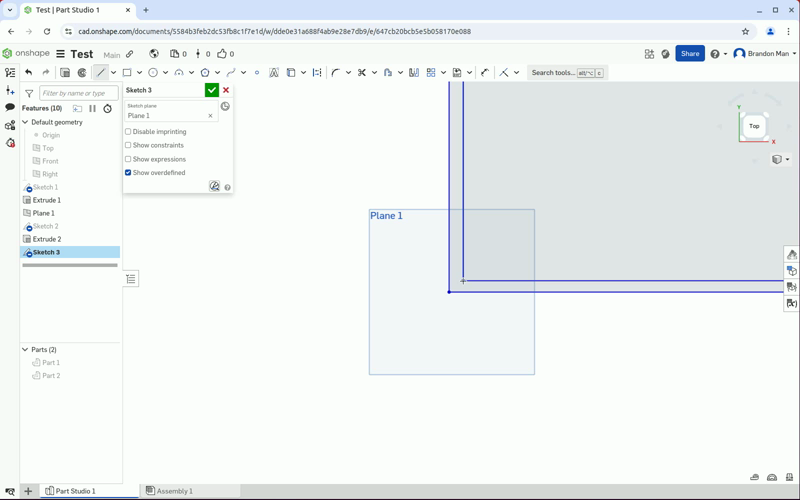
scroll(-6)
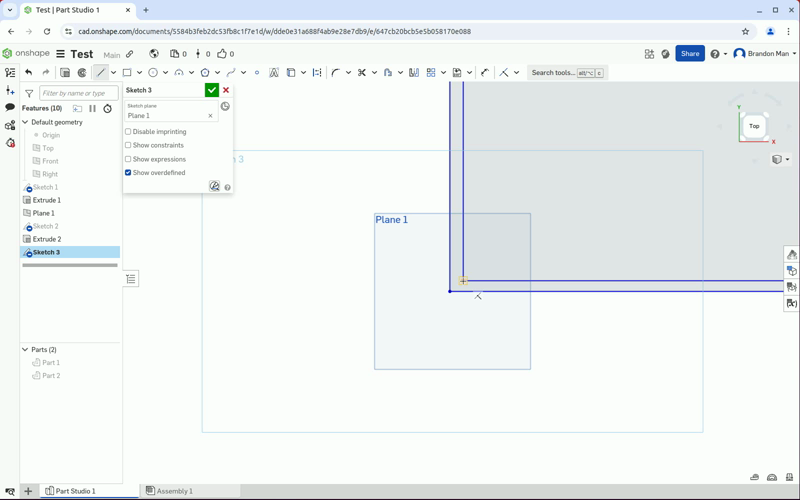
scroll(-6)
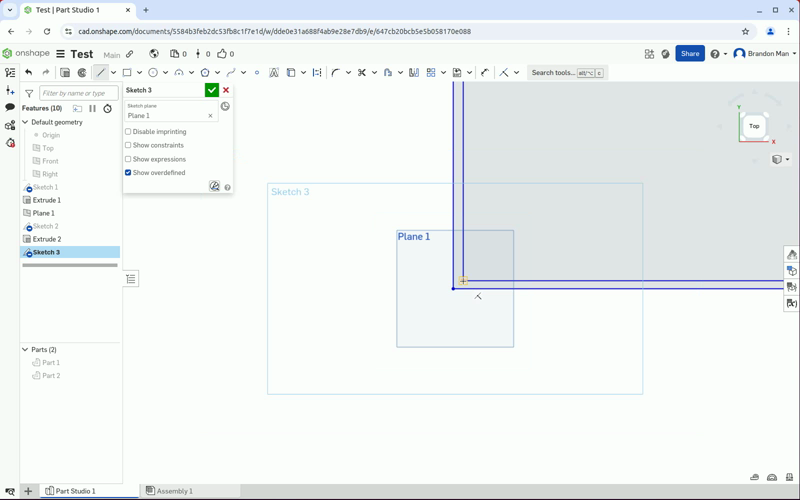
scroll(-6)
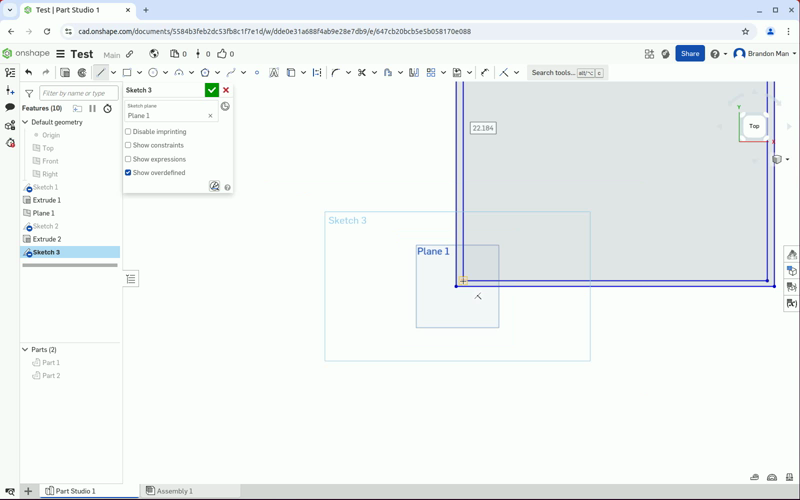
scroll(-6)
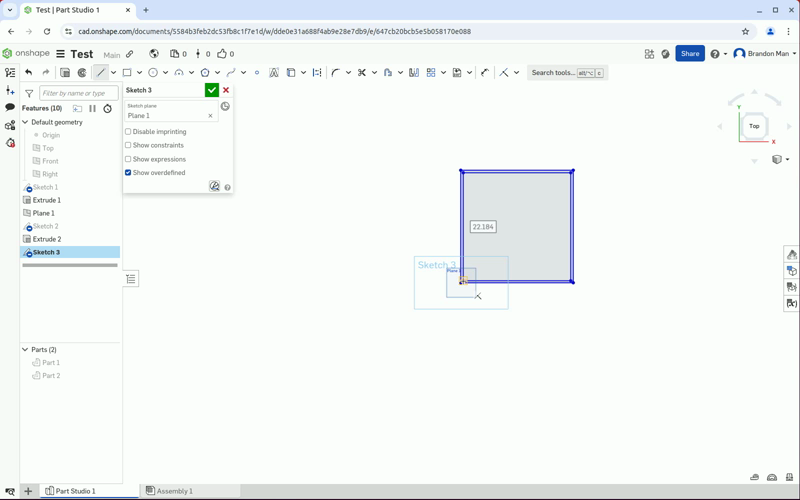
key(esc)
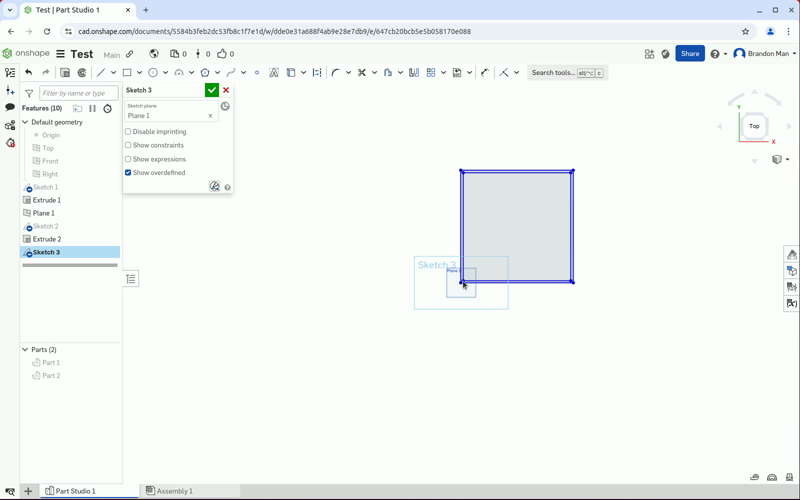
mouse_move(510, 171)
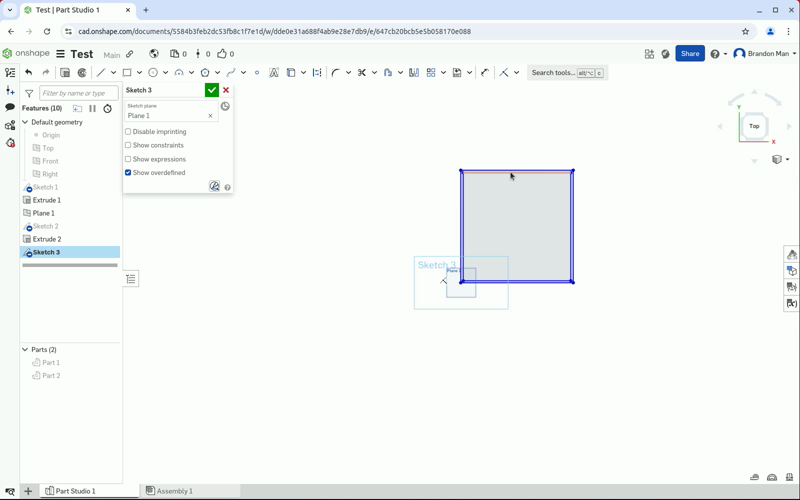
scroll(6)
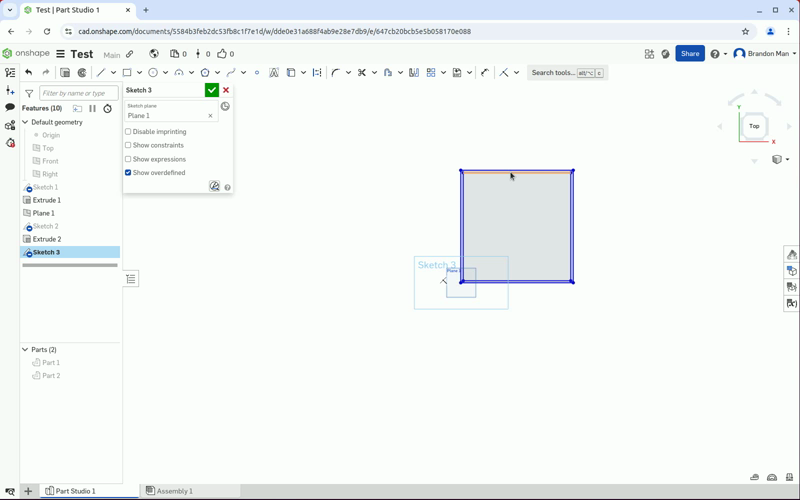
scroll(6)
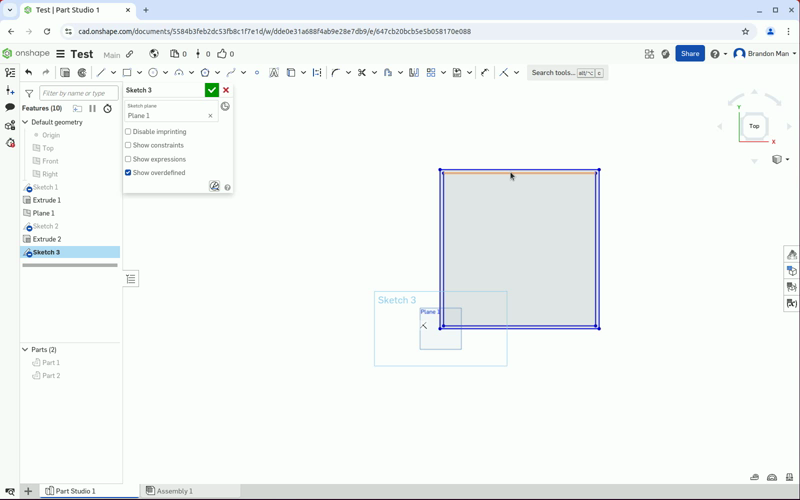
scroll(6)
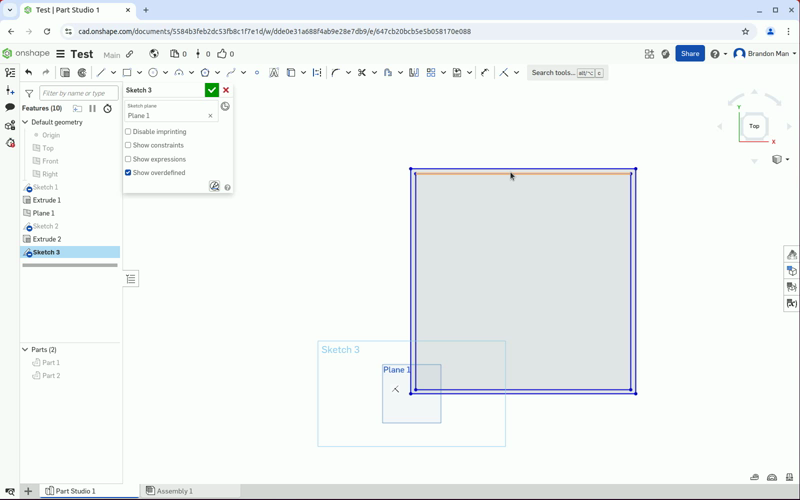
scroll(6)
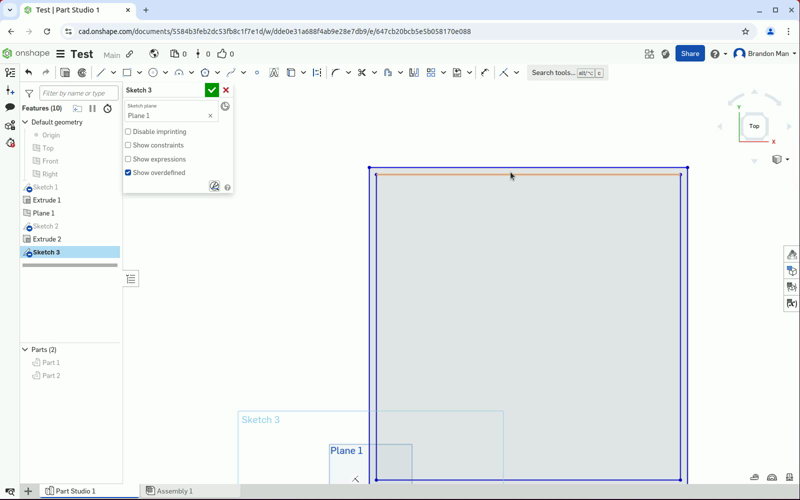
scroll(6)
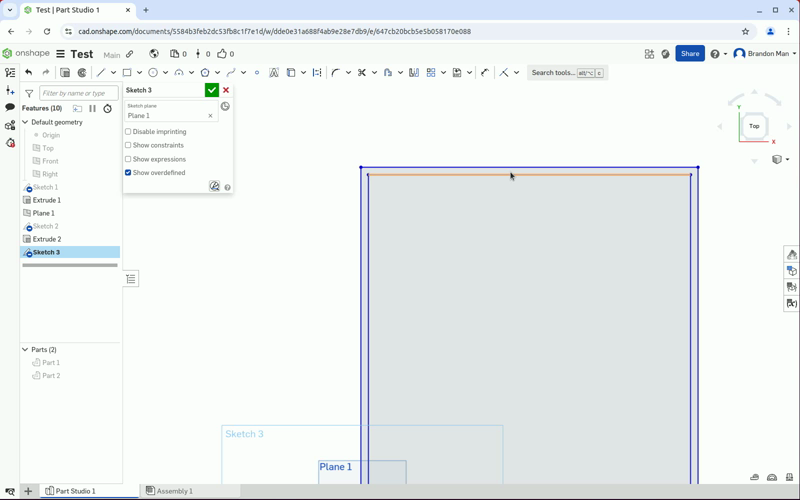
scroll(6)
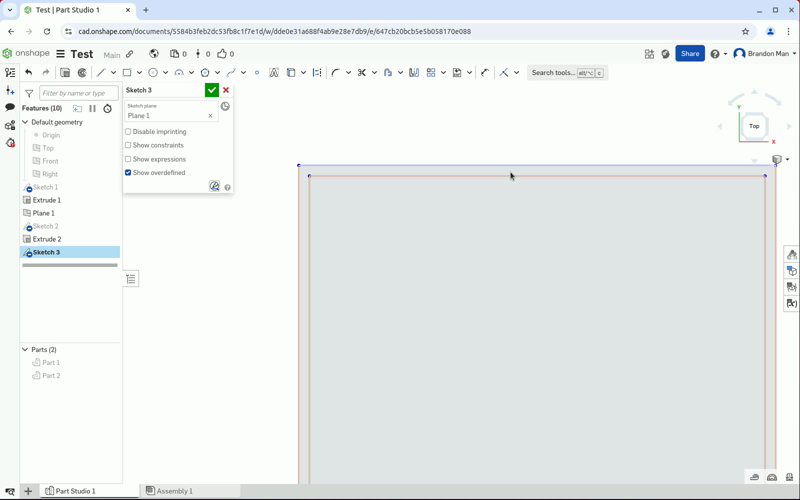
scroll(6)
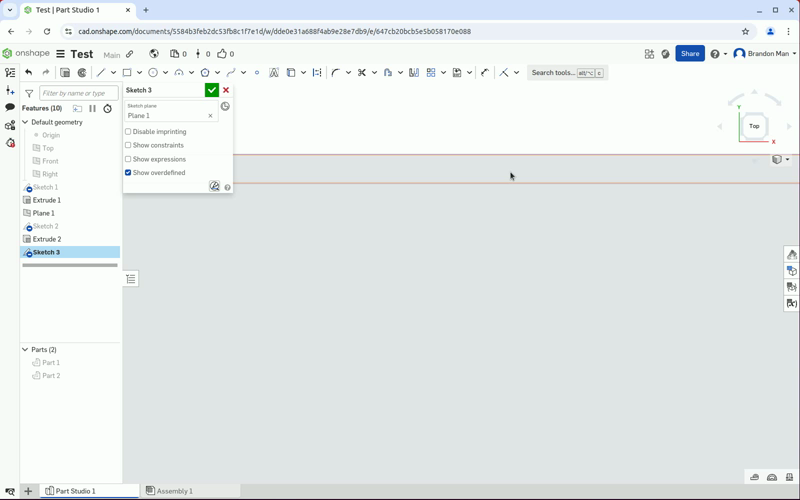
click(510, 171)
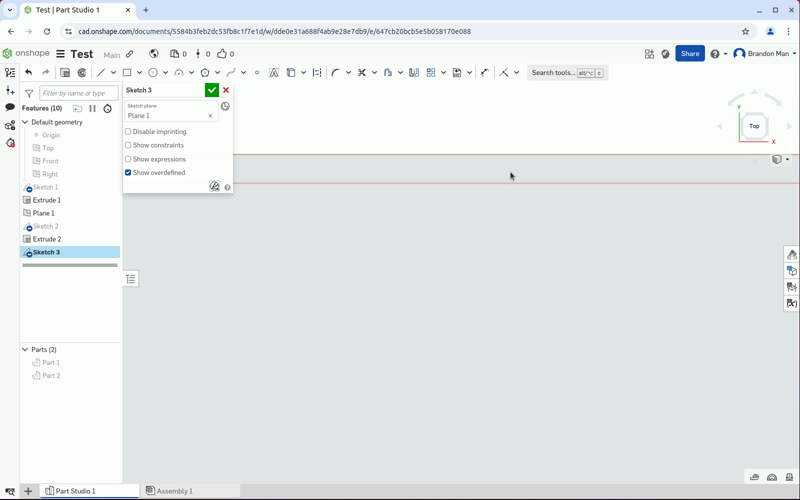
scroll(-6)
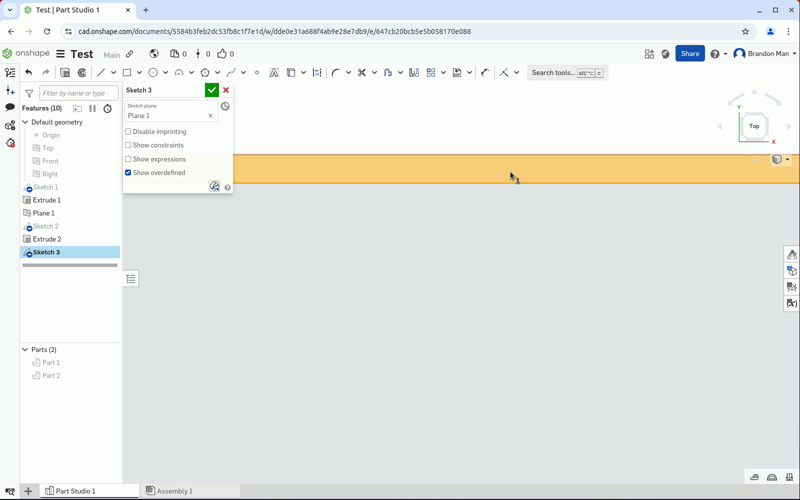
scroll(-6)
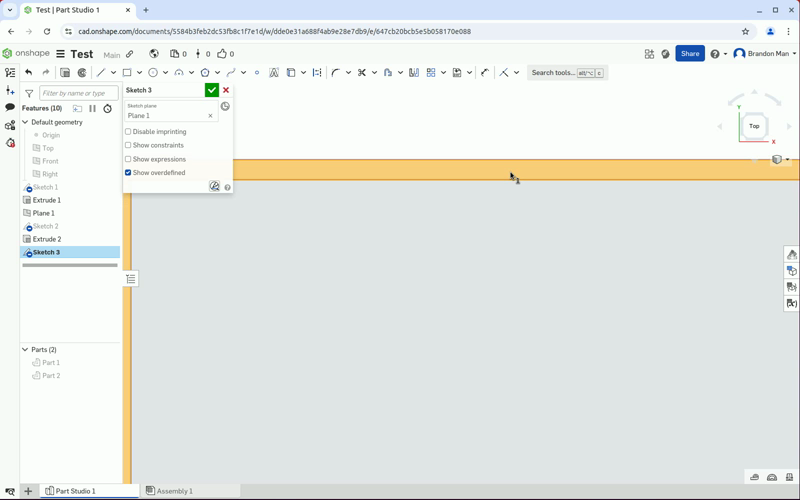
scroll(-6)
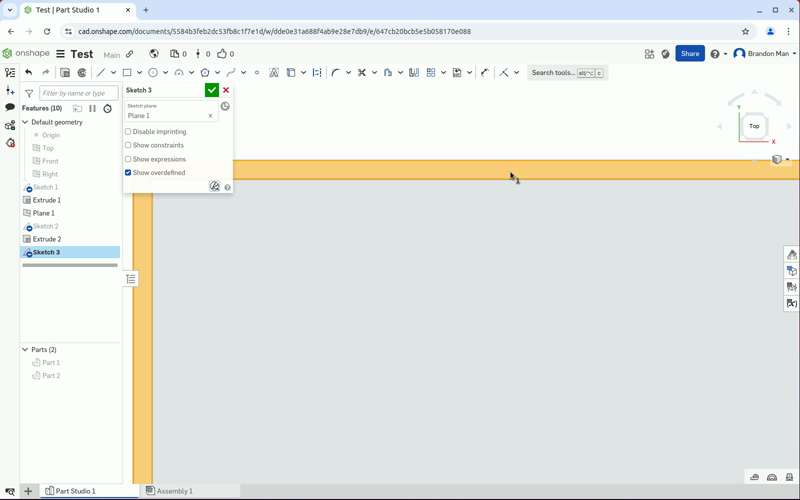
scroll(-6)
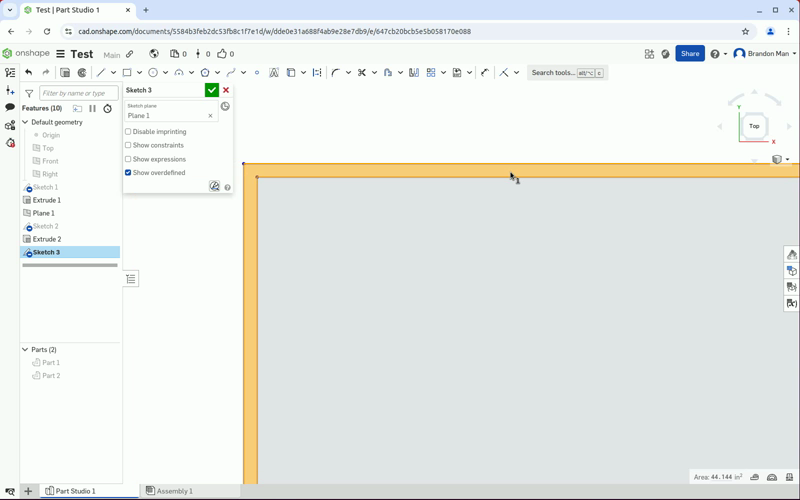
scroll(-6)
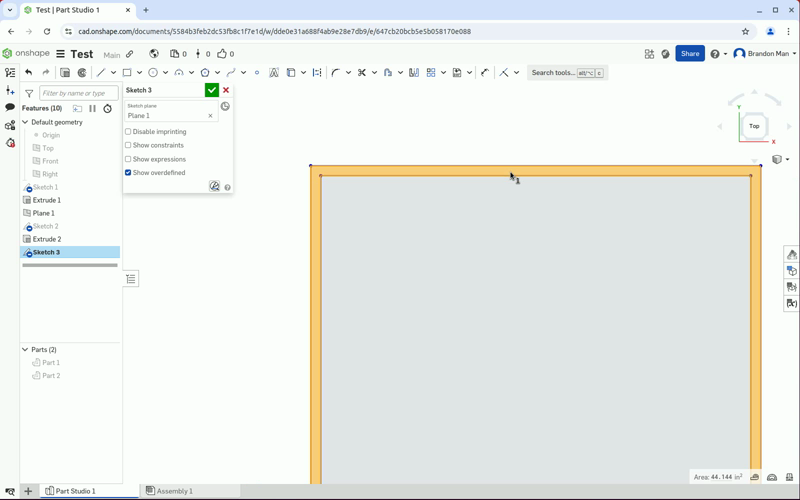
scroll(-6)
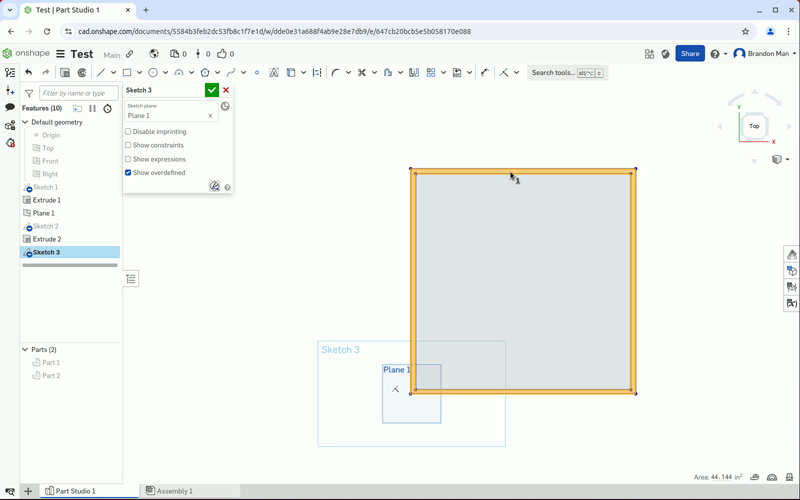
scroll(-6)
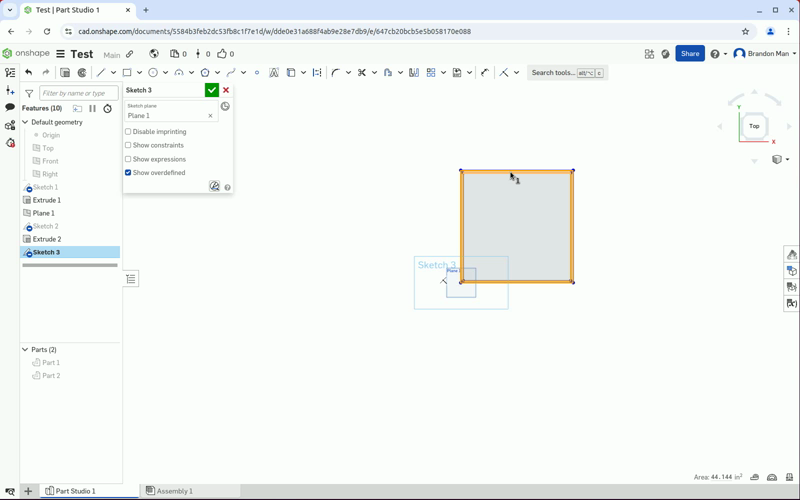
mouse_move(73, 352)
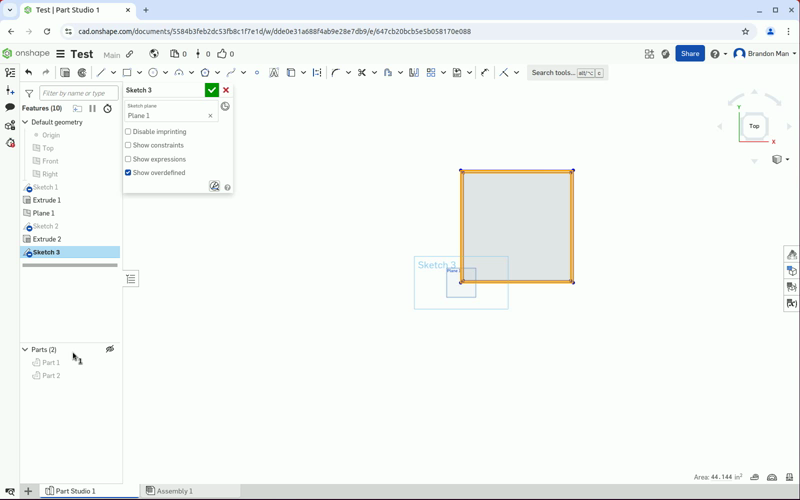
key(shift+y)
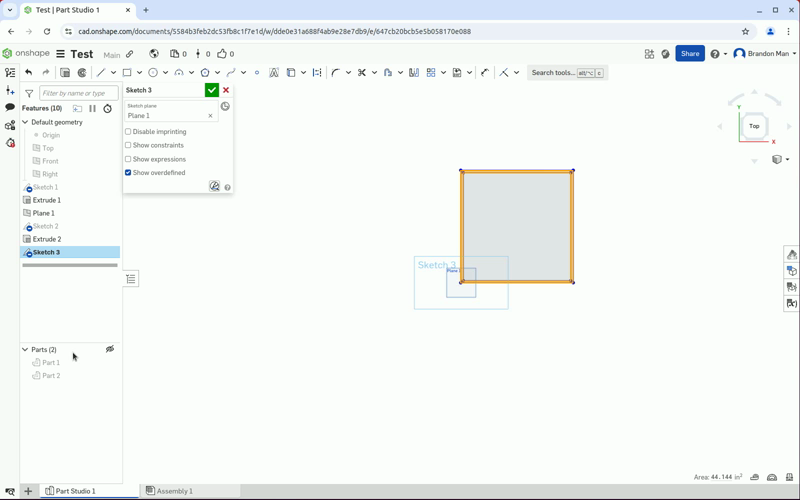
key(shift+e)
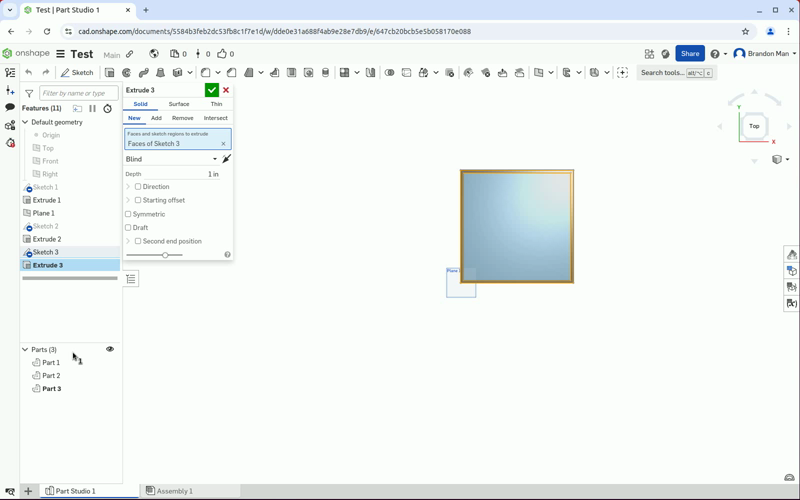
mouse_move(143, 106)
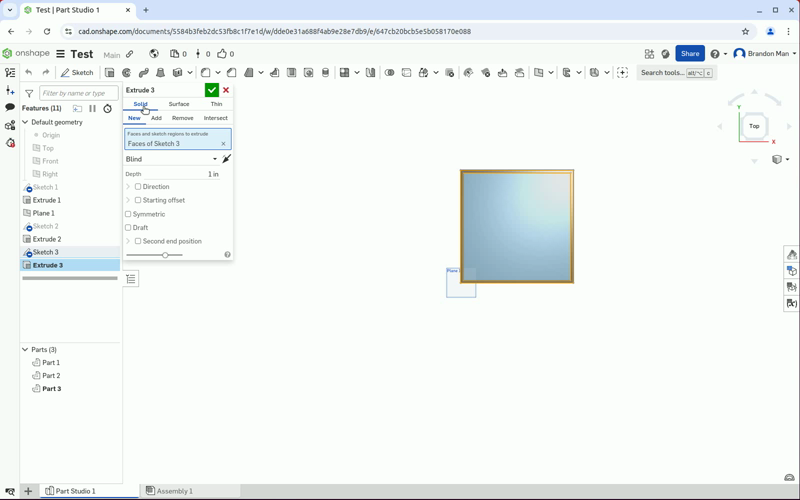
click(143, 106)
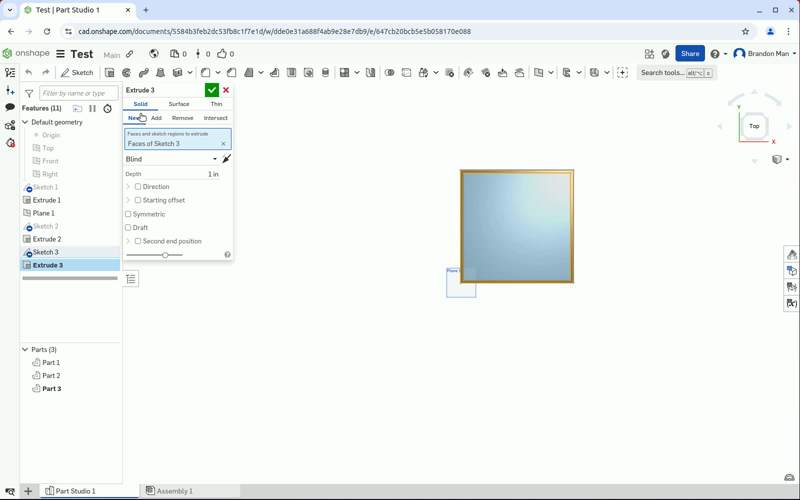
mouse_move(137, 120)
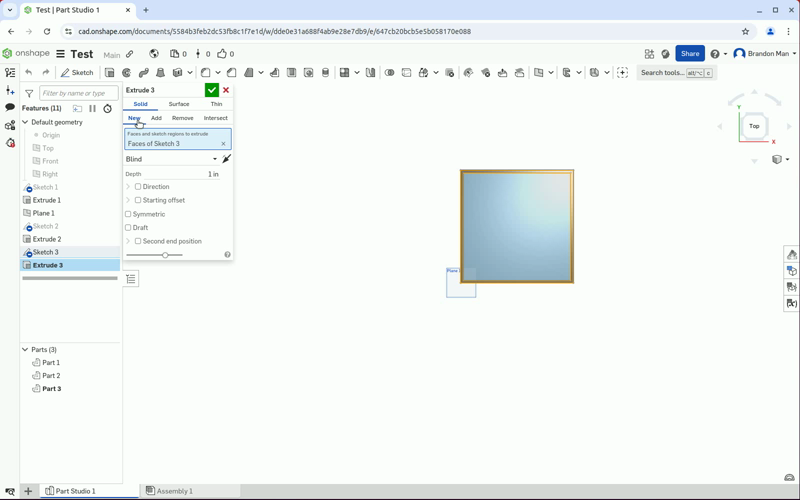
click(137, 120)
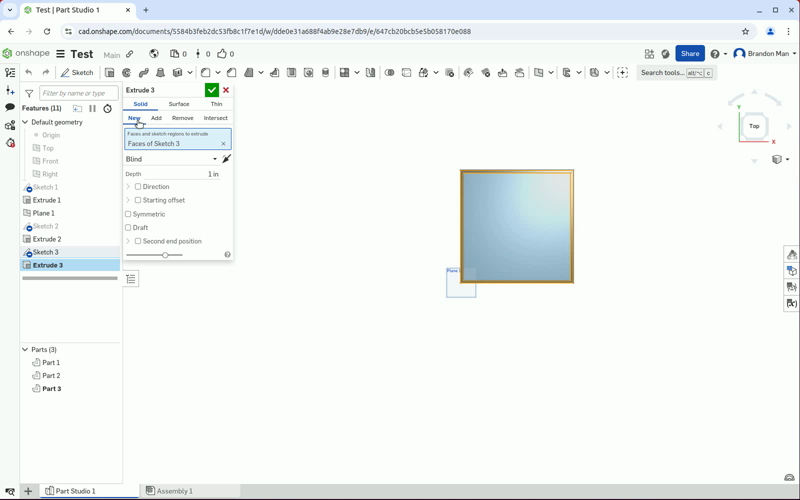
key(tab, 4)
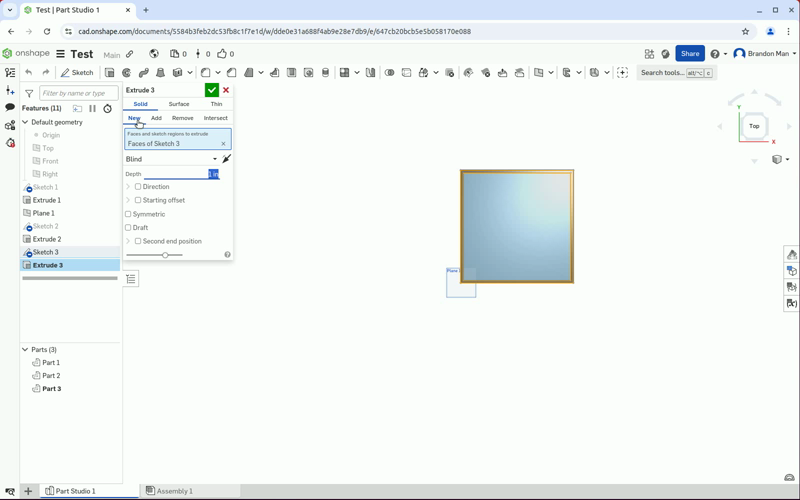
text(11.554)
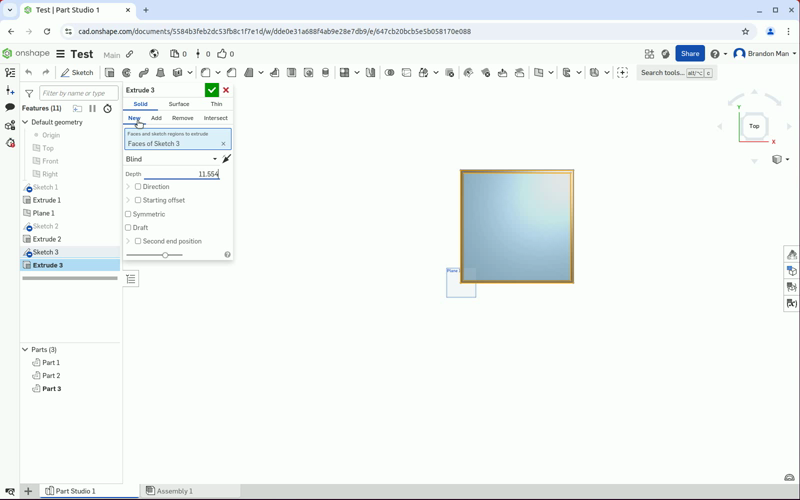
key(enter)
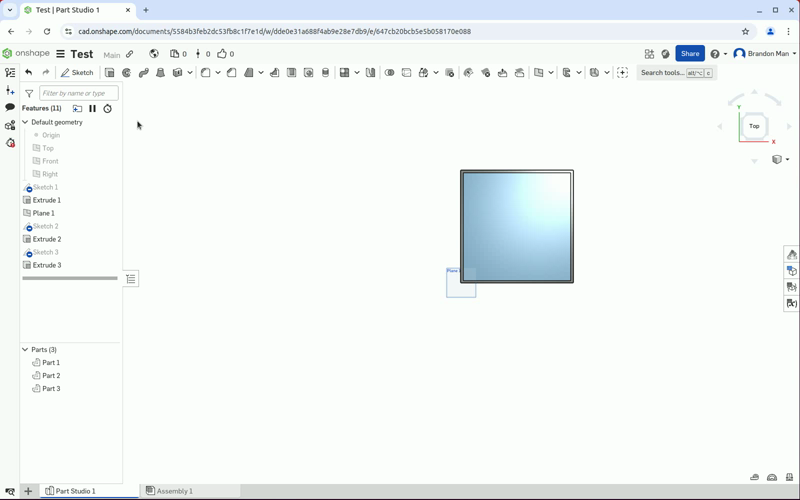
key(shift+h)
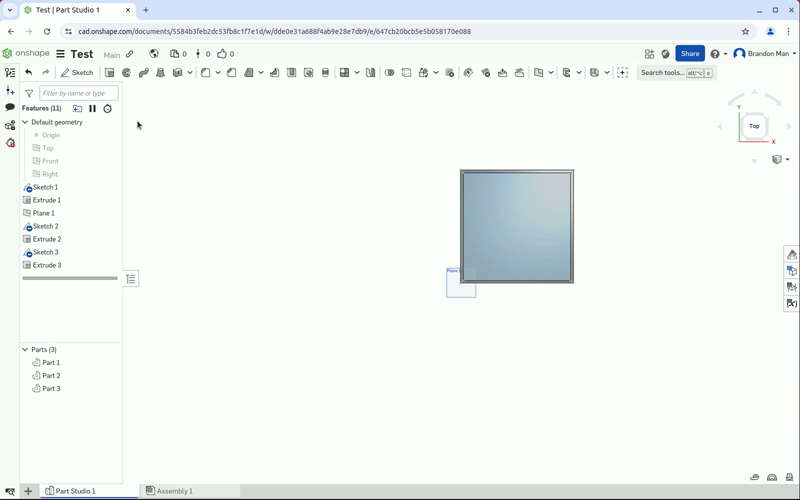
key(shift+h)
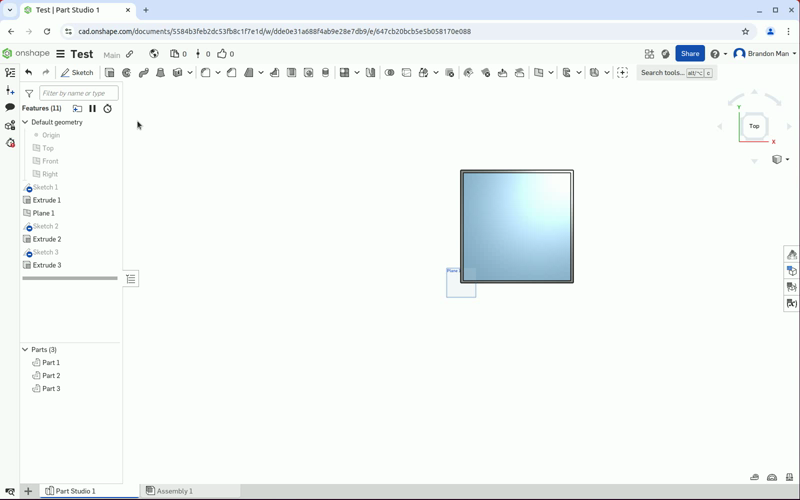
mouse_move(73, 189)
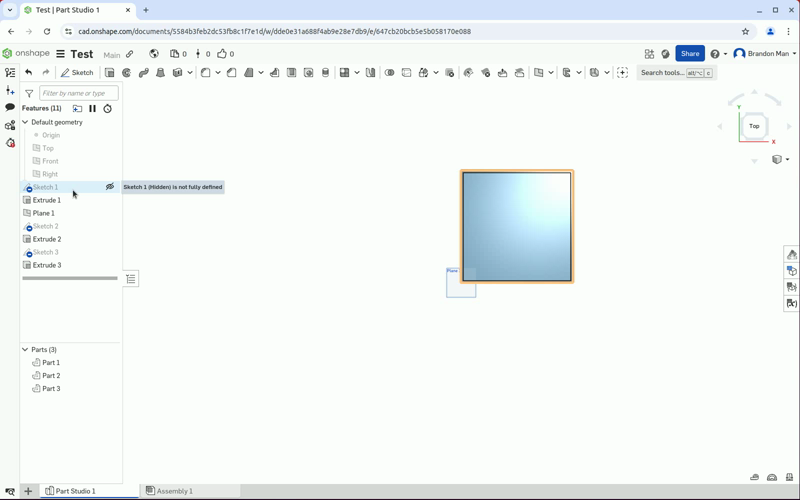
click(73, 189)
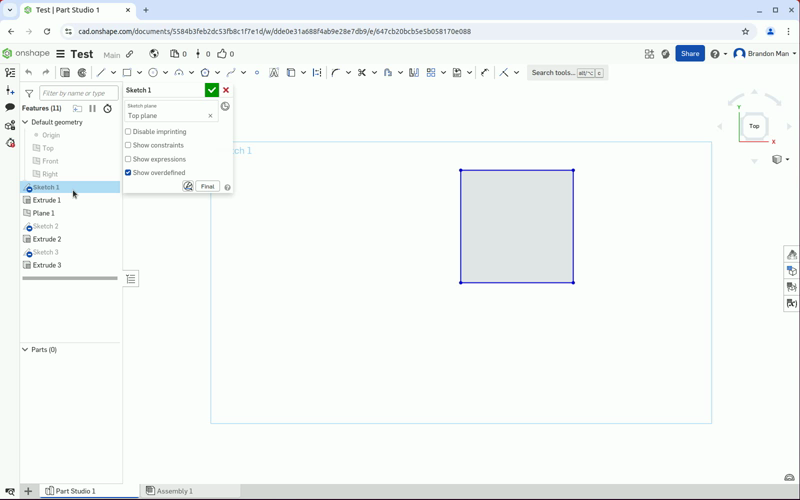
mouse_move(229, 92)
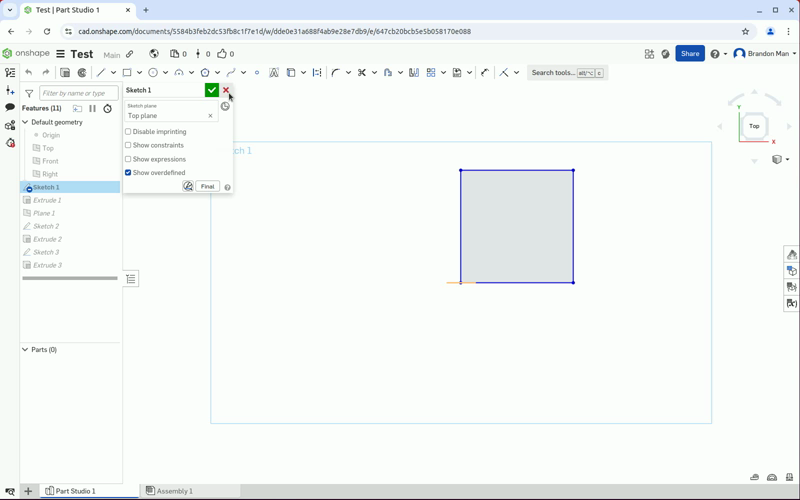
click(229, 92)
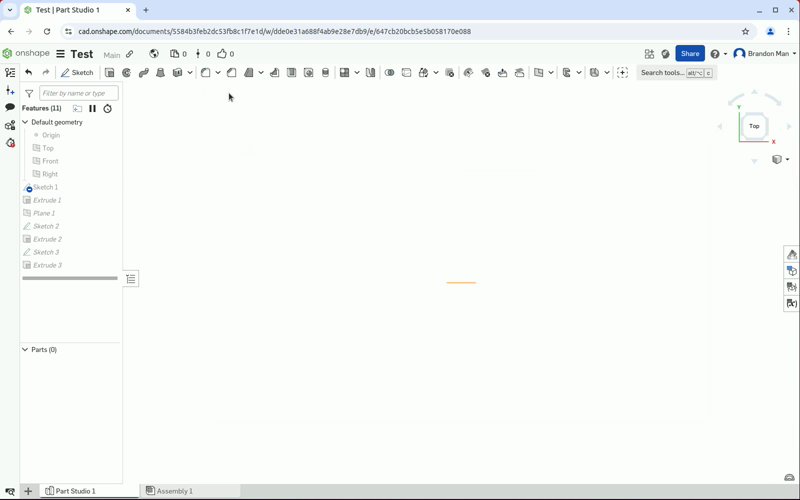
key(shift+s)
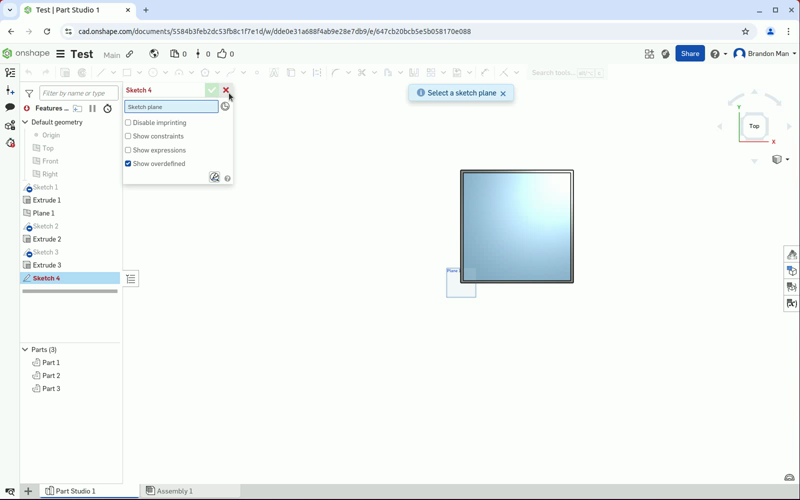
mouse_move(73, 215)
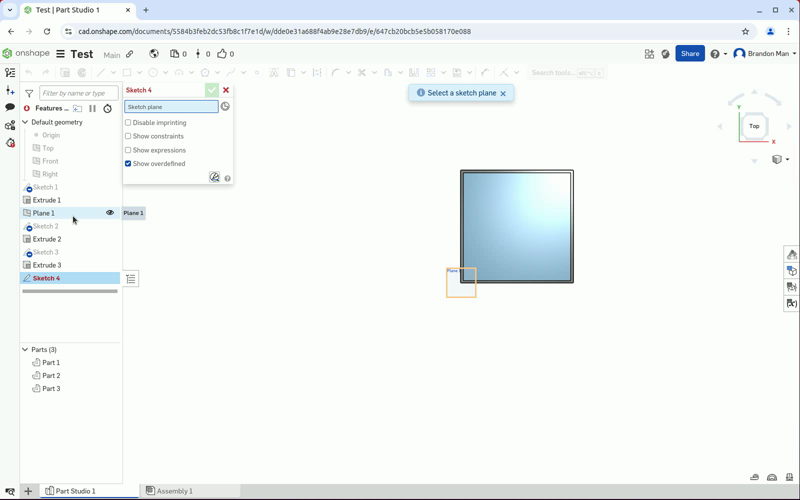
click(73, 215)
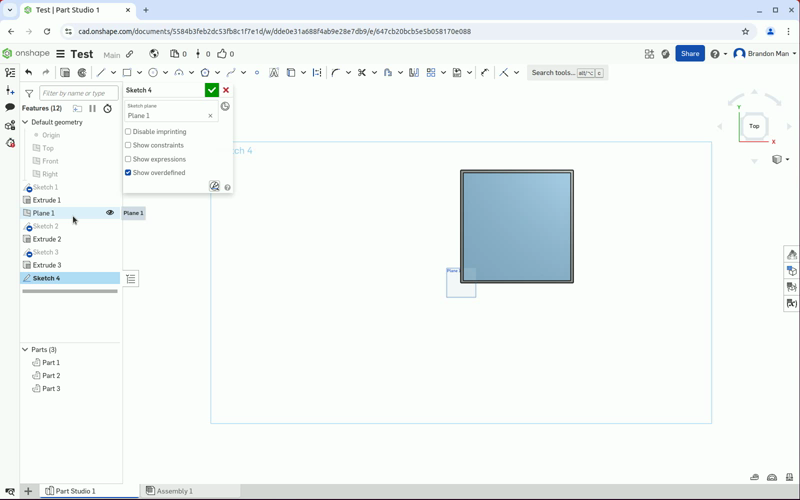
mouse_move(73, 352)
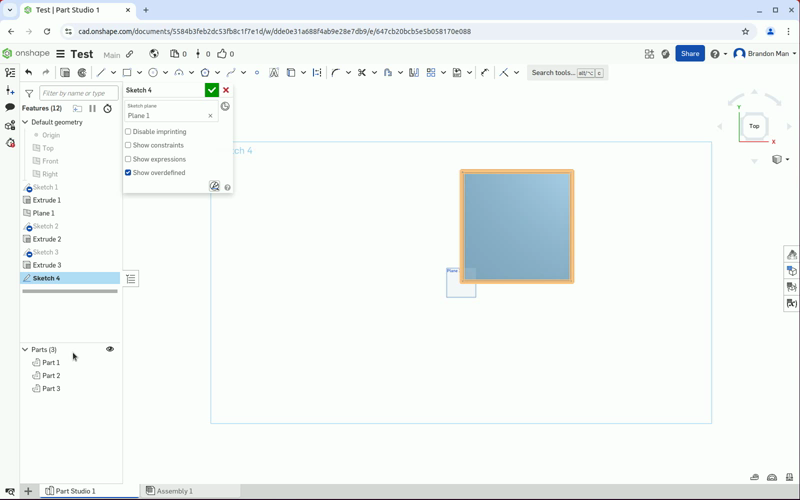
key(y)
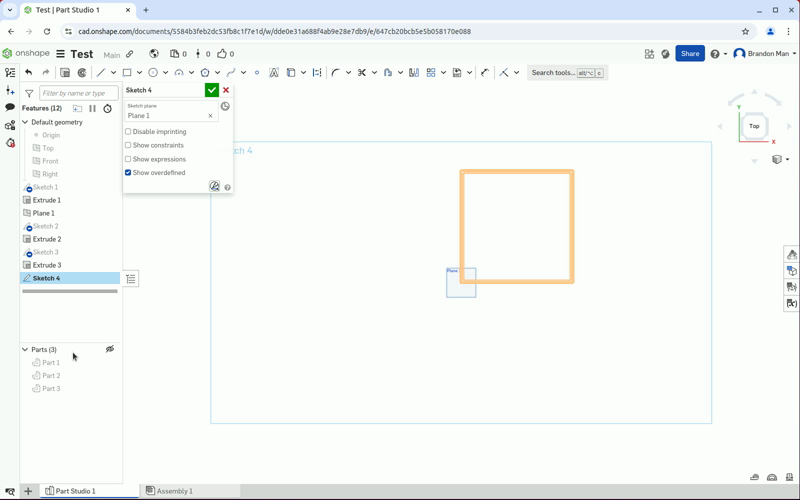
key(l)
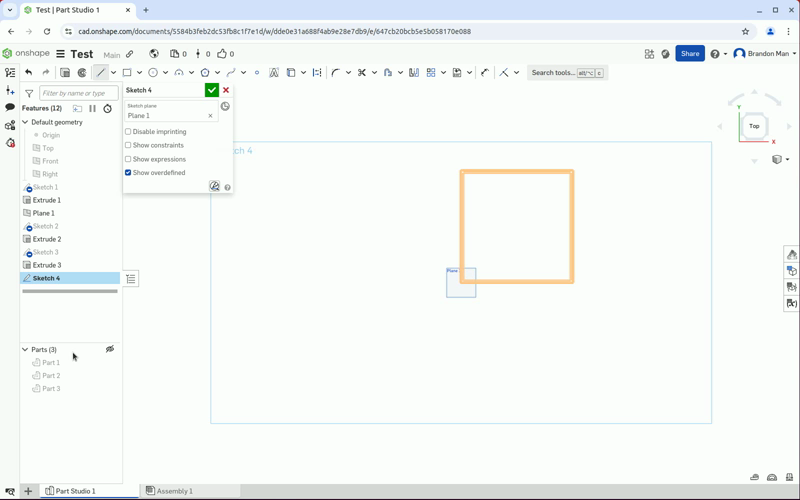
key_down(shift)
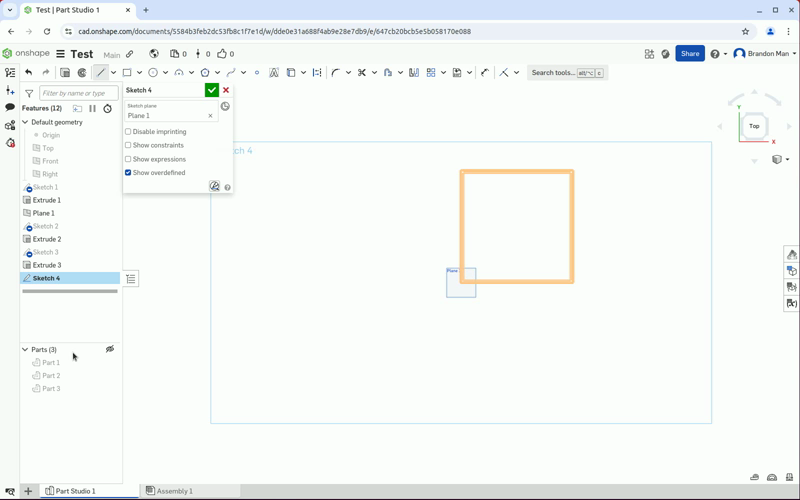
mouse_move(463, 280)
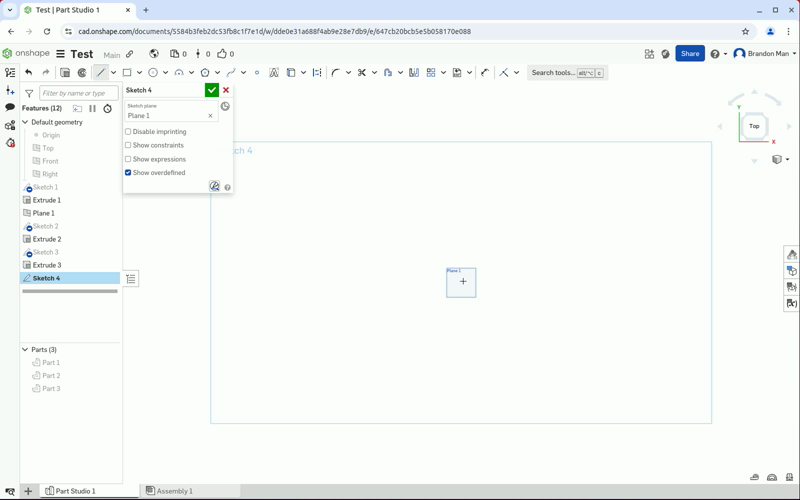
click(463, 280)
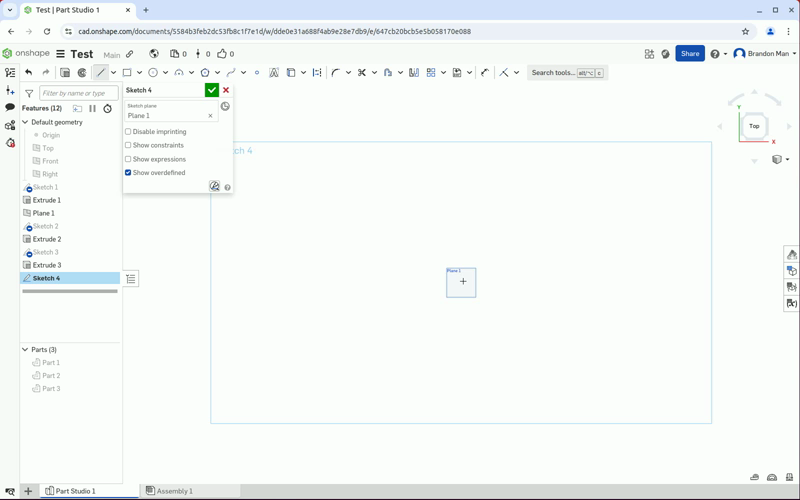
key_up(shift)
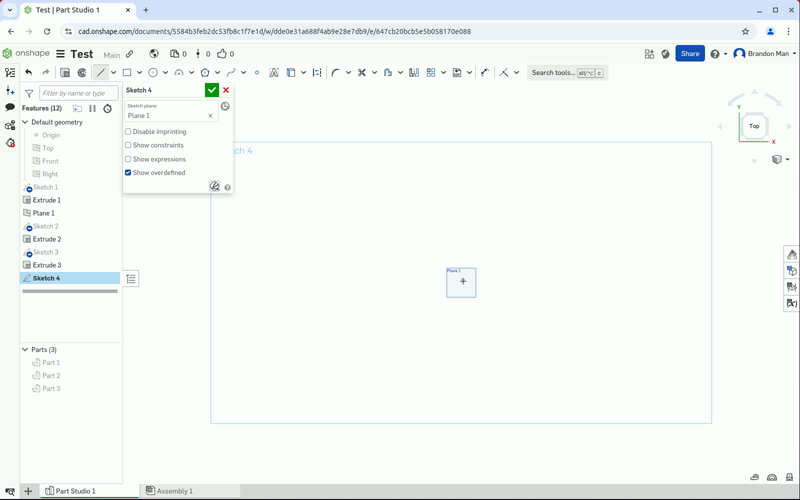
key_down(shift)
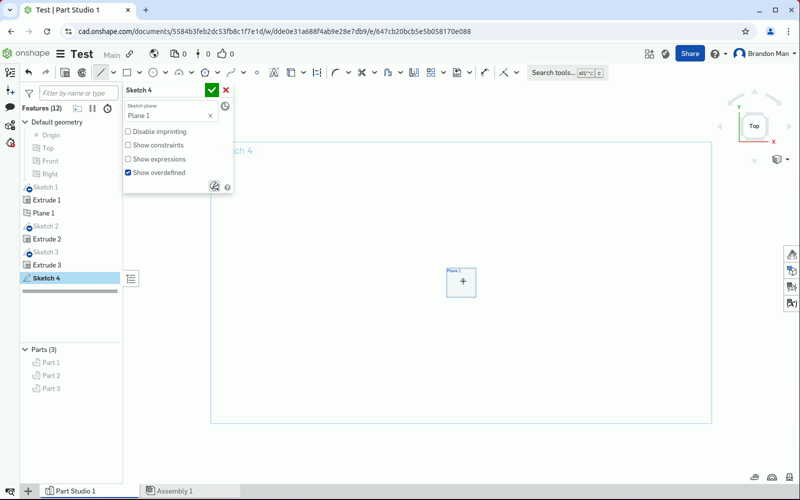
mouse_move(570, 280)
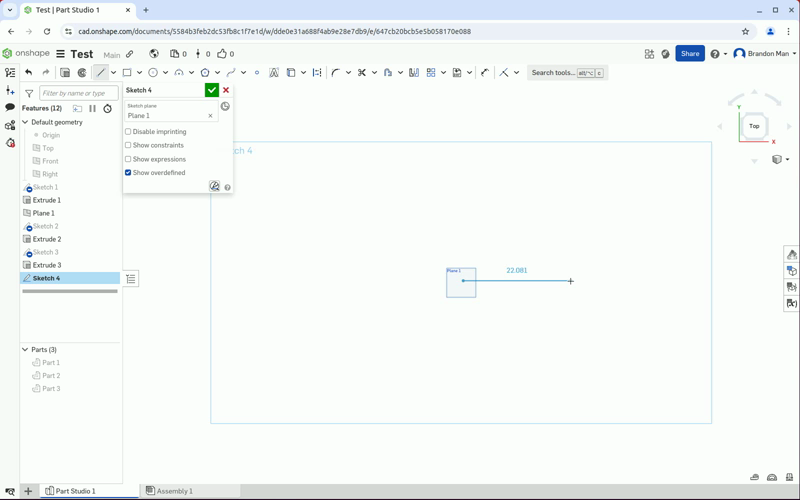
click(570, 280)
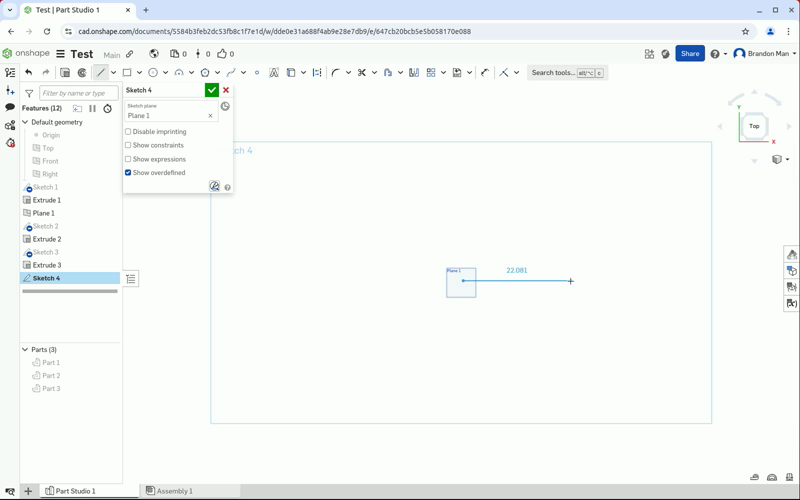
key_up(shift)
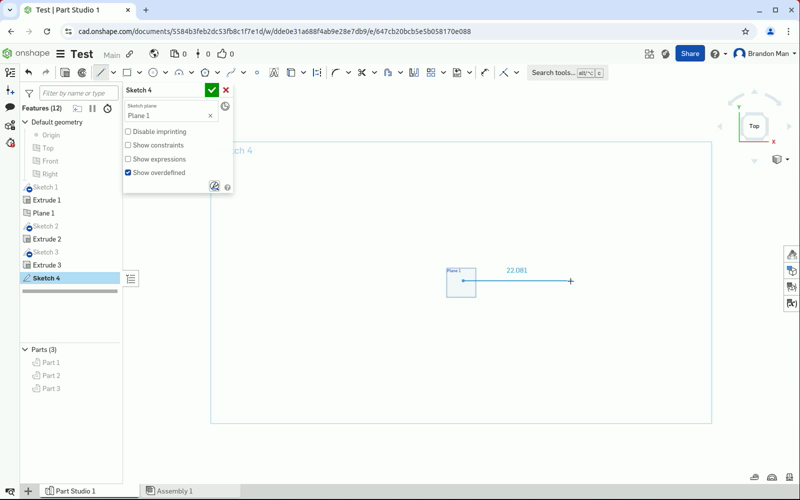
key_down(shift)
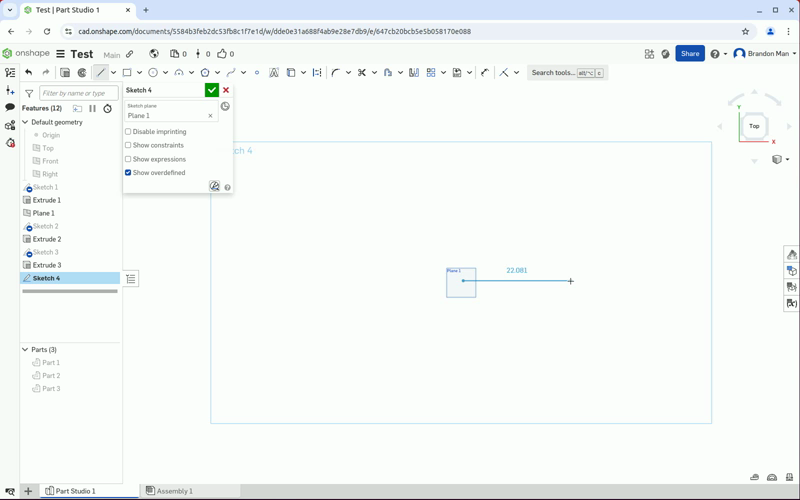
mouse_move(570, 172)
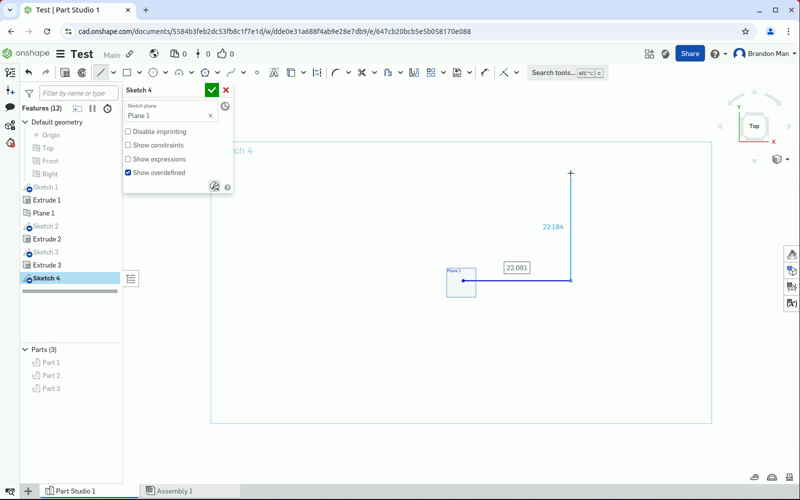
click(570, 172)
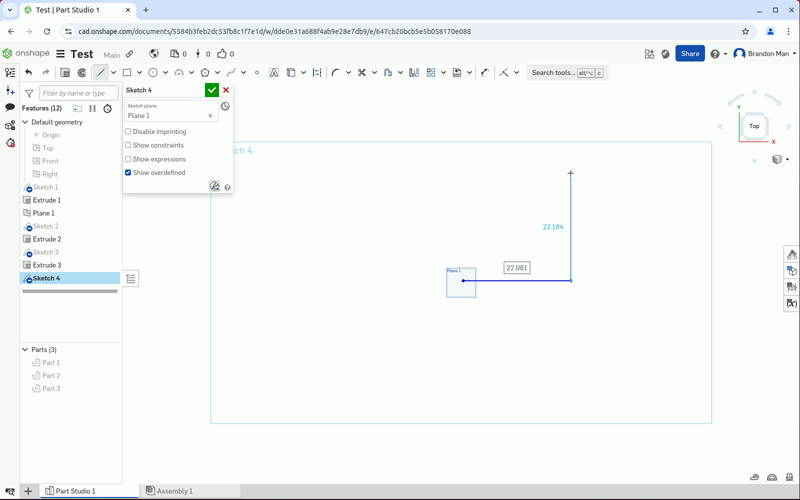
key_up(shift)
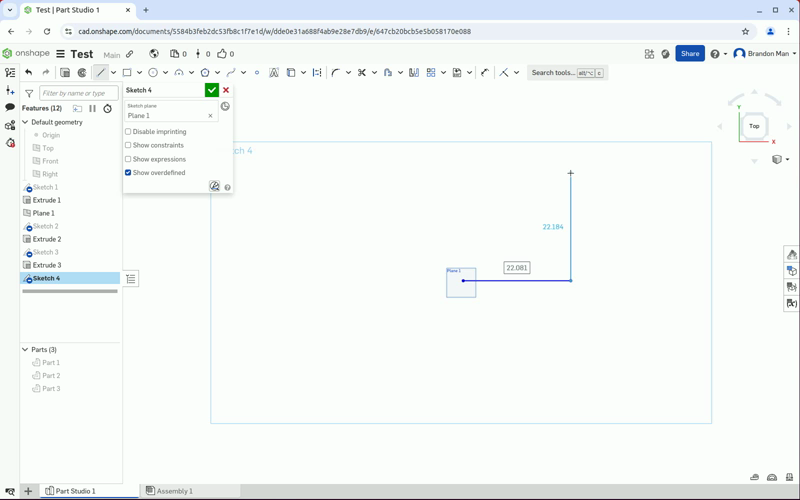
key_down(shift)
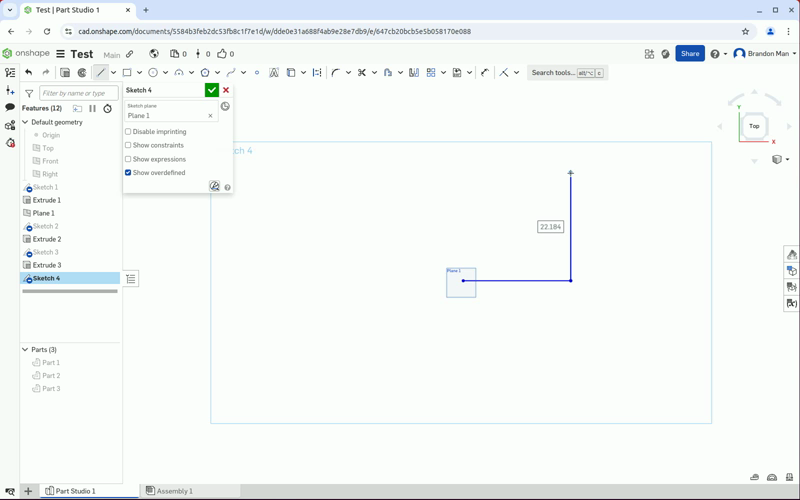
mouse_move(463, 172)
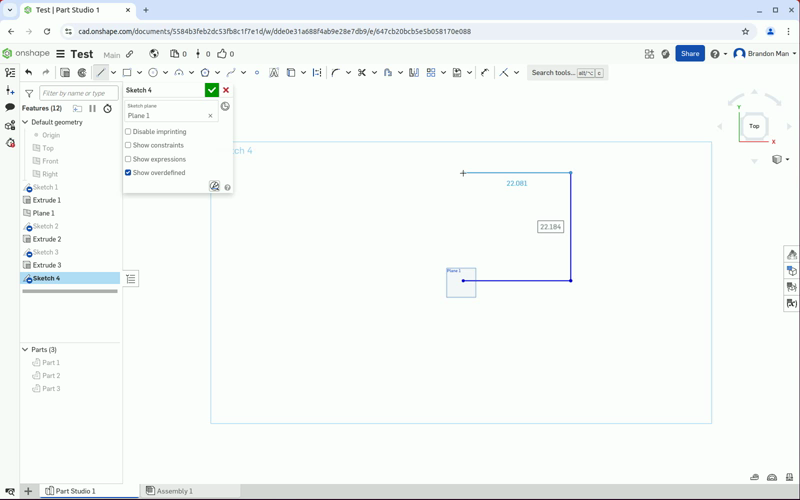
click(463, 172)
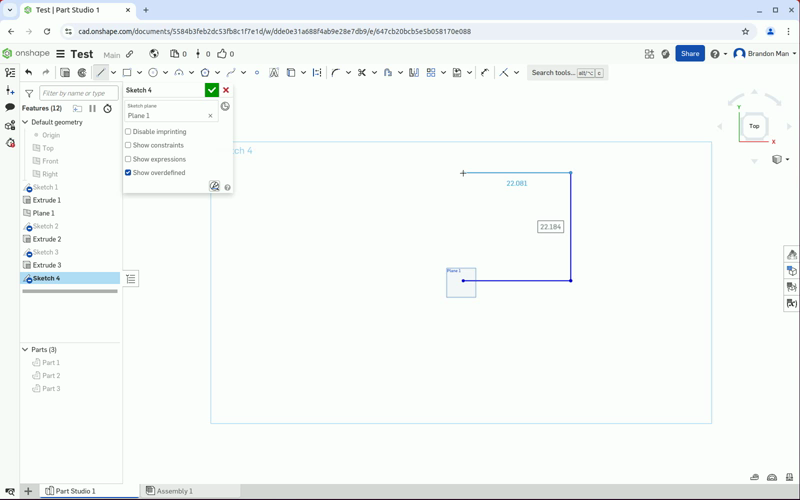
key_up(shift)
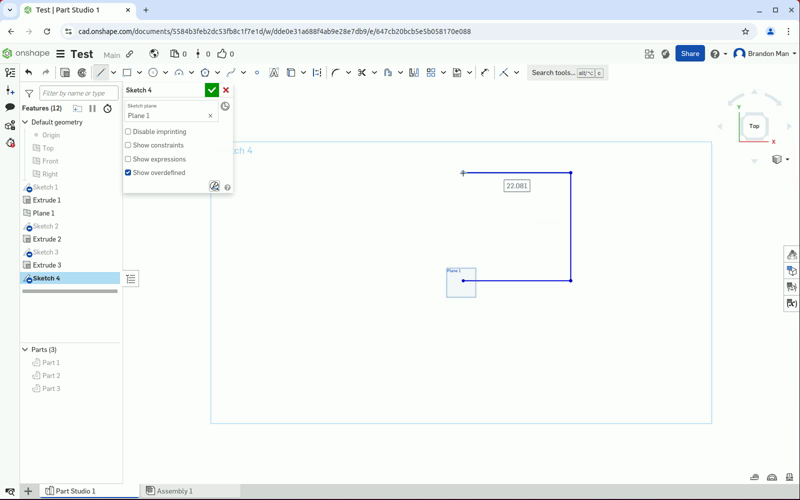
key_down(shift)
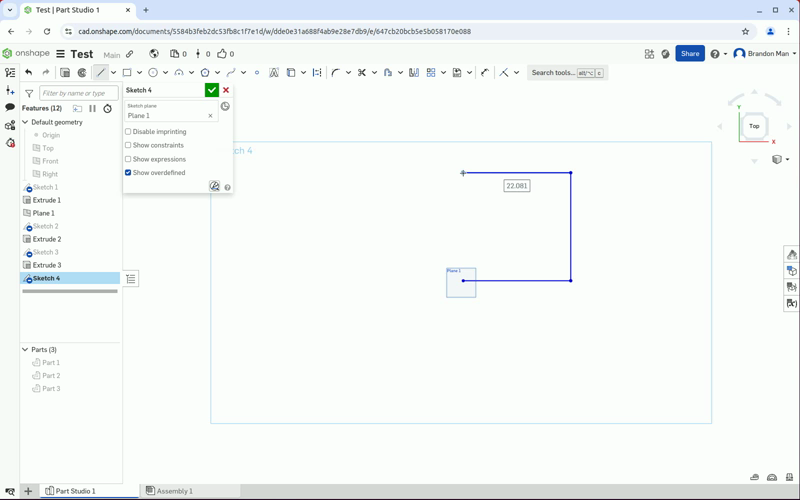
mouse_move(463, 280)
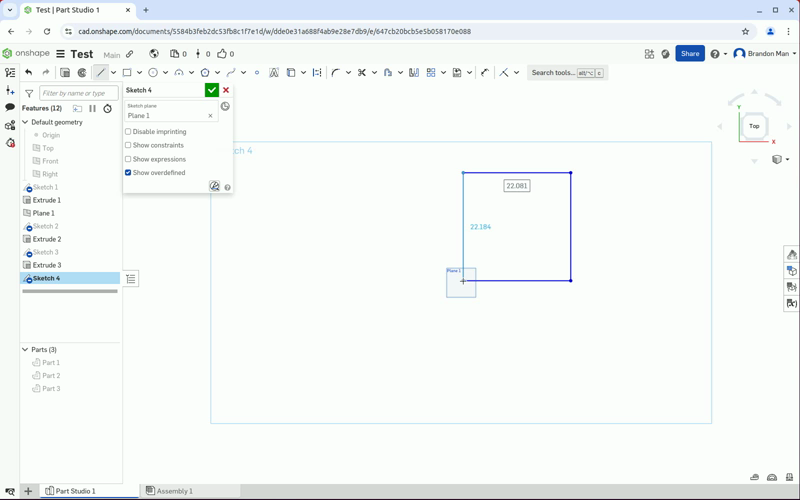
key_up(shift)
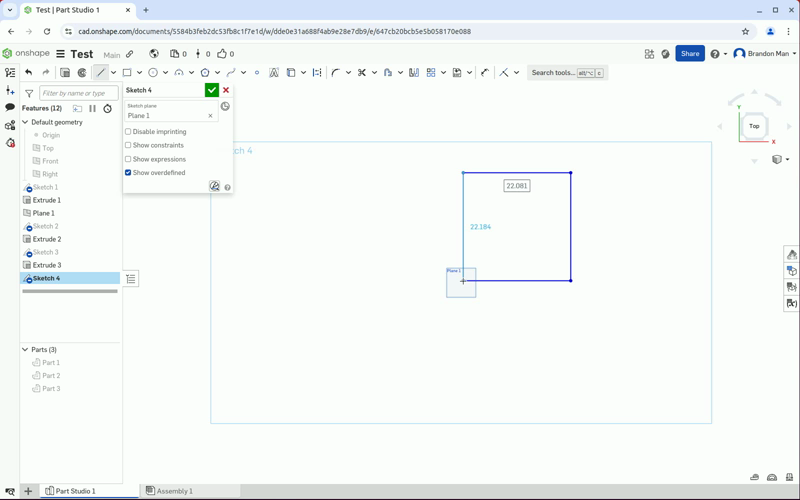
click(463, 280)
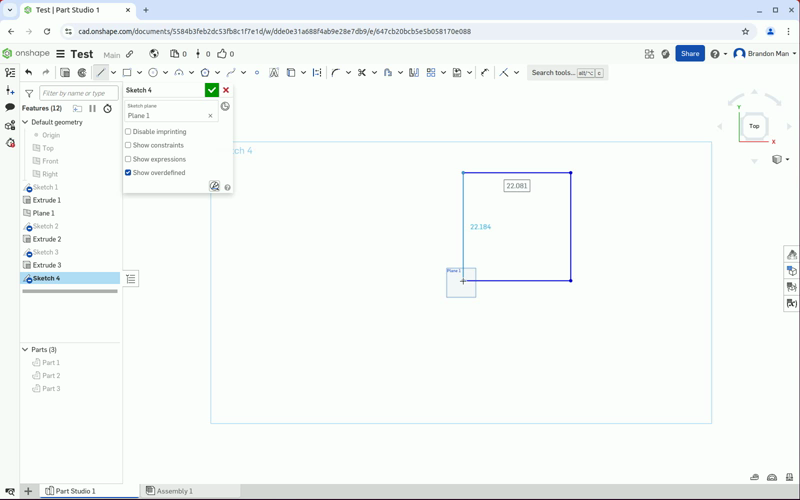
key(esc)
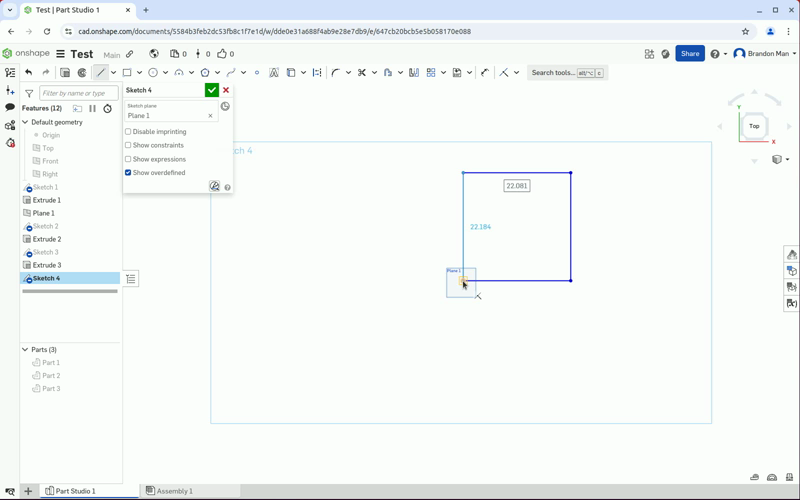
key(l)
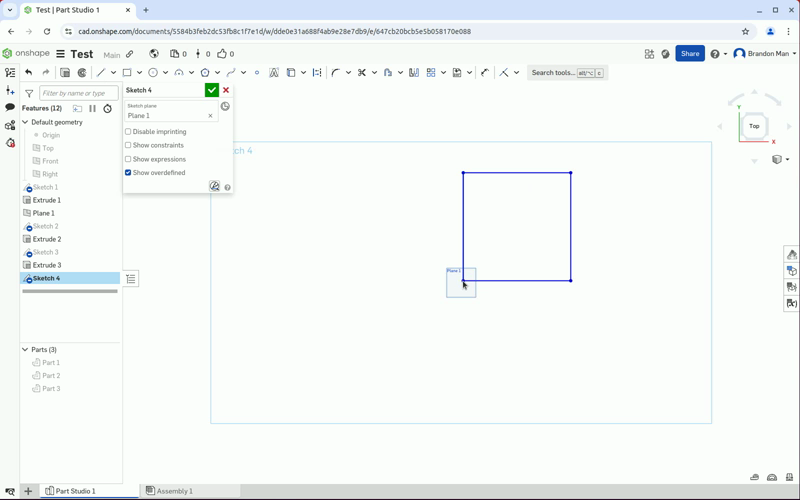
key_down(shift)
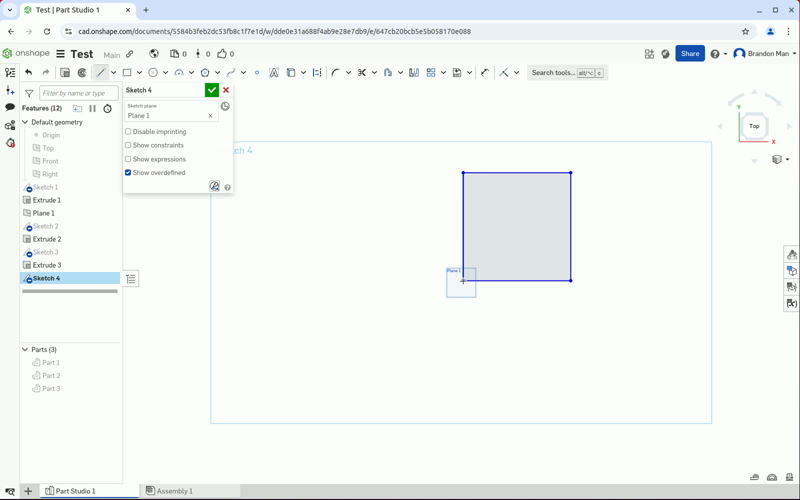
mouse_move(466, 277)
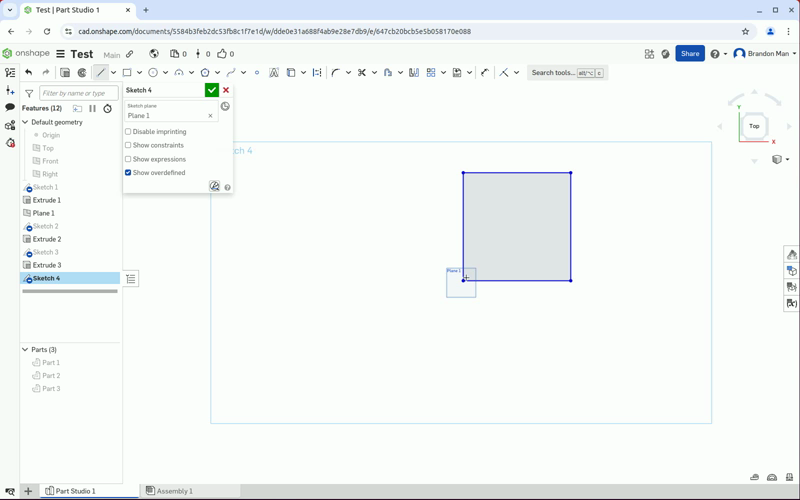
click(466, 277)
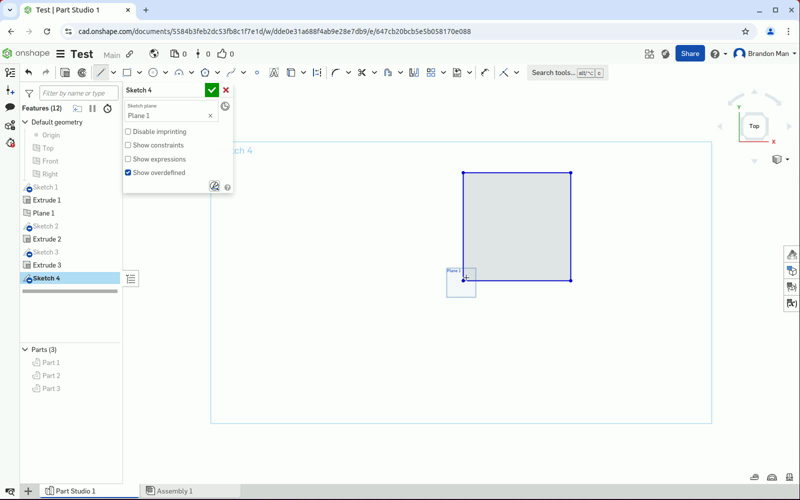
key_up(shift)
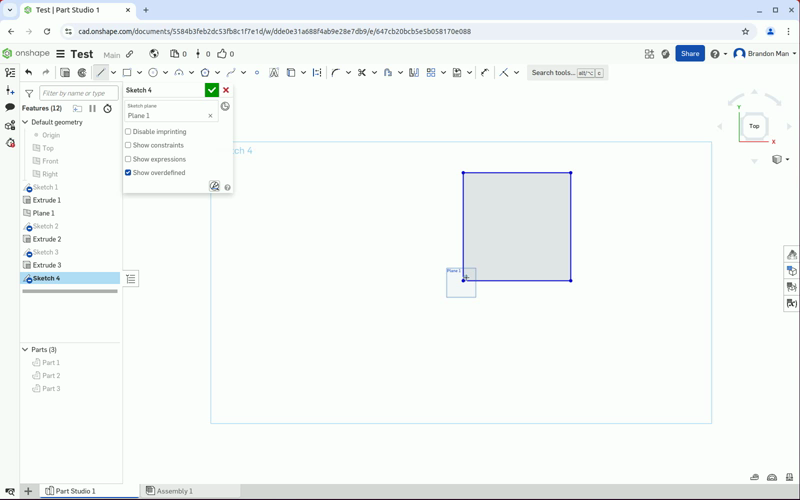
key_down(shift)
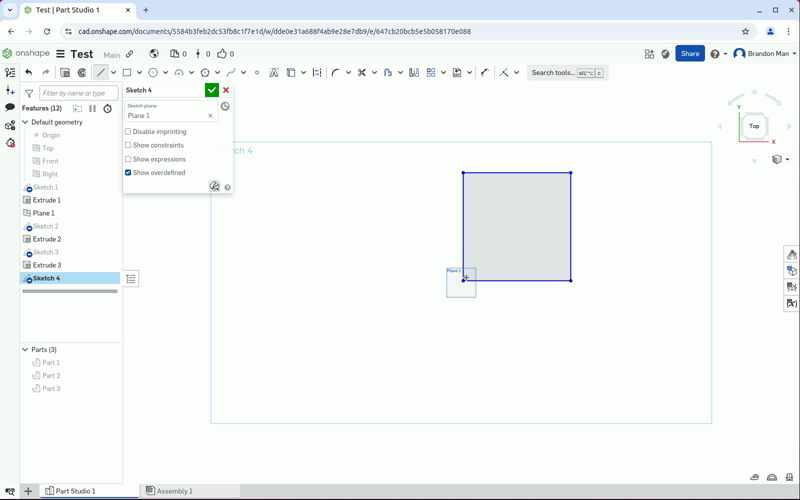
mouse_move(567, 277)
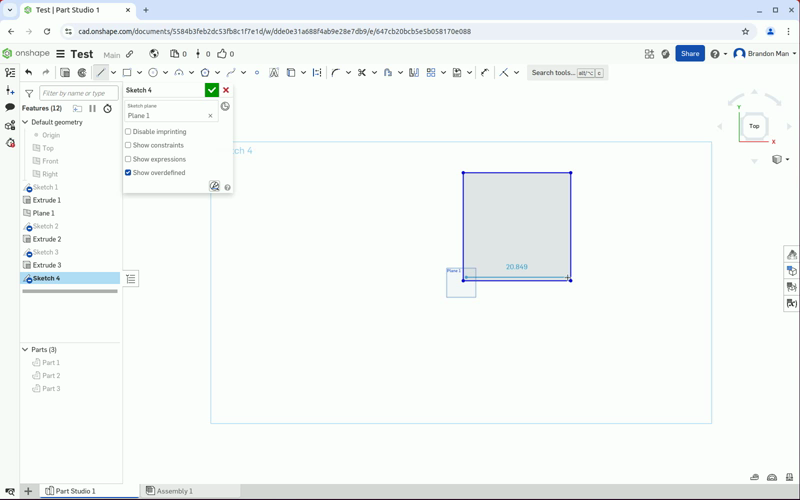
click(567, 277)
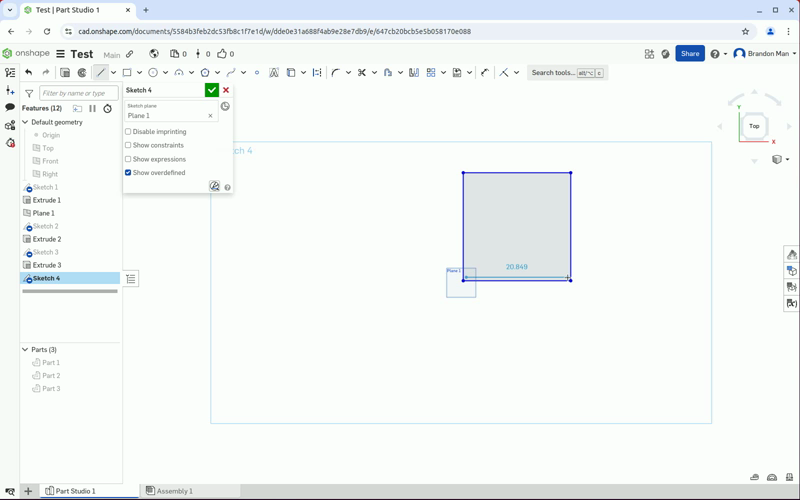
key_up(shift)
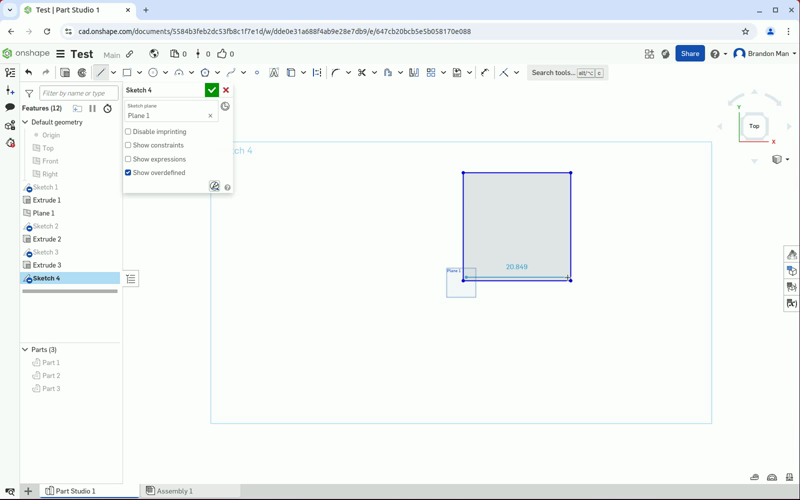
key_down(shift)
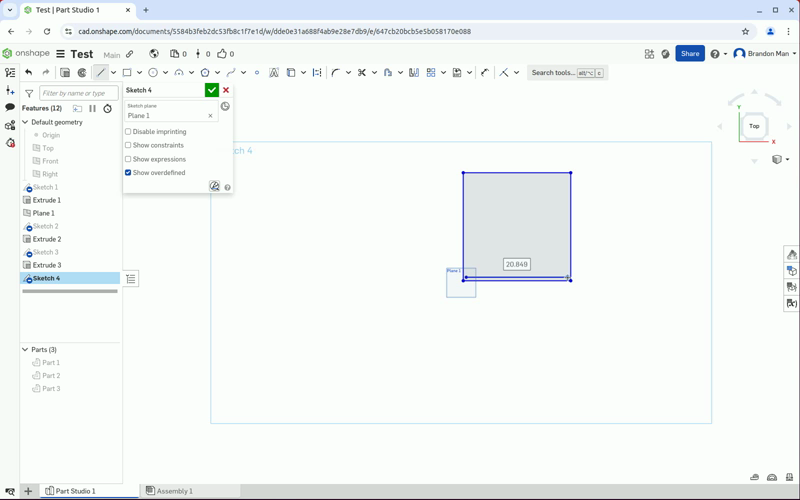
mouse_move(567, 176)
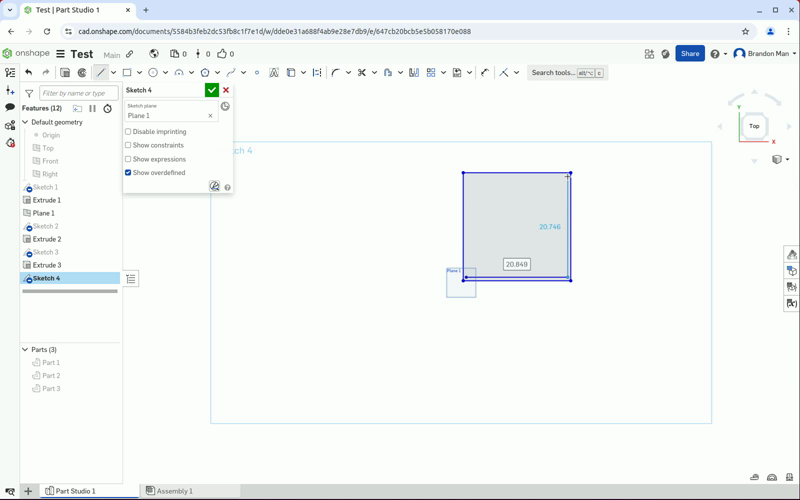
click(567, 176)
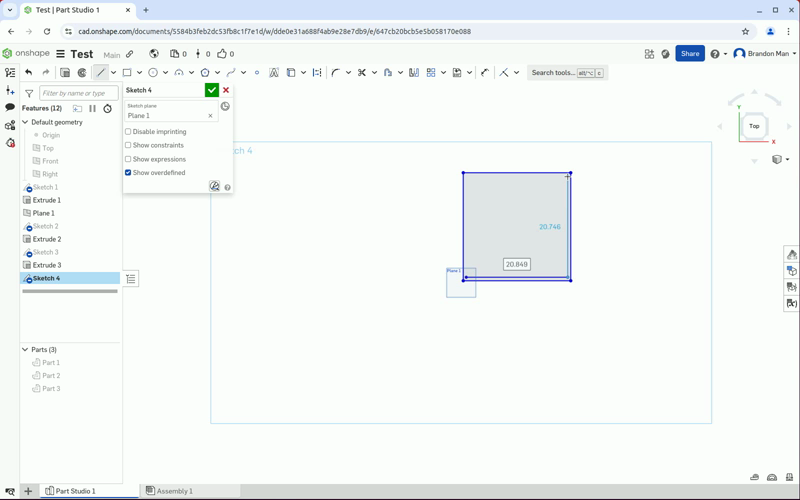
key_up(shift)
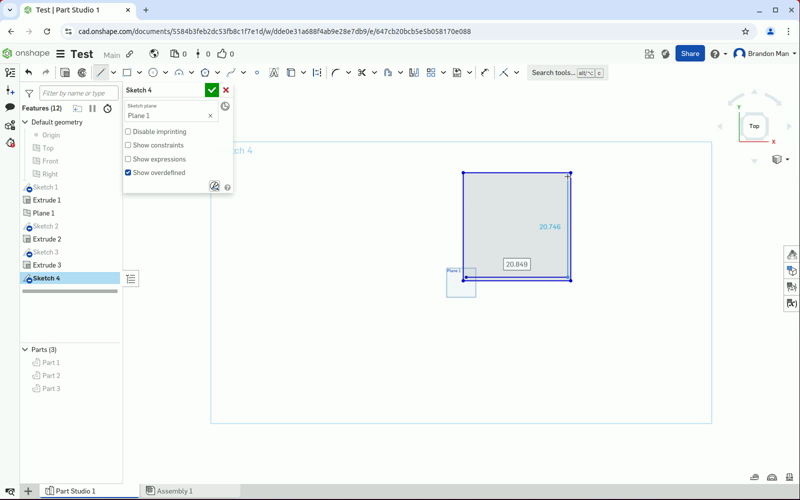
key_down(shift)
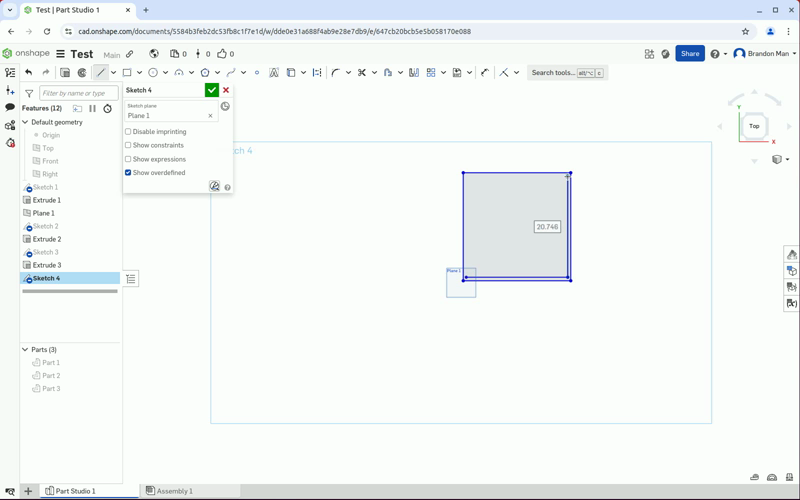
mouse_move(466, 176)
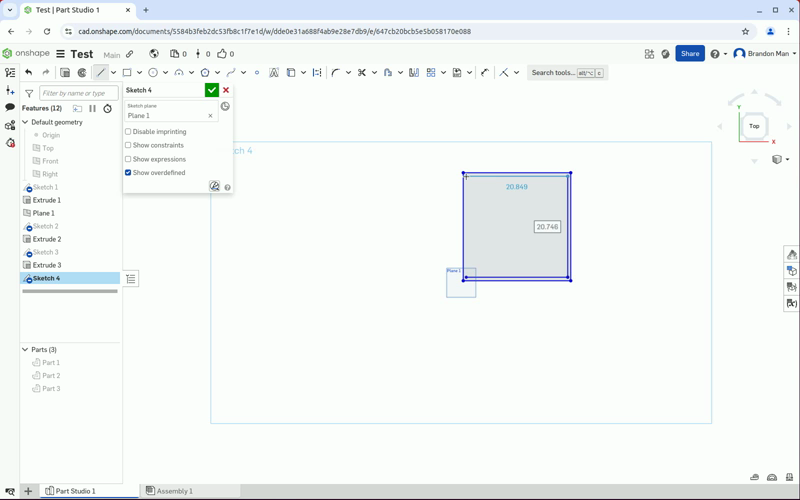
click(466, 176)
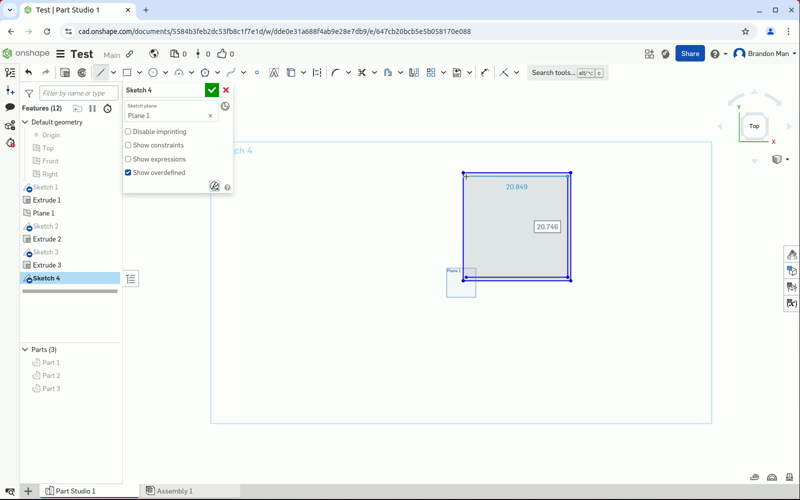
key_up(shift)
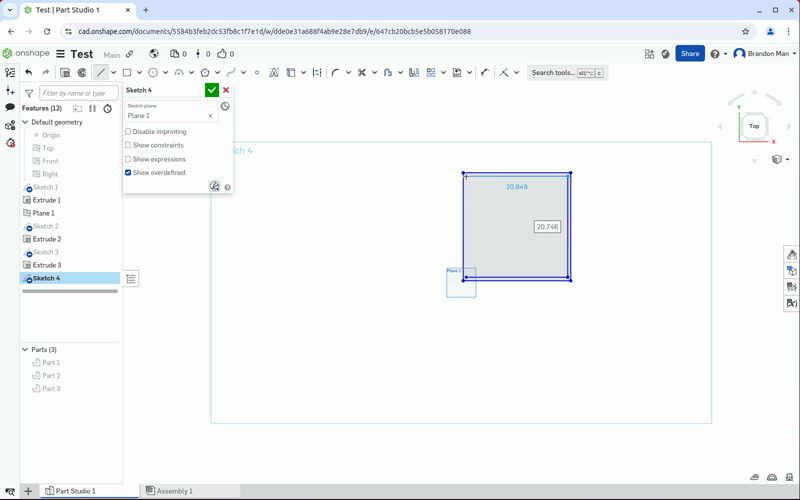
key_down(shift)
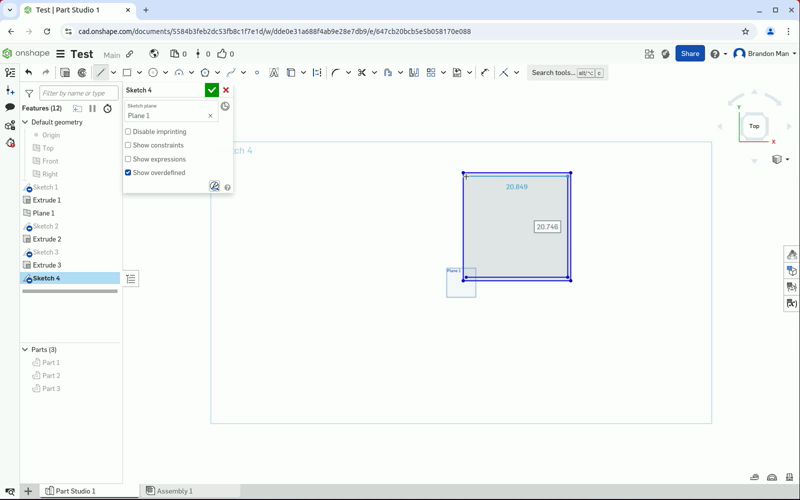
mouse_move(466, 277)
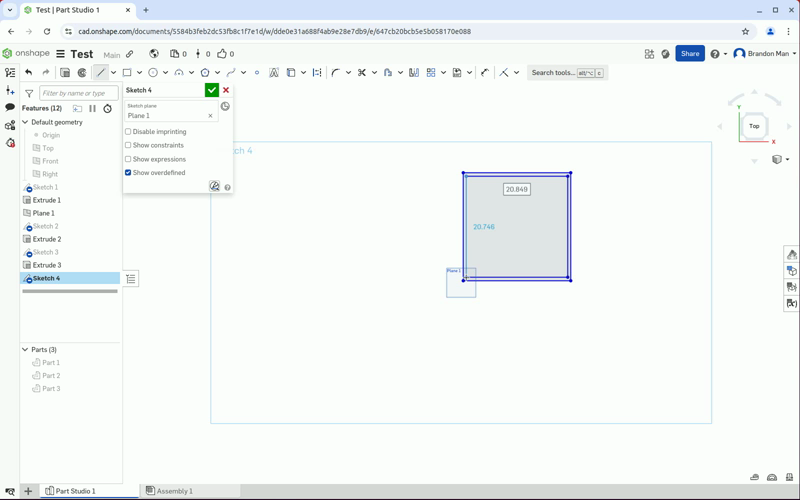
key_up(shift)
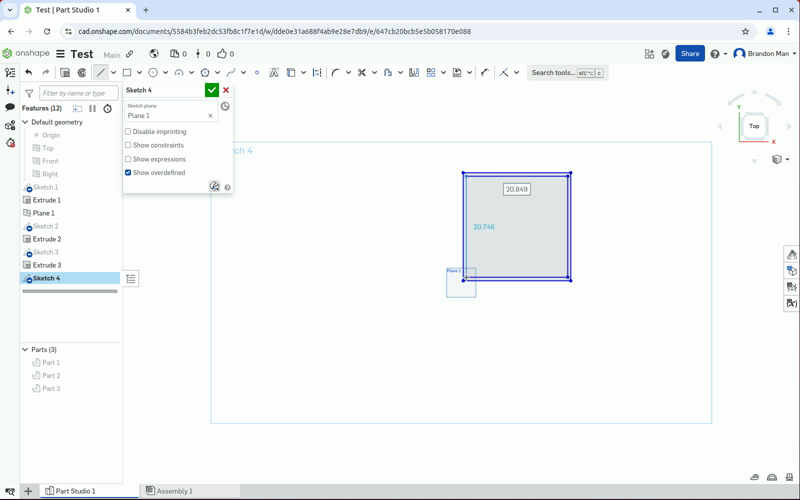
click(466, 277)
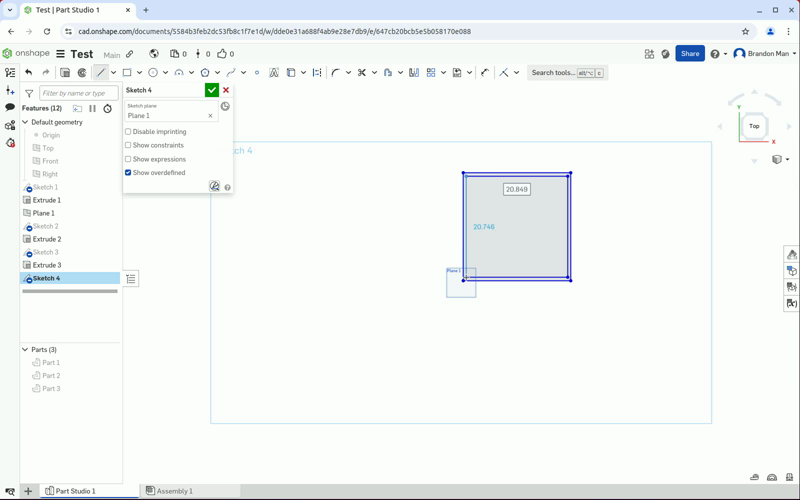
key(esc)
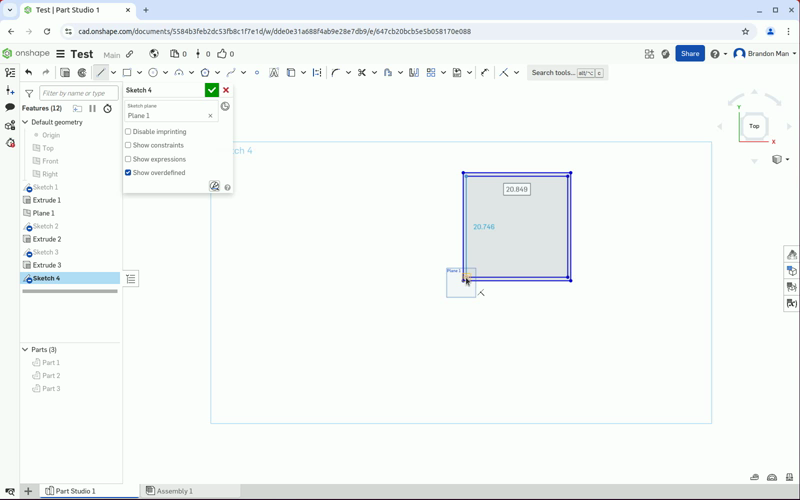
mouse_move(476, 175)
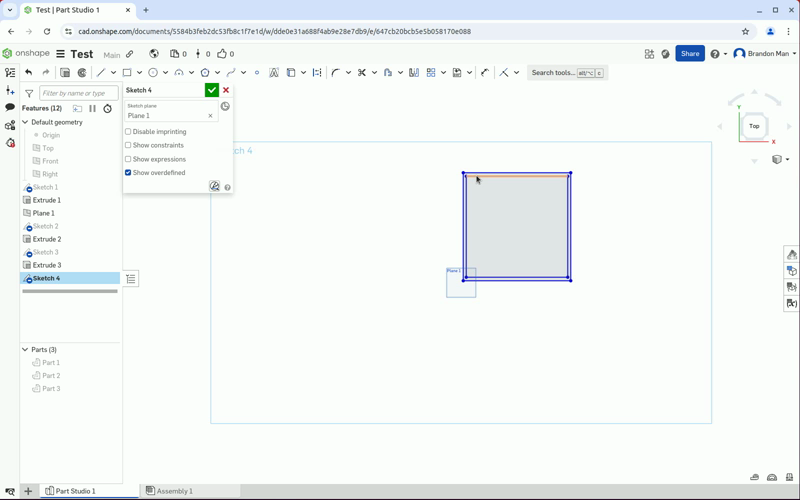
scroll(6)
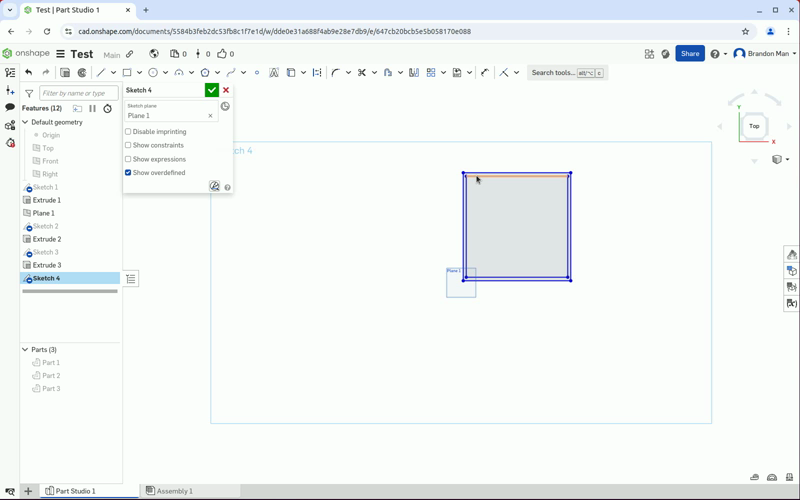
scroll(6)
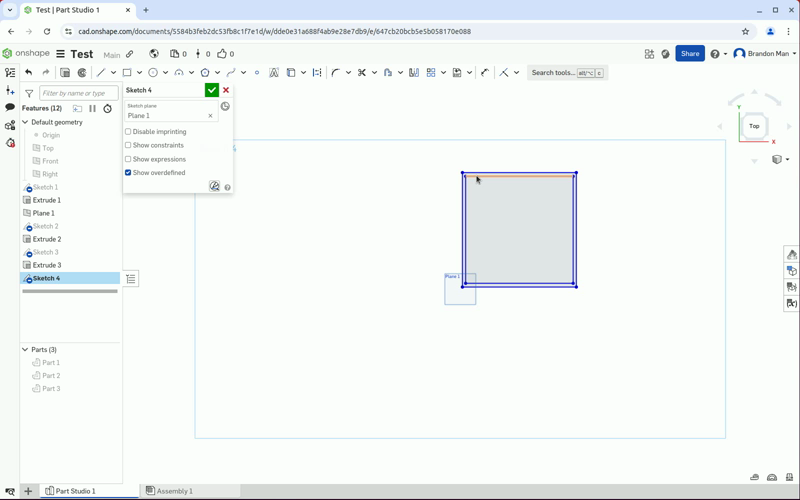
scroll(6)
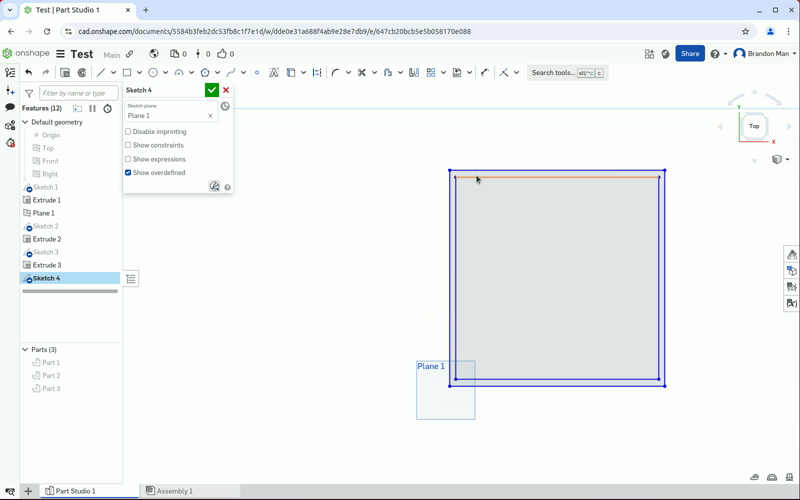
scroll(6)
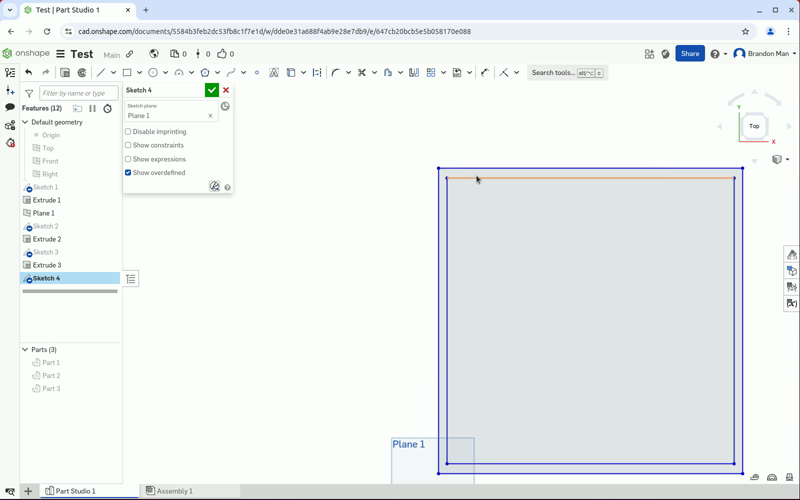
scroll(6)
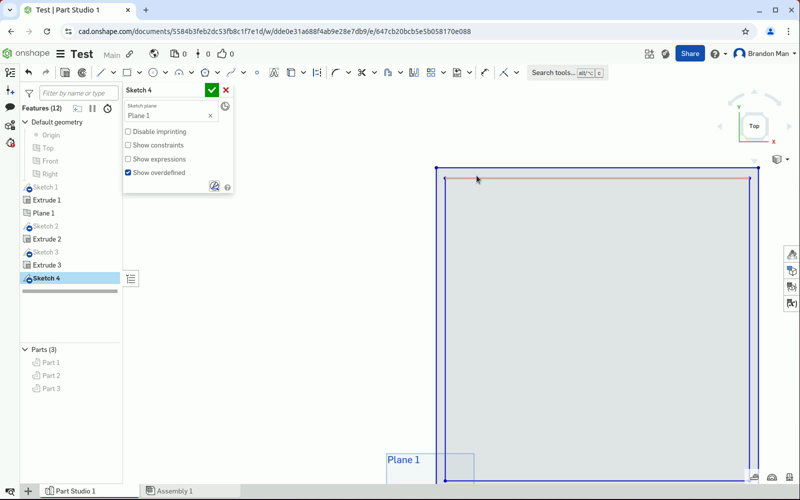
scroll(6)
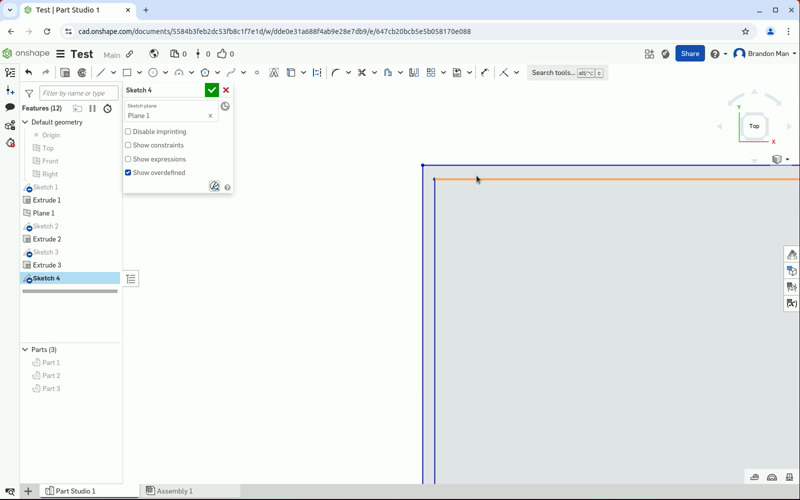
scroll(6)
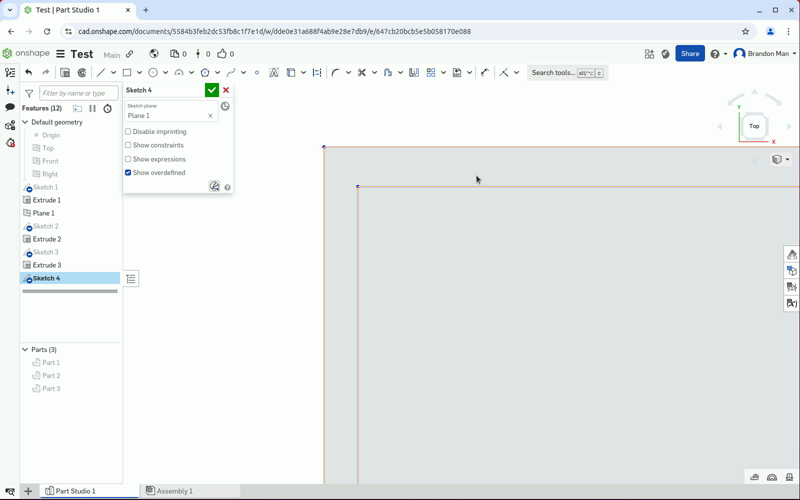
click(476, 175)
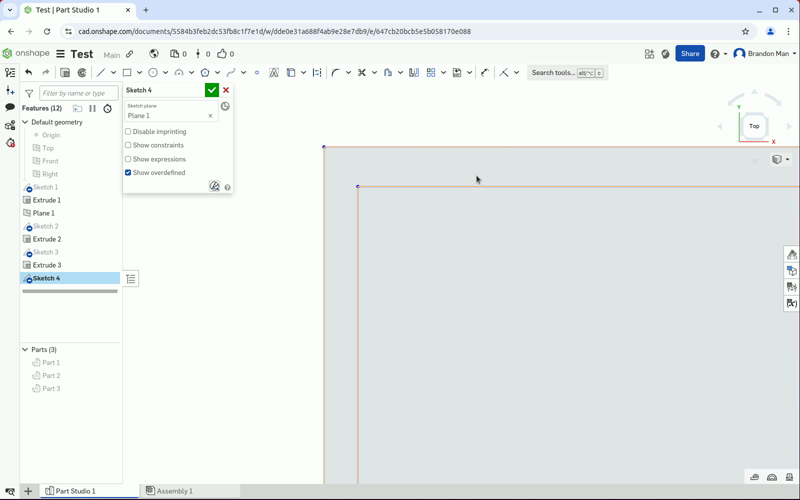
scroll(-6)
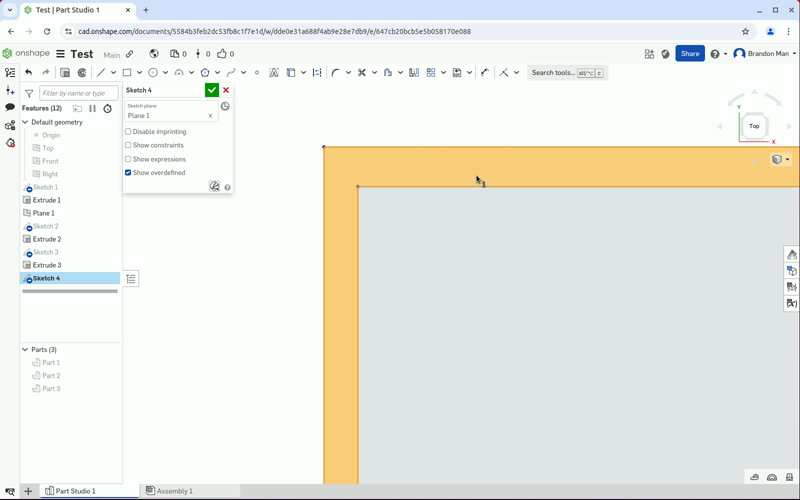
scroll(-6)
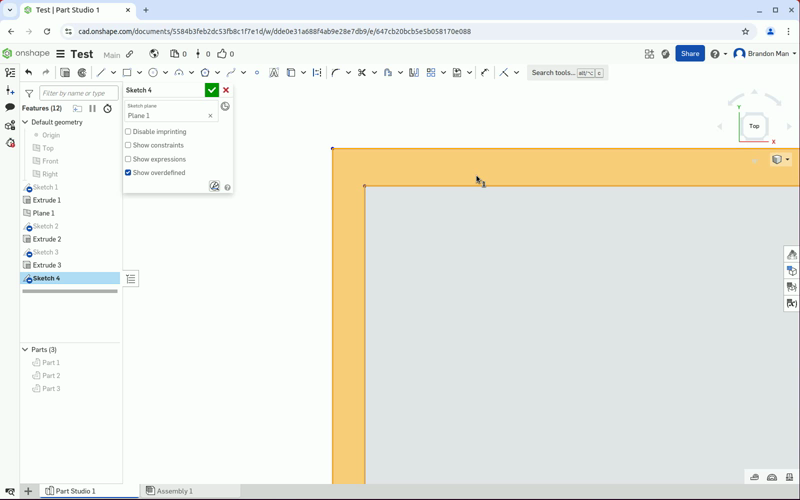
scroll(-6)
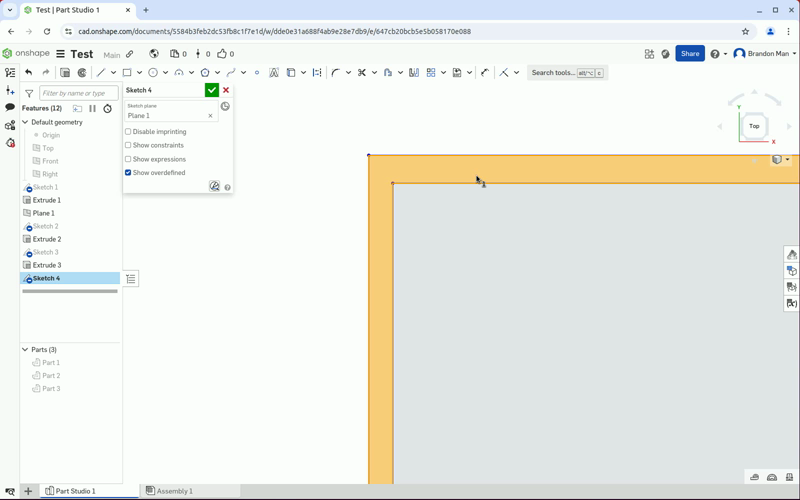
scroll(-6)
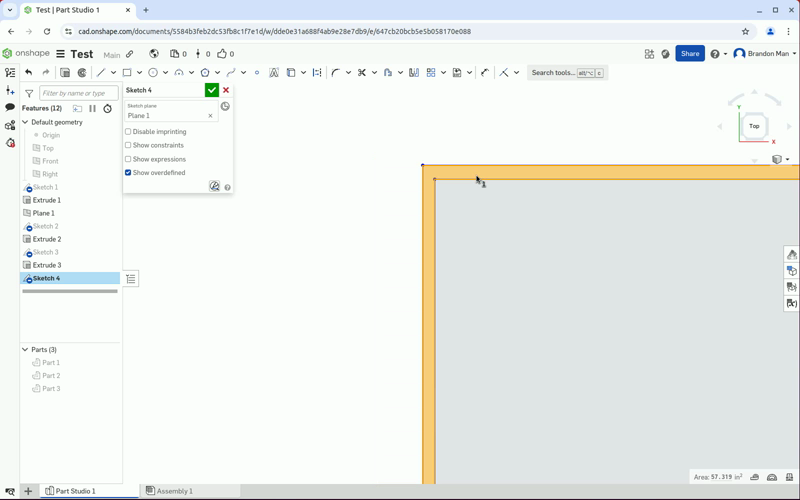
scroll(-6)
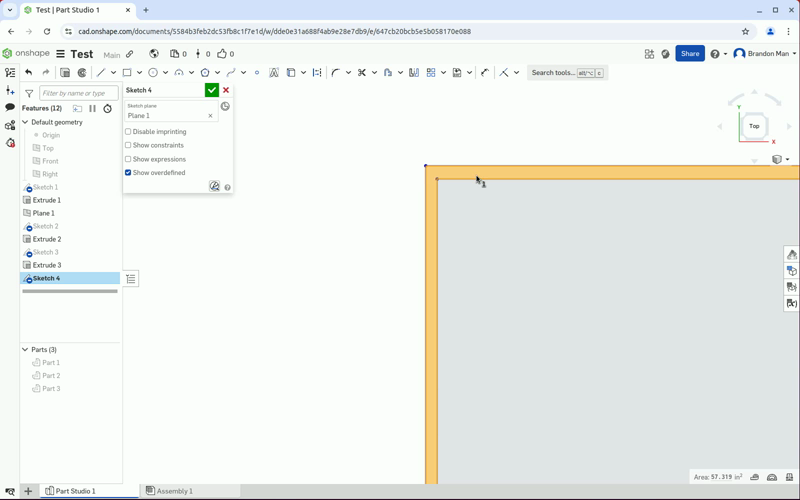
scroll(-6)
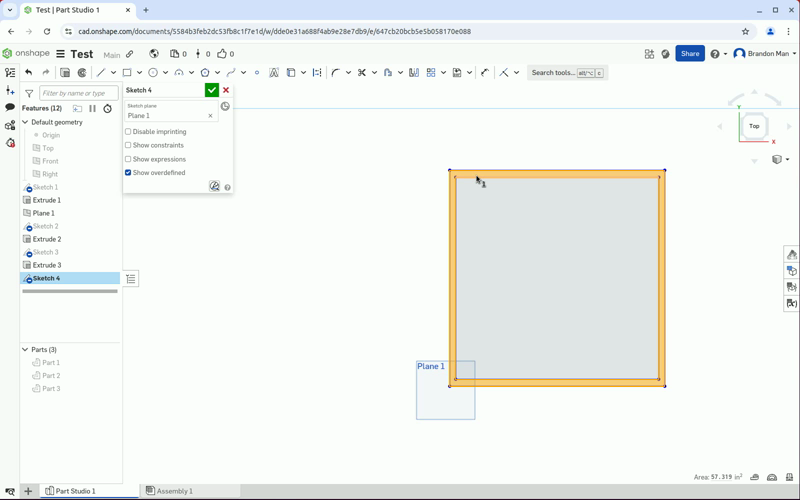
scroll(-6)
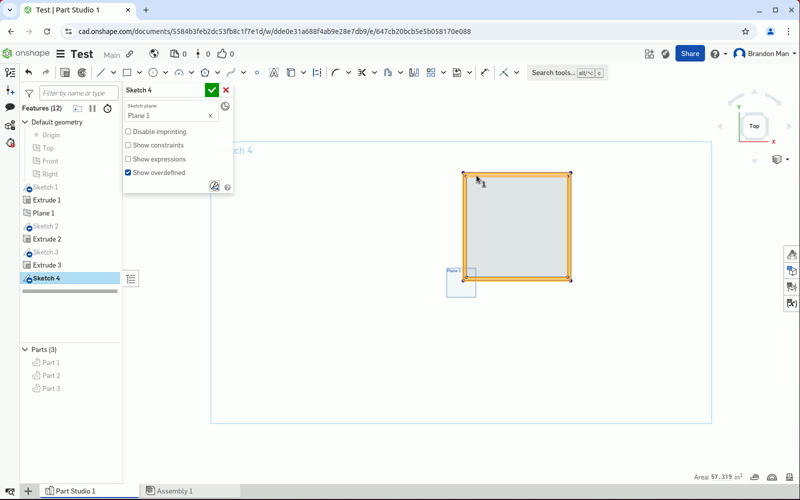
mouse_move(73, 352)
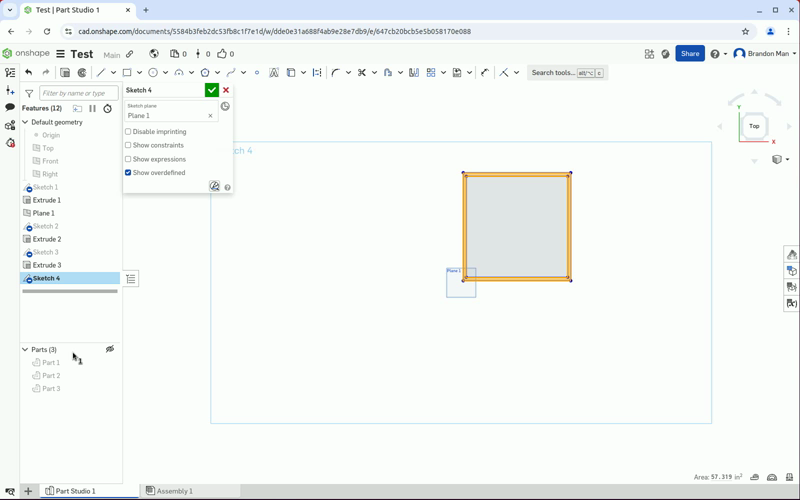
key(shift+y)
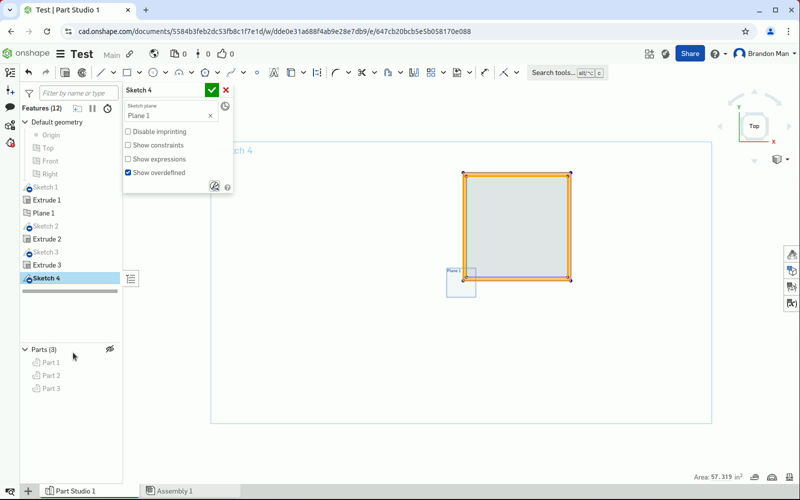
key(shift+e)
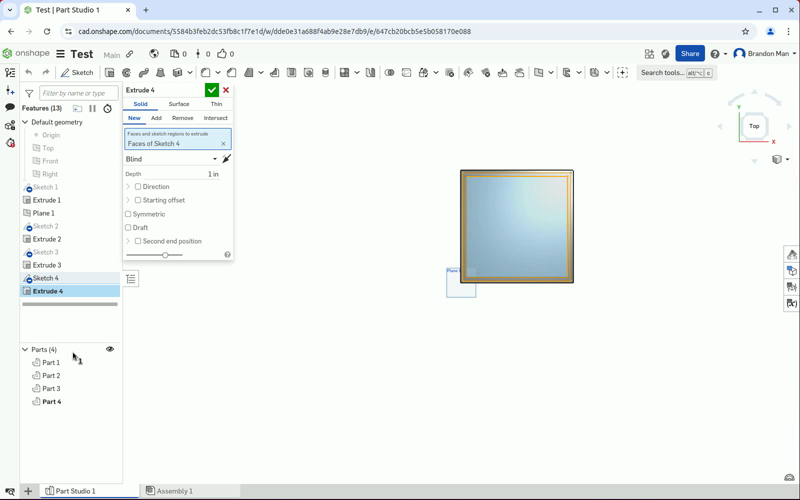
mouse_move(143, 106)
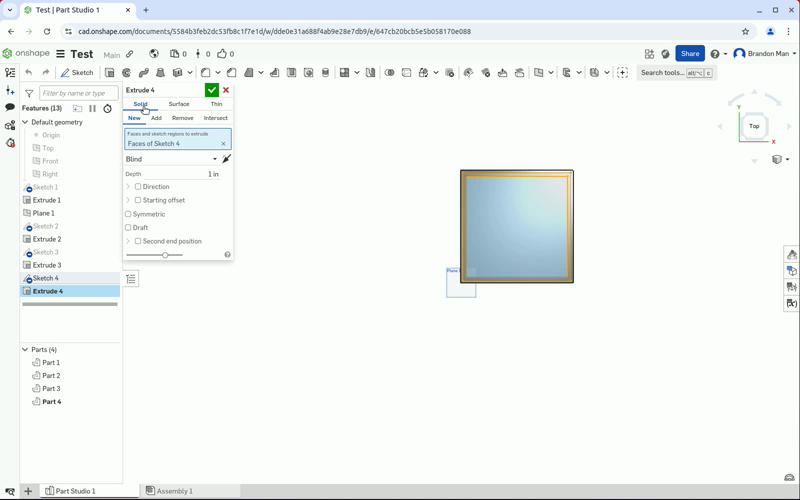
click(143, 106)
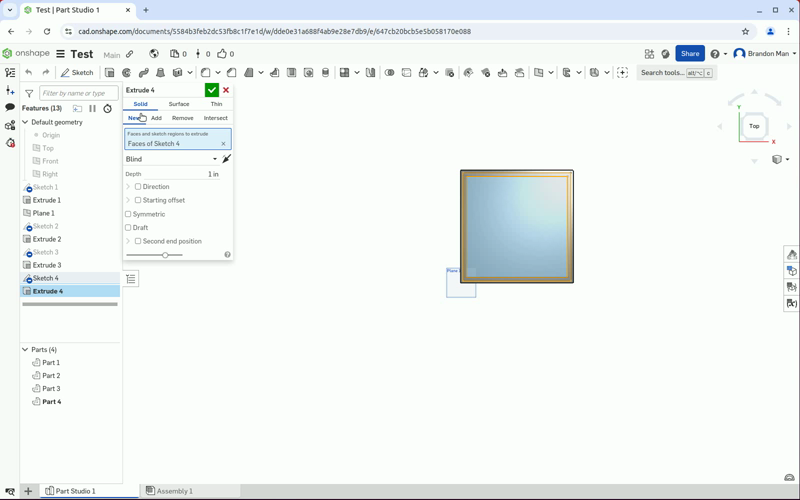
mouse_move(137, 120)
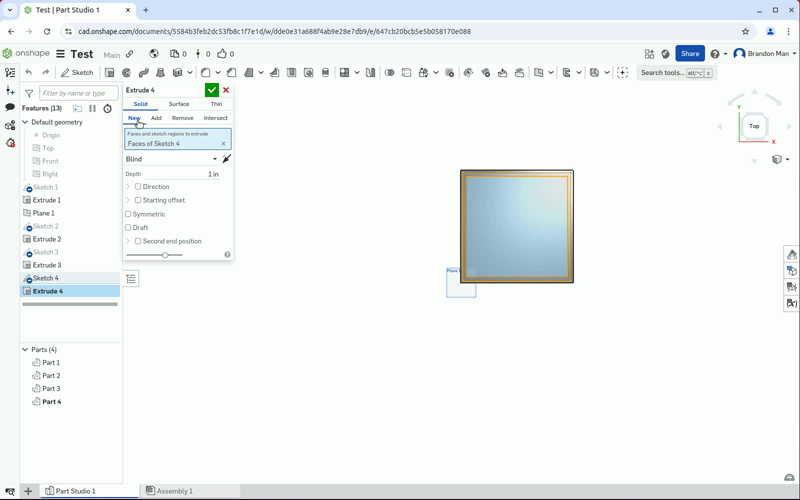
click(137, 120)
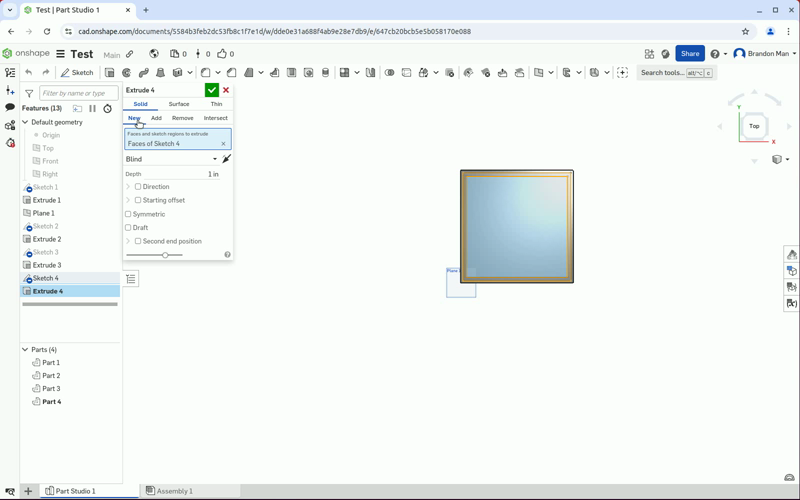
key(tab, 4)
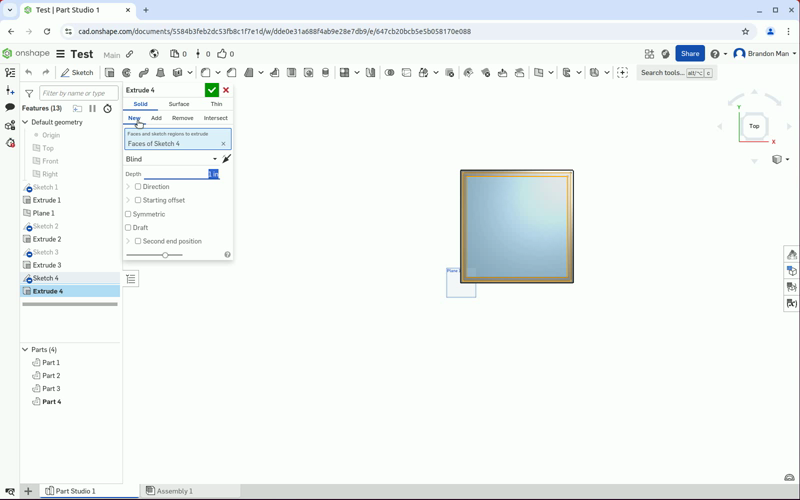
text(11.554)
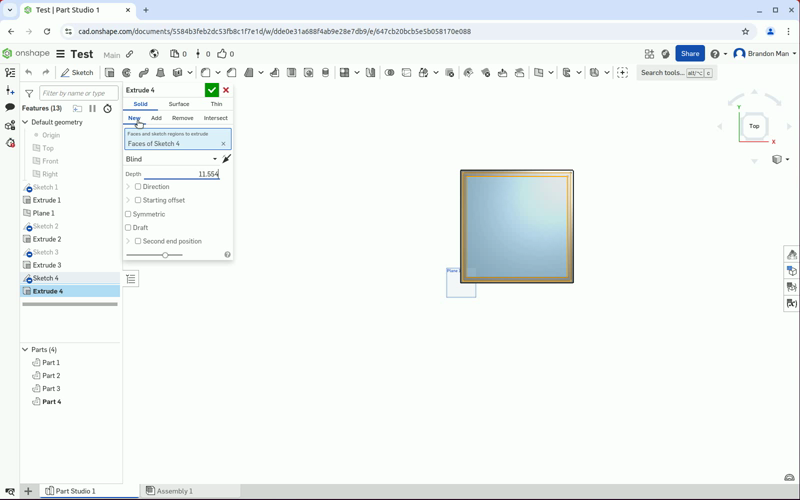
key(enter)
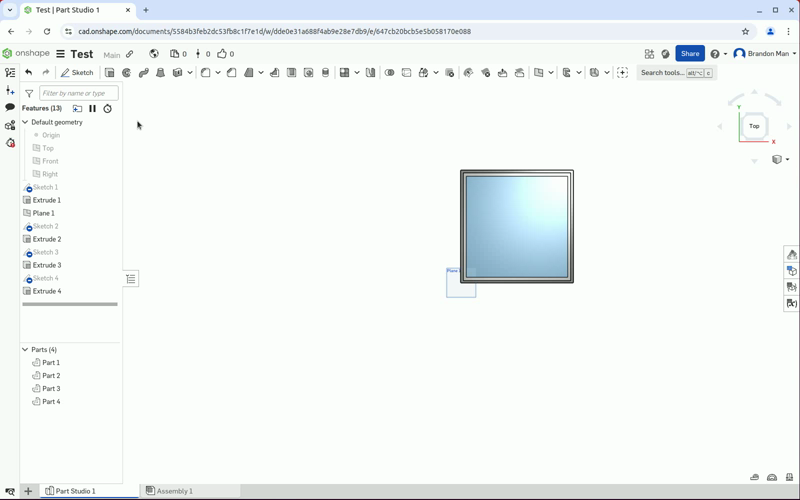
key(shift+h)
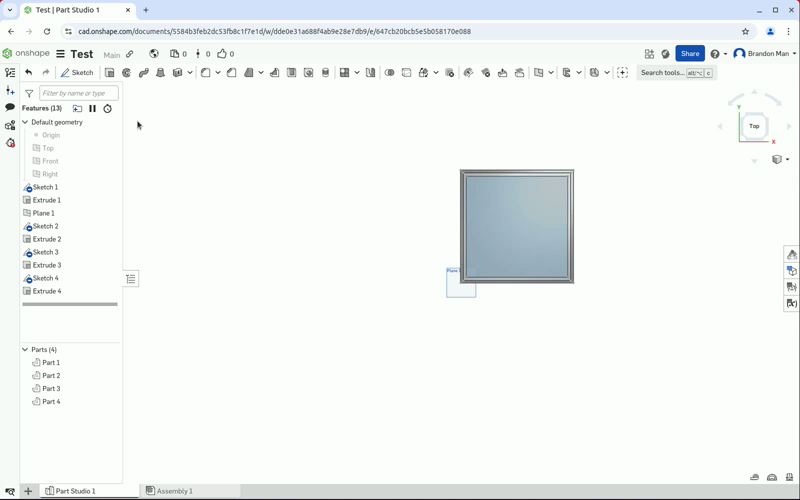
key(shift+h)
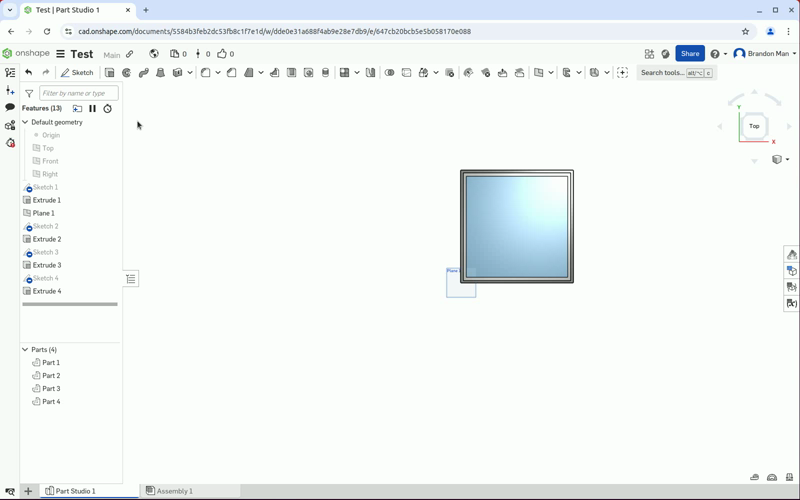
mouse_move(73, 189)
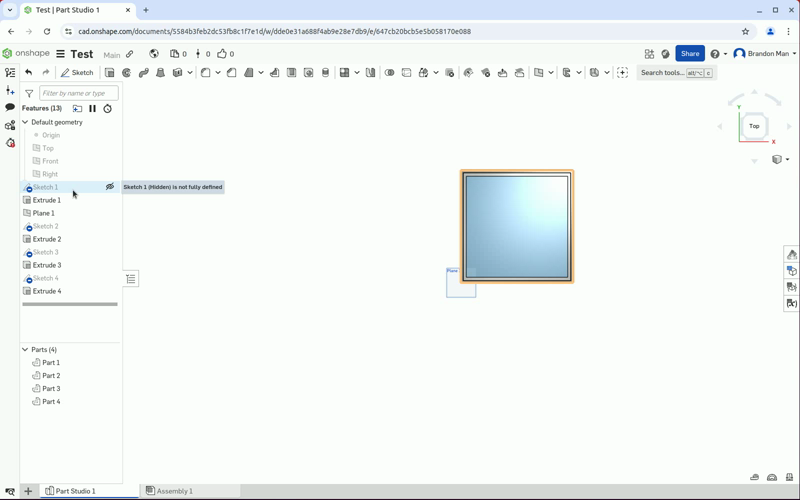
click(73, 189)
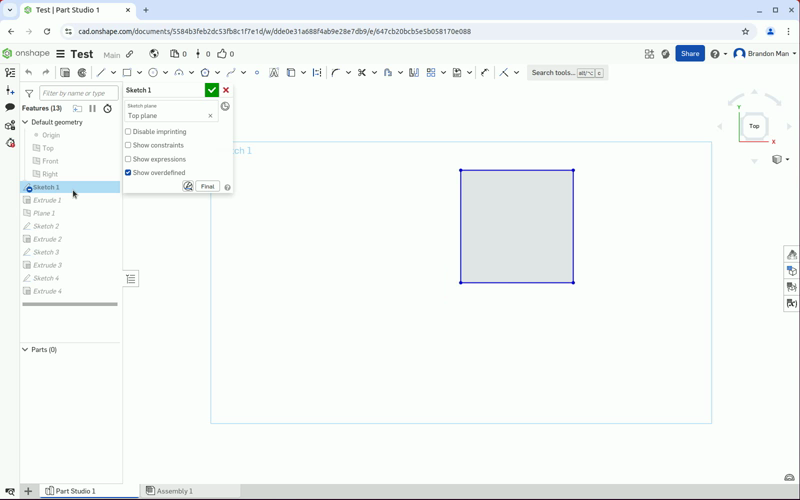
mouse_move(229, 92)
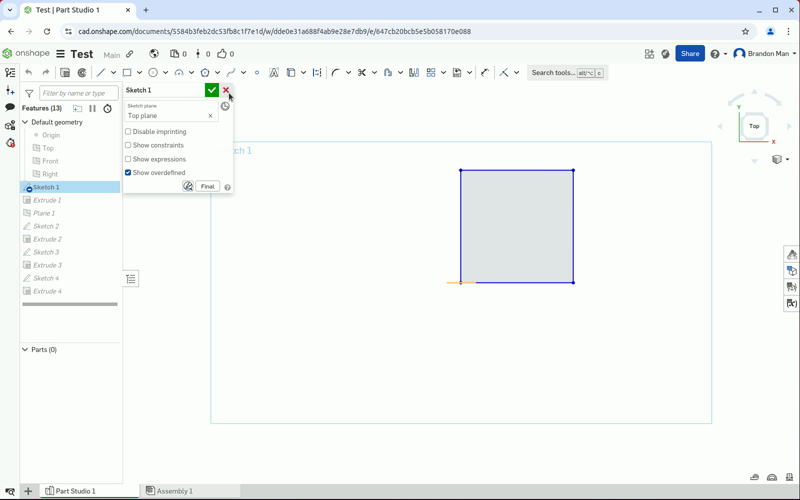
click(229, 92)
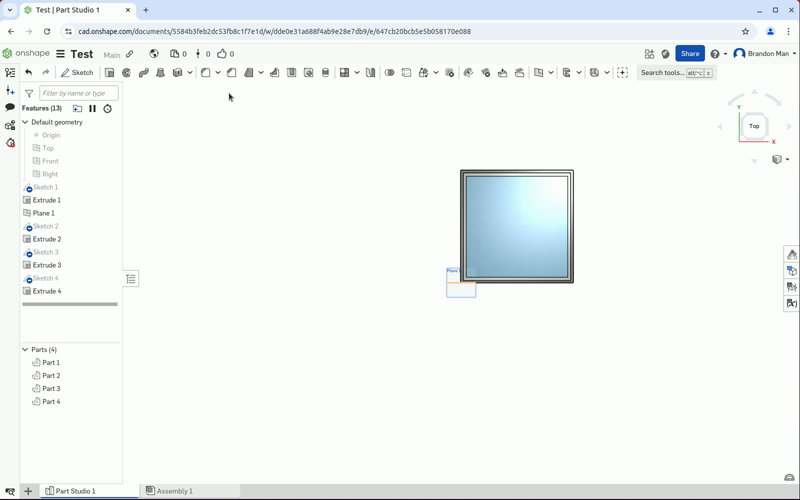
mouse_move(73, 352)
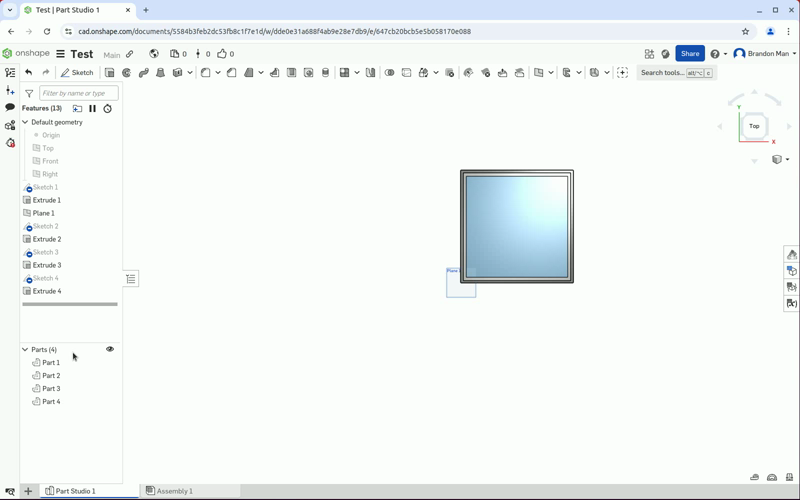
key(y)
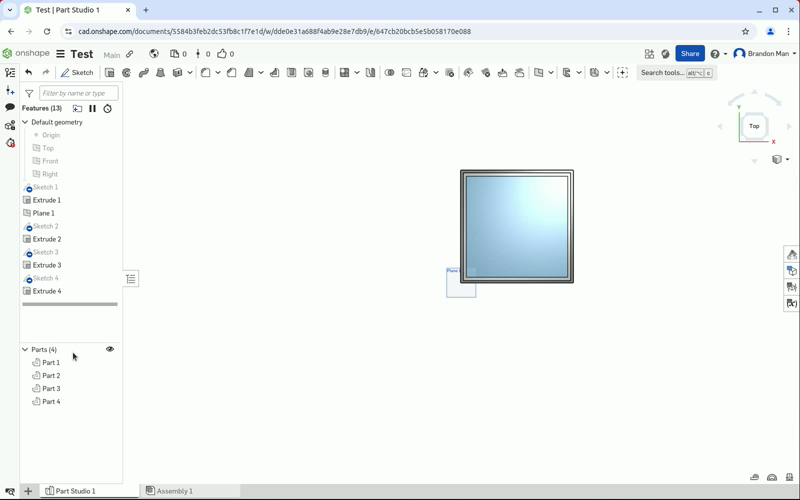
key(shift+p)
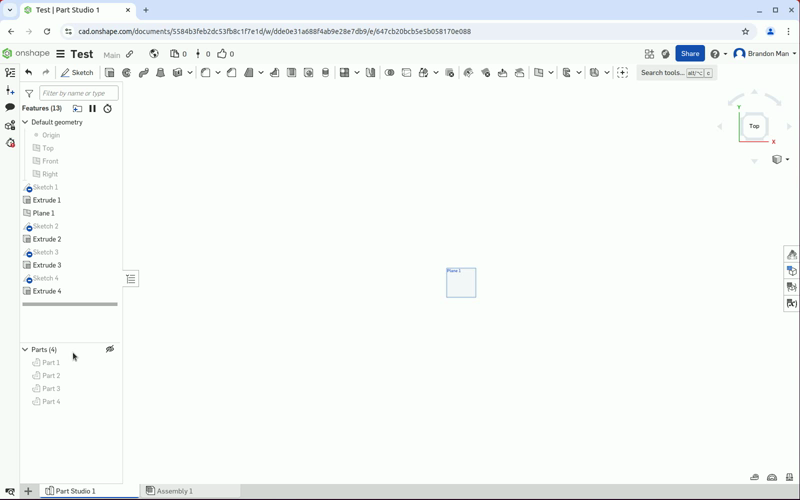
key(space)
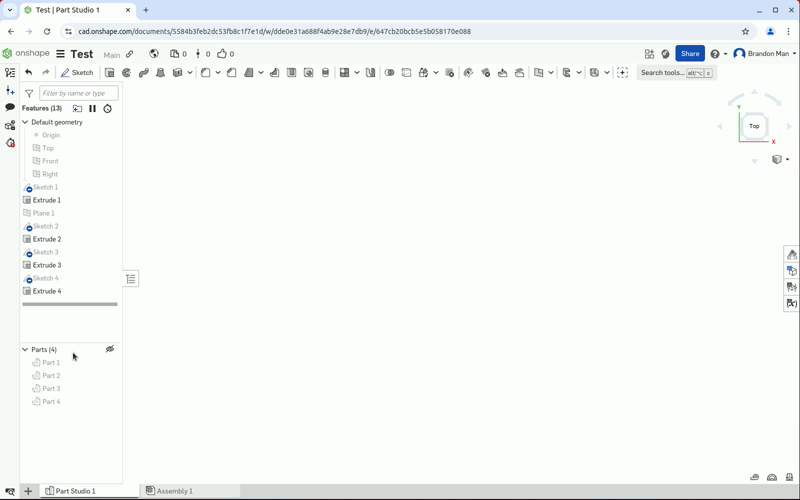
key_down(shift)
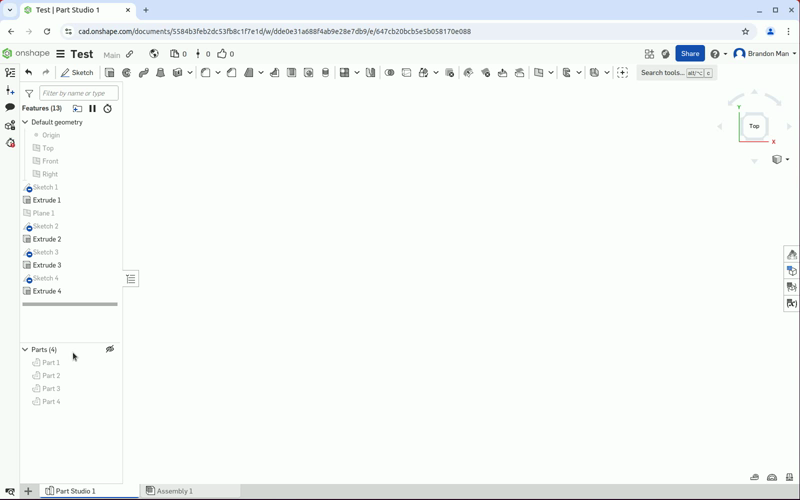
key(up)
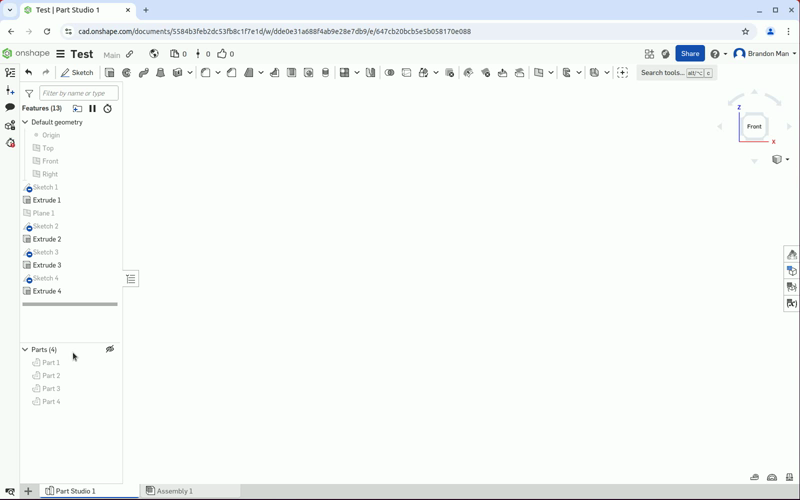
key_up(shift)
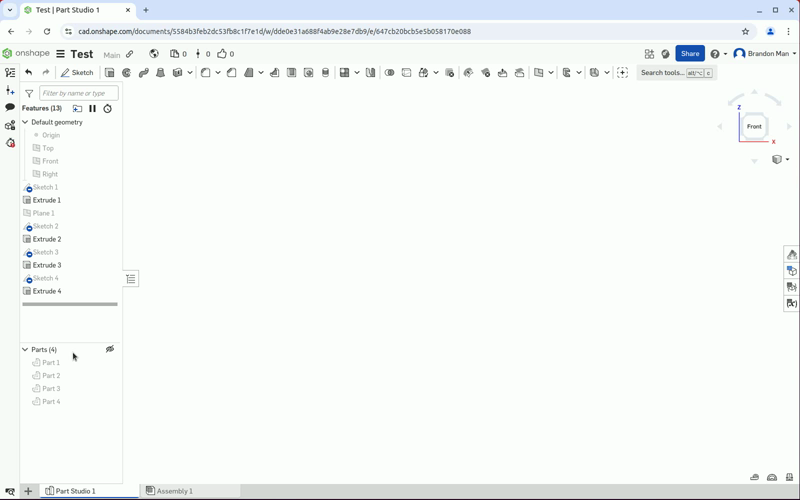
mouse_move(73, 352)
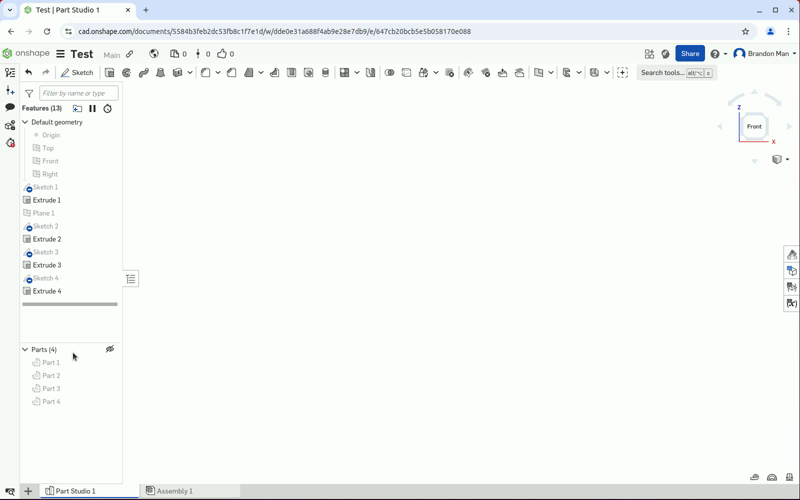
key(shift+y)
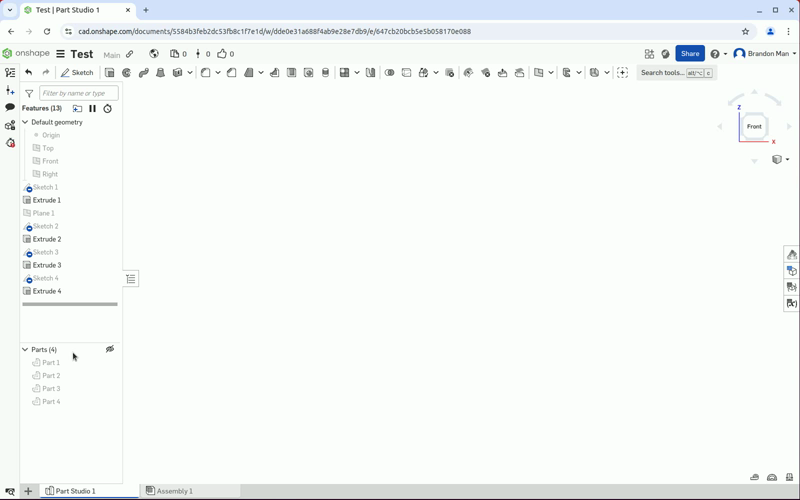
key(shift+s)
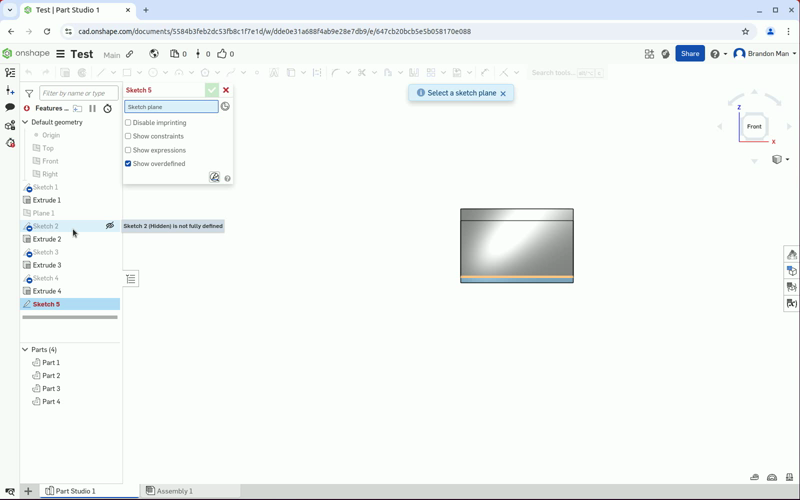
scroll(3)
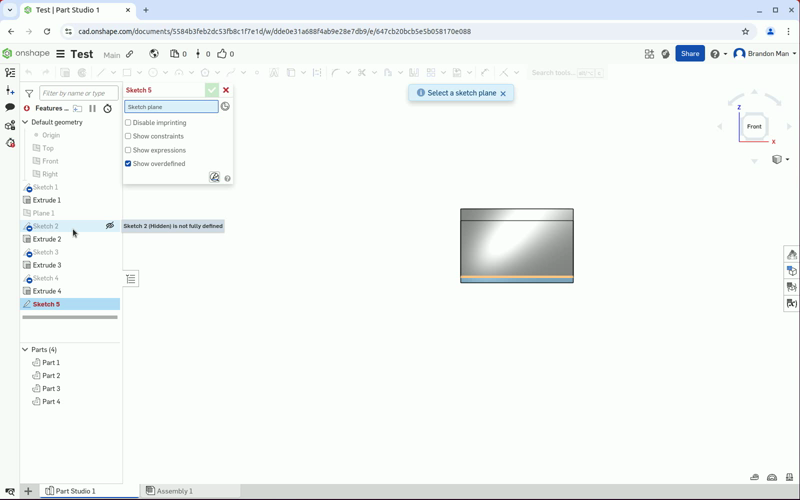
mouse_move(73, 163)
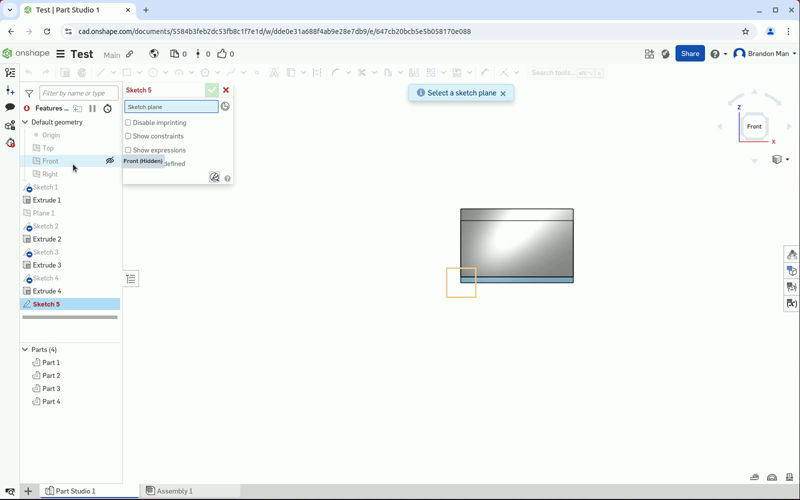
click(73, 163)
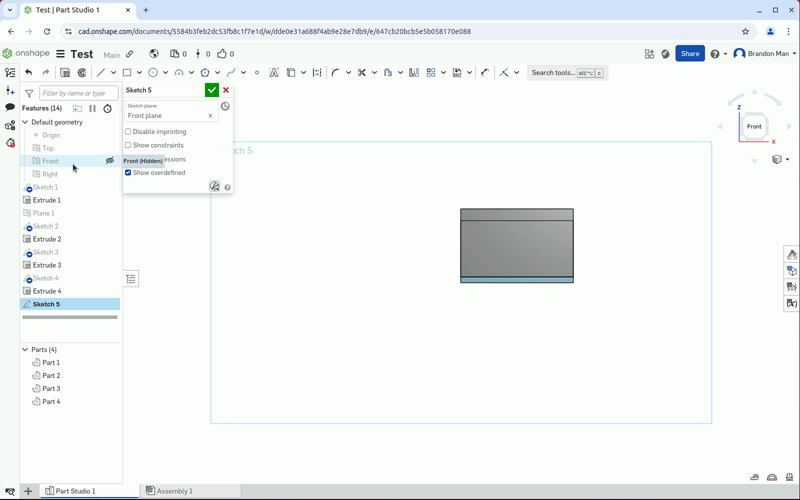
mouse_move(73, 352)
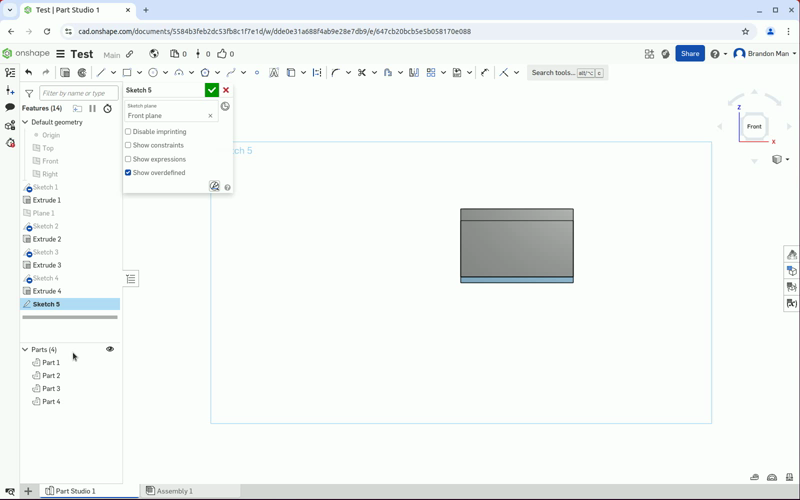
key(y)
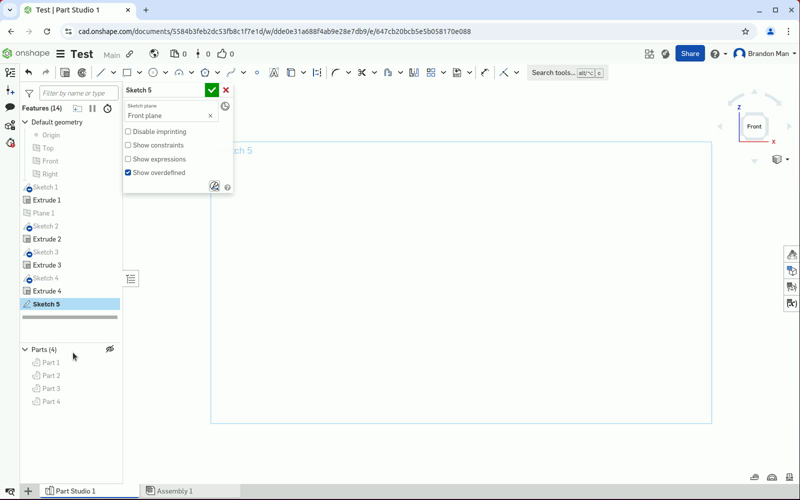
key(c)
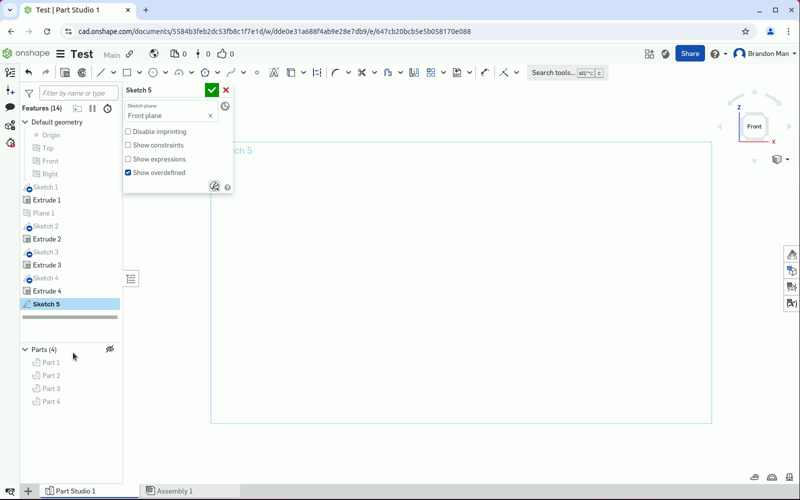
key_down(shift)
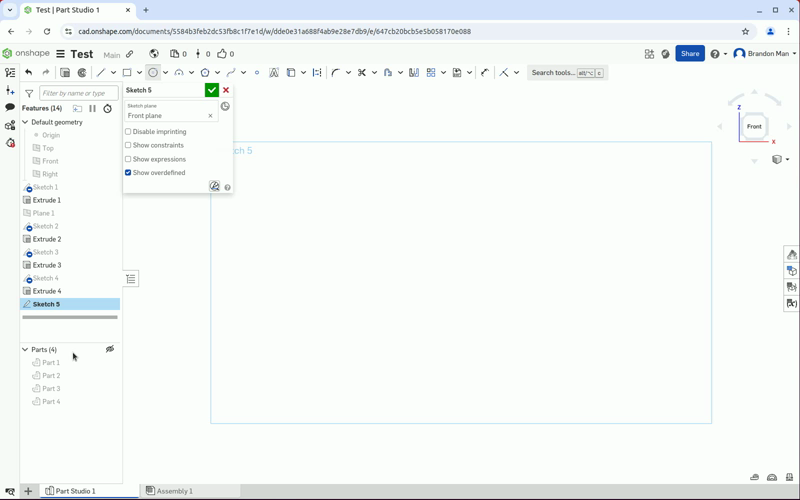
mouse_move(492, 246)
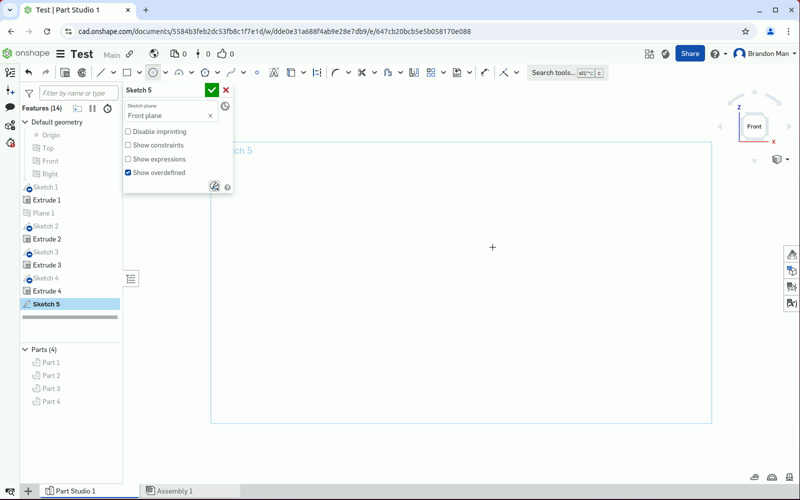
click(492, 246)
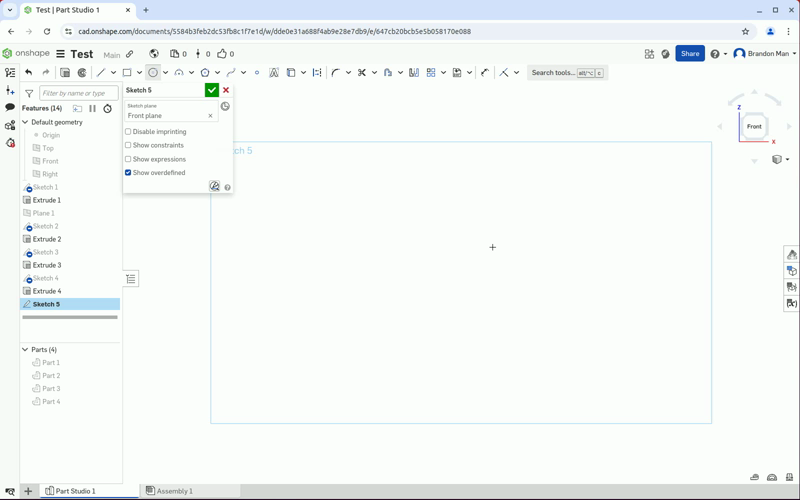
key_up(shift)
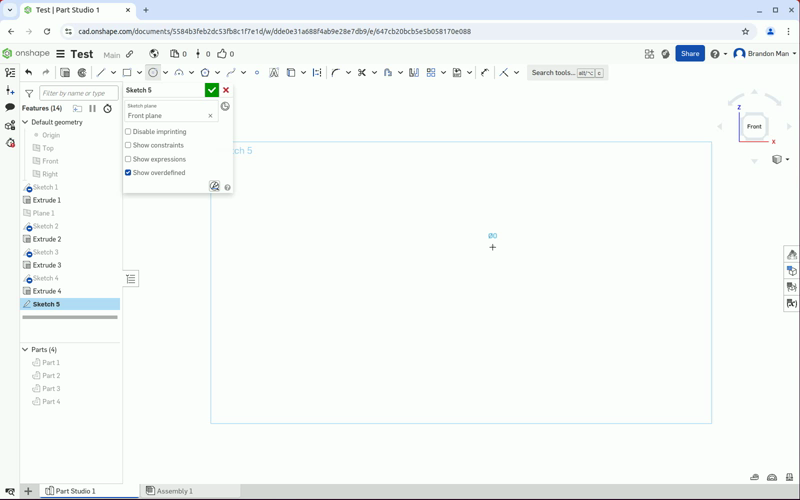
mouse_move(515, 246)
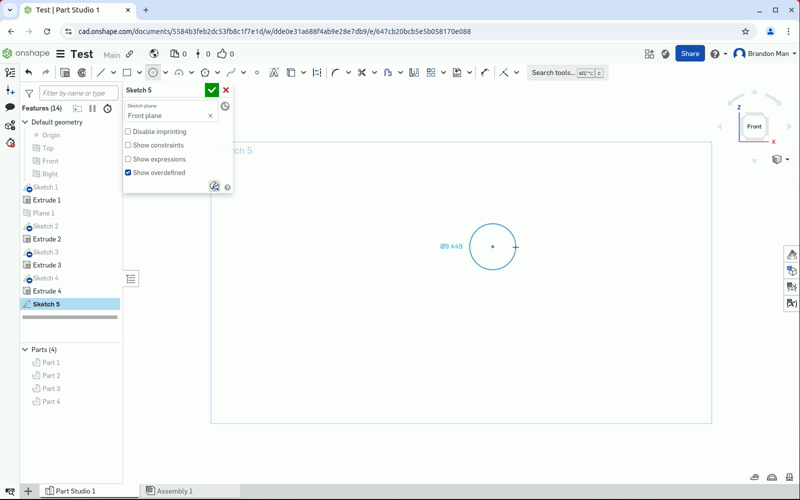
click(515, 246)
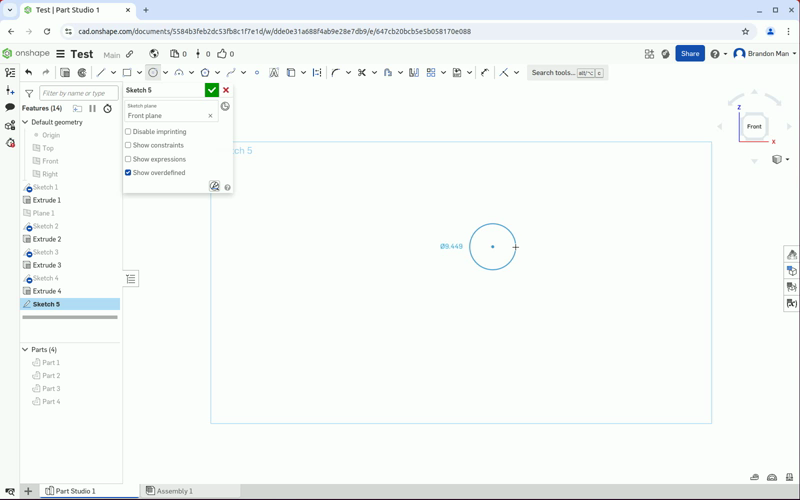
key(esc)
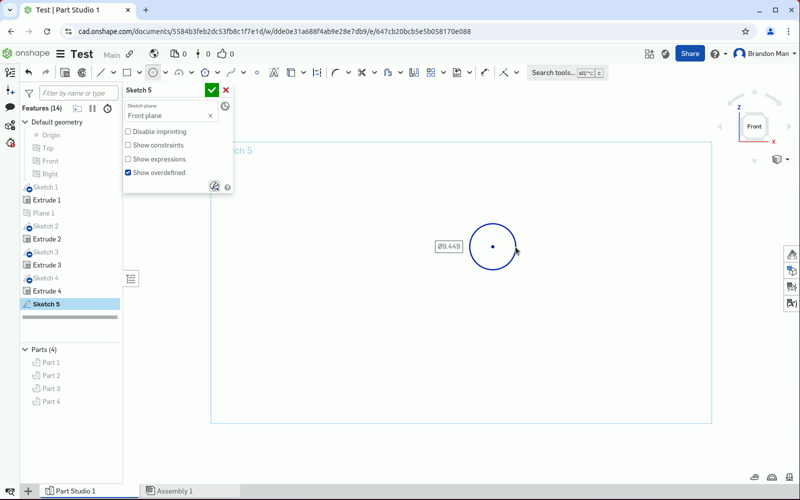
mouse_move(488, 243)
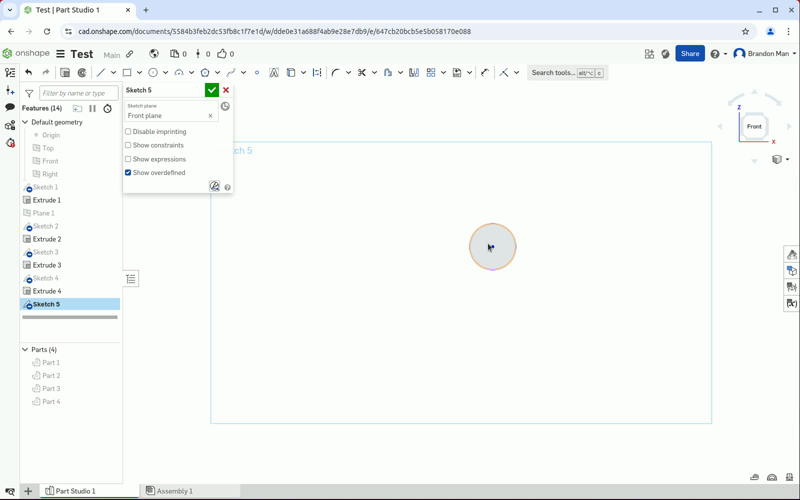
scroll(6)
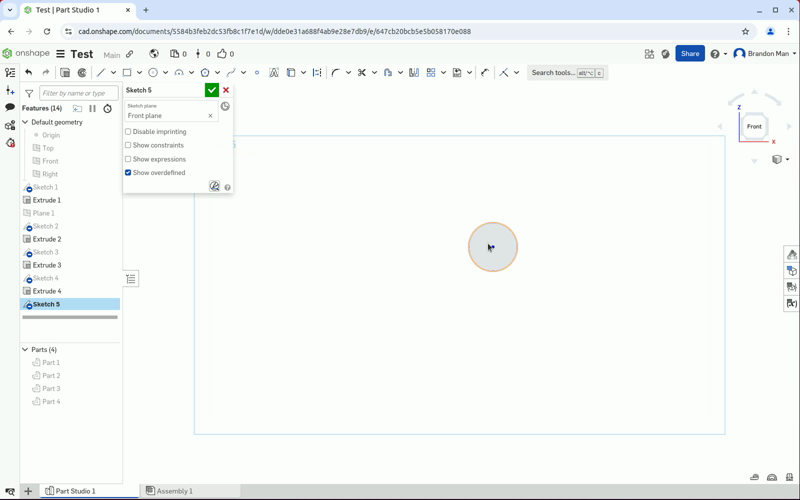
scroll(6)
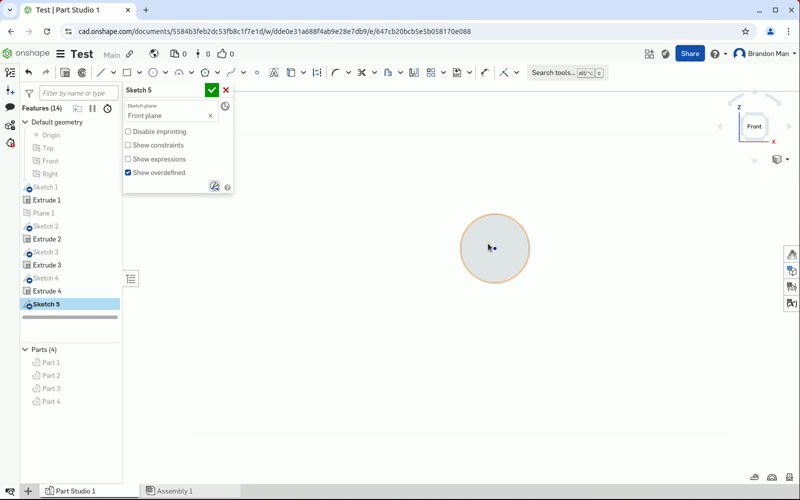
scroll(6)
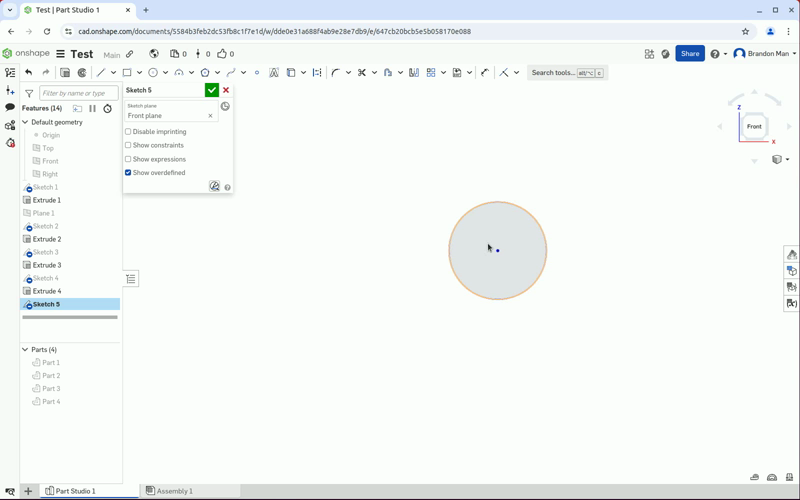
scroll(6)
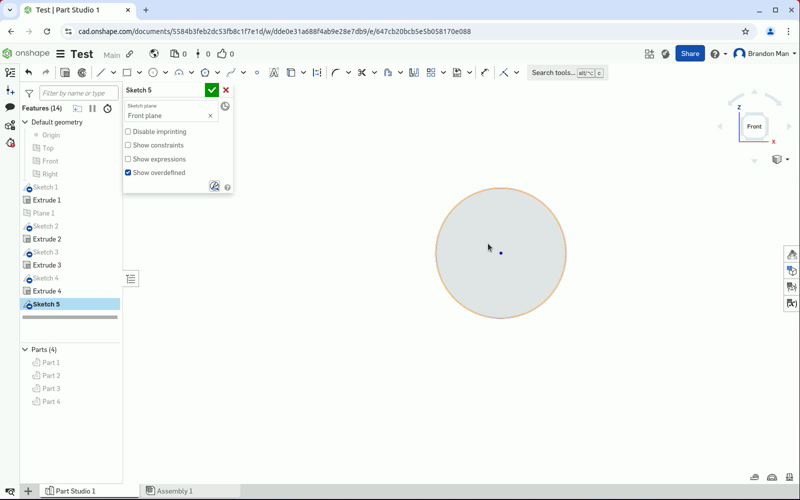
scroll(6)
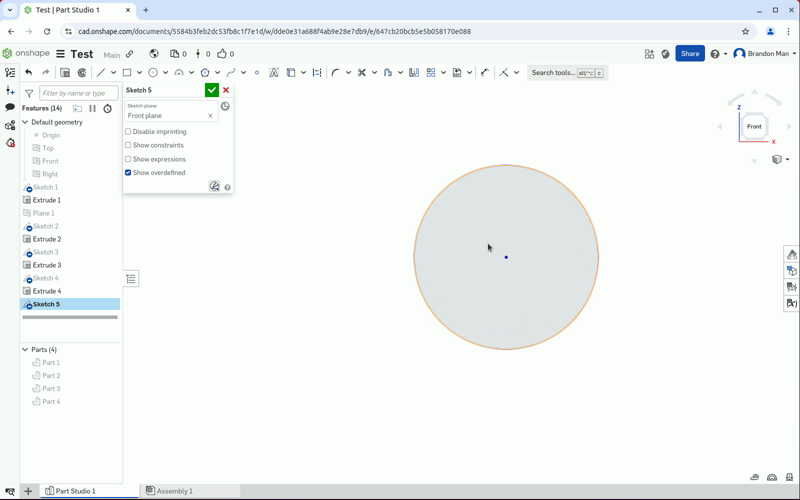
scroll(6)
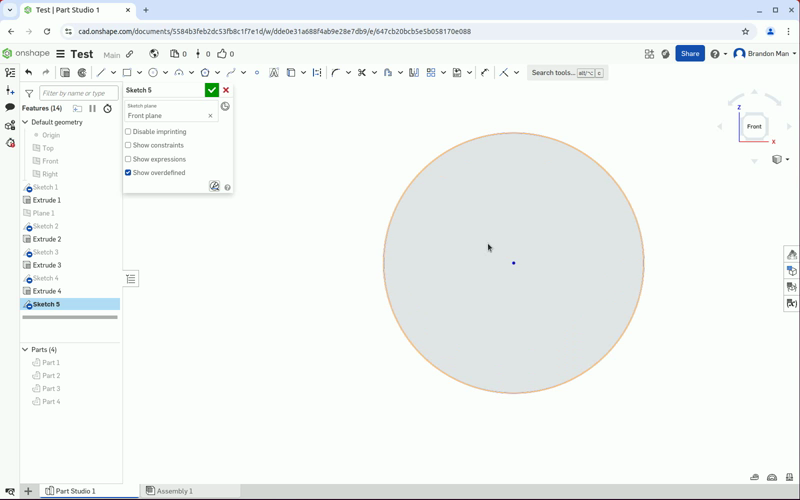
scroll(6)
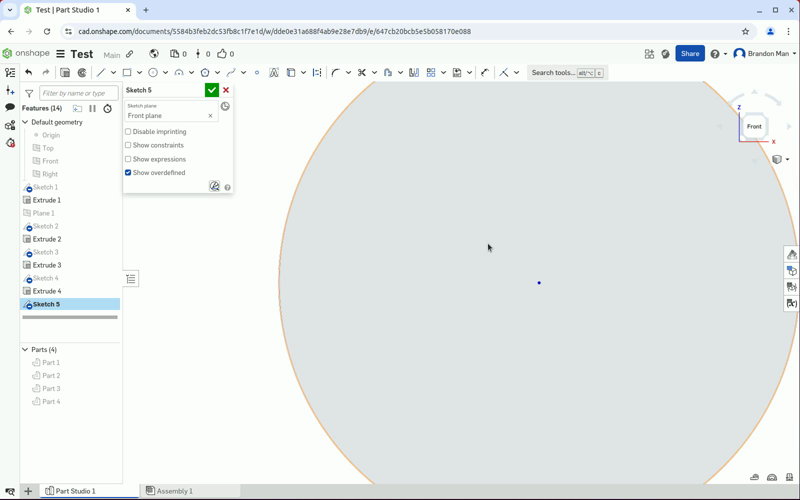
click(488, 243)
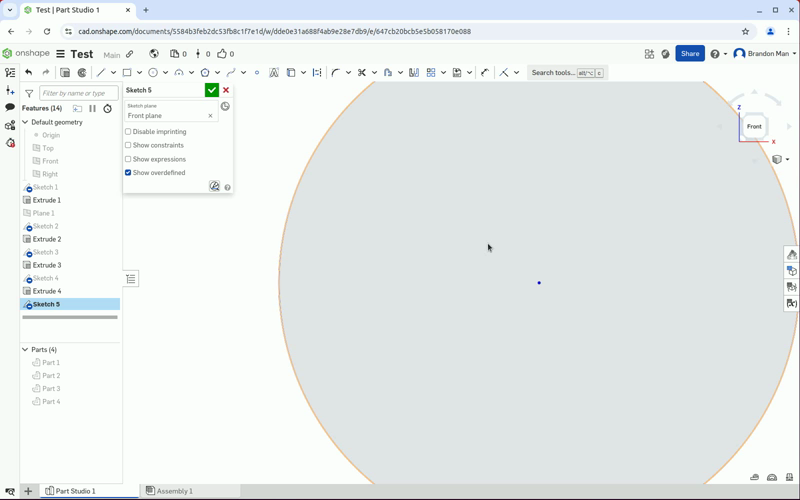
scroll(-6)
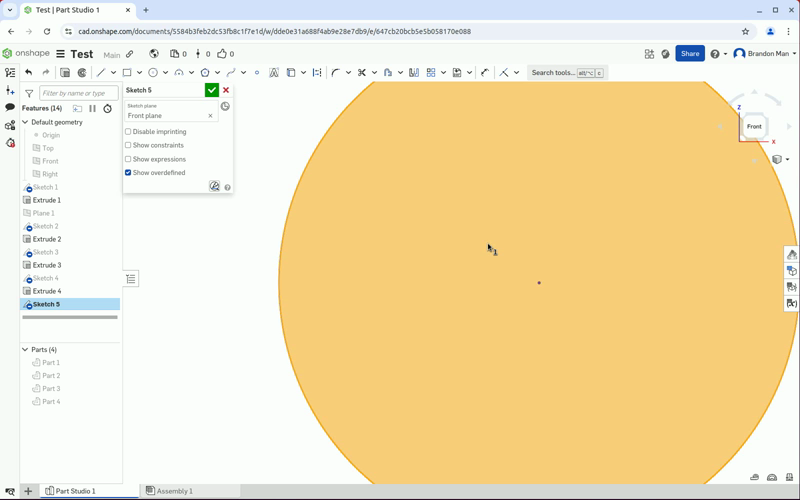
scroll(-6)
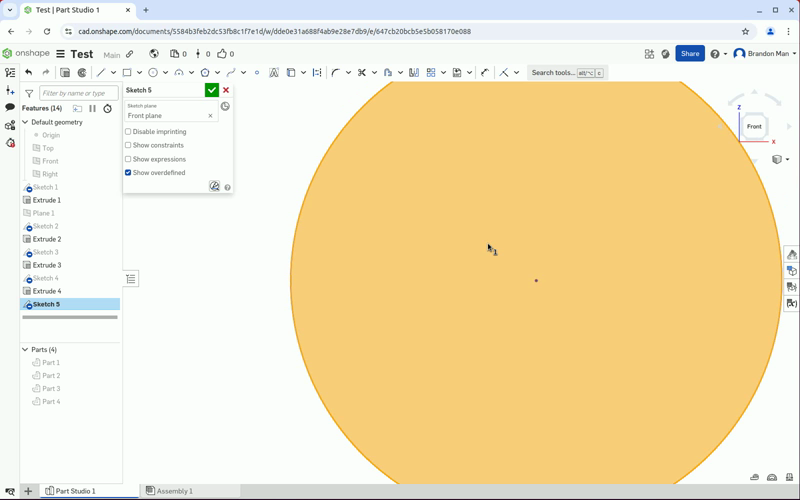
scroll(-6)
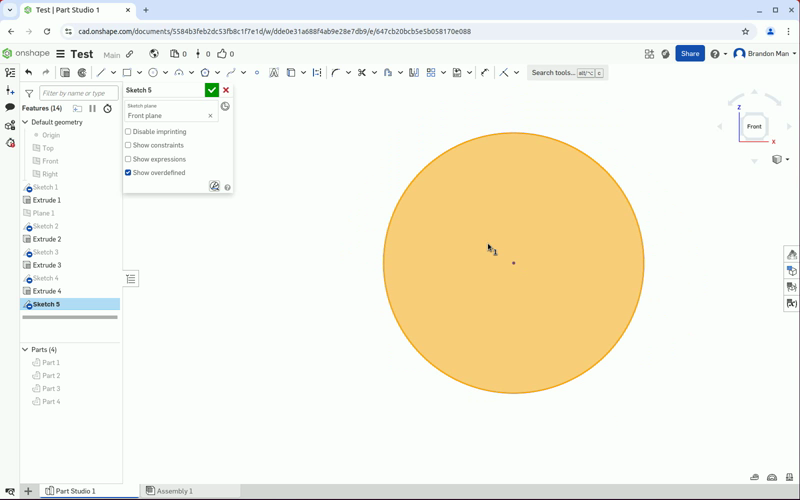
scroll(-6)
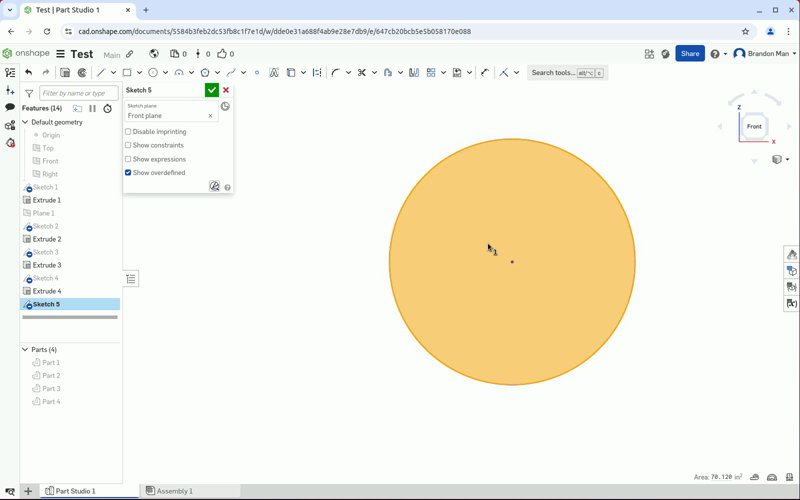
scroll(-6)
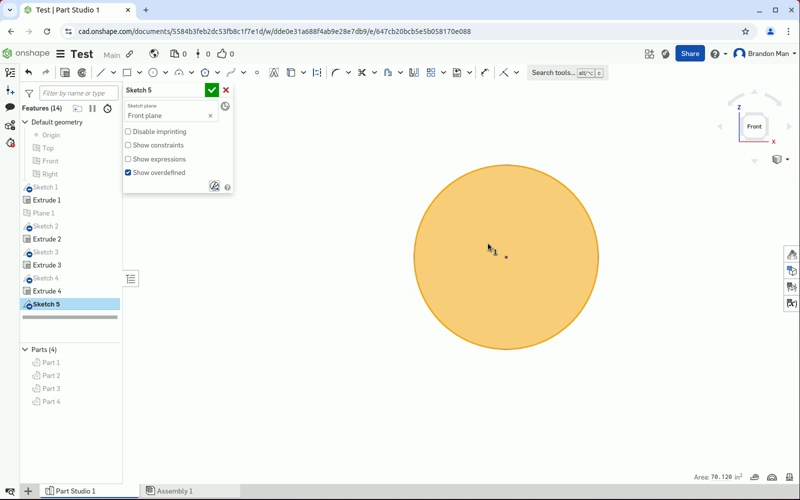
scroll(-6)
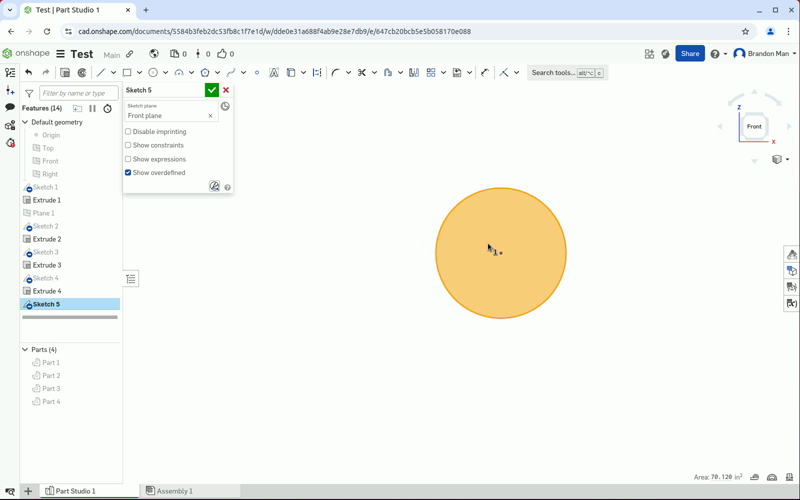
scroll(-6)
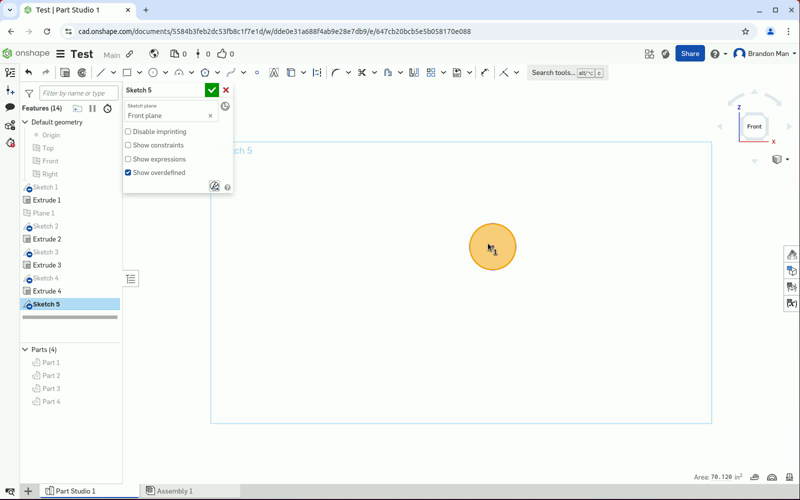
mouse_move(73, 352)
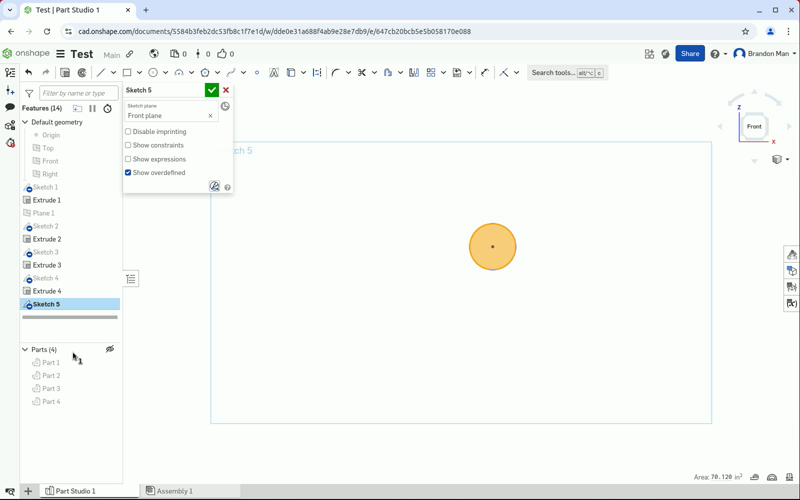
key(shift+y)
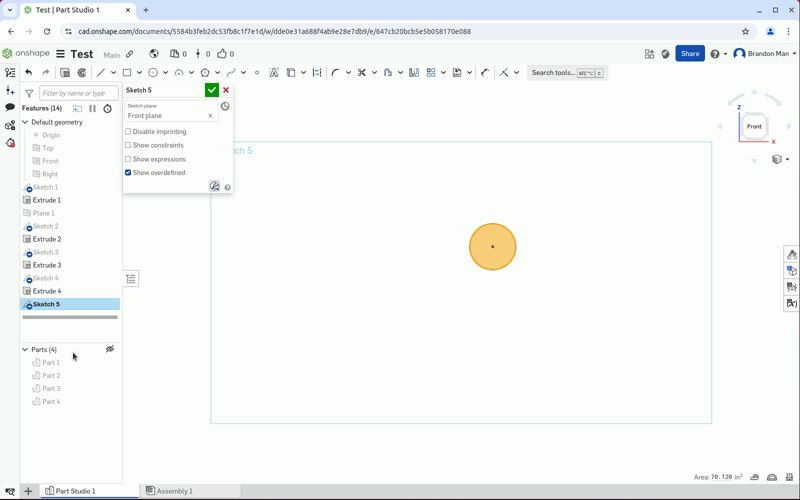
key(shift+e)
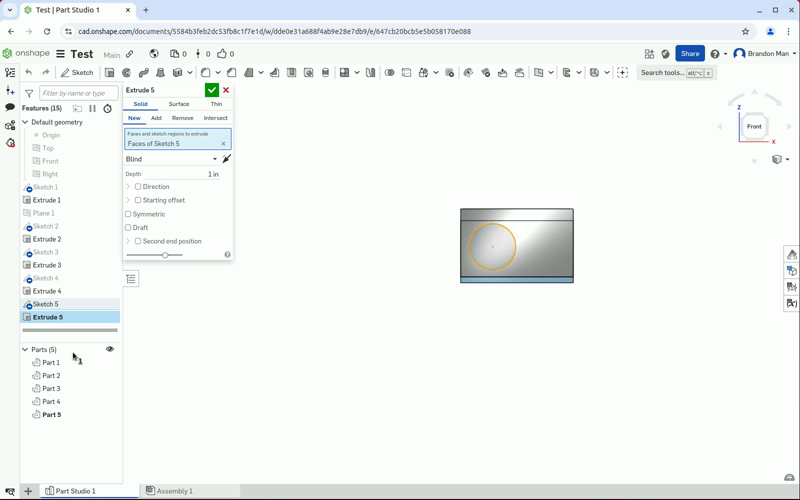
mouse_move(143, 106)
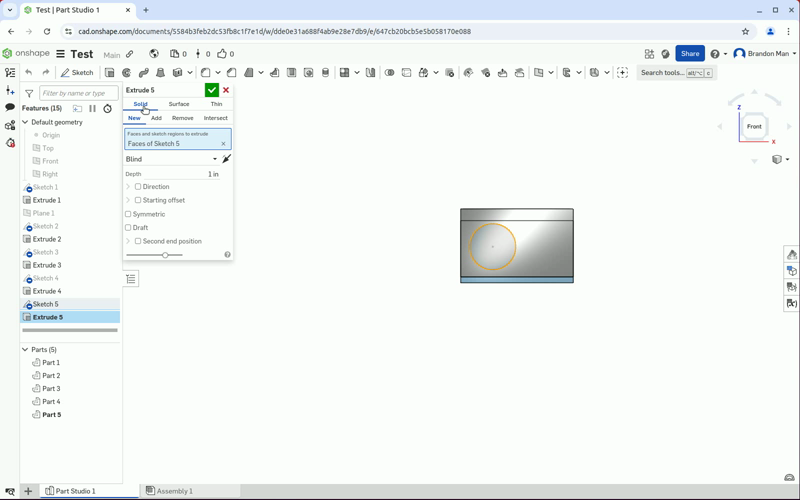
click(143, 106)
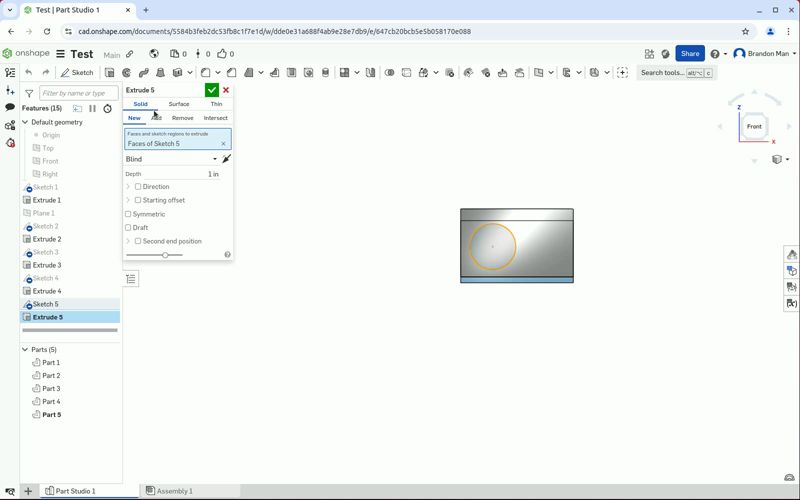
mouse_move(186, 120)
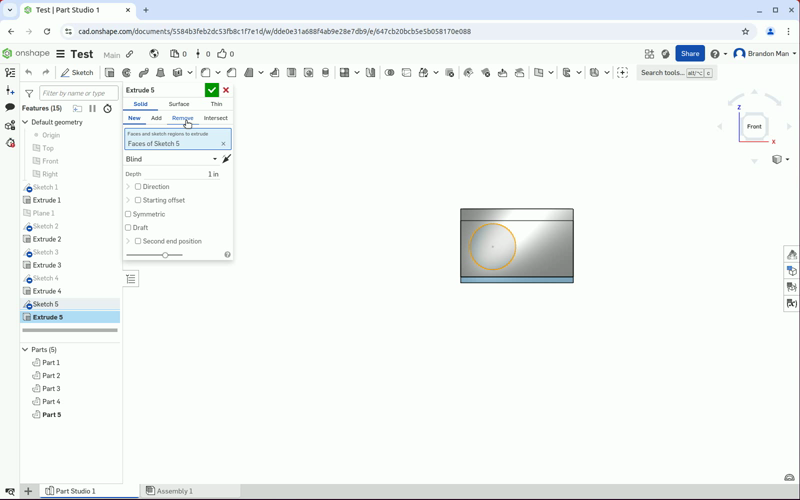
click(186, 120)
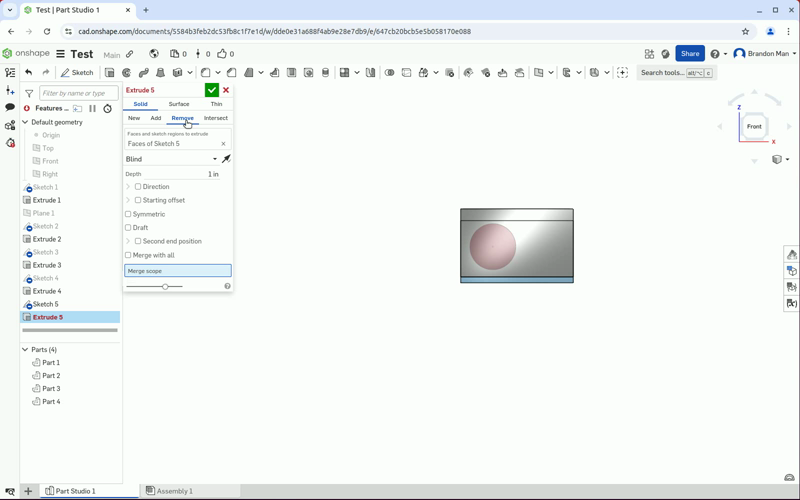
key(tab, 4)
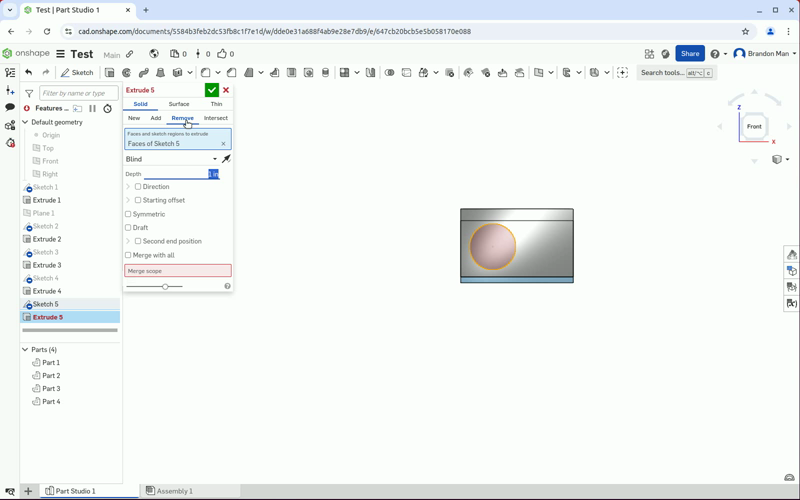
text(11.554)
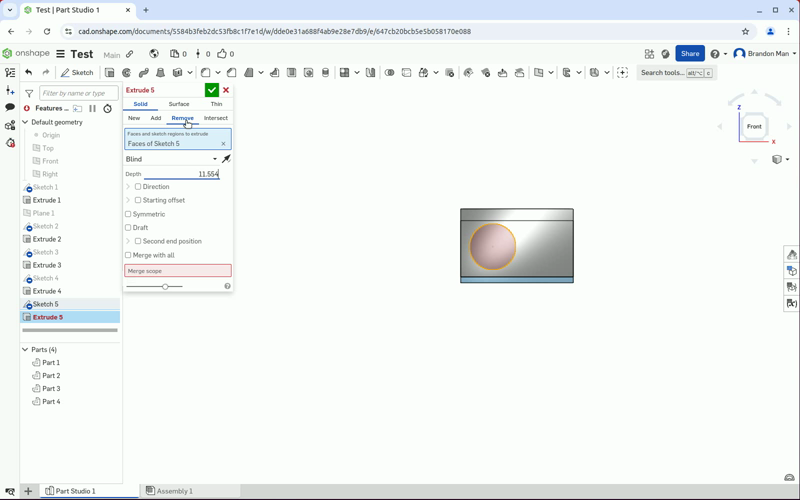
key(tab, 6)
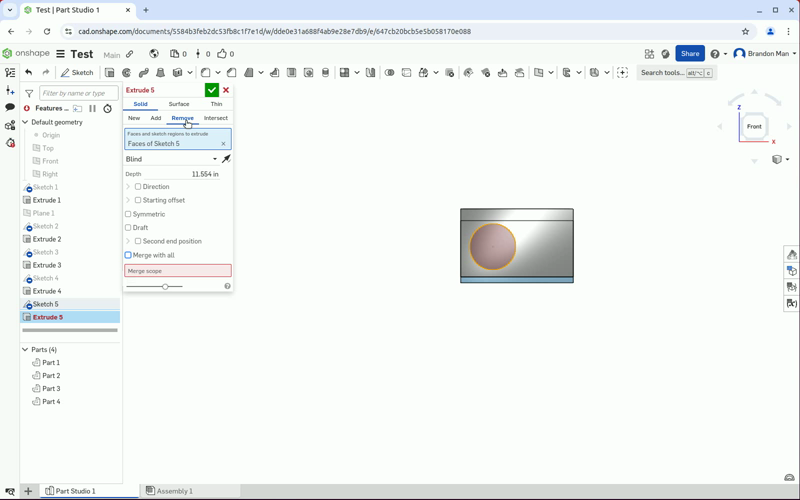
key(space)
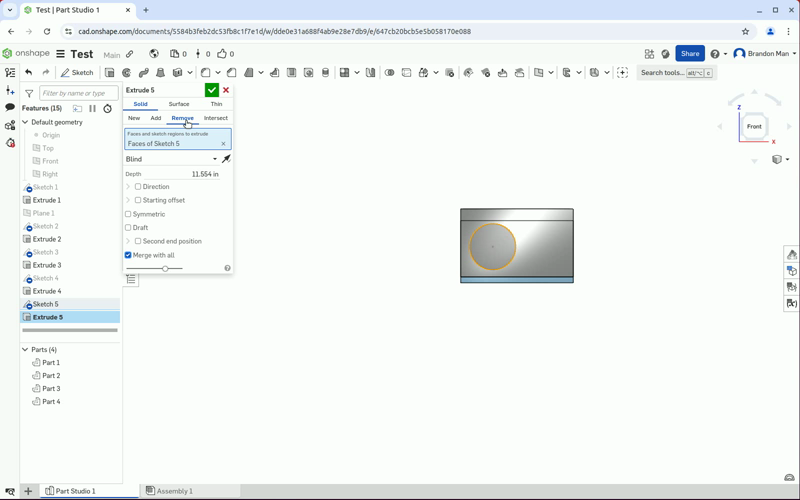
key(enter)
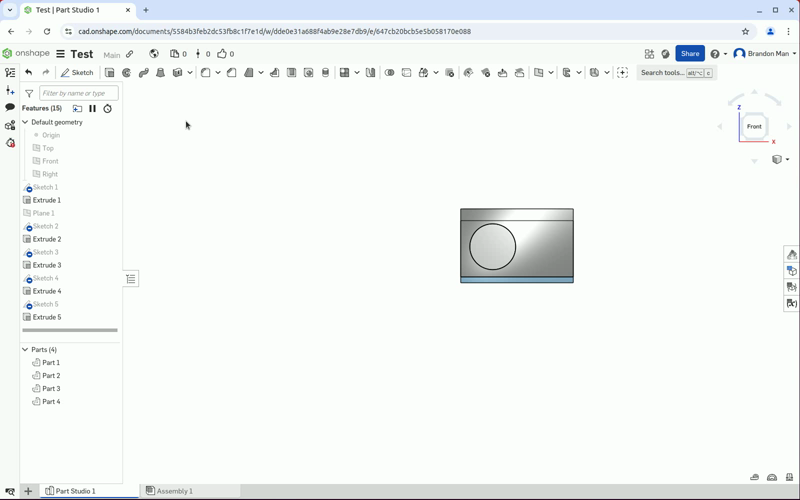
key(shift+h)
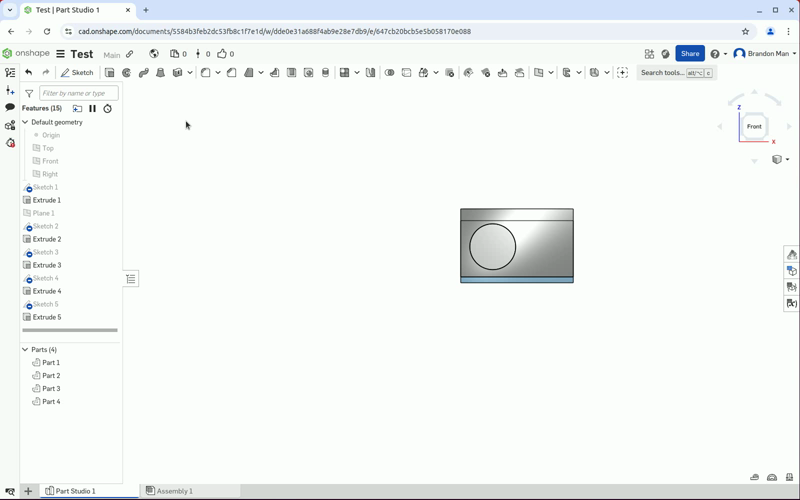
key(shift+h)
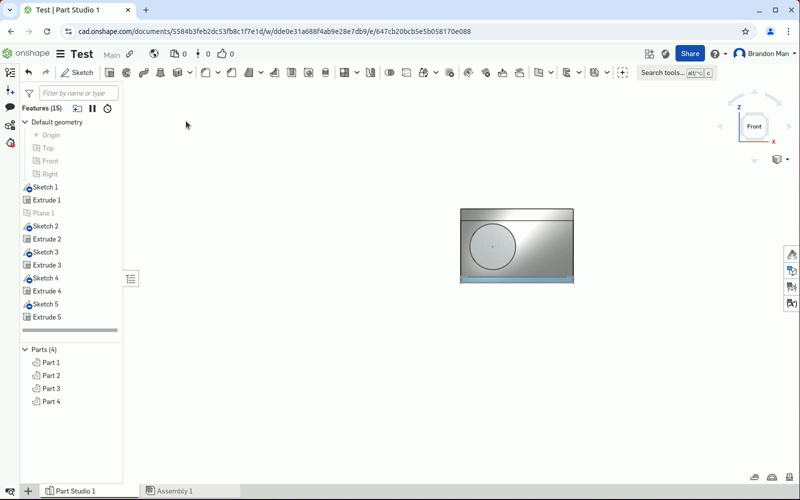
key(shift+7)
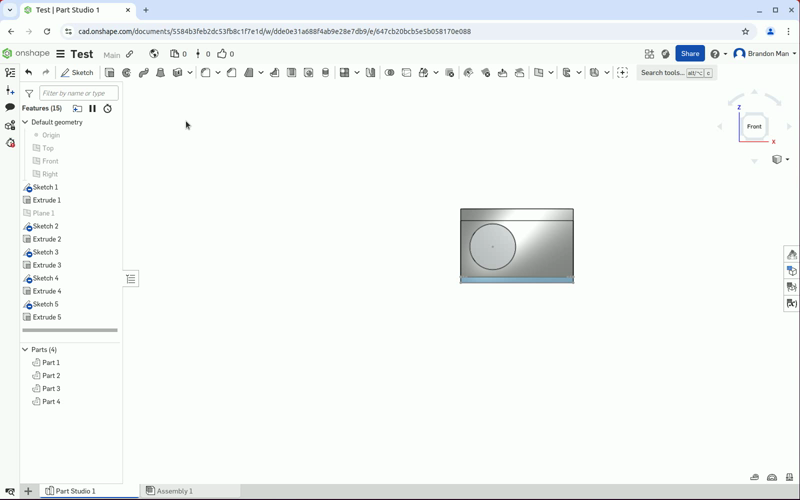
key(left, 2)
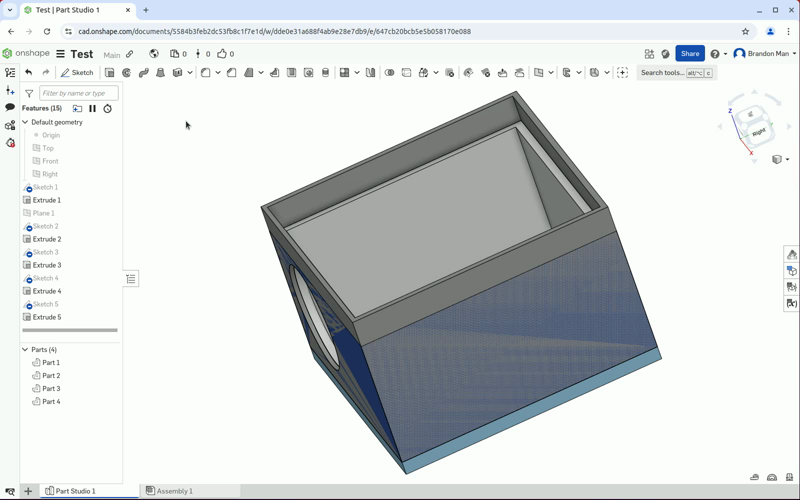
key(down, 2)
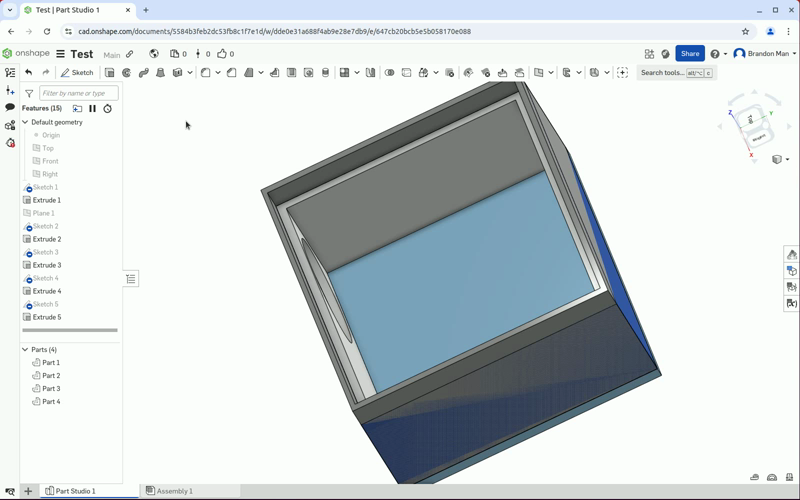
key(up, 2)
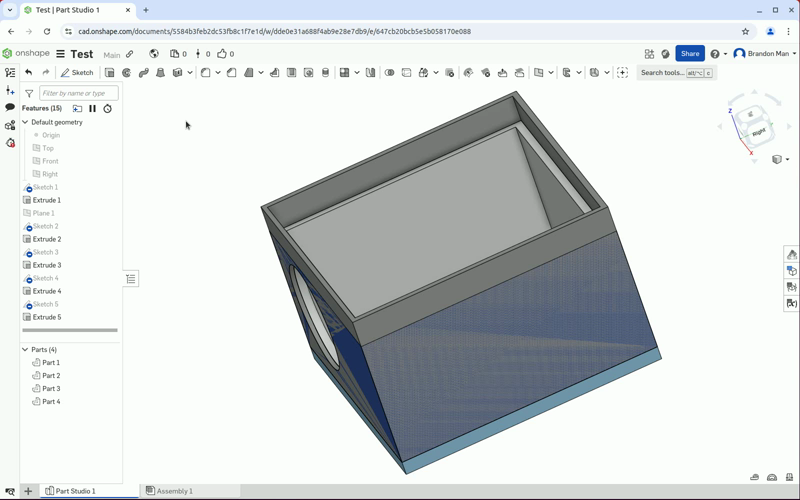
key(right, 2)
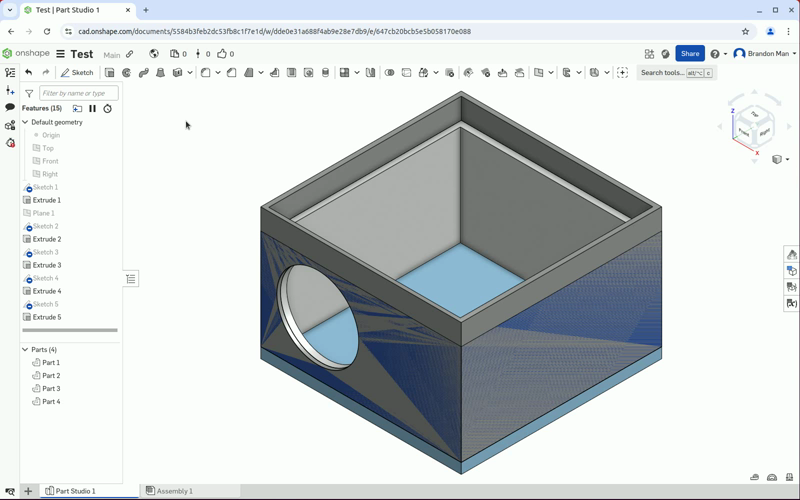
mouse_move(73, 189)
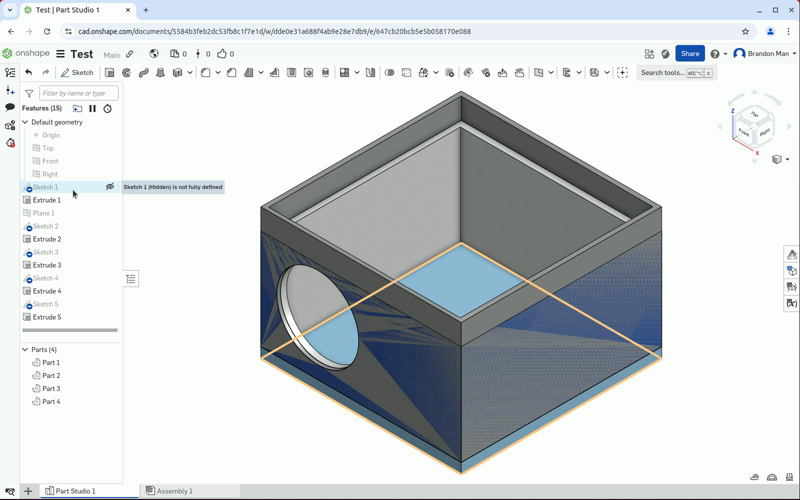
click(73, 189)